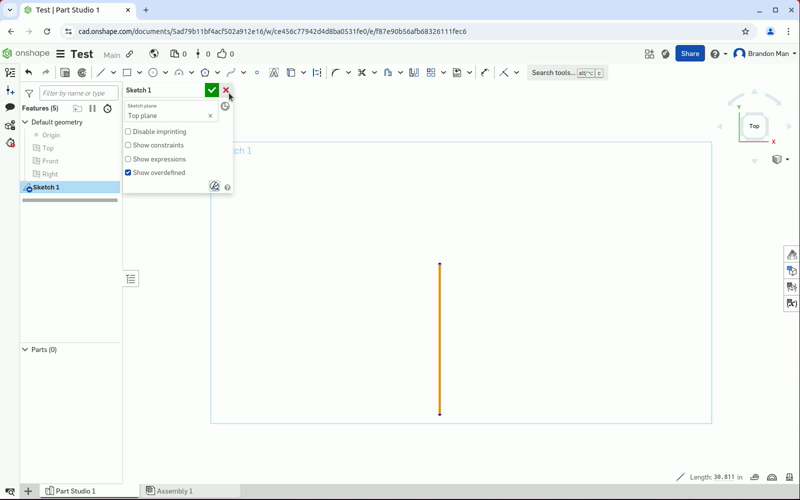
key(shift+h)
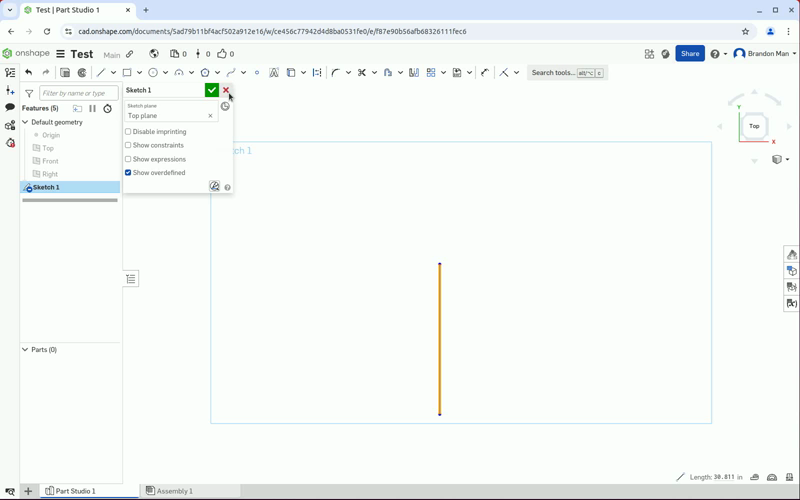
key(shift+s)
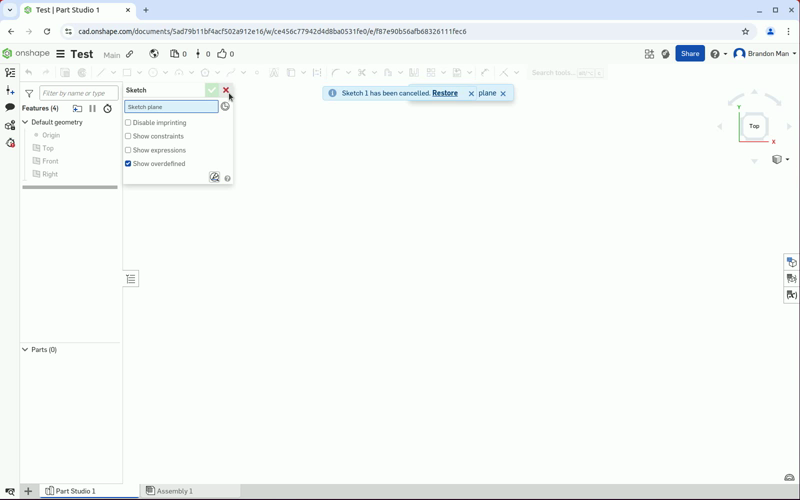
mouse_move(73, 150)
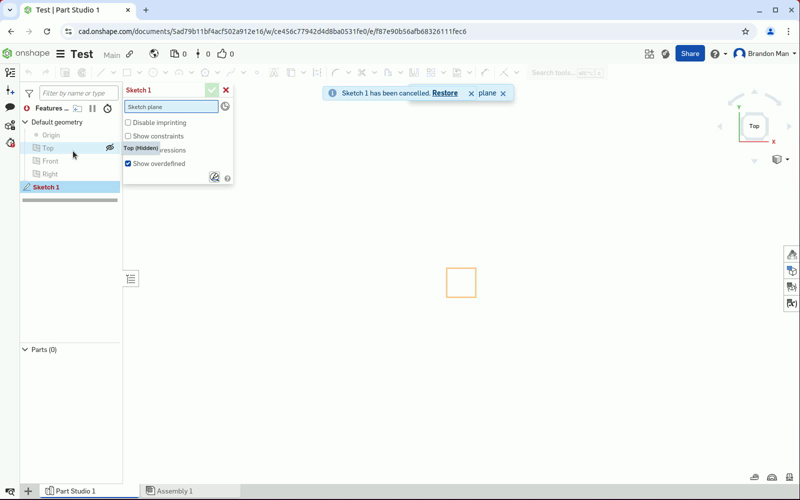
click(73, 150)
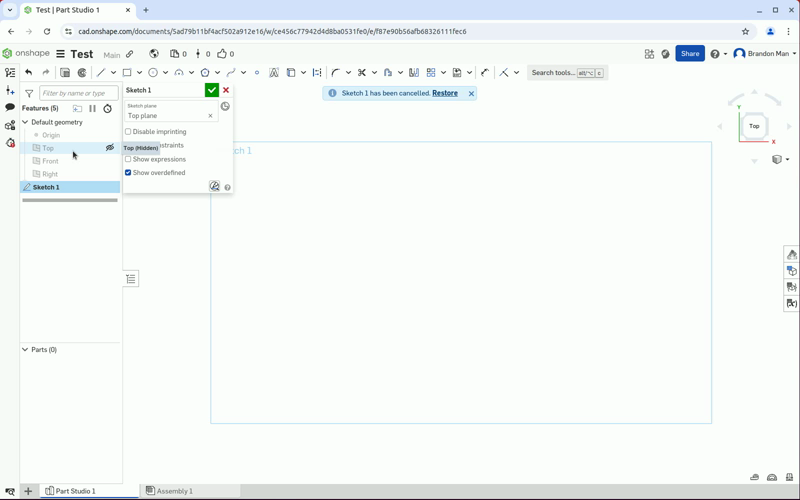
mouse_move(73, 352)
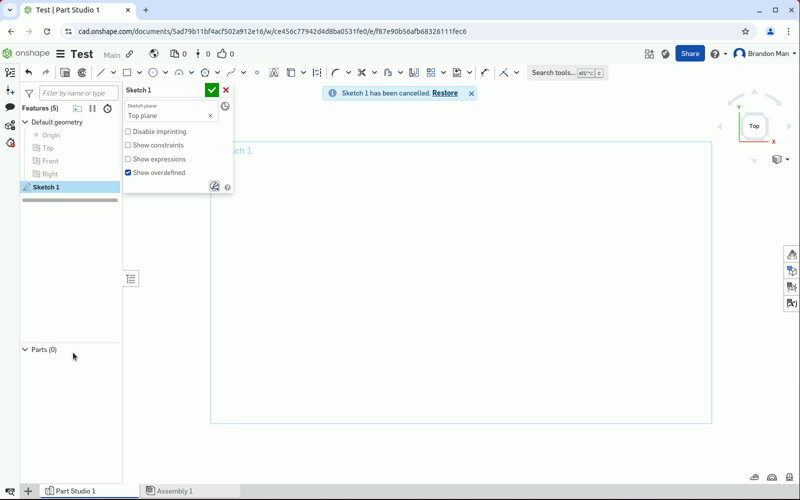
key(y)
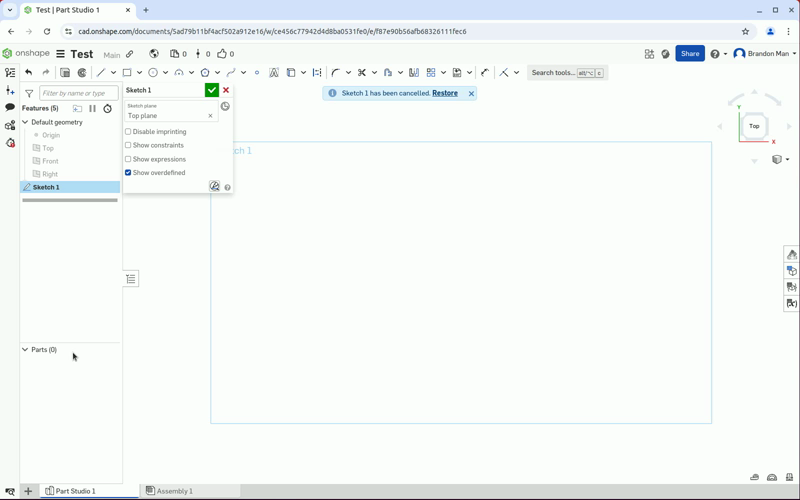
key(l)
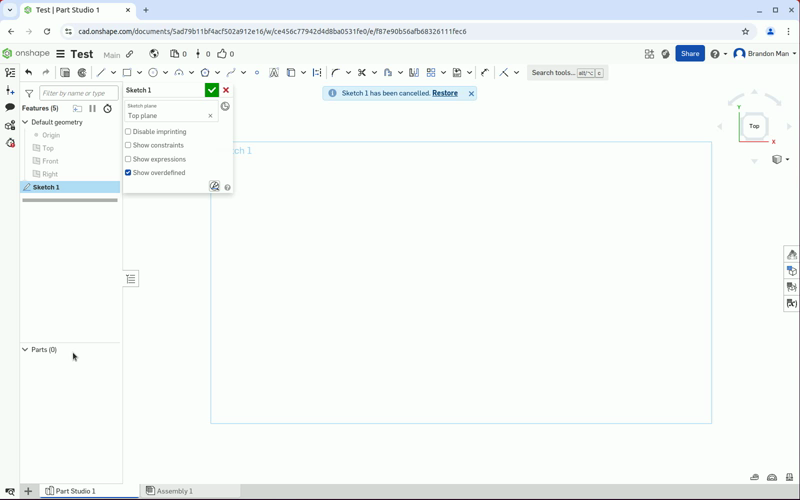
key_down(shift)
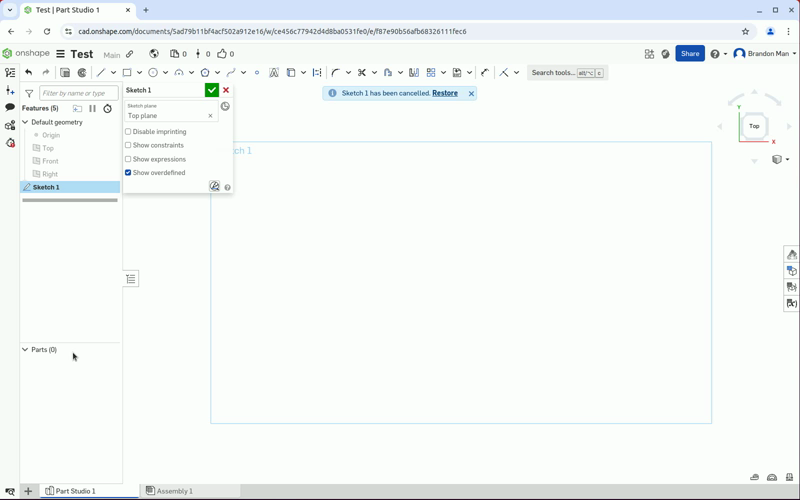
mouse_move(460, 282)
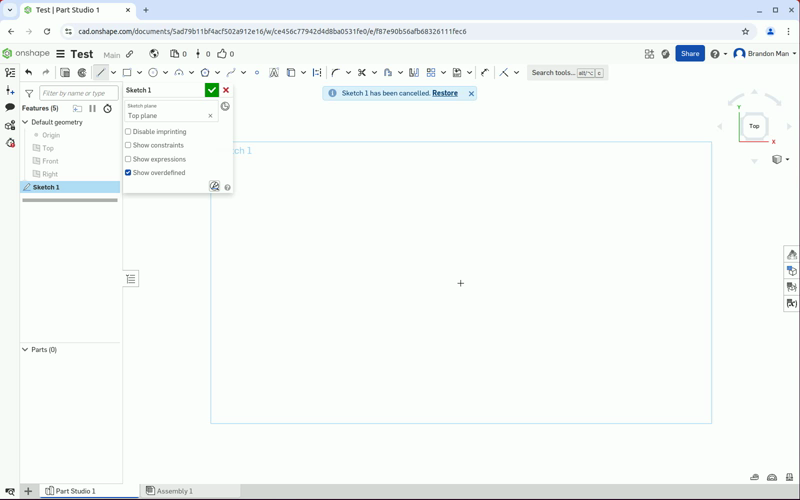
click(460, 282)
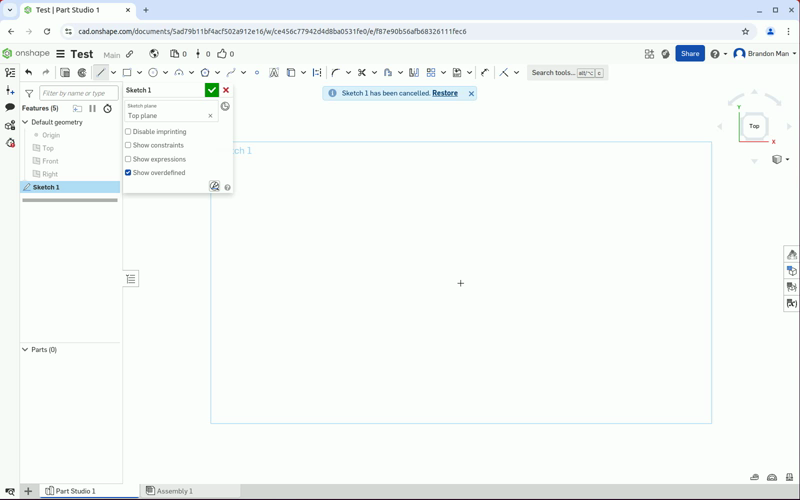
key_up(shift)
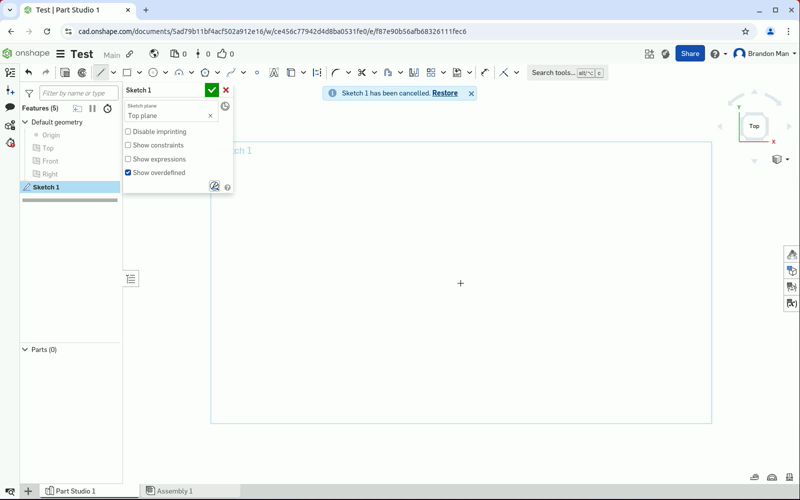
key_down(shift)
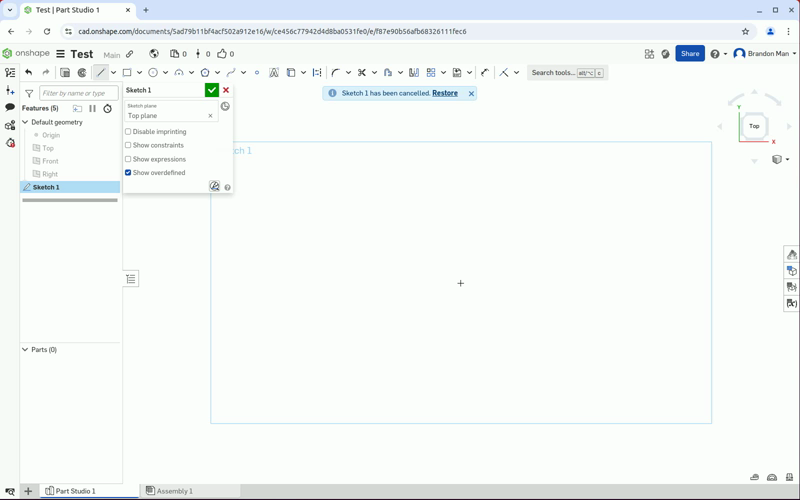
mouse_move(534, 282)
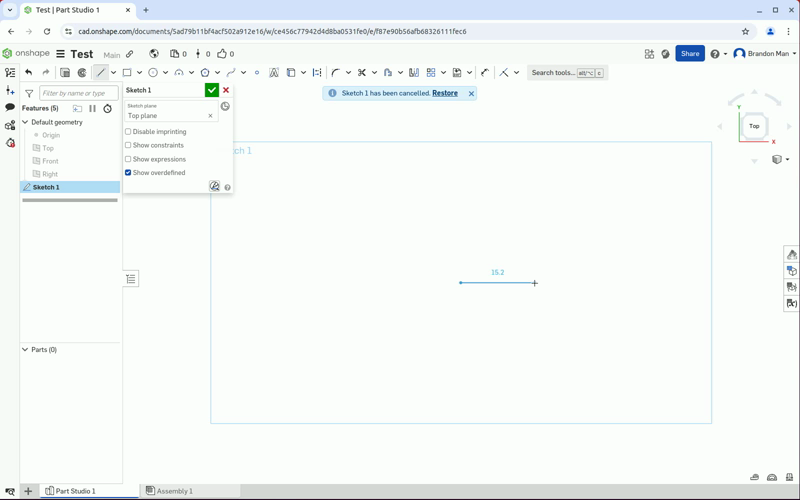
click(534, 282)
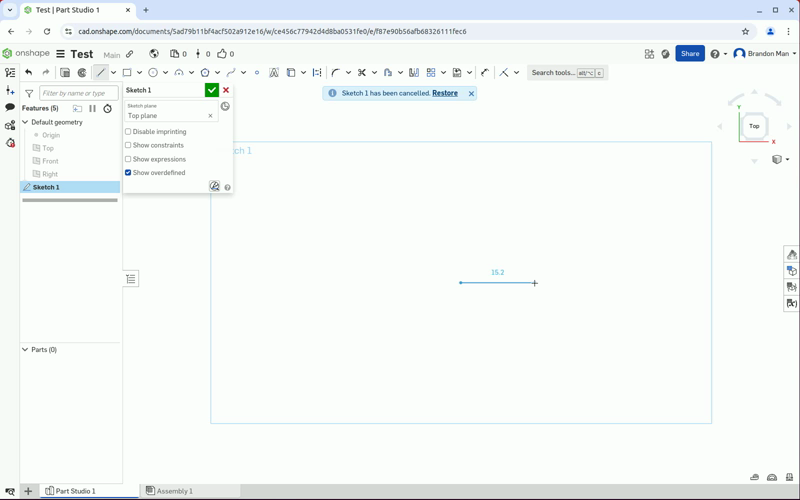
key_up(shift)
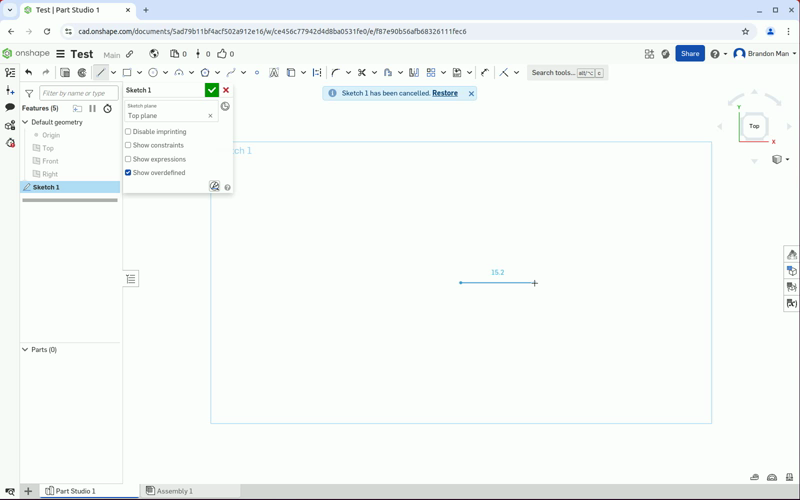
key_down(shift)
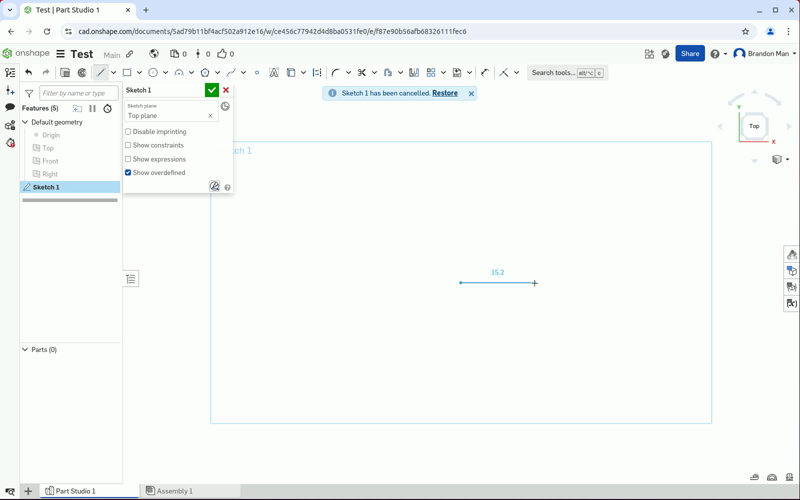
mouse_move(564, 282)
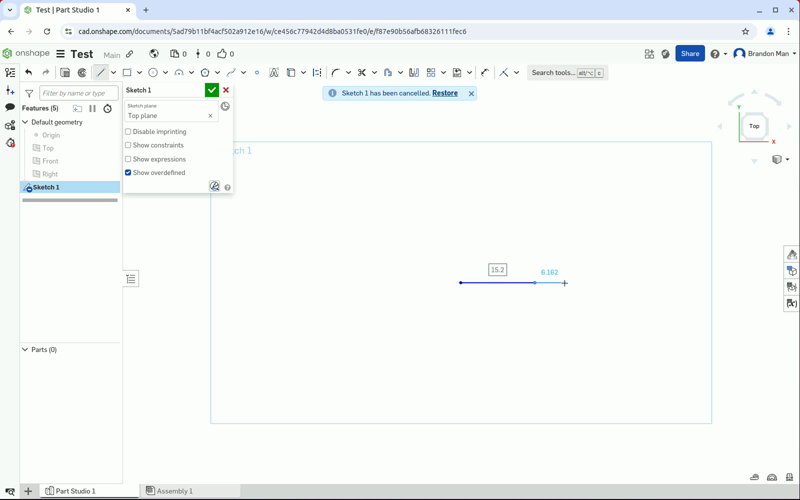
mouse_move(534, 227)
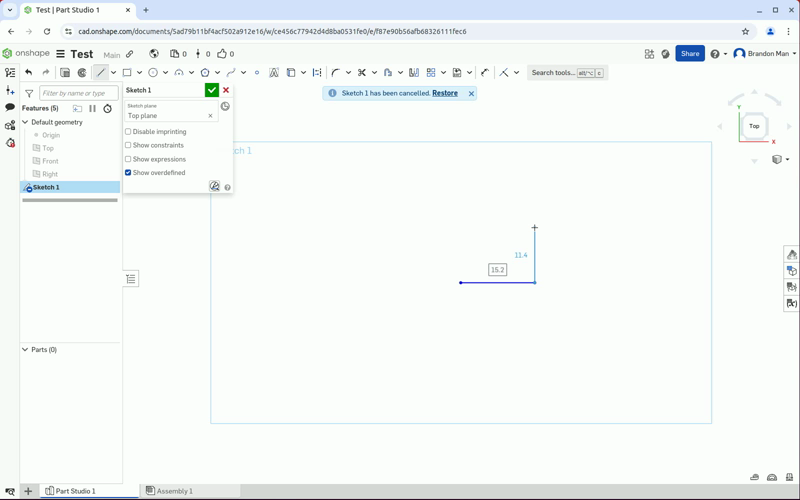
click(534, 227)
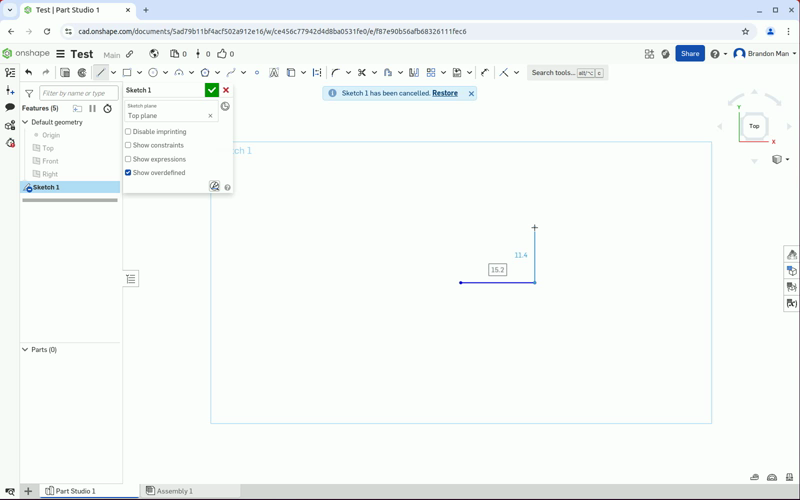
key_up(shift)
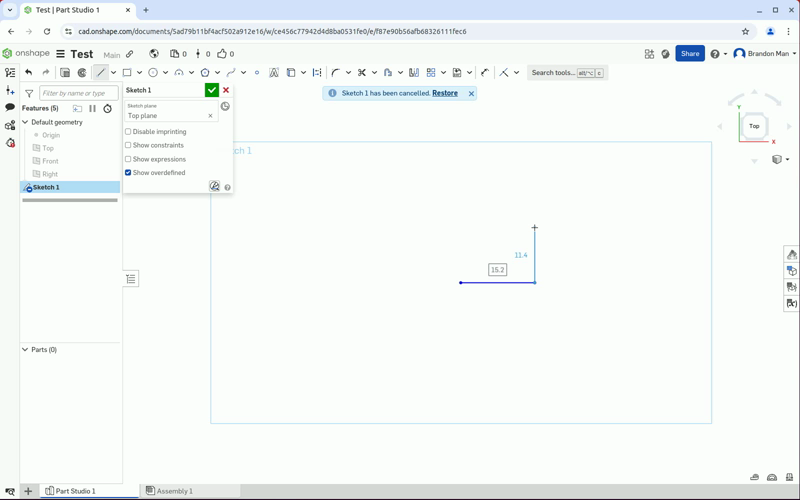
key_down(shift)
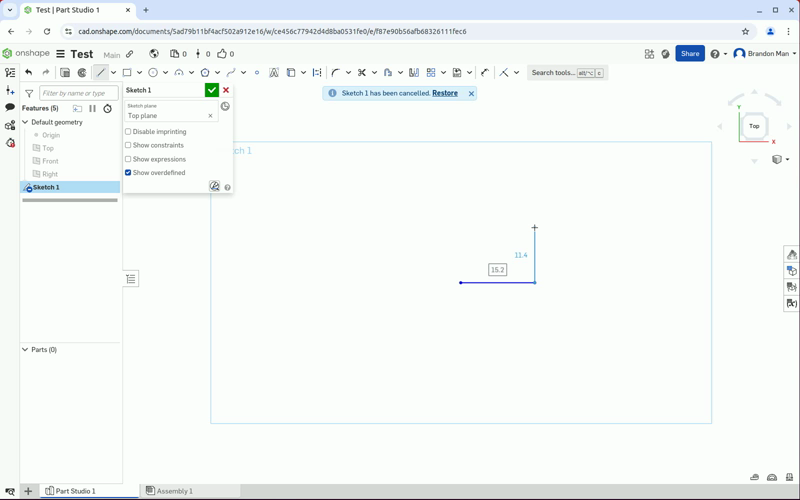
mouse_move(460, 227)
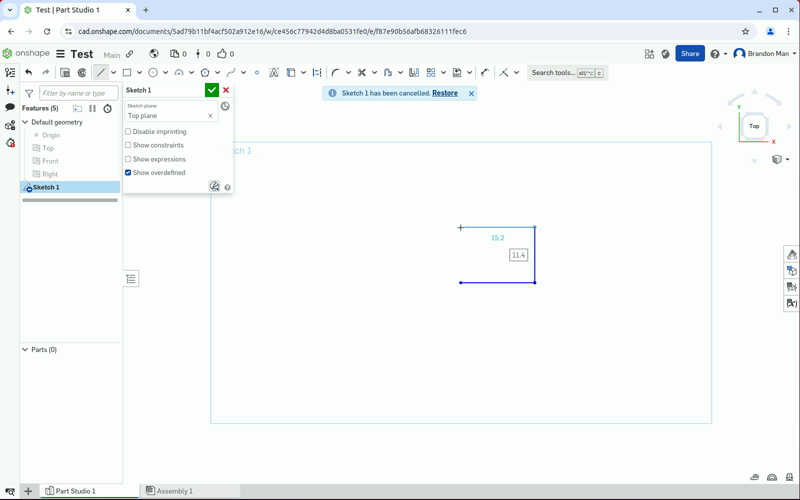
click(460, 227)
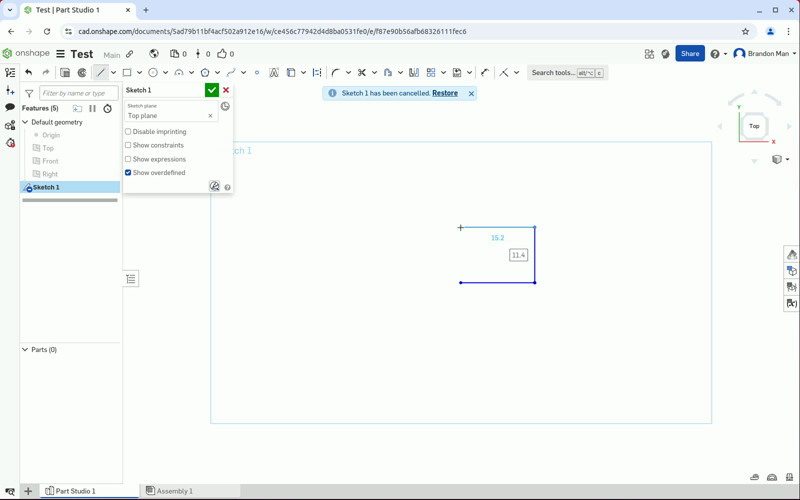
key_up(shift)
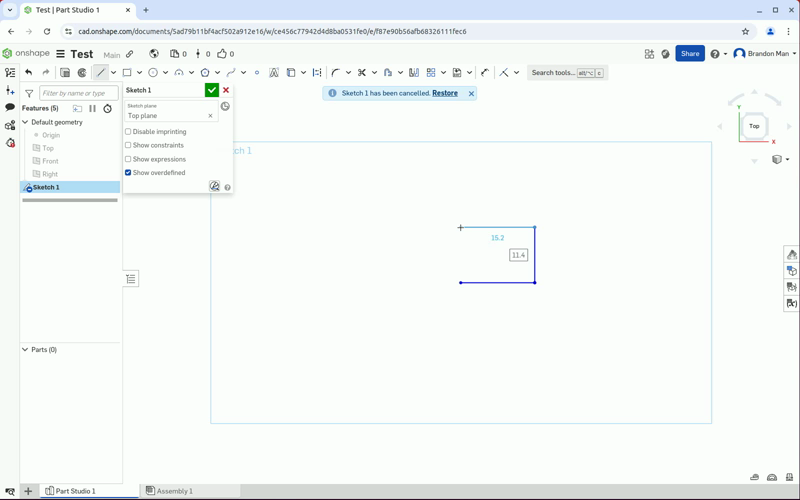
mouse_move(490, 227)
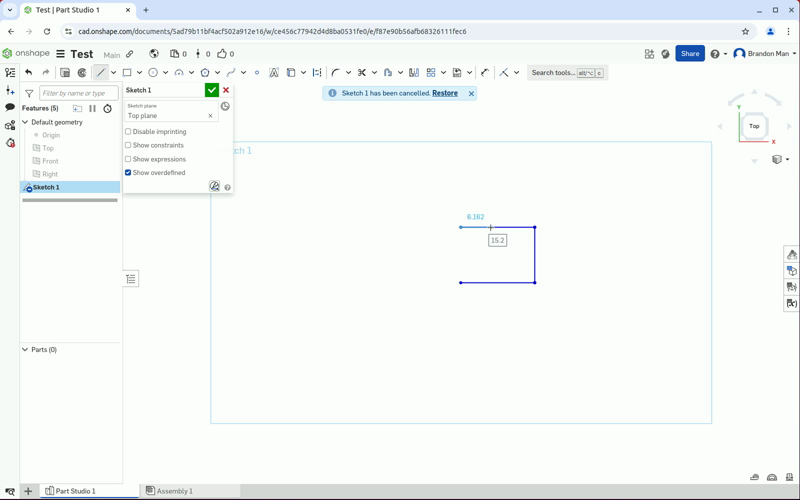
key_down(shift)
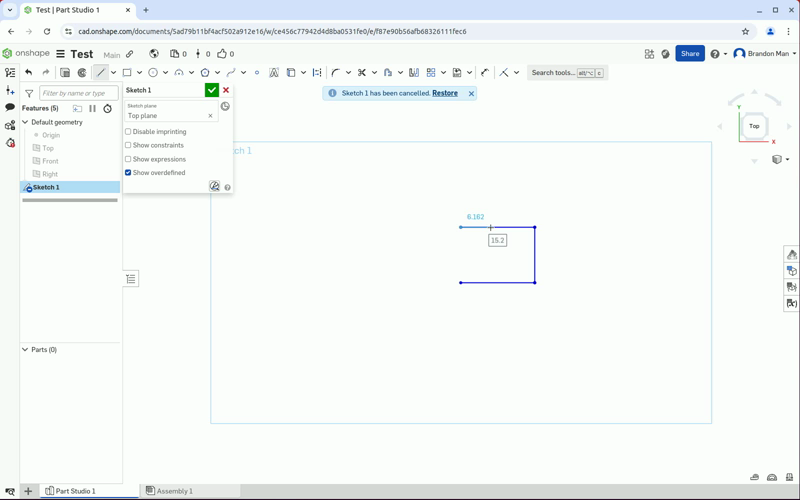
mouse_move(460, 282)
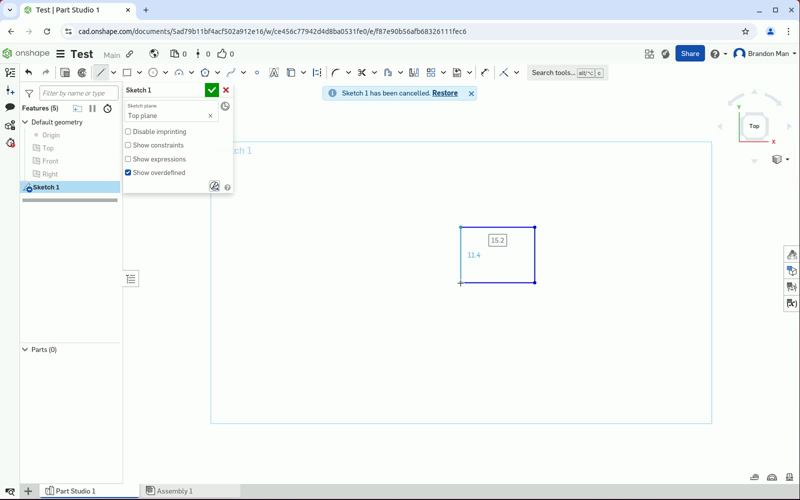
key_up(shift)
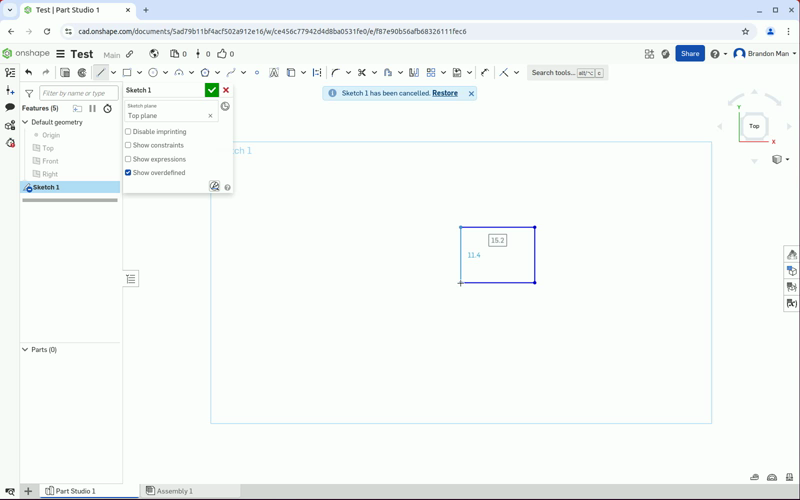
click(460, 282)
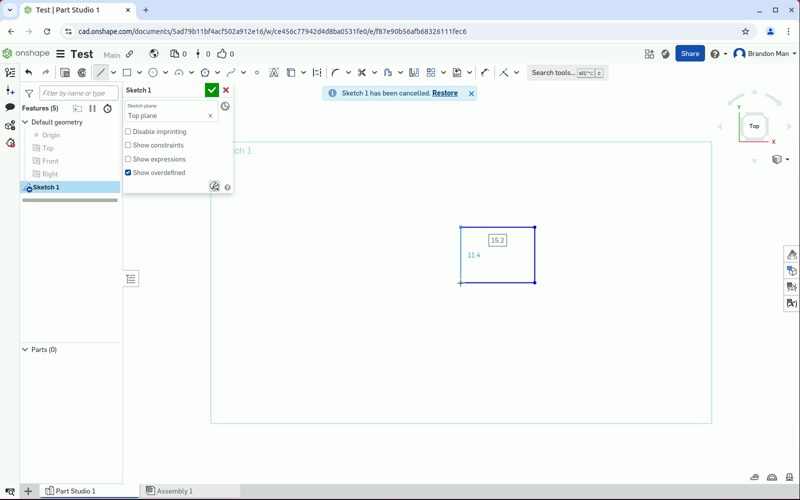
key(esc)
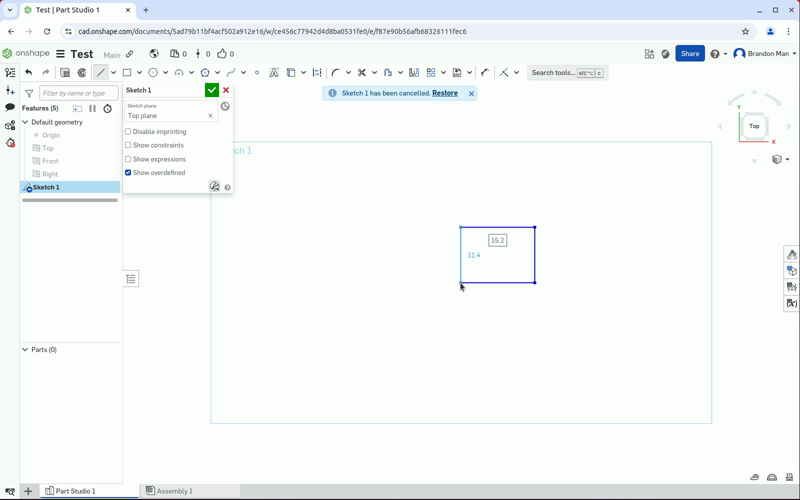
mouse_move(476, 275)
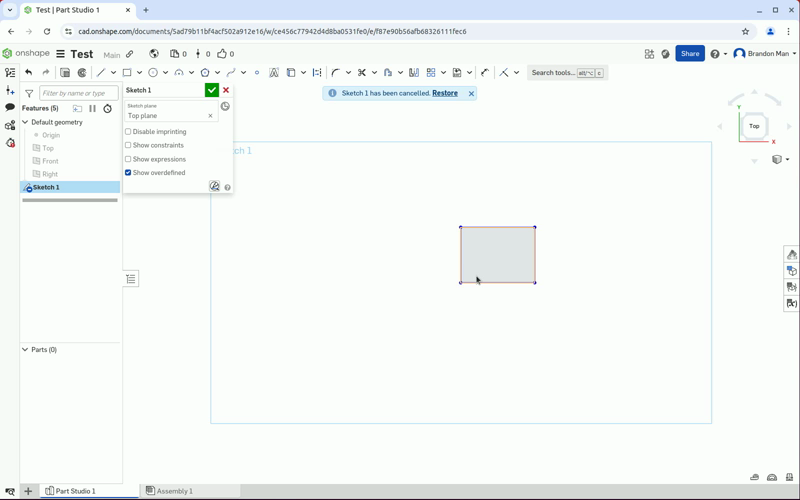
click(476, 275)
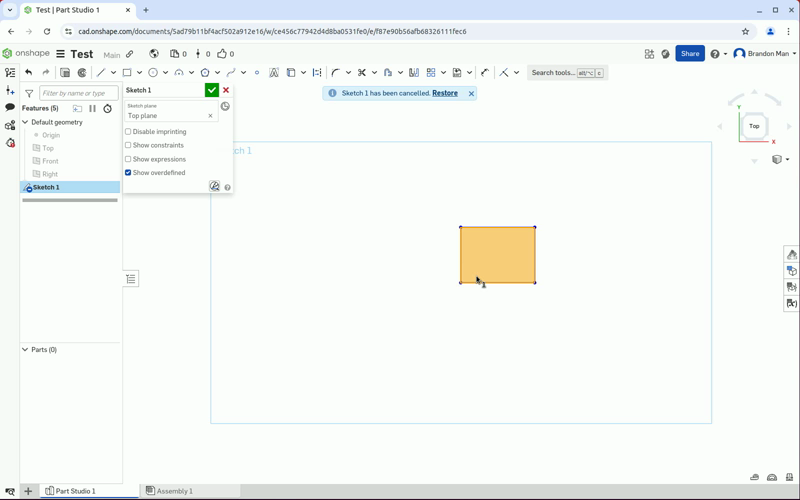
mouse_move(73, 352)
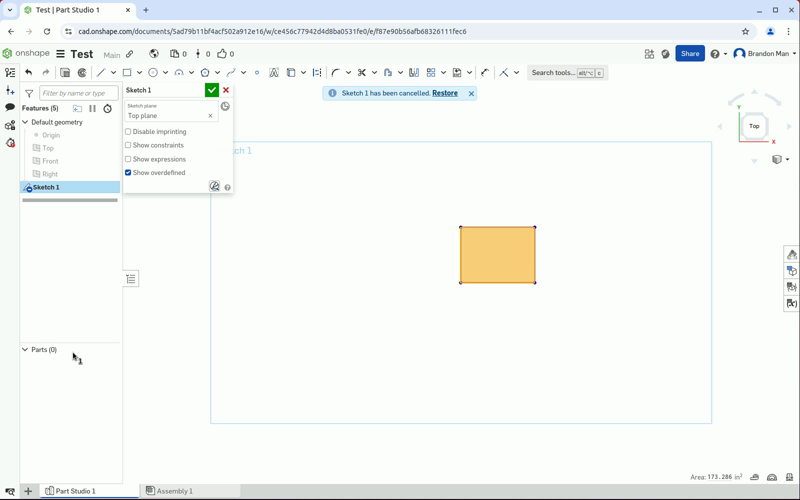
key(shift+y)
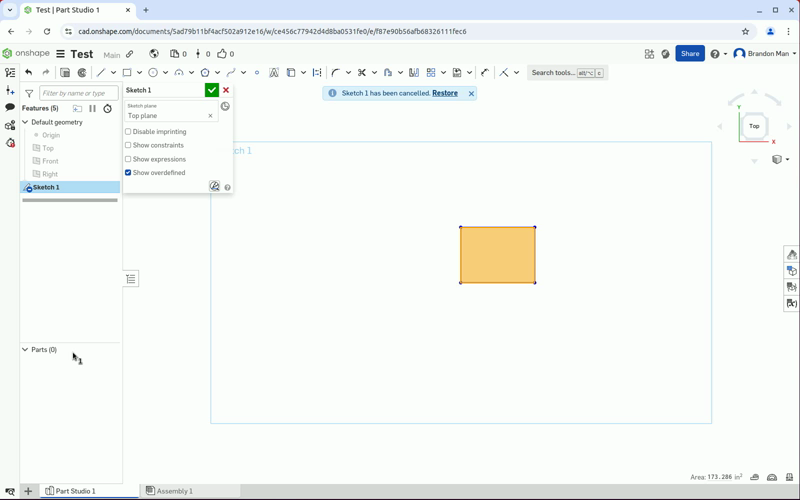
key(shift+e)
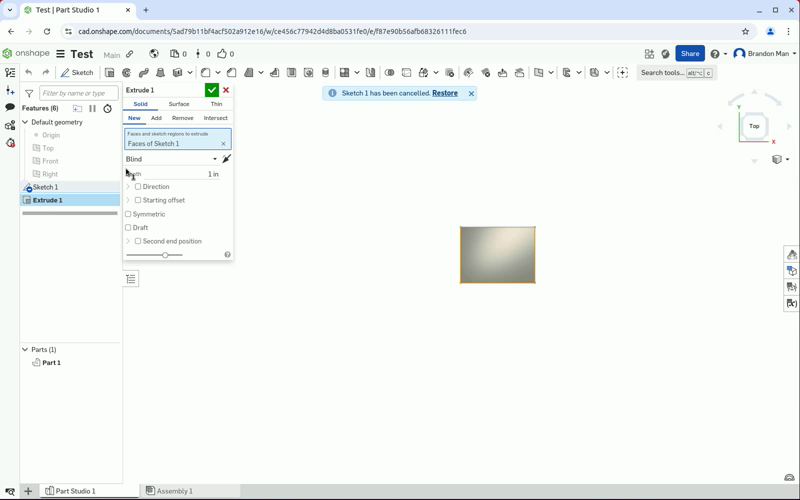
mouse_move(143, 106)
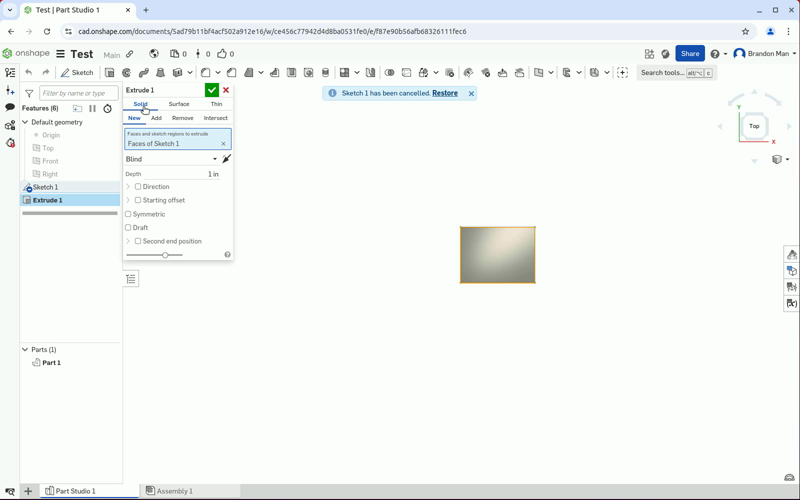
click(143, 106)
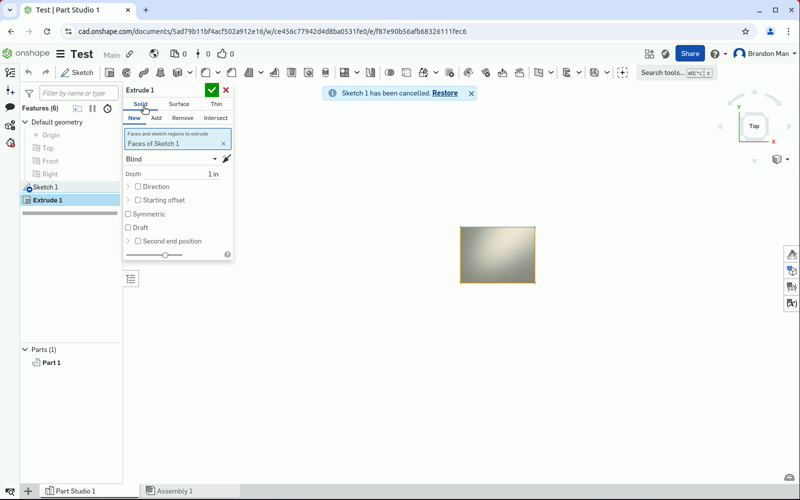
mouse_move(137, 120)
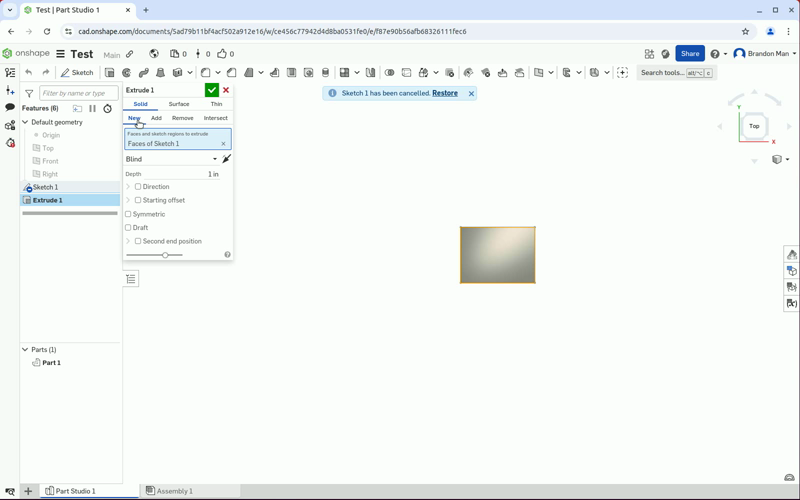
click(137, 120)
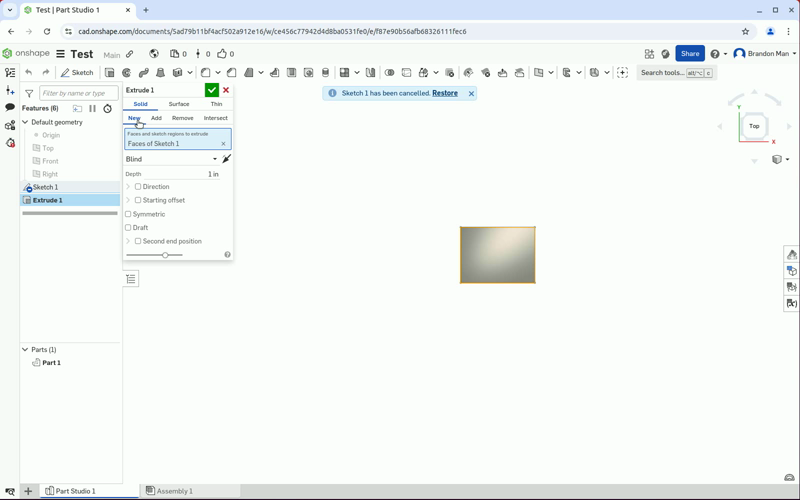
key(tab, 4)
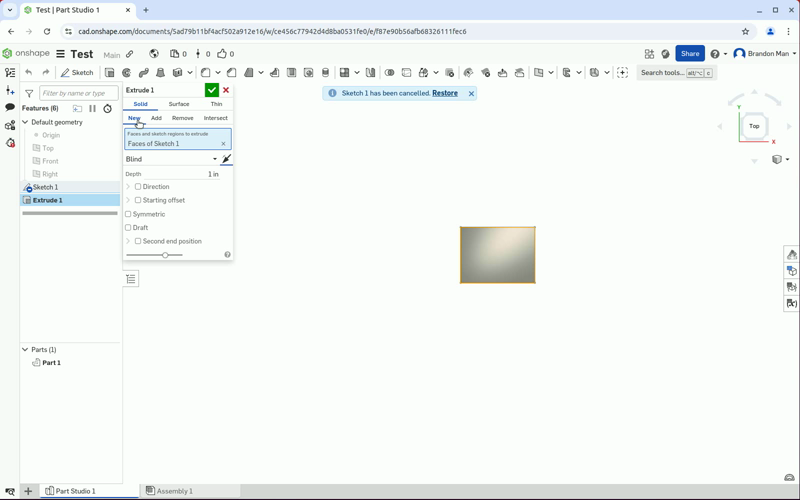
text(19.016)
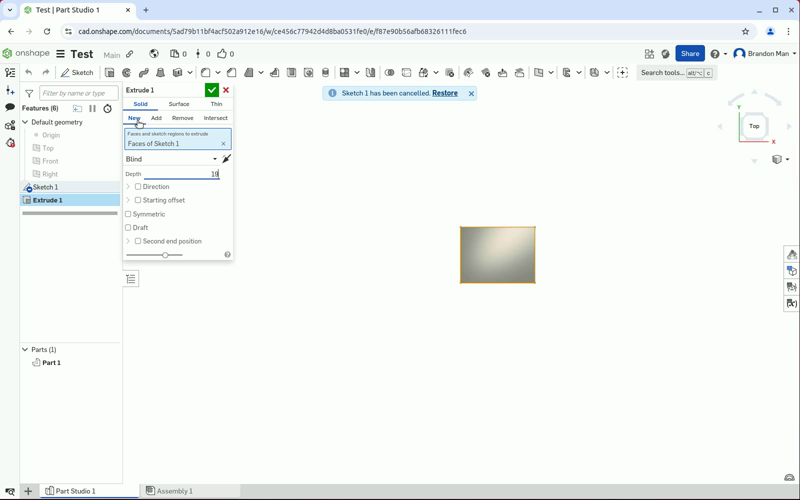
key(enter)
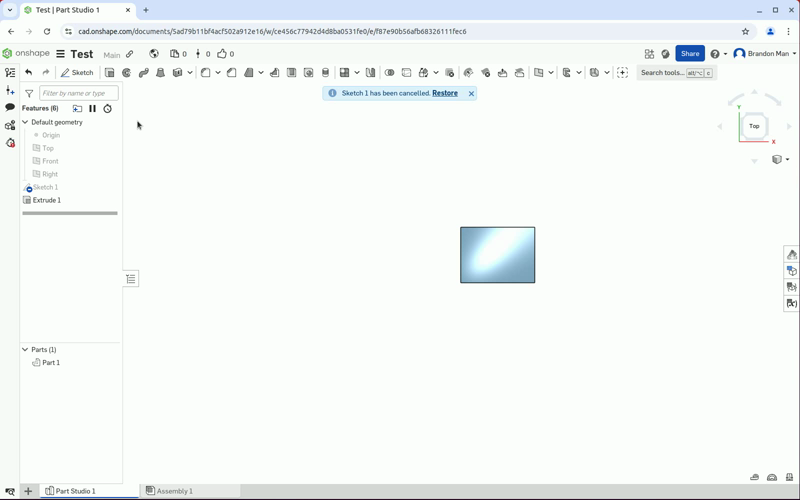
key(shift+h)
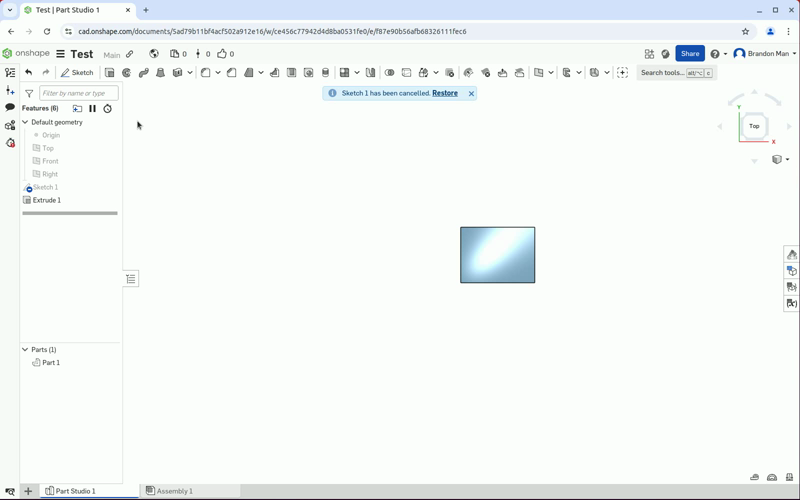
key(shift+h)
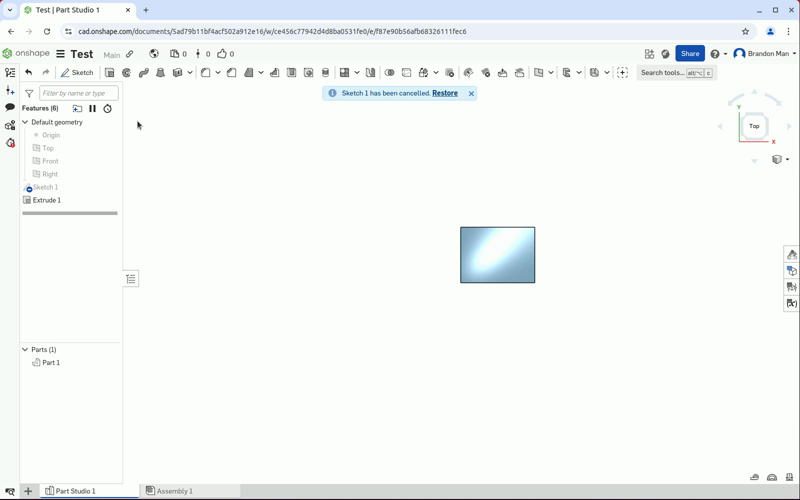
mouse_move(73, 189)
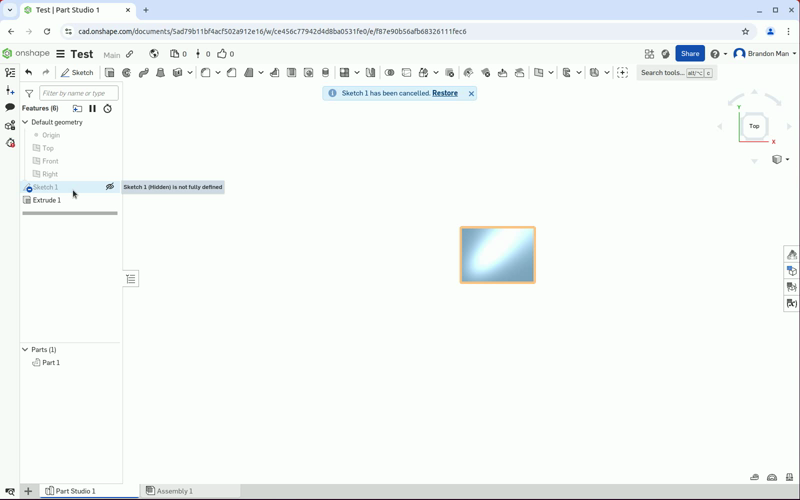
click(73, 189)
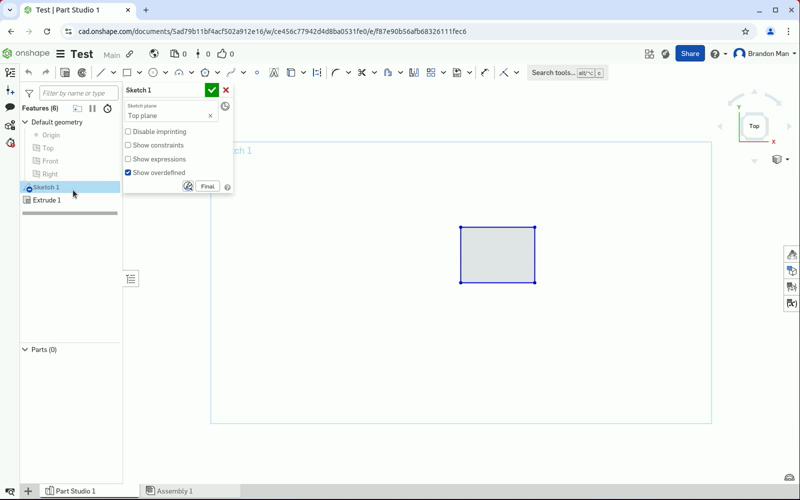
mouse_move(229, 92)
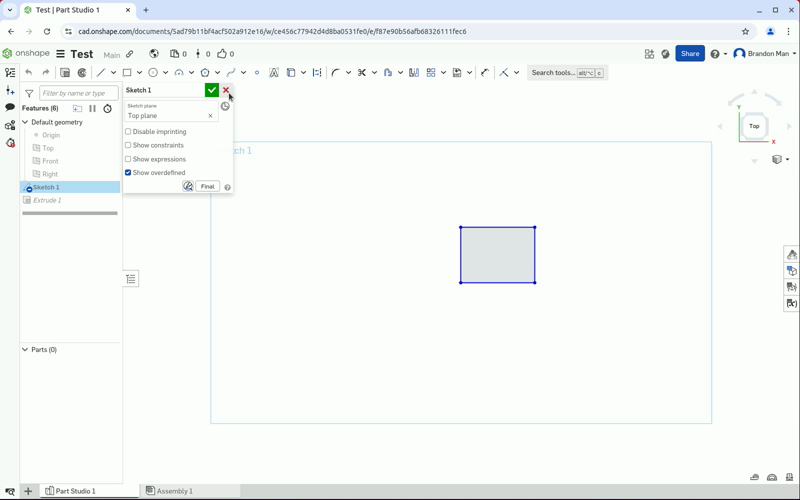
click(229, 92)
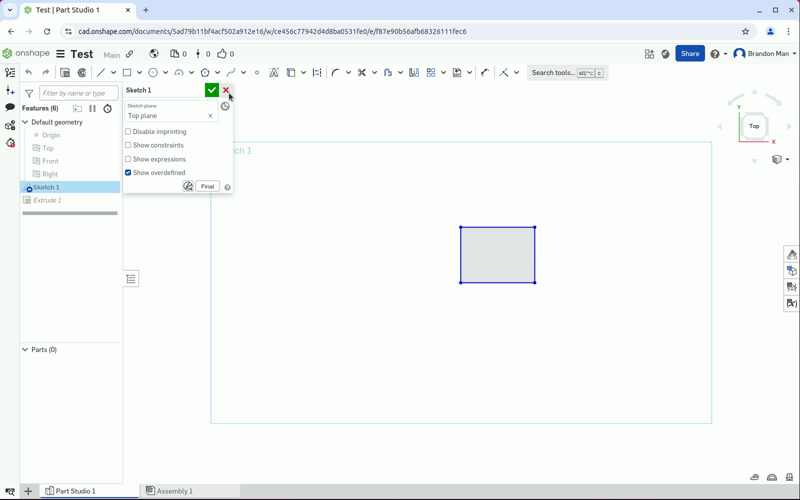
key(shift+s)
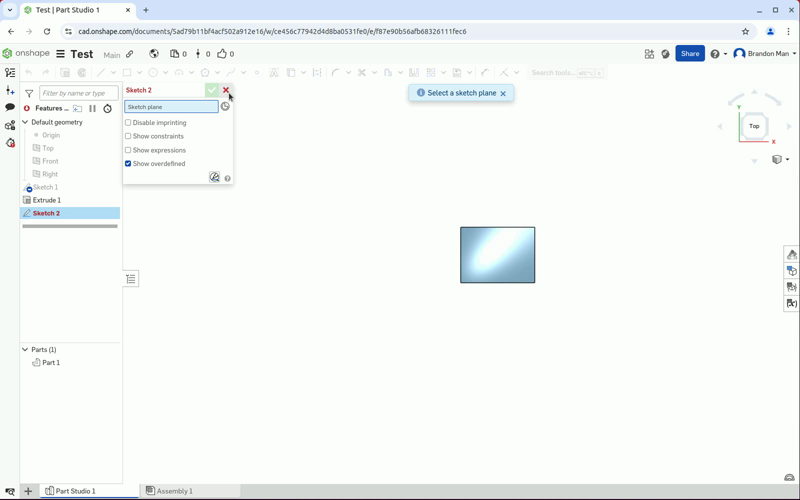
mouse_move(73, 150)
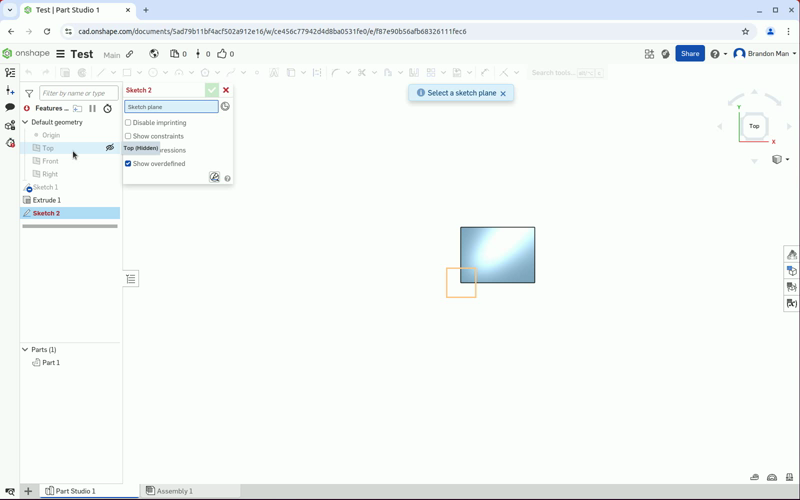
click(73, 150)
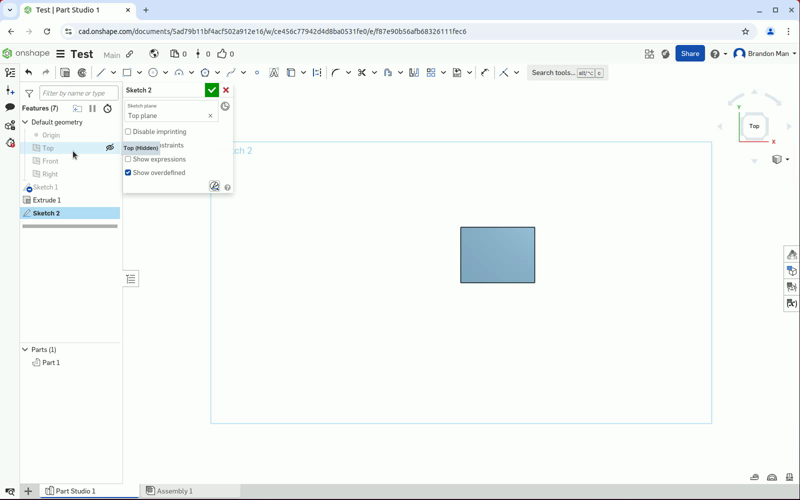
mouse_move(73, 352)
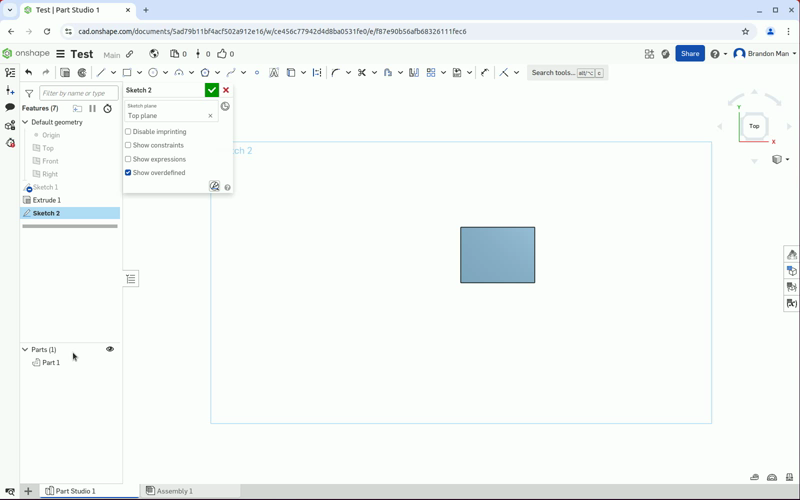
key(y)
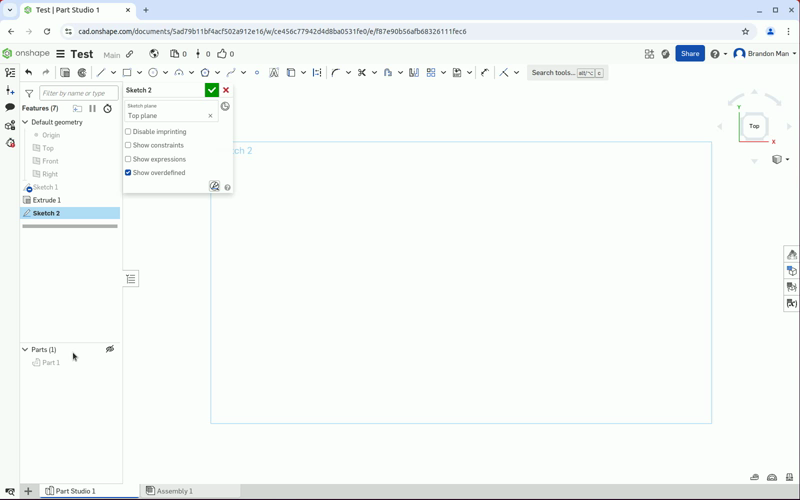
key(l)
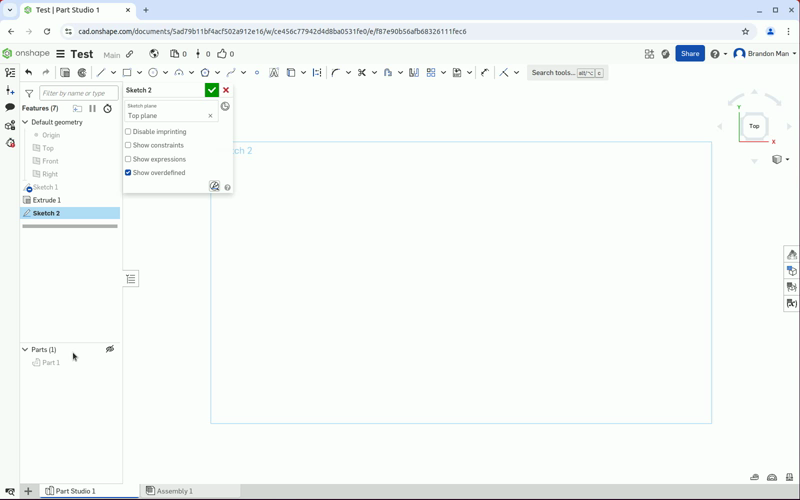
key_down(shift)
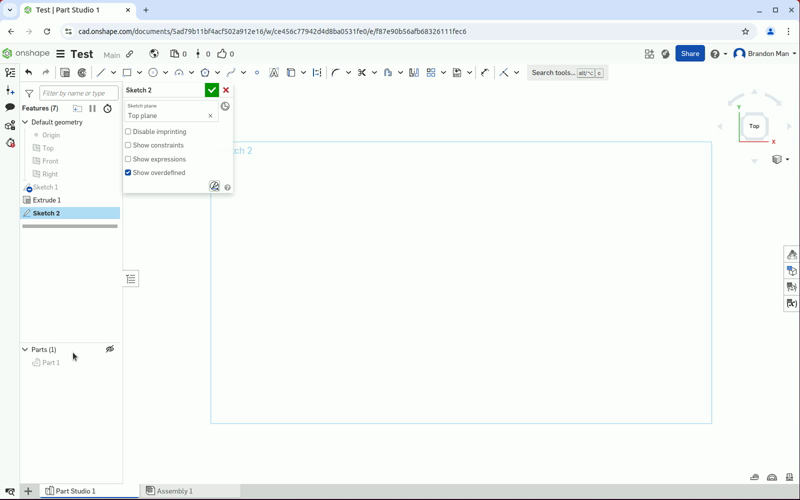
mouse_move(460, 226)
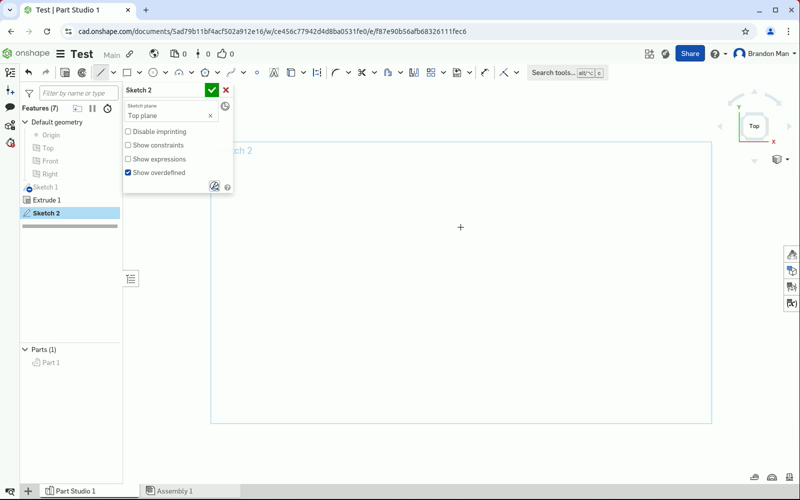
click(460, 226)
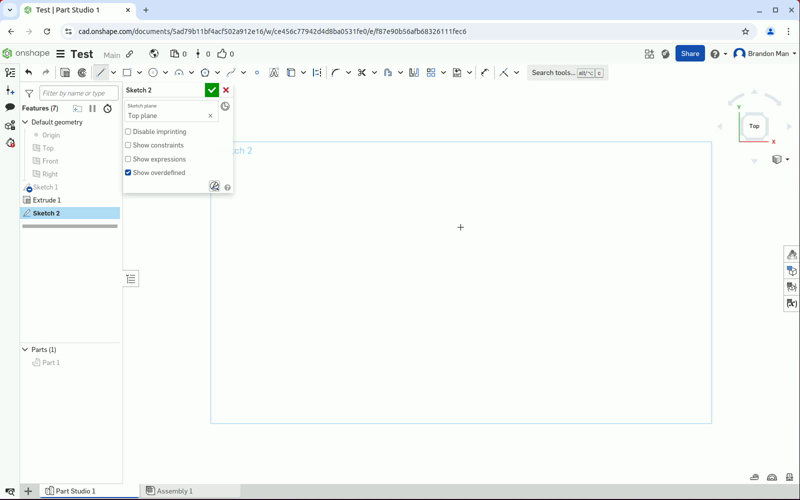
key_up(shift)
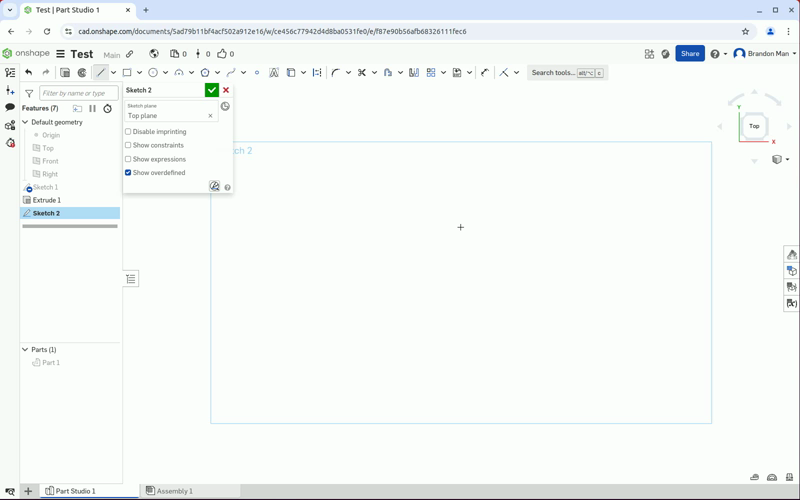
key_down(shift)
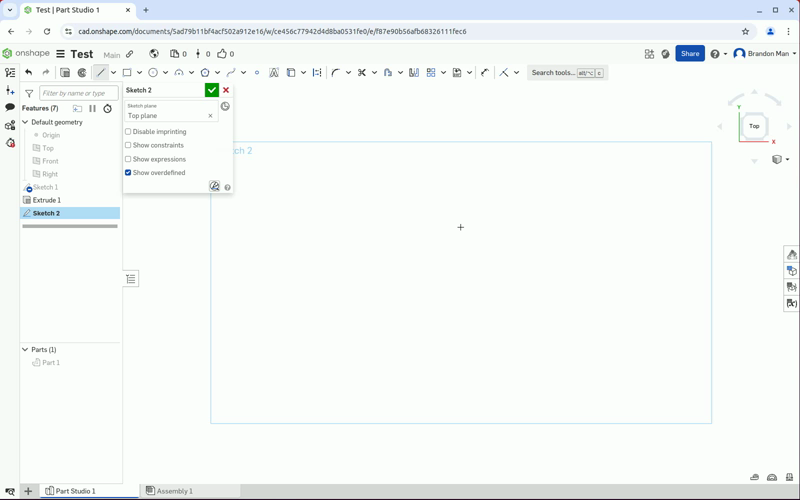
mouse_move(534, 226)
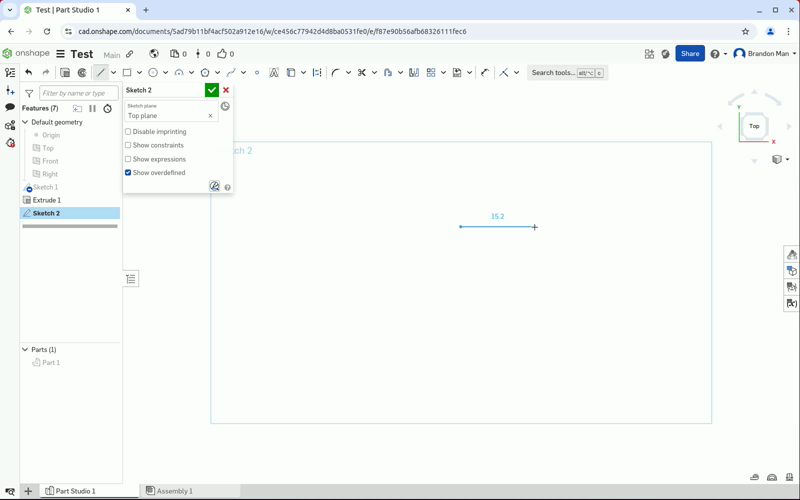
click(534, 226)
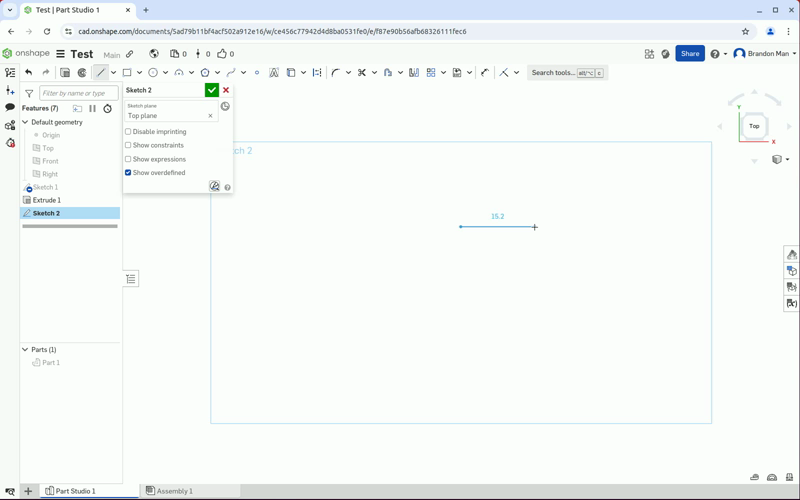
key_up(shift)
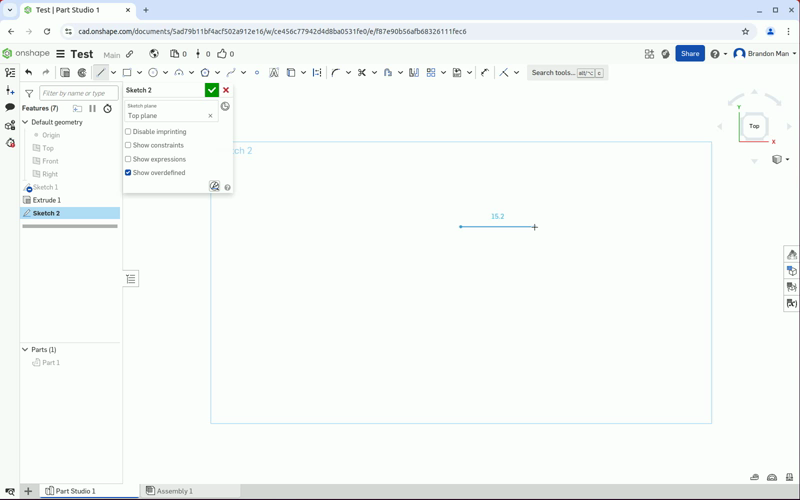
key_down(shift)
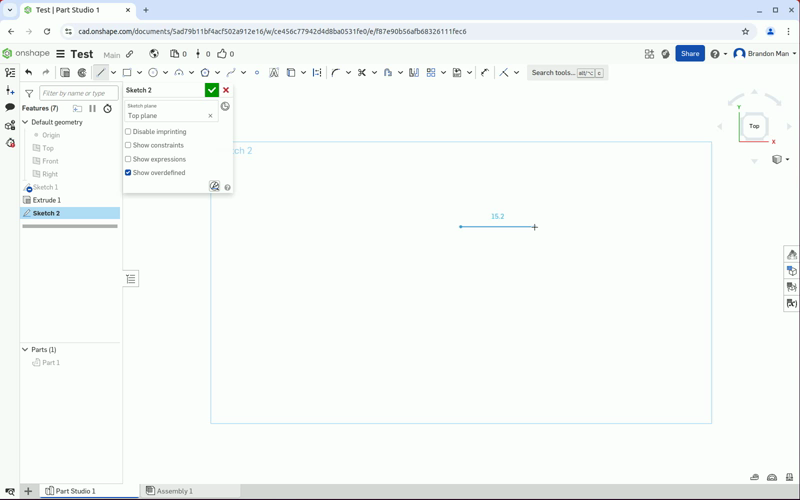
mouse_move(564, 226)
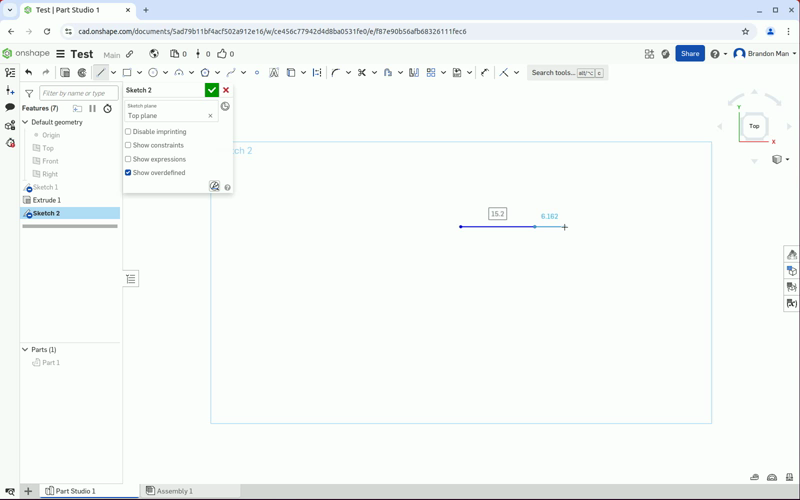
mouse_move(509, 200)
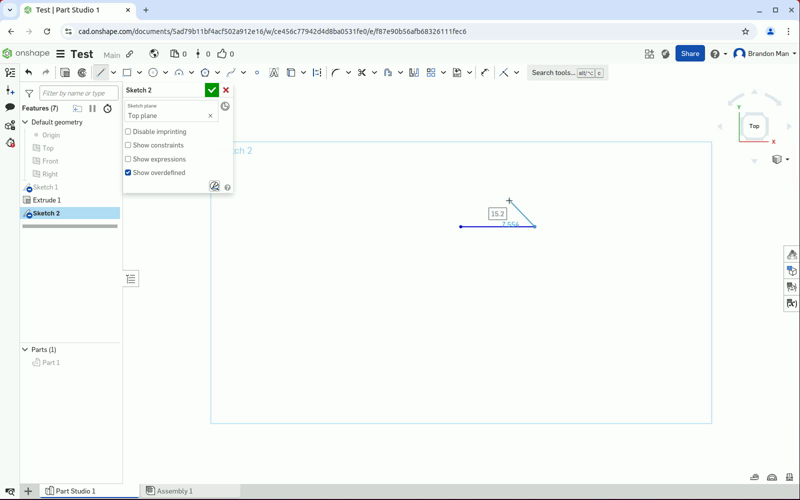
click(509, 200)
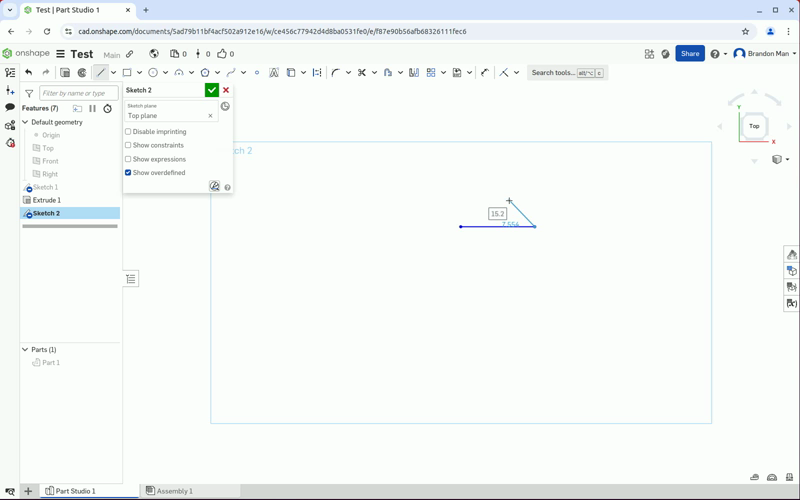
key_up(shift)
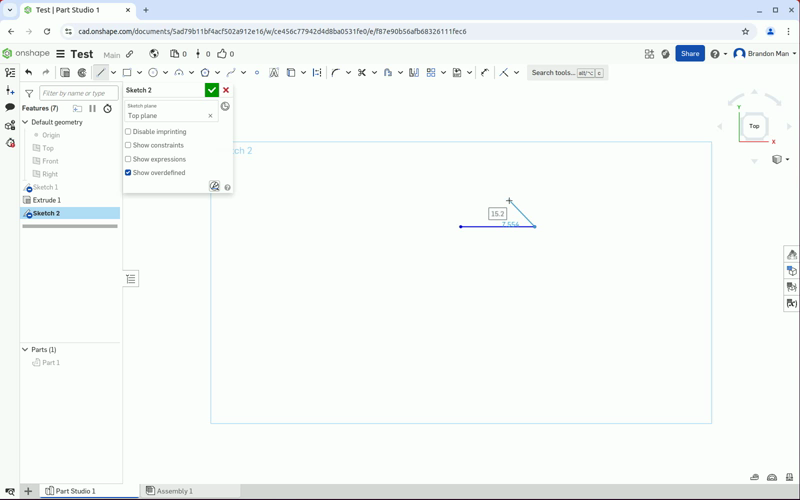
mouse_move(539, 200)
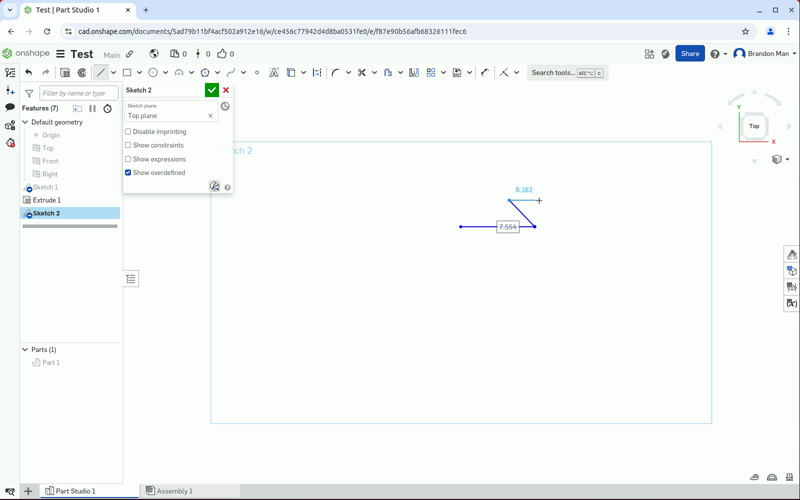
key_down(shift)
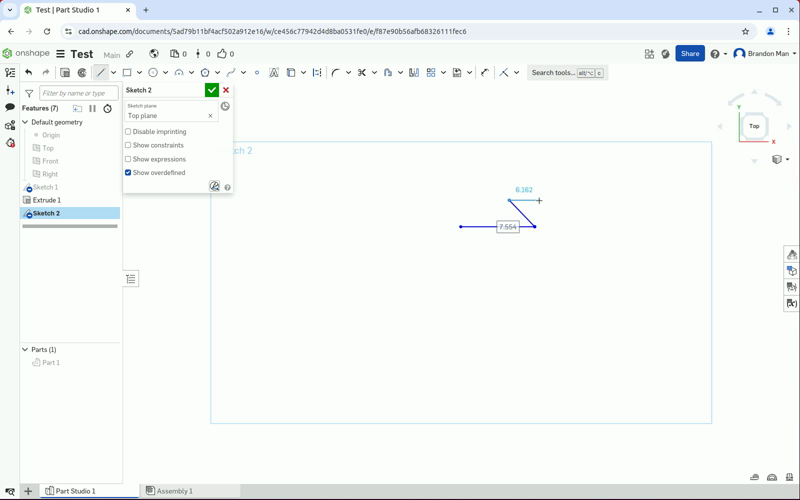
mouse_move(460, 226)
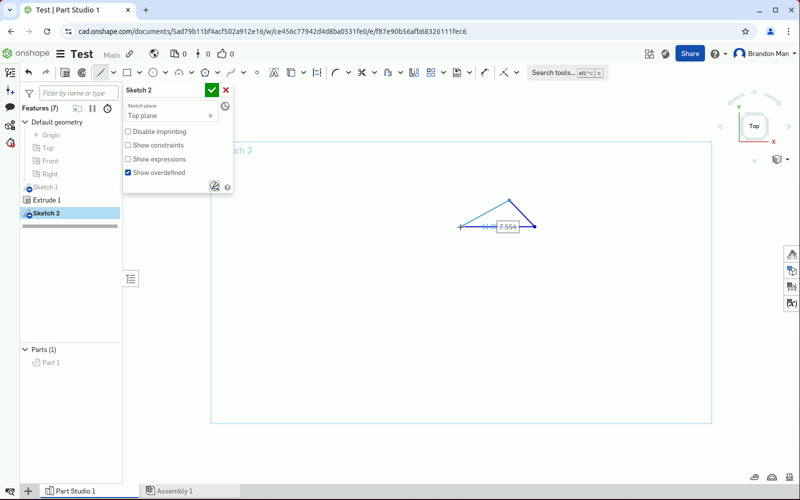
key_up(shift)
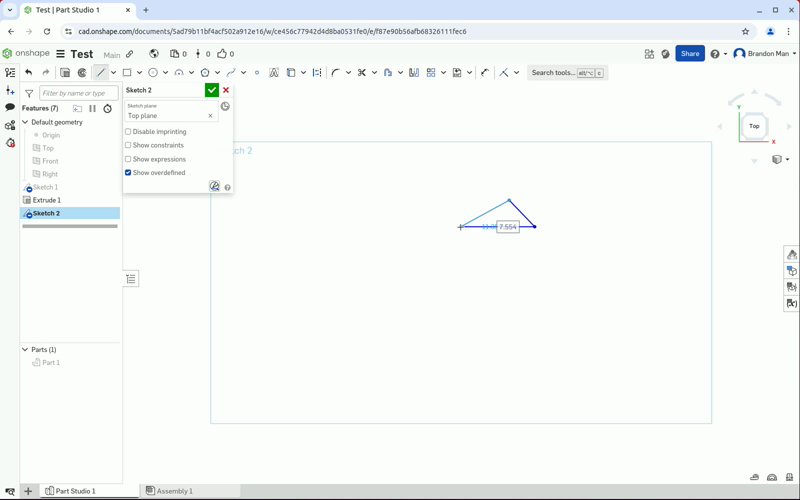
click(460, 226)
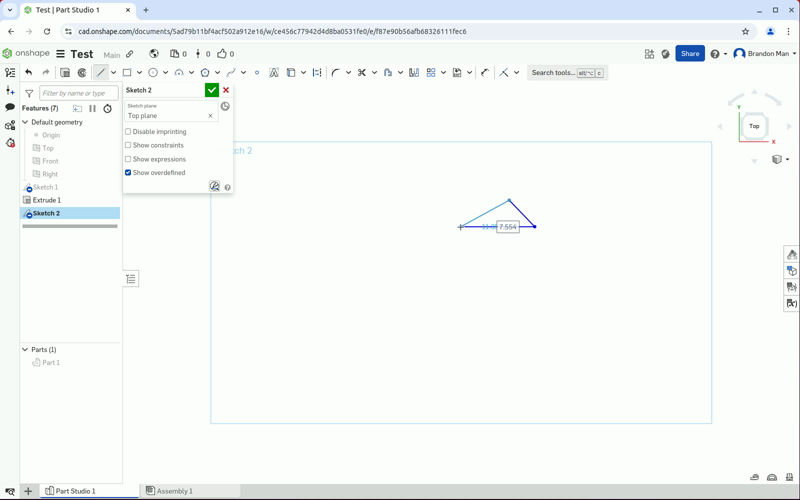
key(esc)
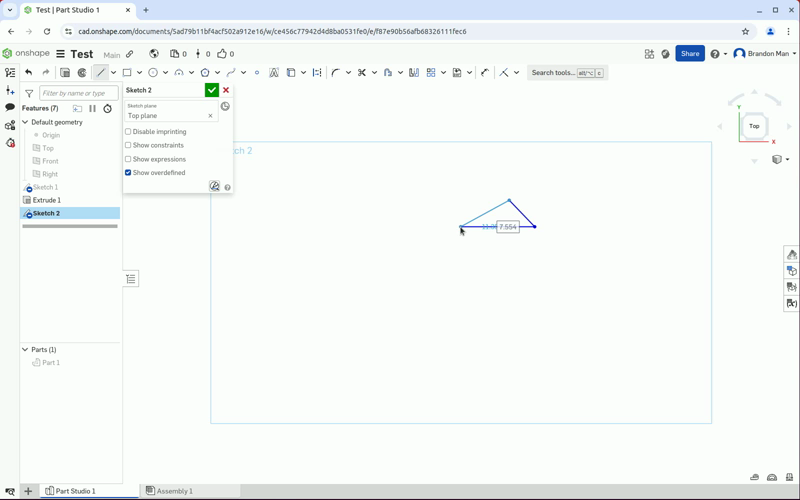
mouse_move(494, 221)
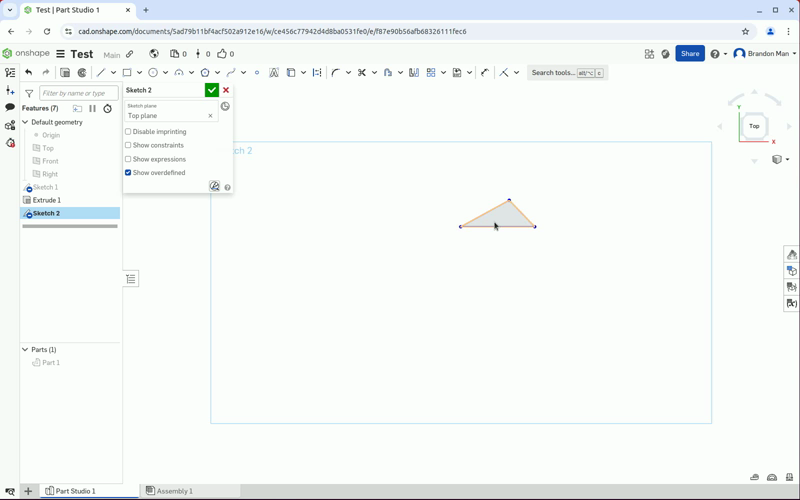
scroll(6)
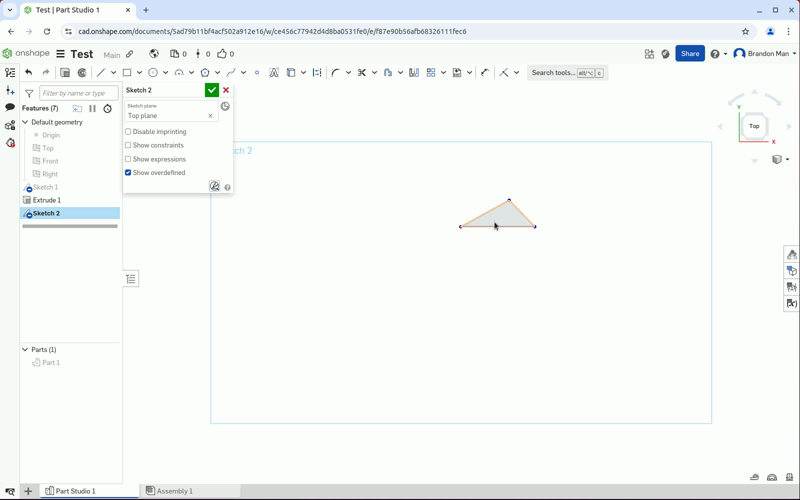
scroll(6)
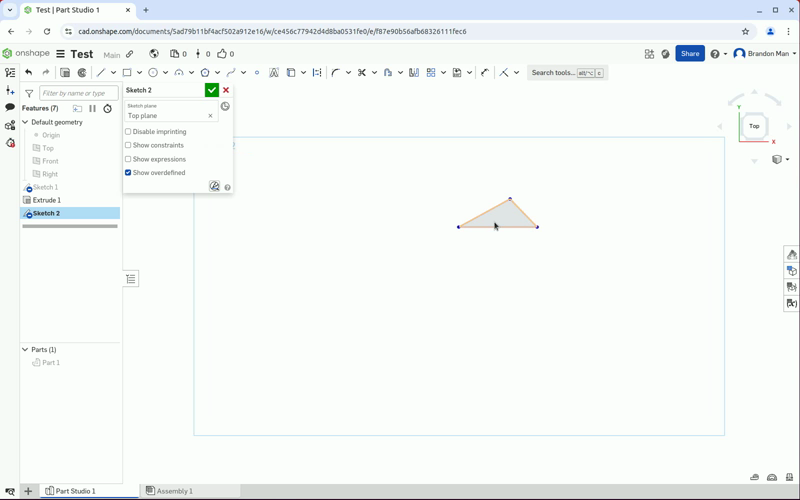
scroll(6)
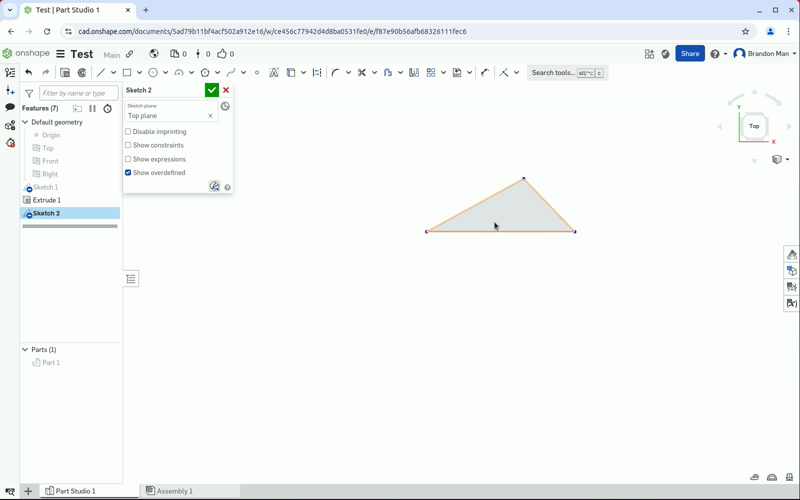
scroll(6)
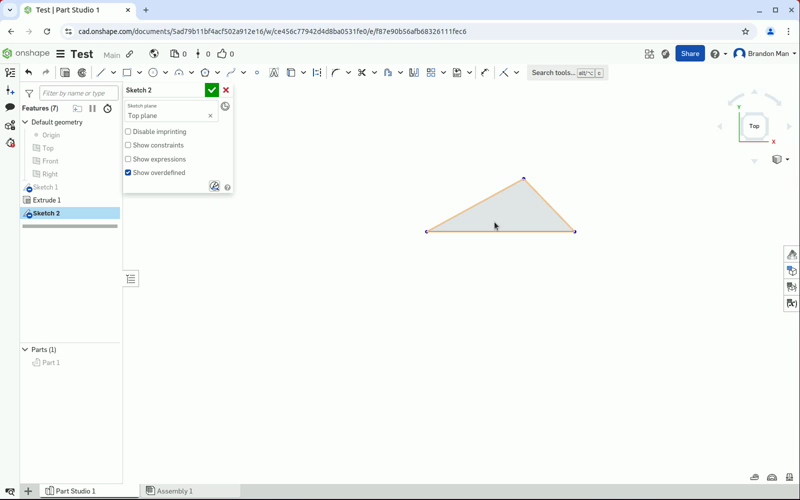
scroll(6)
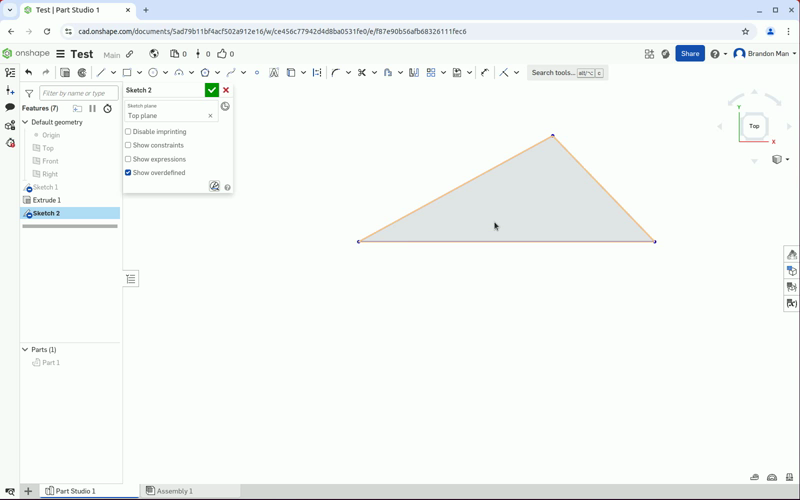
scroll(6)
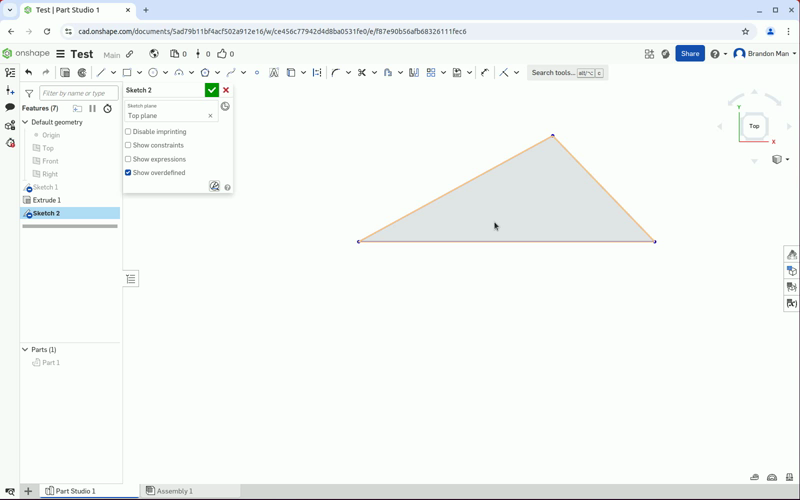
scroll(6)
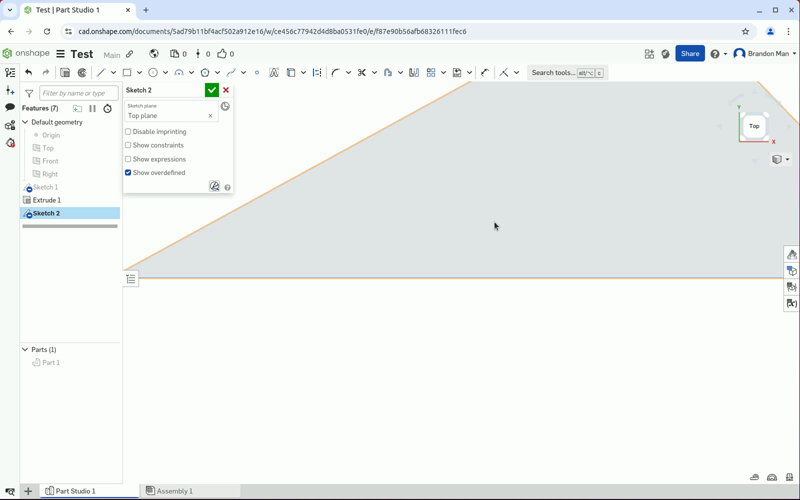
click(494, 221)
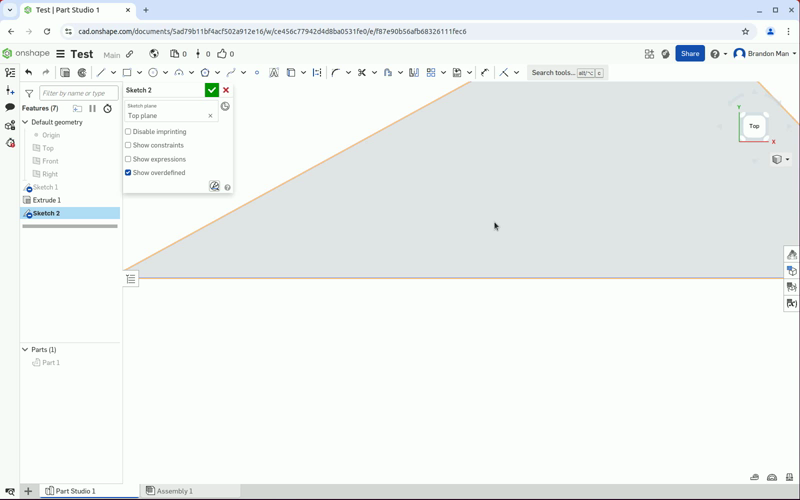
scroll(-6)
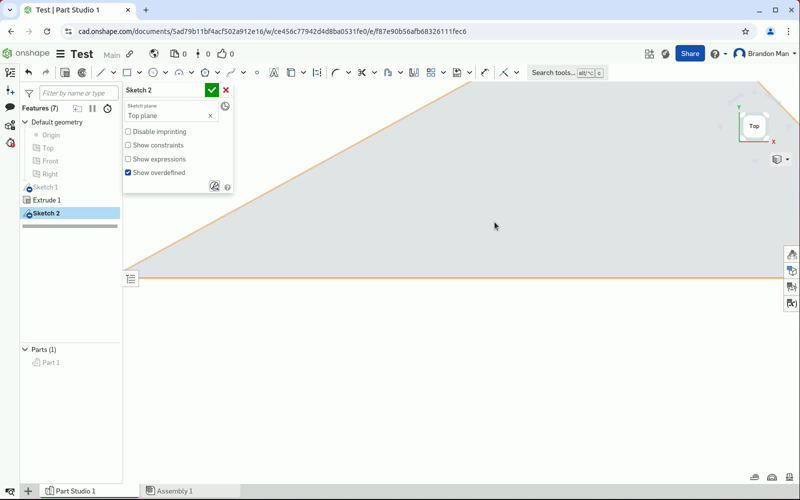
scroll(-6)
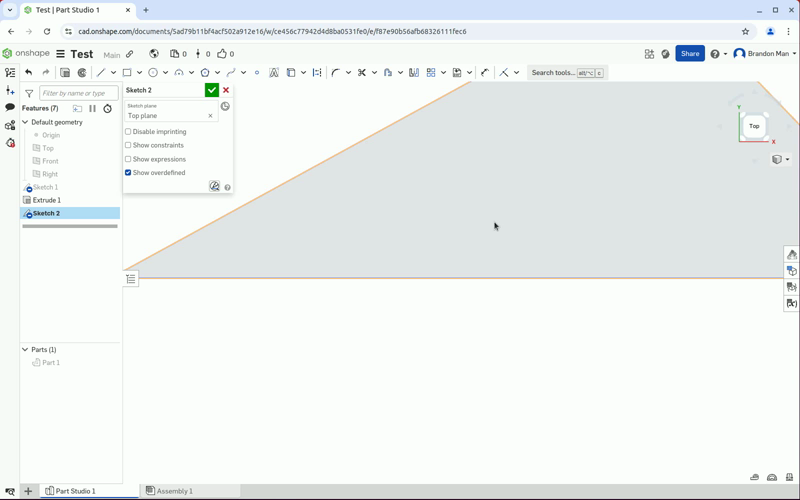
scroll(-6)
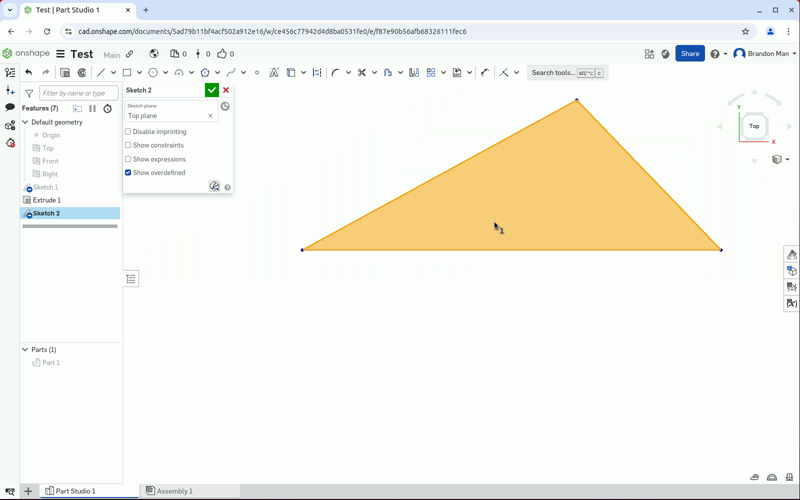
scroll(-6)
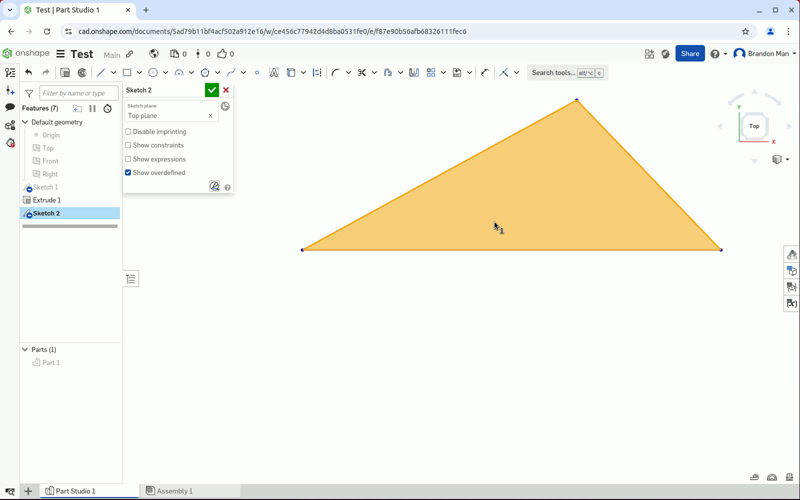
scroll(-6)
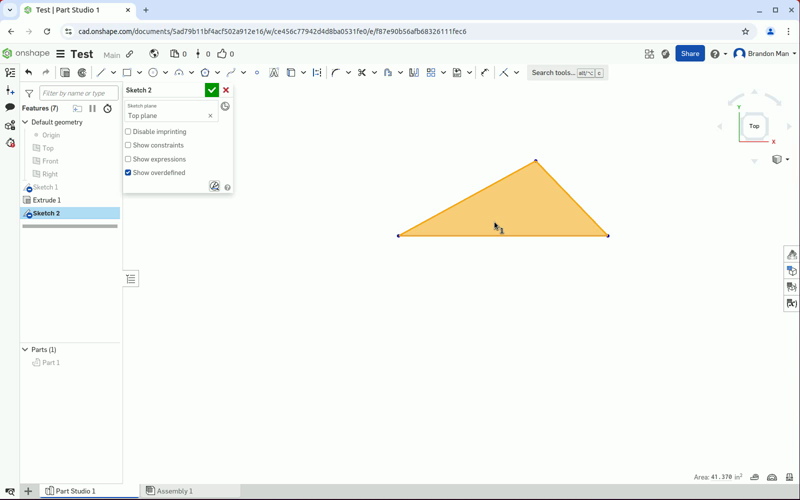
scroll(-6)
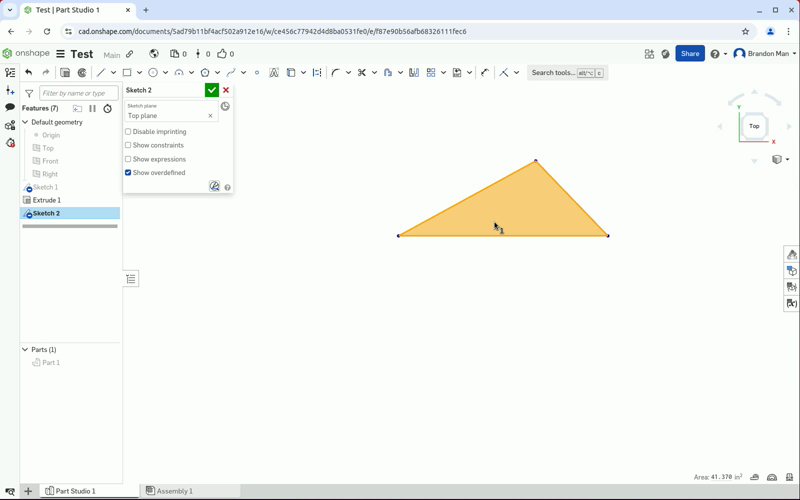
scroll(-6)
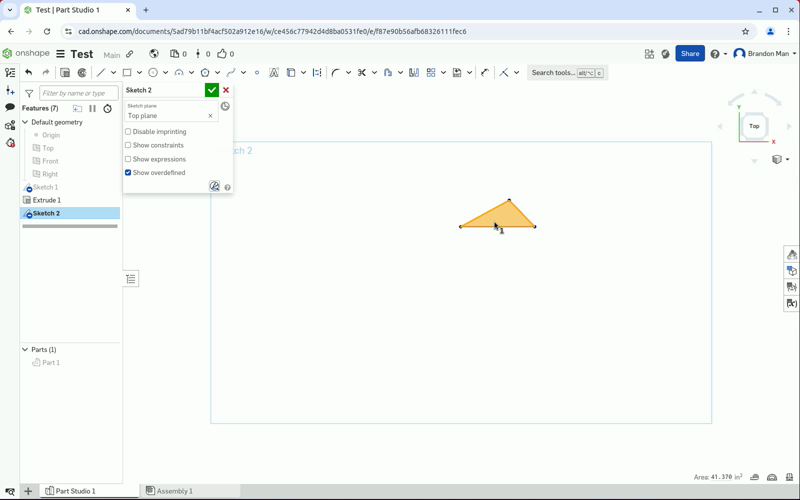
mouse_move(73, 352)
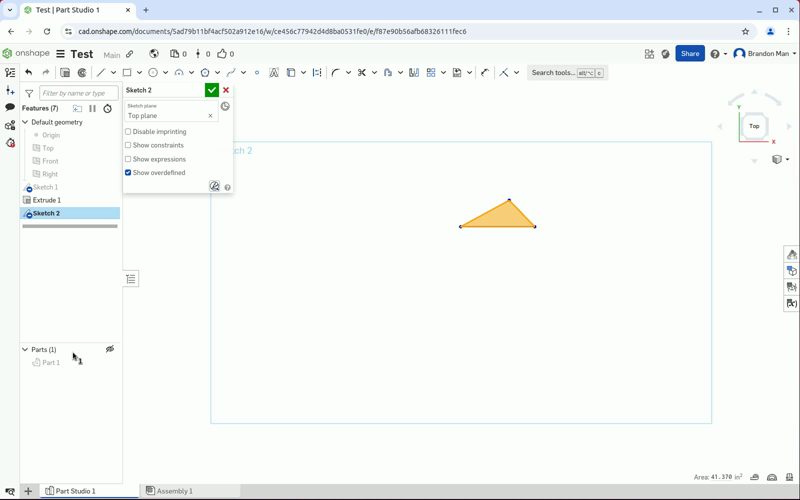
key(shift+y)
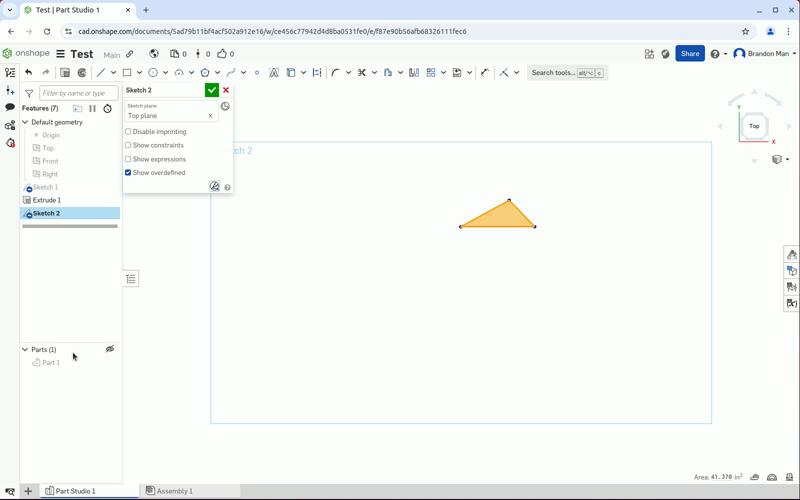
key(shift+e)
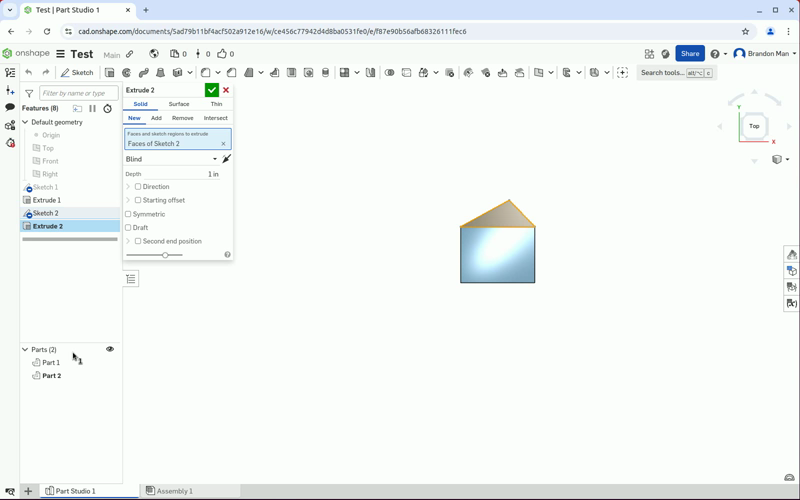
mouse_move(143, 106)
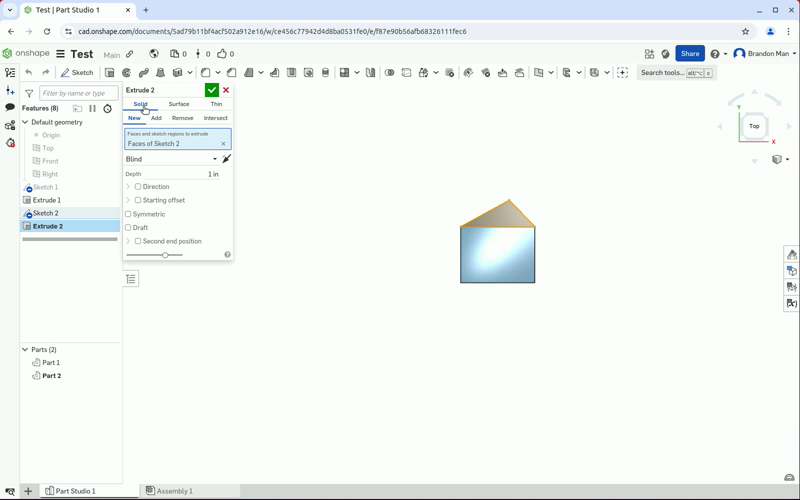
click(143, 106)
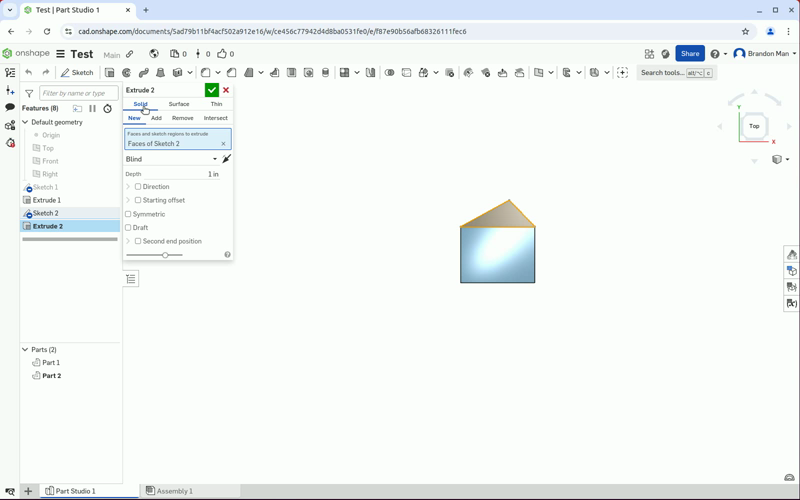
mouse_move(137, 120)
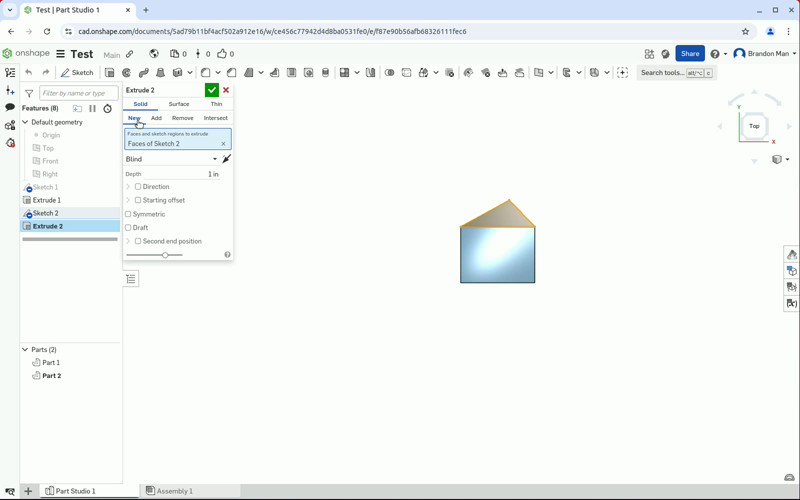
click(137, 120)
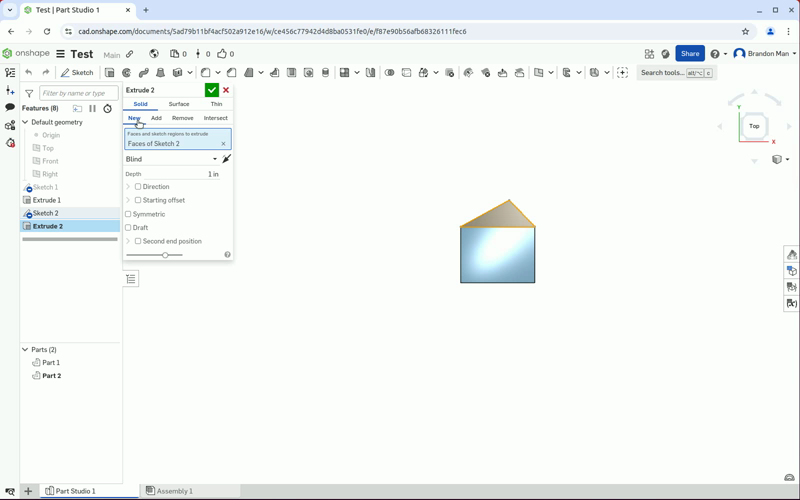
key(tab, 4)
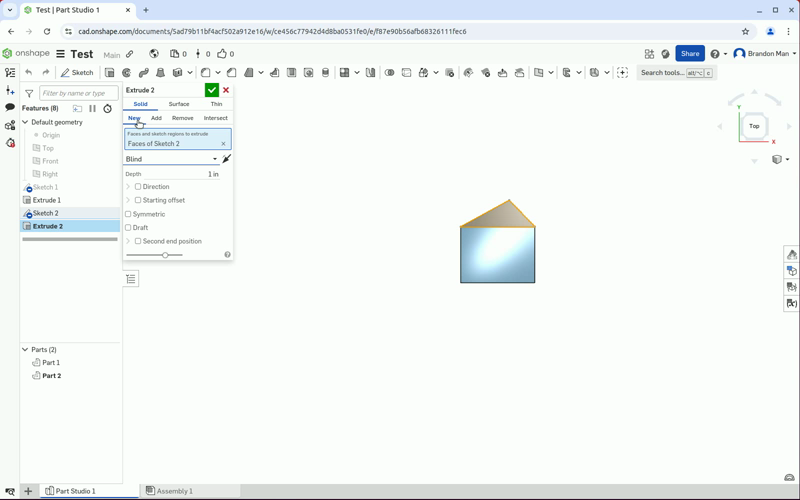
text(19.016)
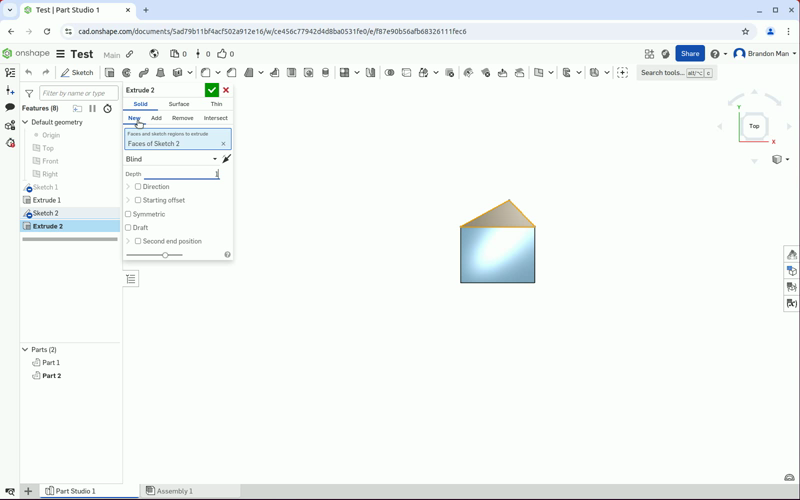
key(enter)
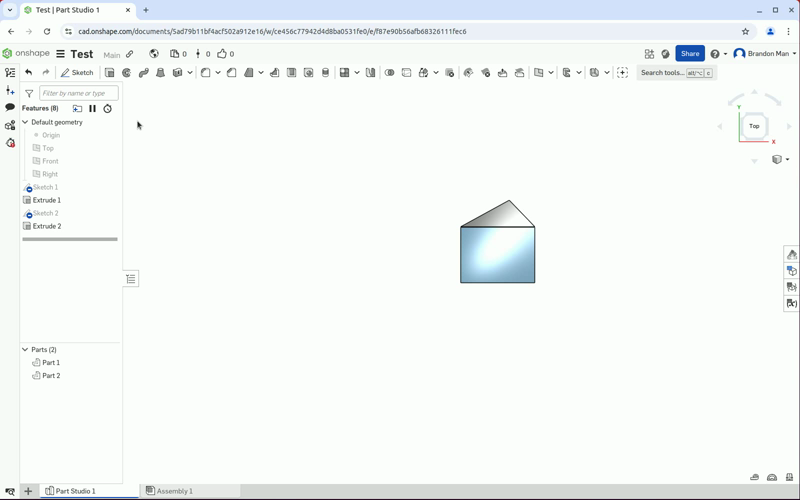
key(shift+h)
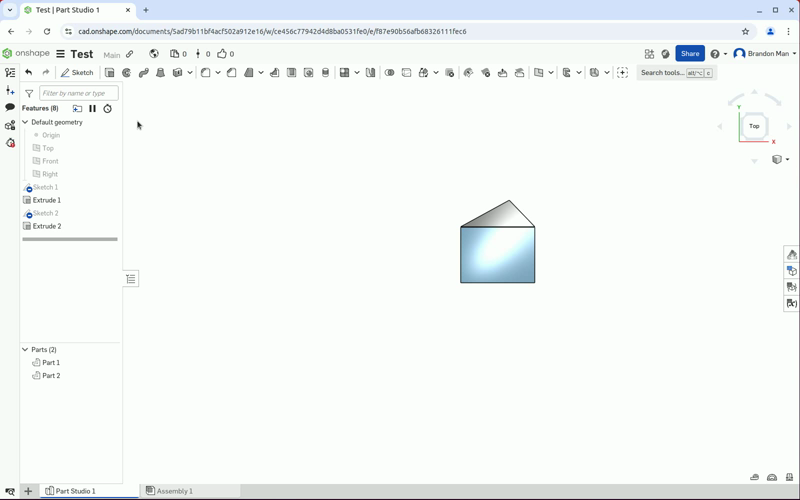
key(shift+h)
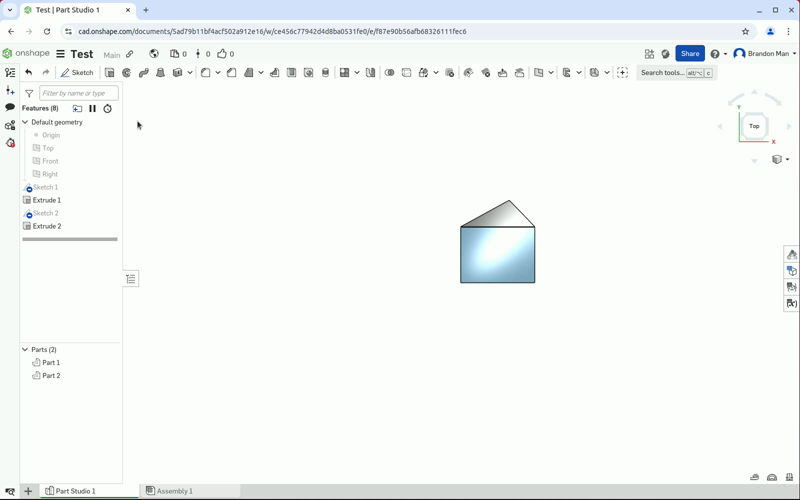
mouse_move(73, 189)
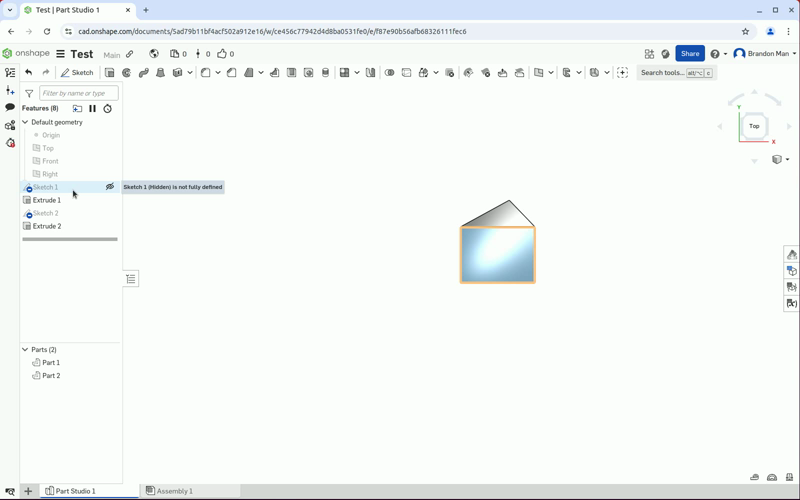
click(73, 189)
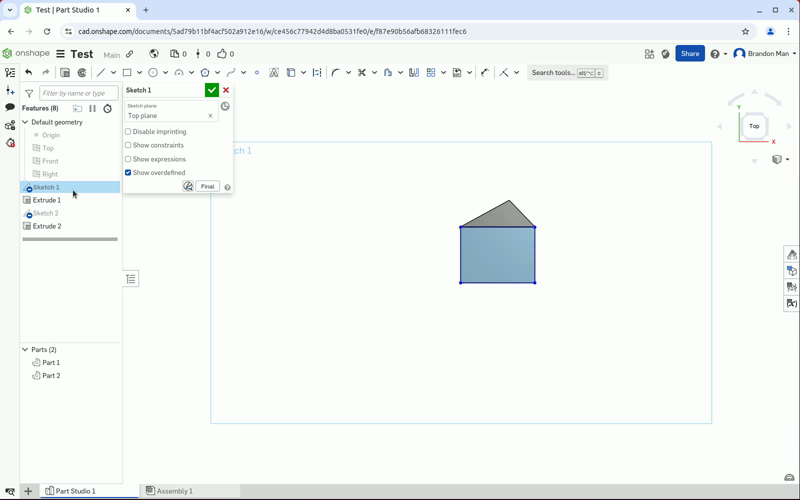
mouse_move(229, 92)
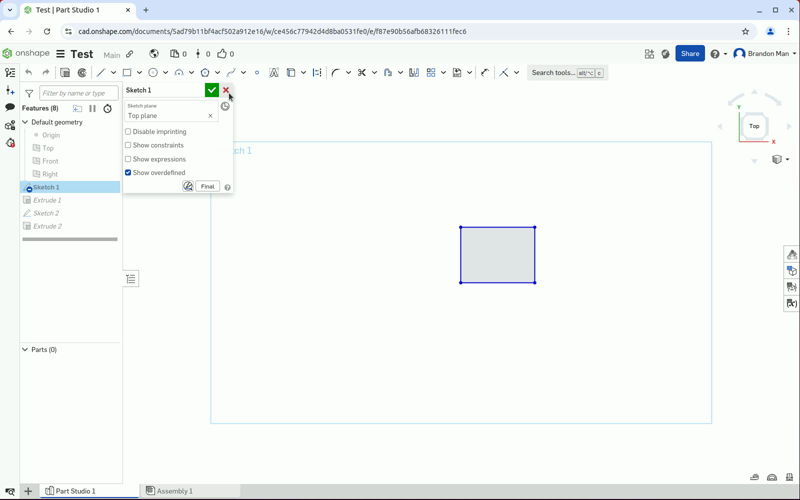
click(229, 92)
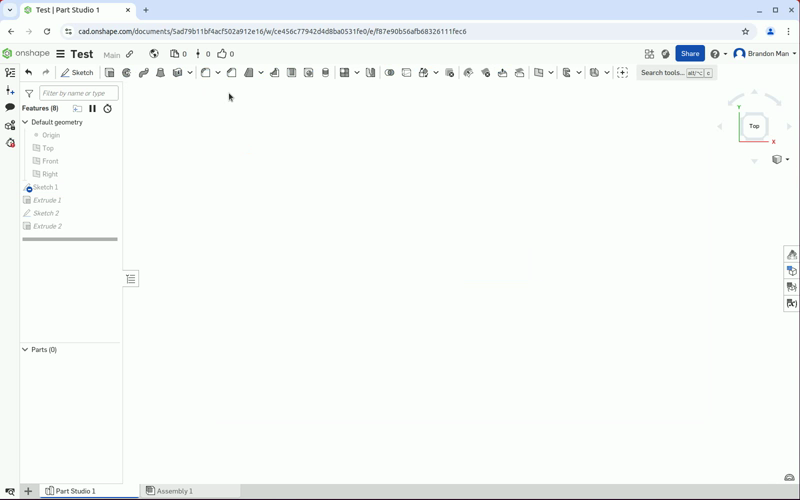
mouse_move(73, 352)
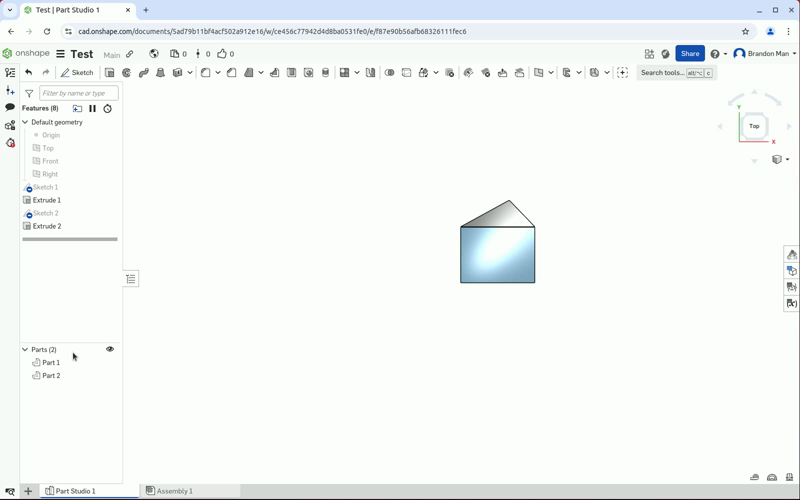
key(y)
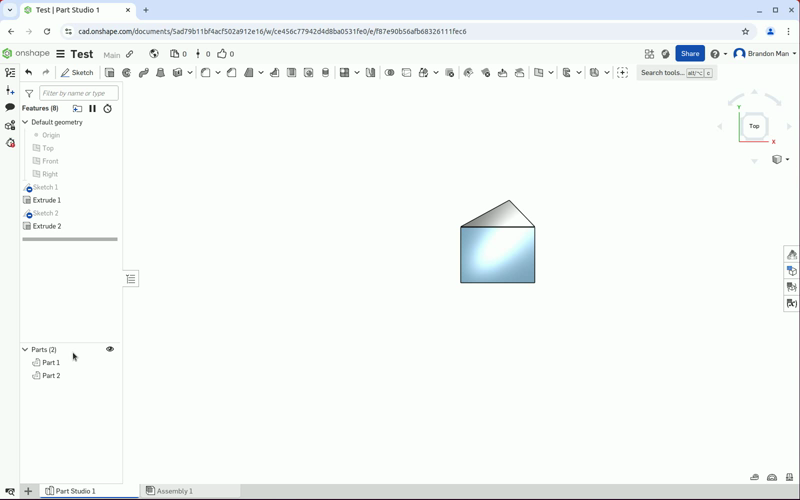
key(shift+p)
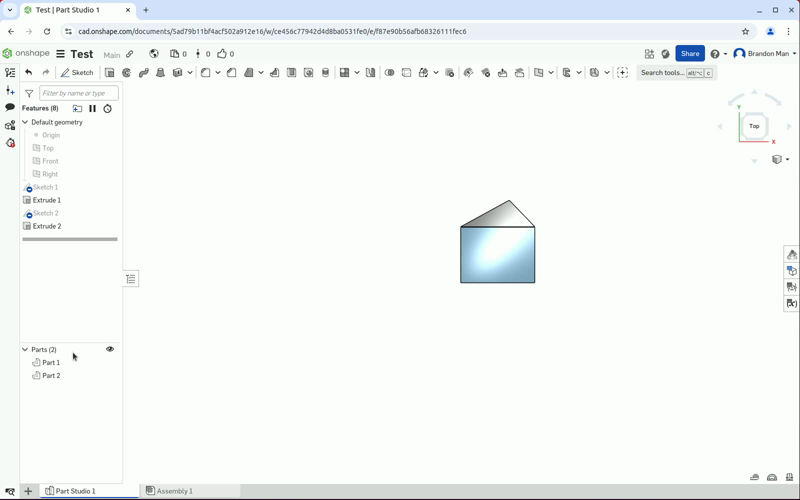
key(space)
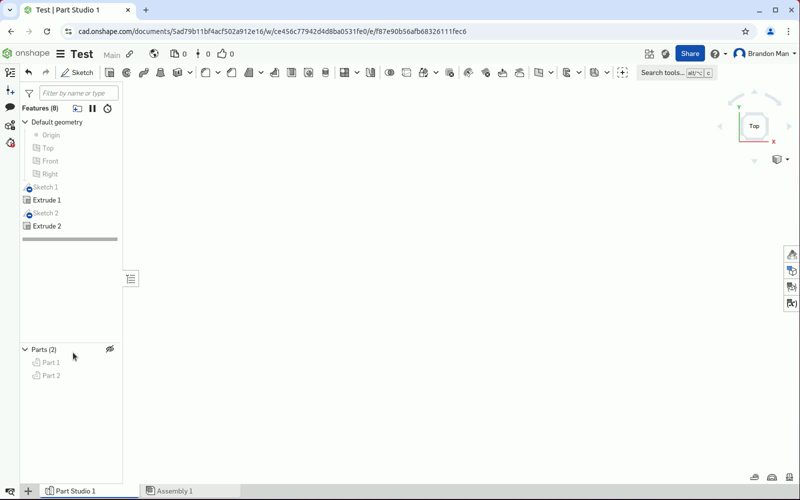
key_down(shift)
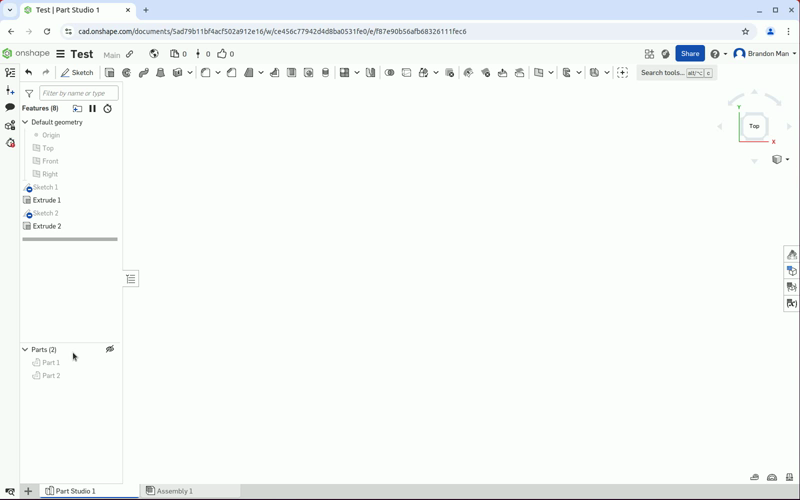
key(up)
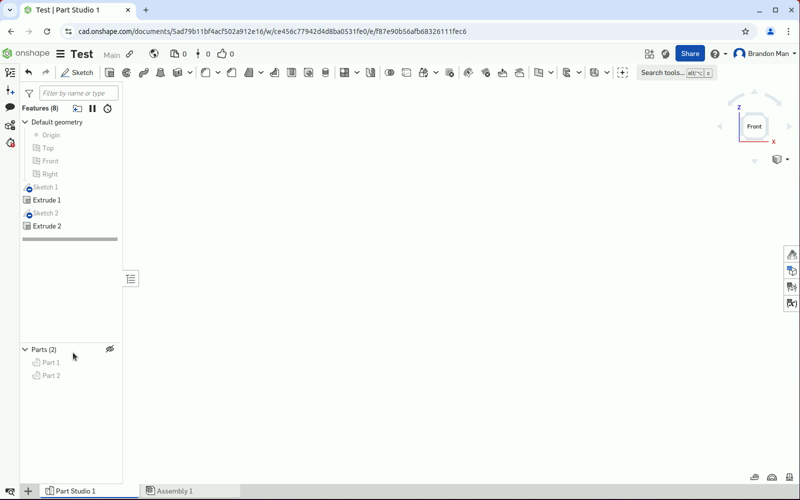
key_up(shift)
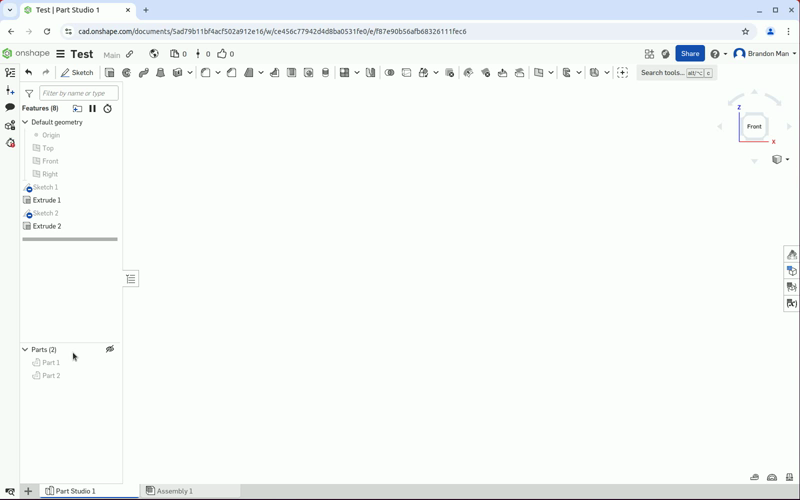
key(space)
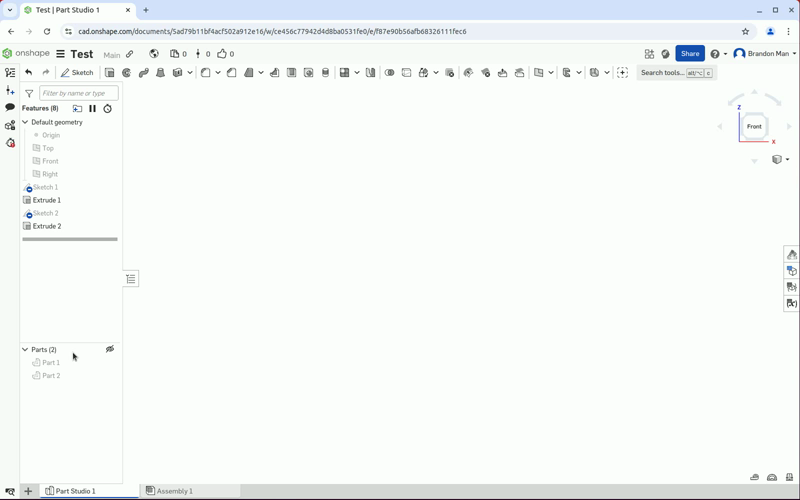
key_down(shift)
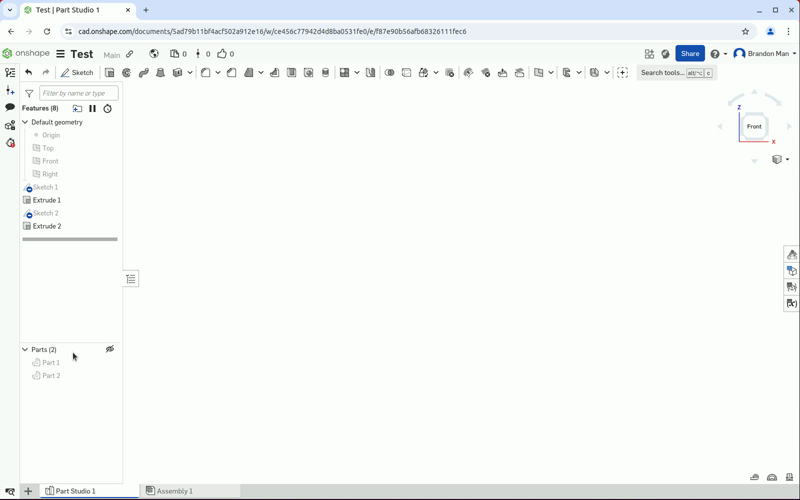
key(left)
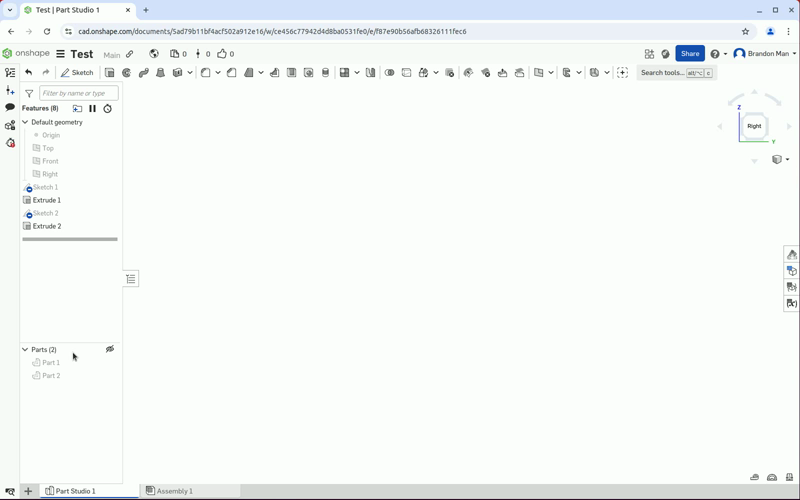
key_up(shift)
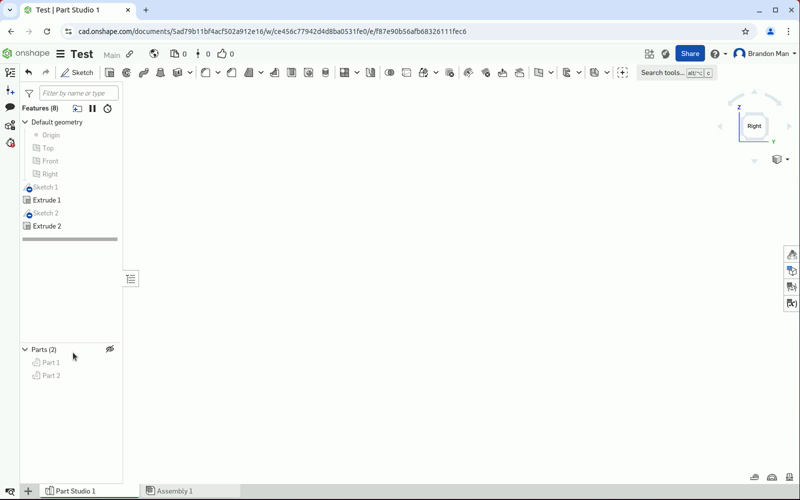
mouse_move(73, 352)
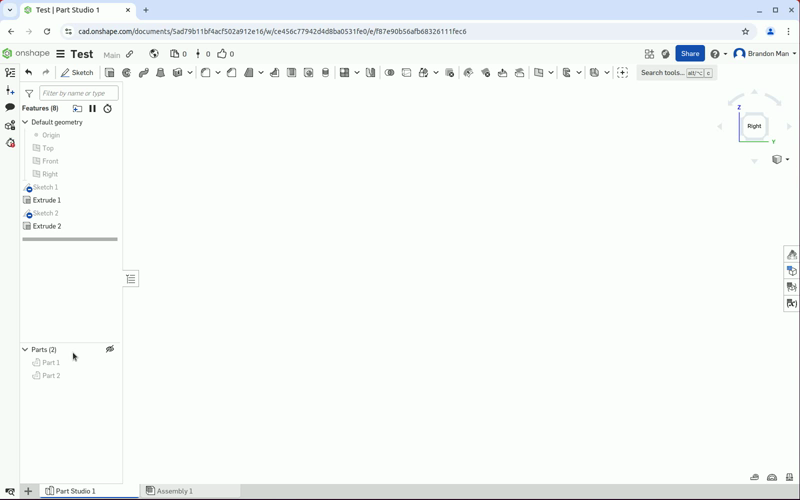
key(shift+y)
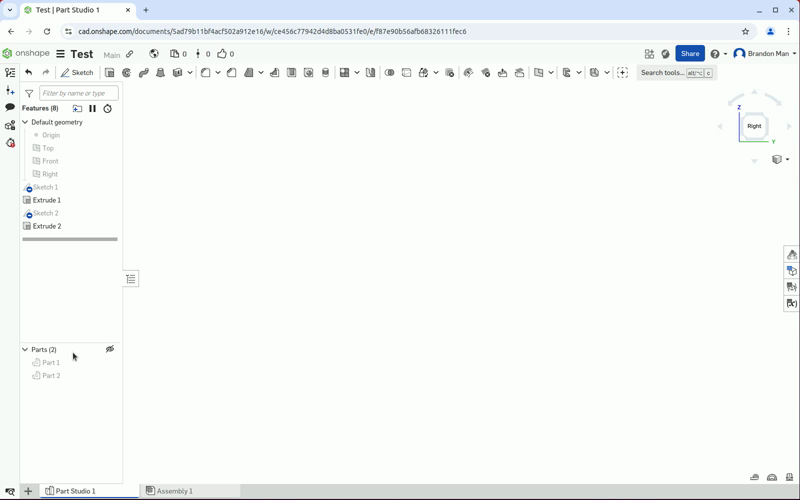
key(shift+s)
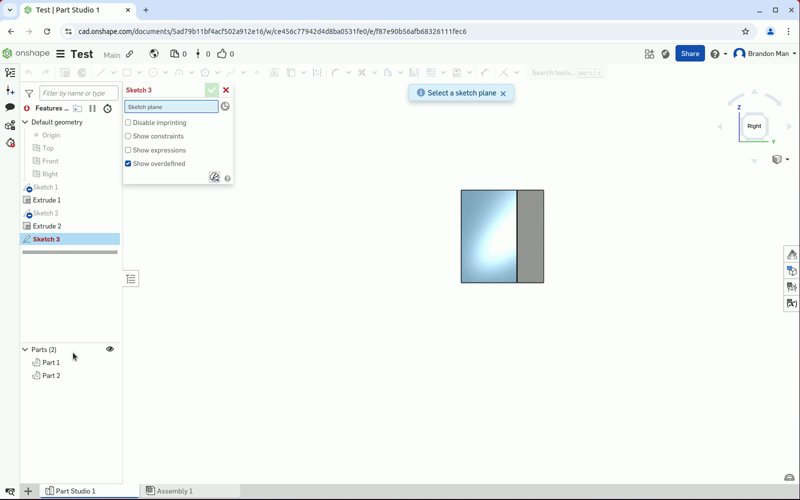
mouse_move(73, 176)
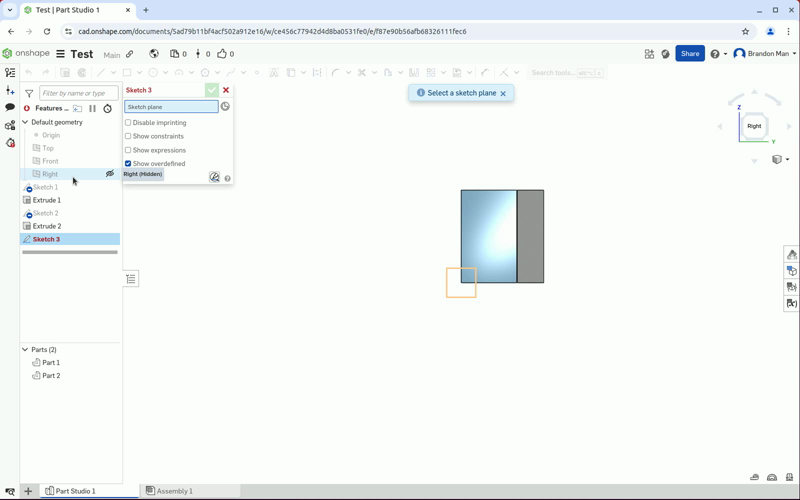
click(73, 176)
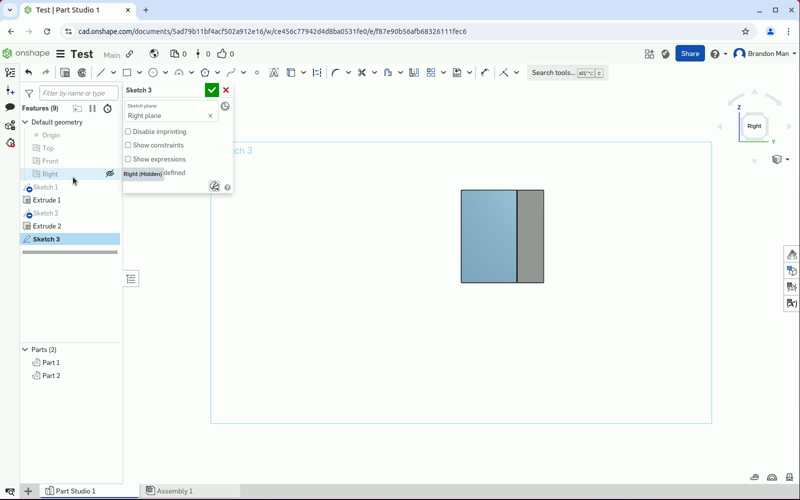
mouse_move(73, 352)
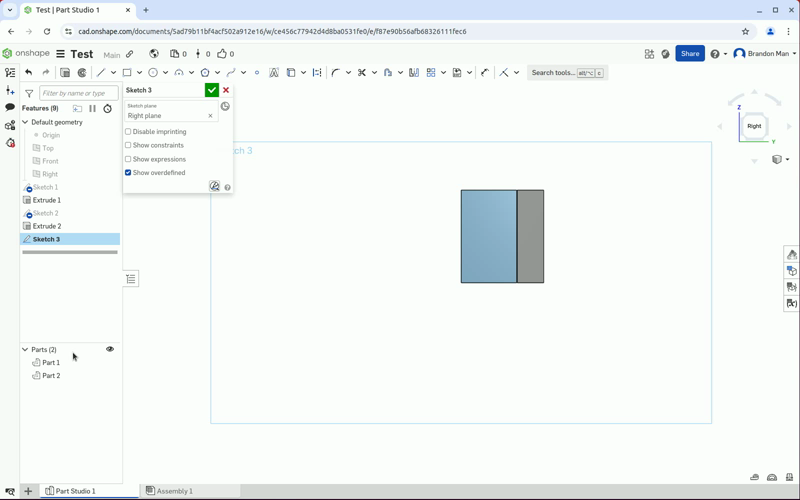
key(y)
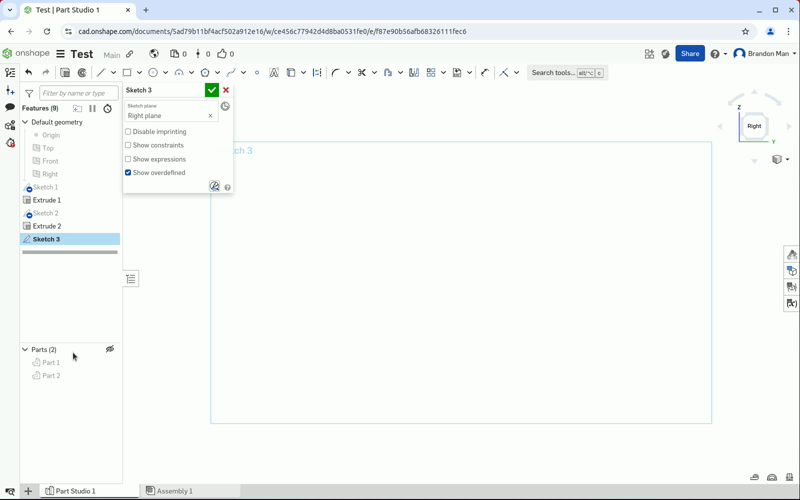
key(c)
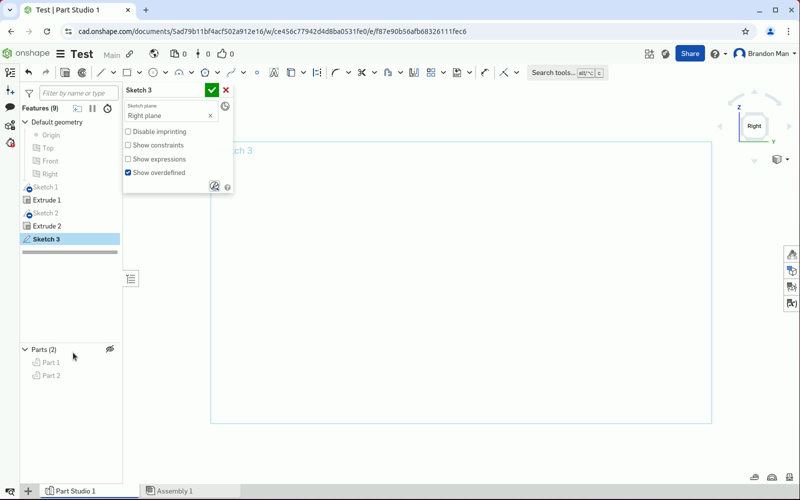
key_down(shift)
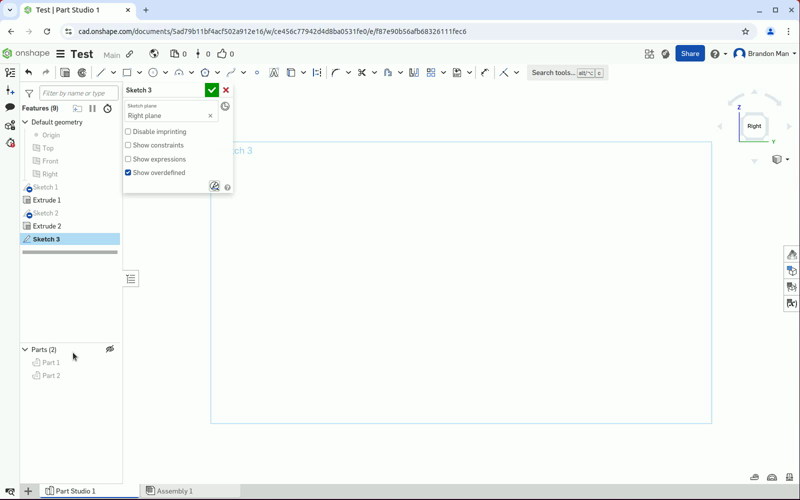
mouse_move(487, 218)
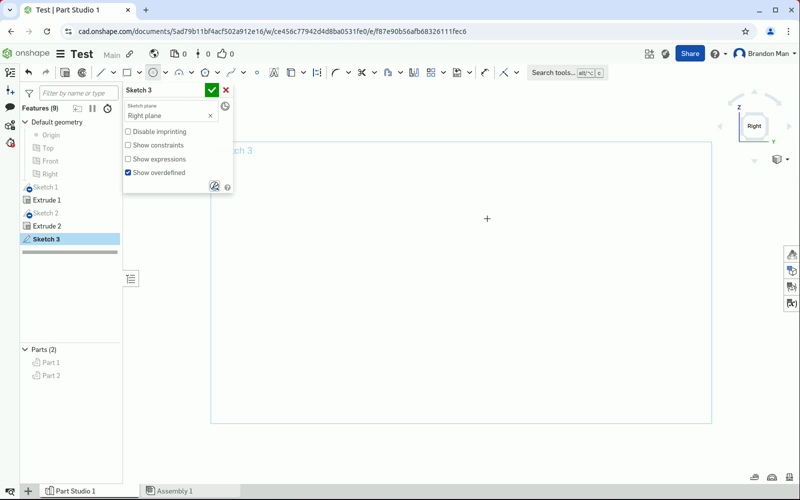
click(487, 218)
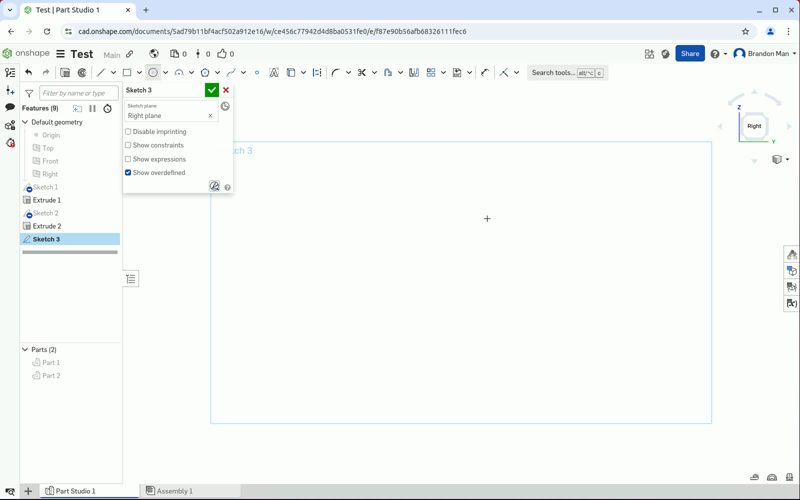
key_up(shift)
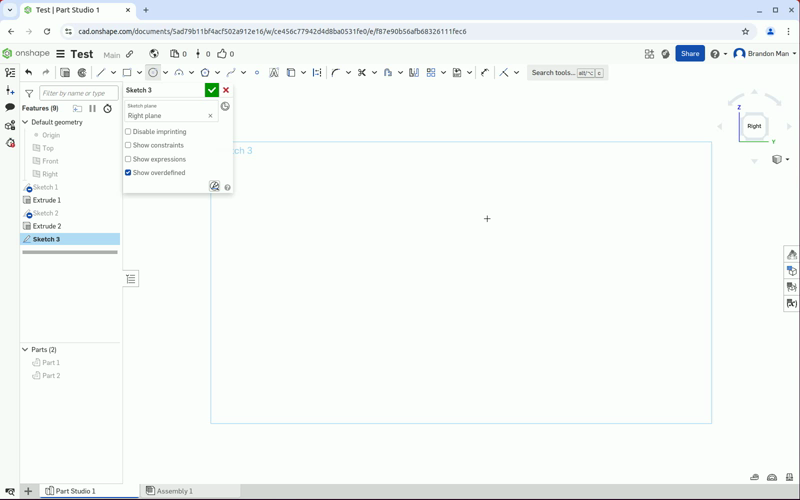
mouse_move(506, 218)
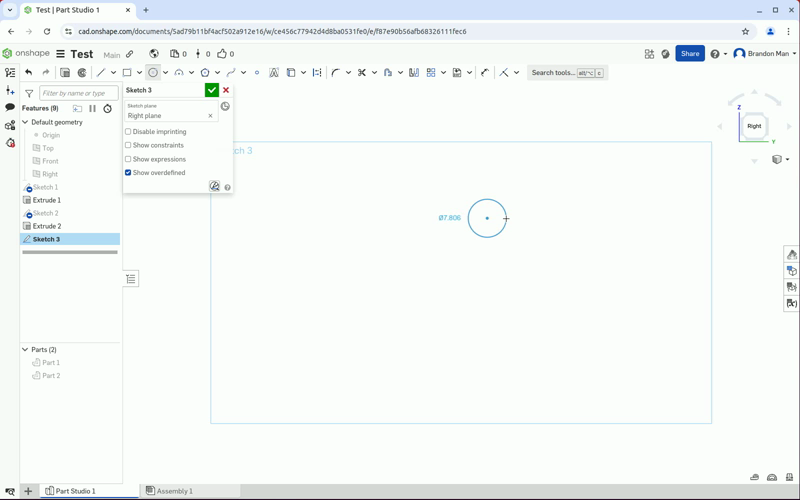
click(506, 218)
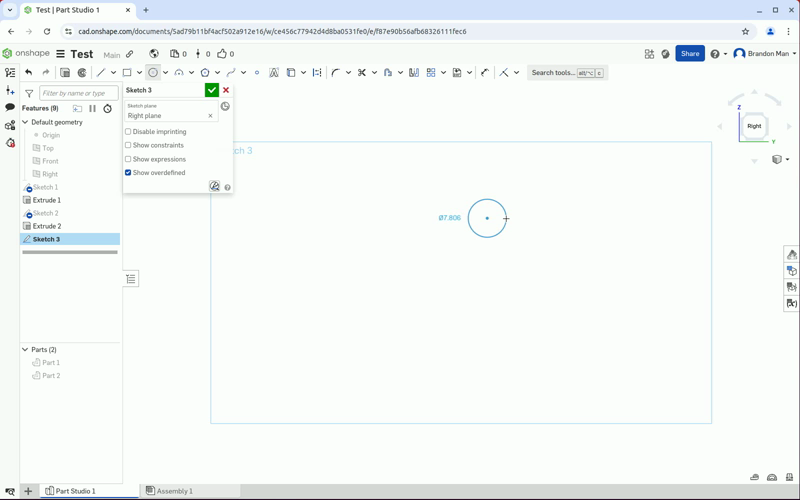
key(esc)
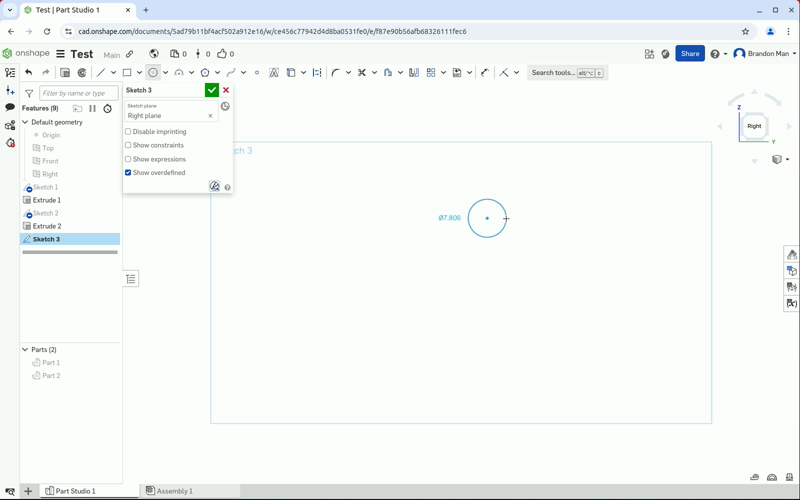
mouse_move(473, 224)
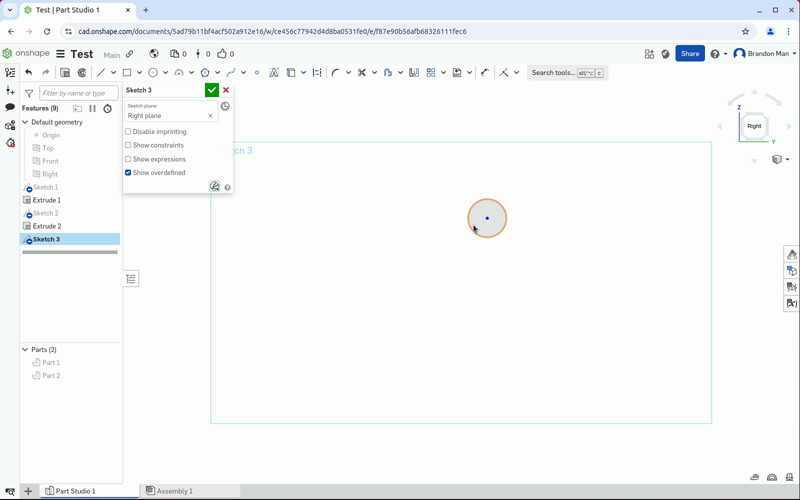
scroll(6)
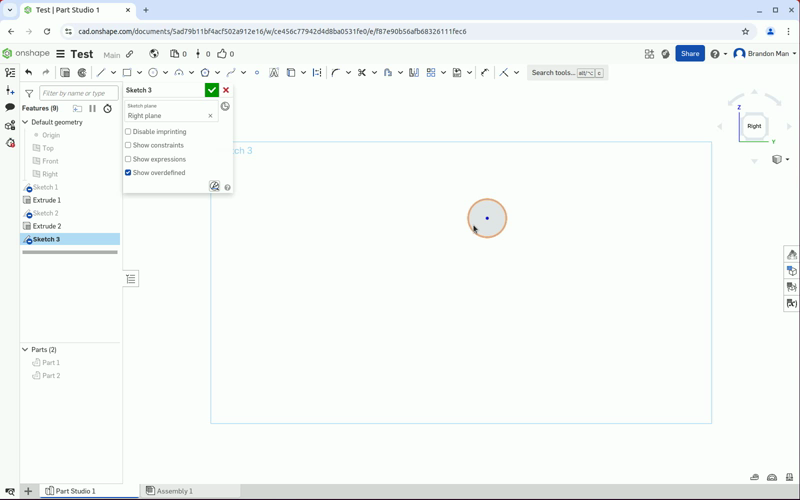
scroll(6)
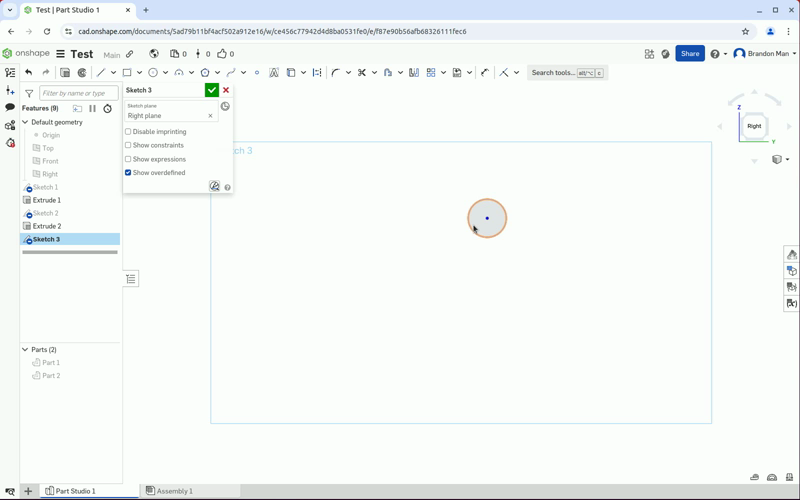
scroll(6)
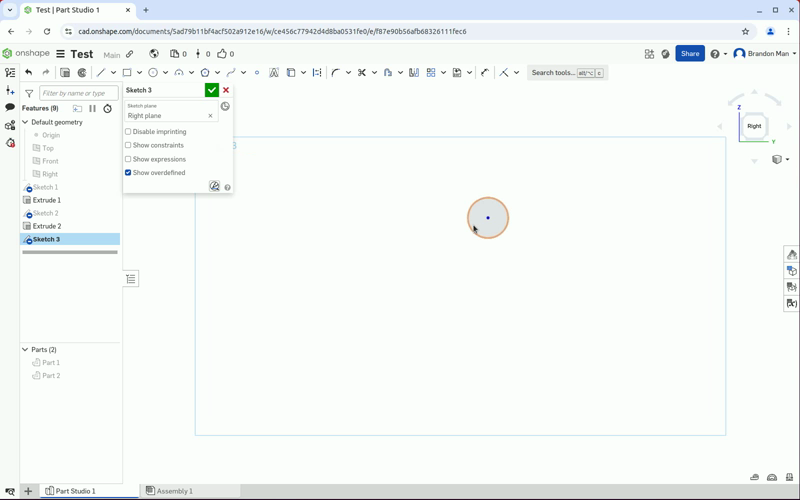
scroll(6)
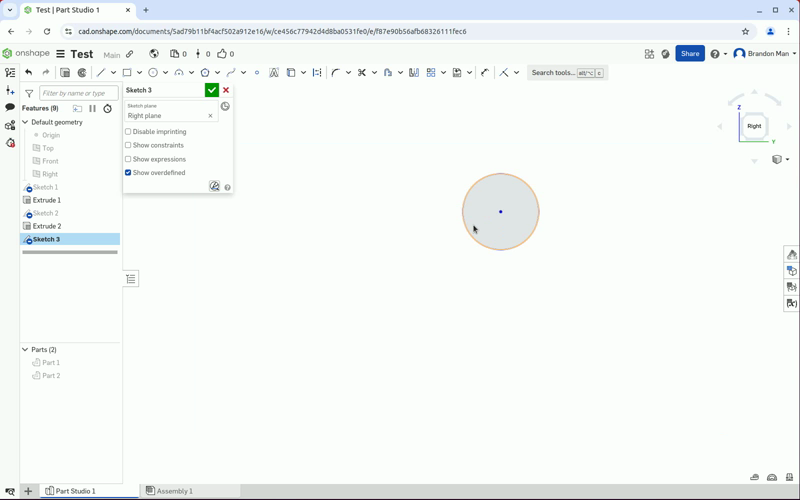
scroll(6)
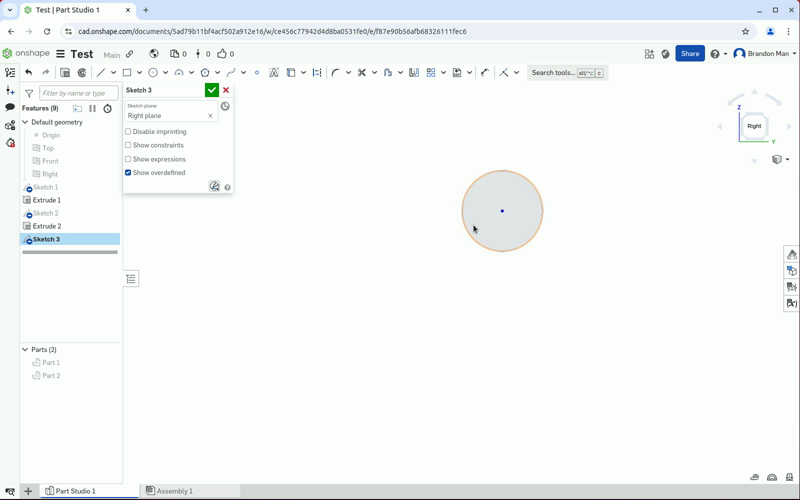
scroll(6)
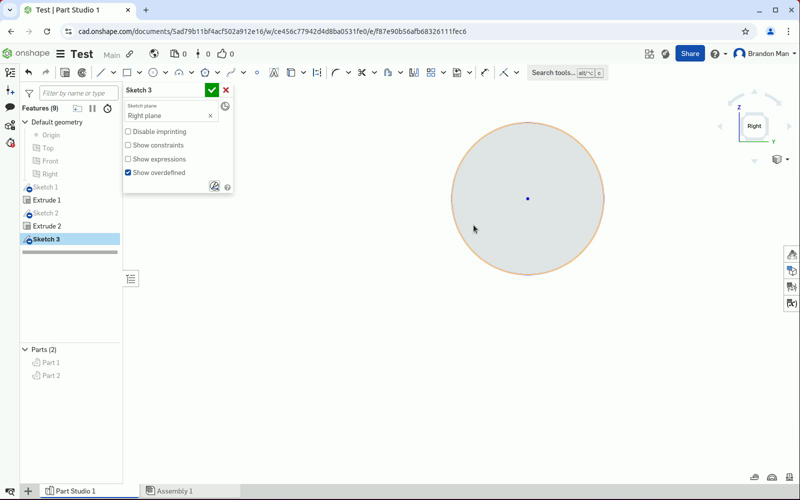
scroll(6)
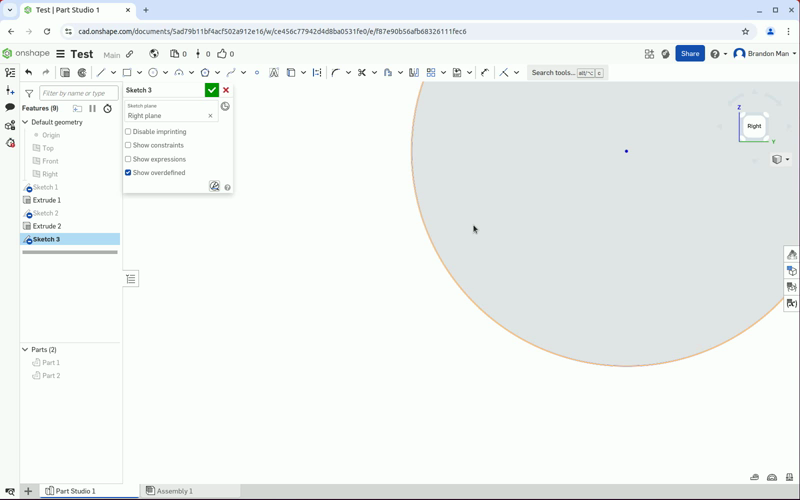
click(473, 224)
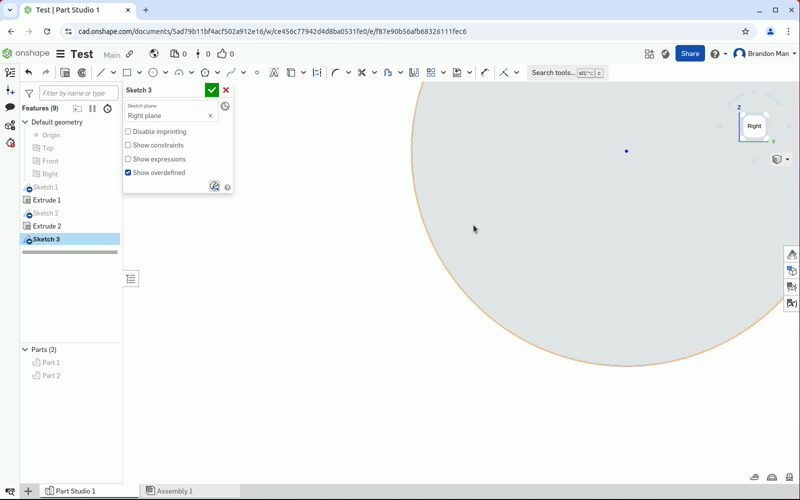
scroll(-6)
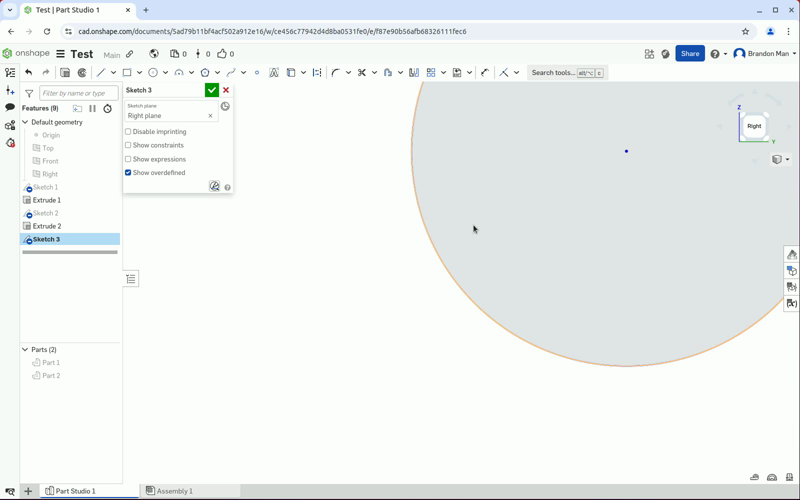
scroll(-6)
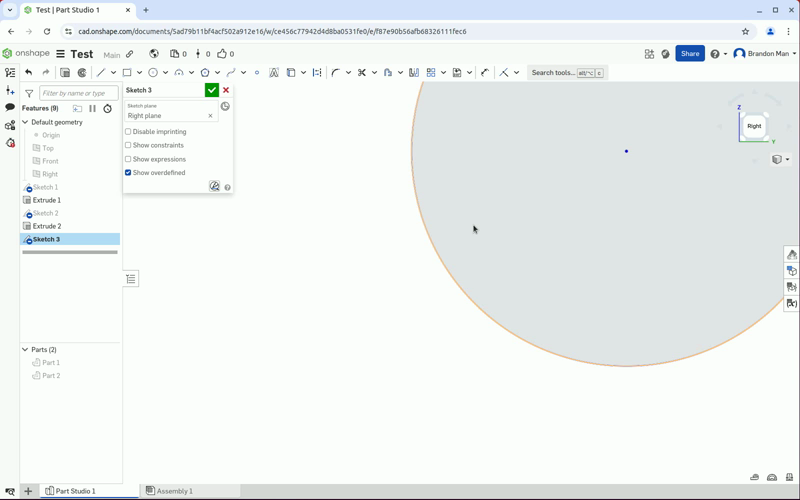
scroll(-6)
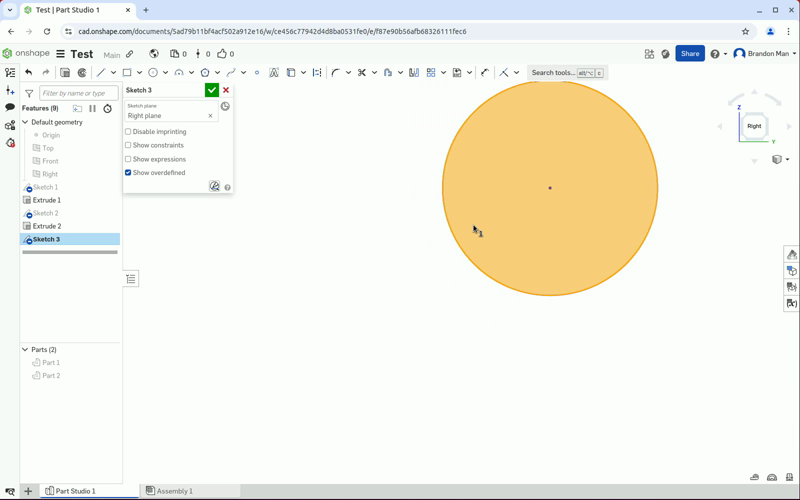
scroll(-6)
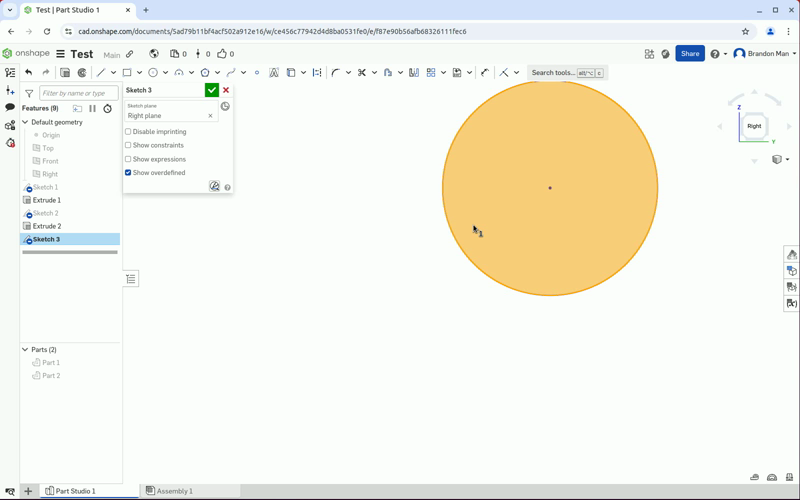
scroll(-6)
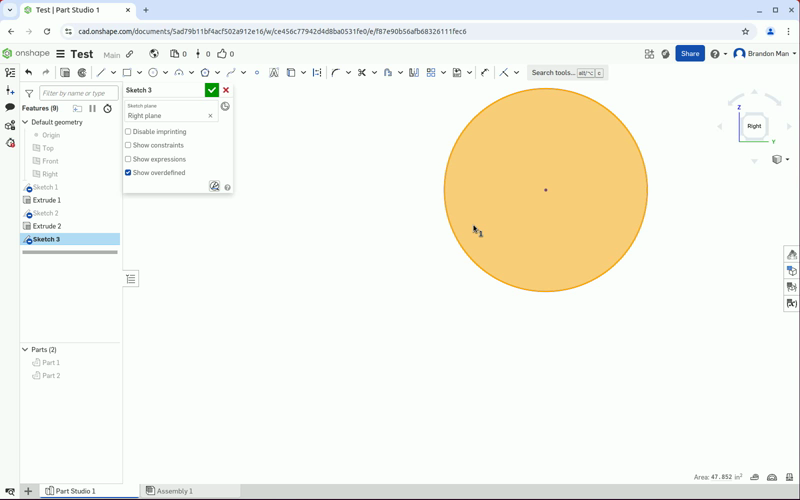
scroll(-6)
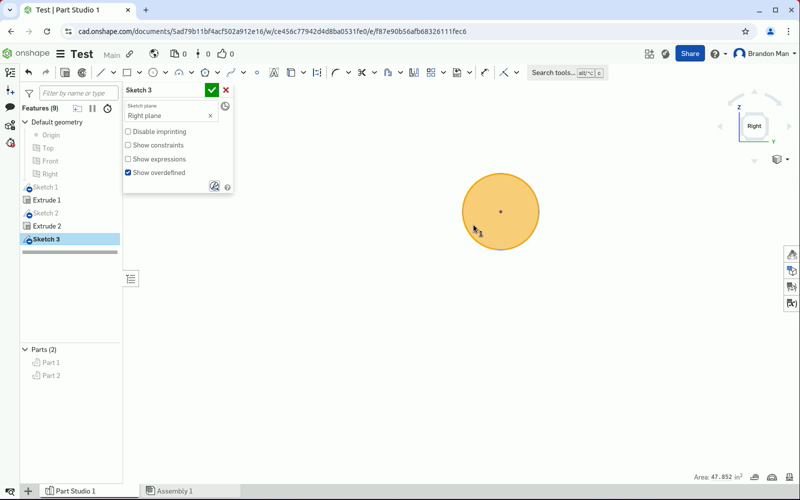
scroll(-6)
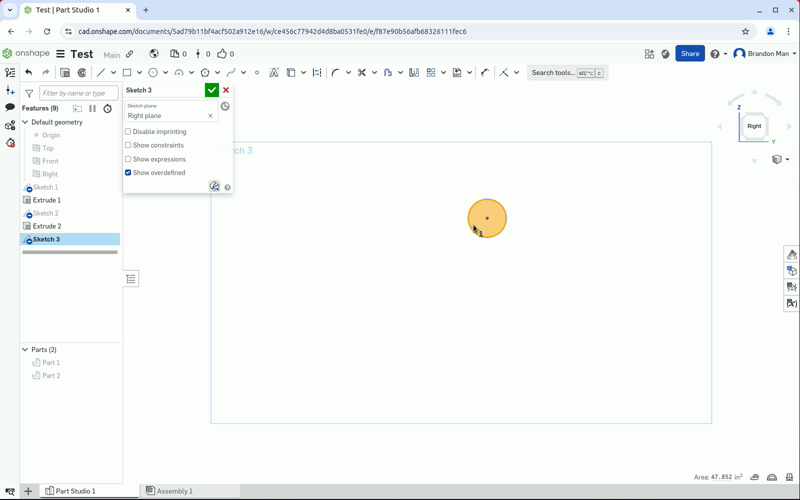
mouse_move(73, 352)
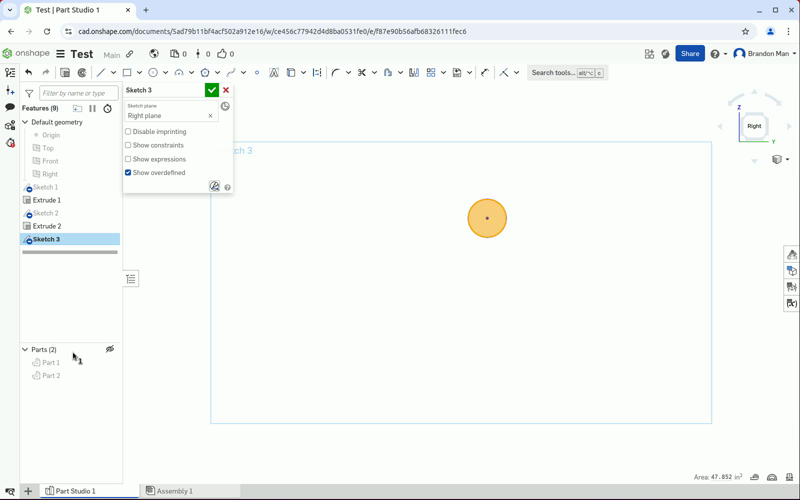
key(shift+y)
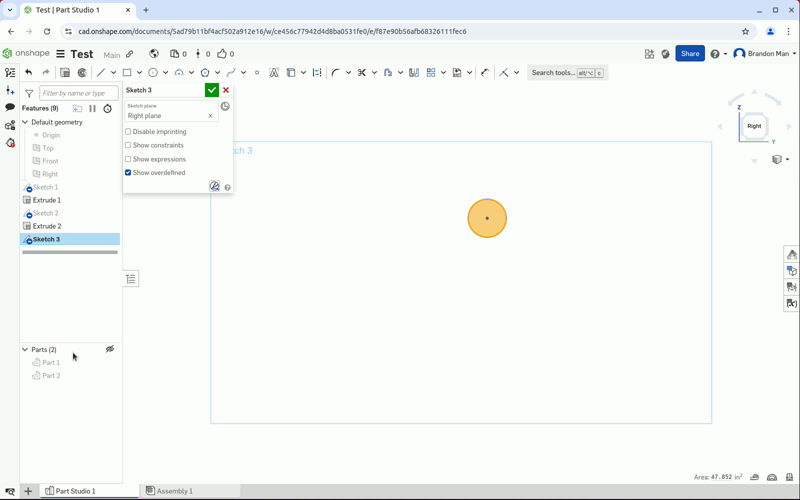
key(shift+e)
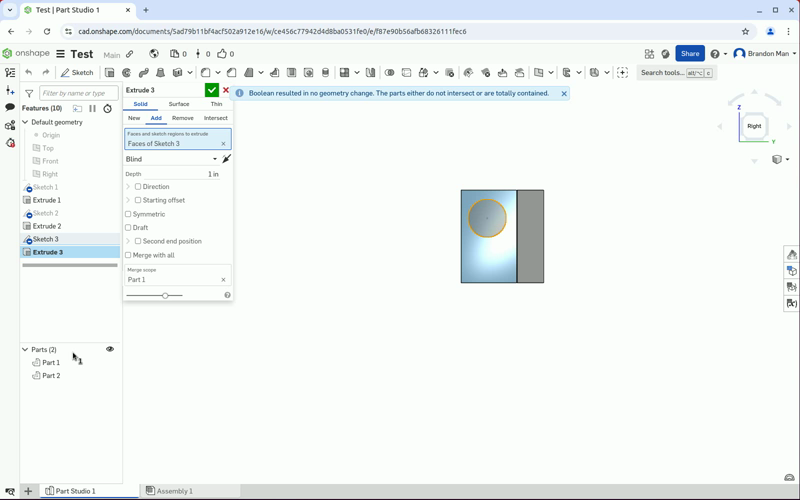
mouse_move(143, 106)
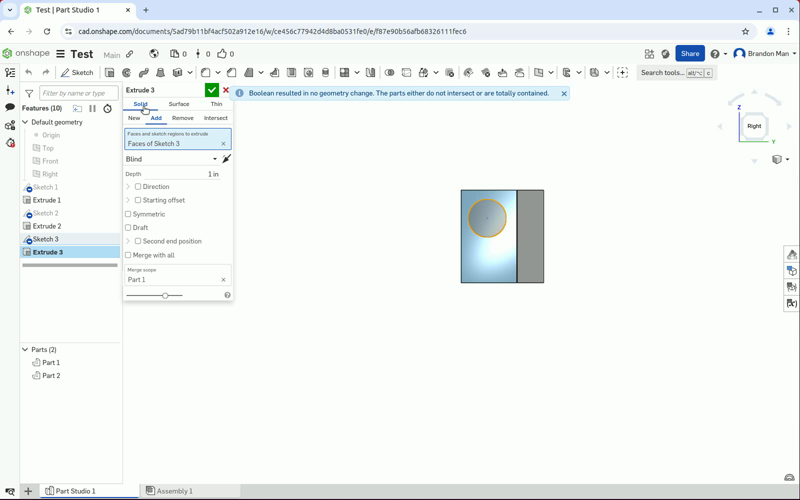
click(143, 106)
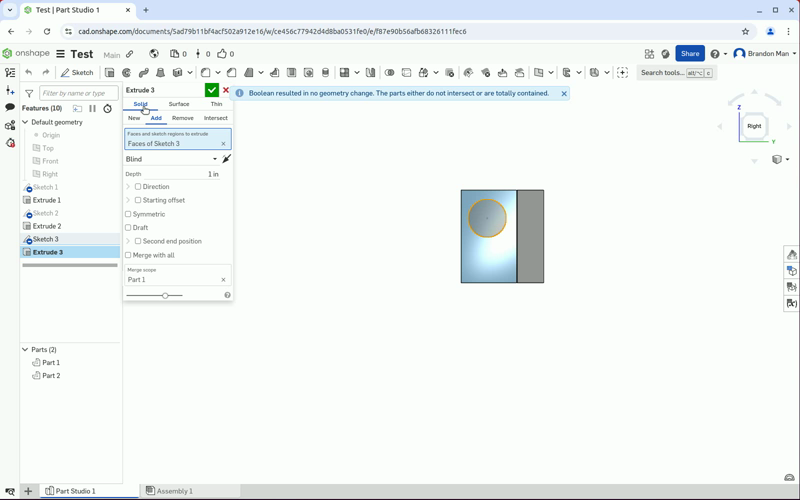
mouse_move(186, 120)
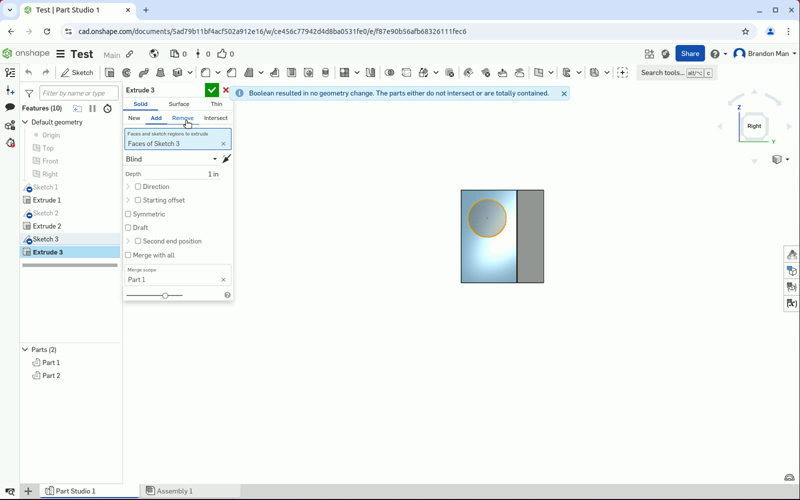
click(186, 120)
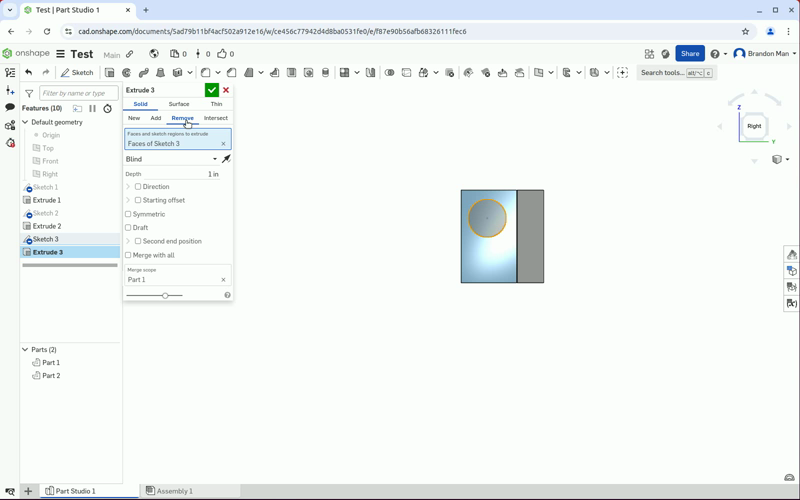
key(tab, 4)
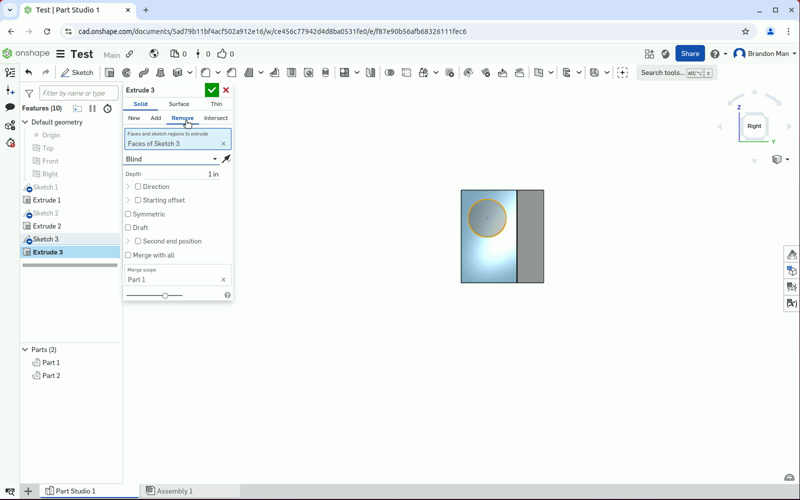
text(7.703)
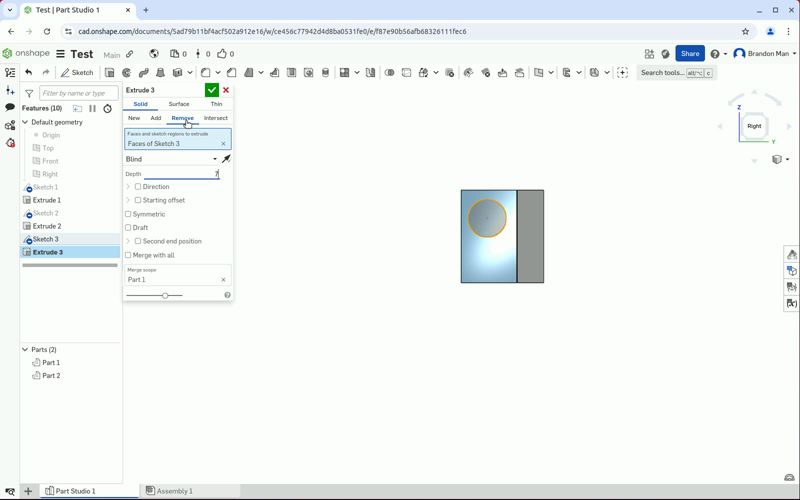
key(tab, 6)
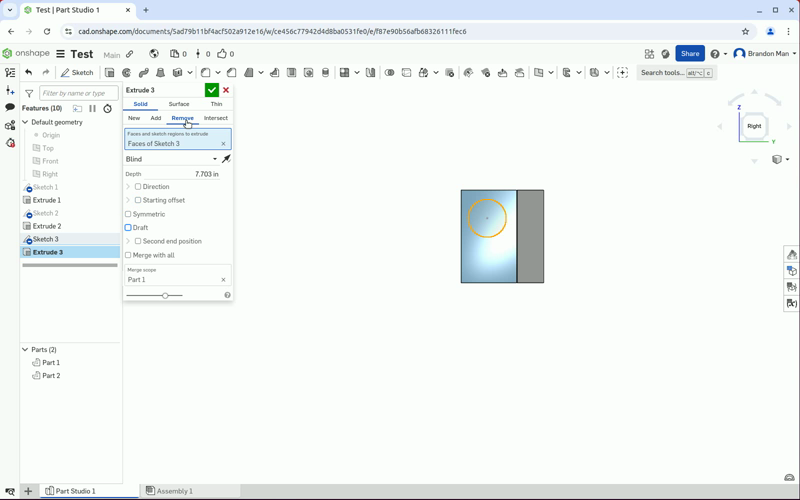
key(space)
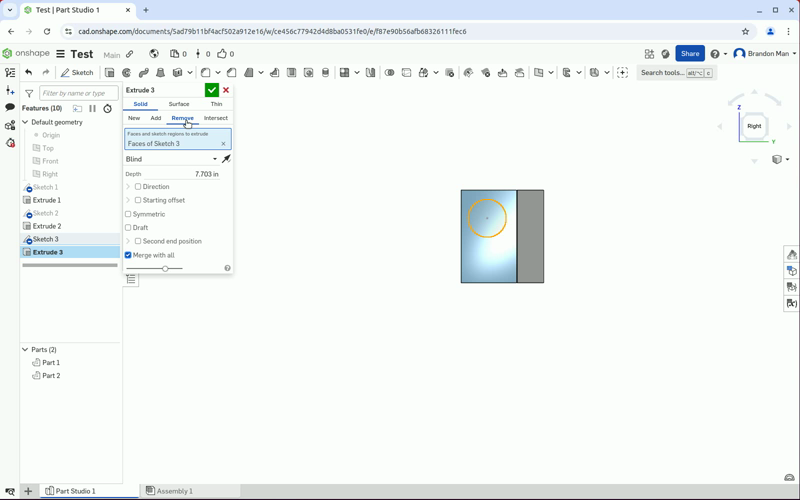
key(enter)
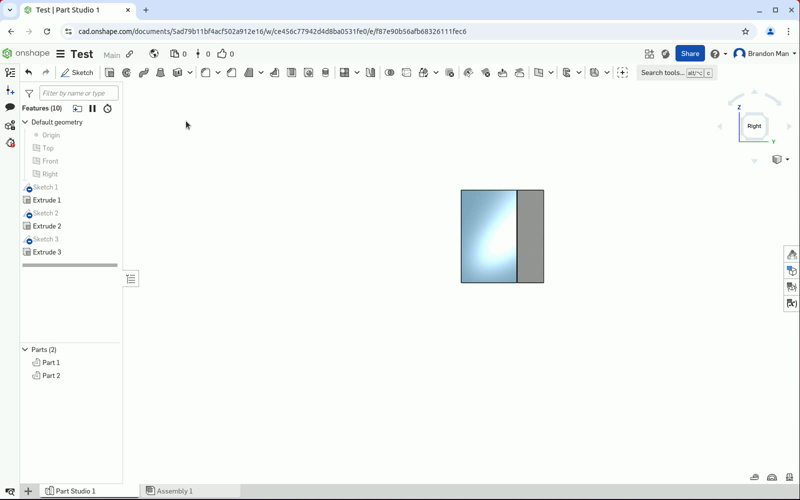
key(shift+h)
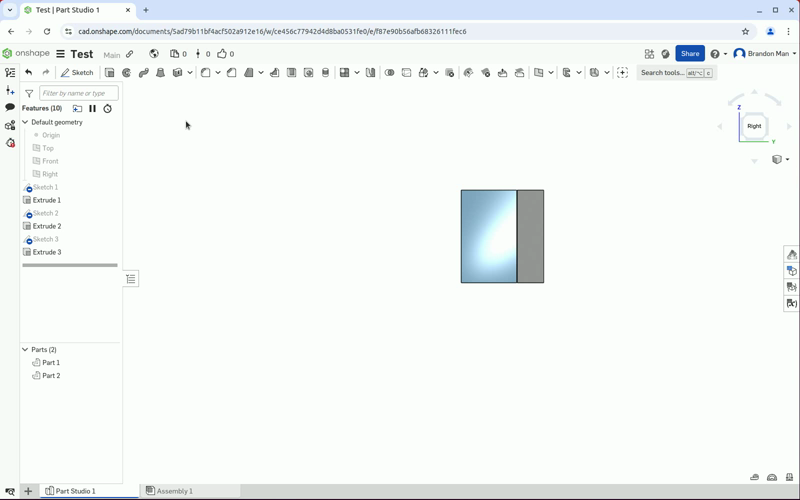
key(shift+h)
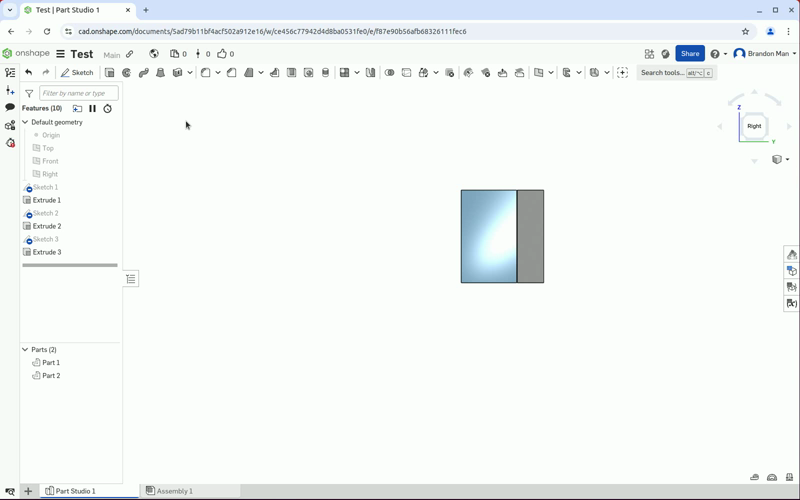
mouse_move(73, 189)
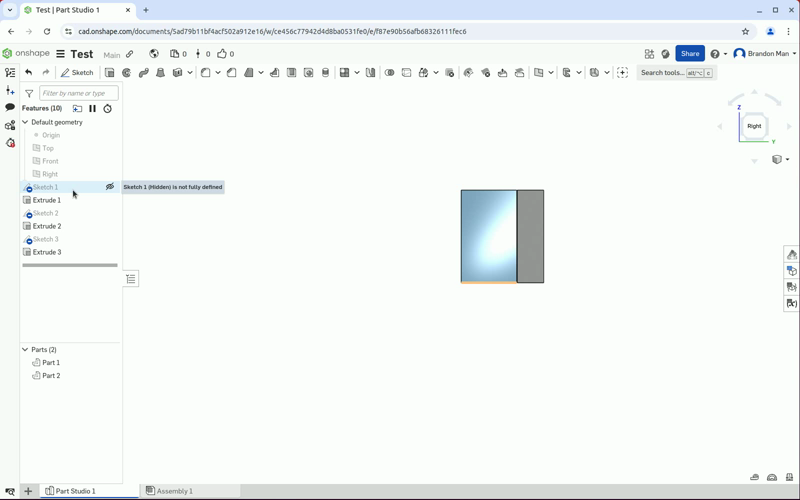
click(73, 189)
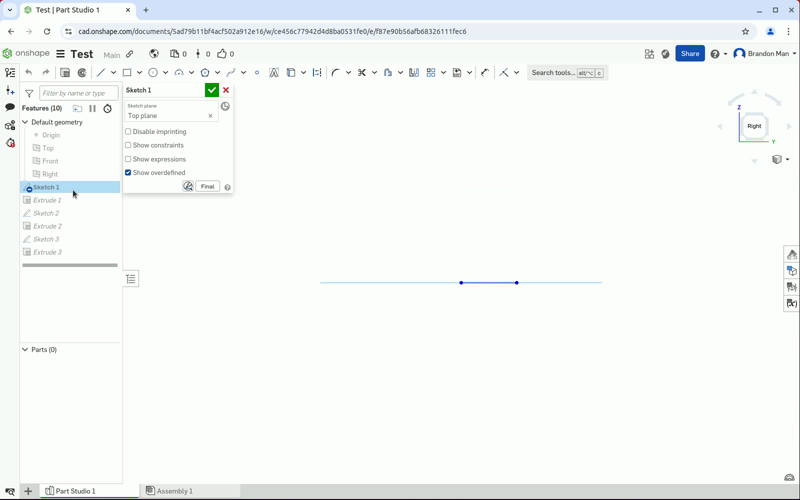
mouse_move(229, 92)
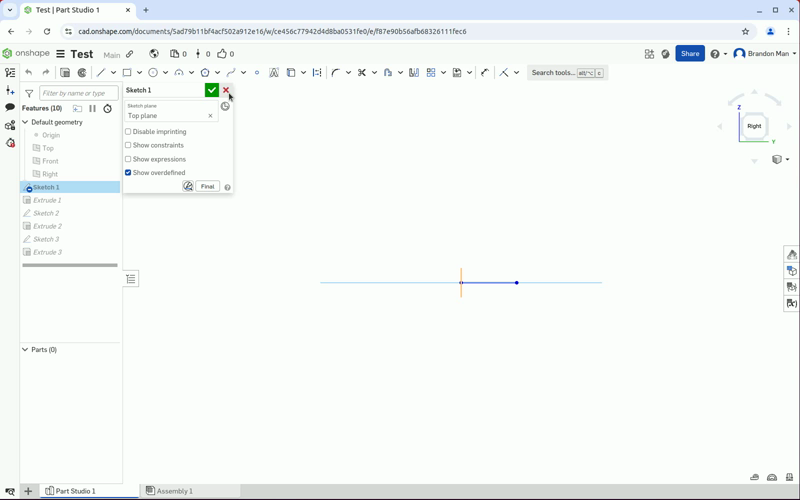
click(229, 92)
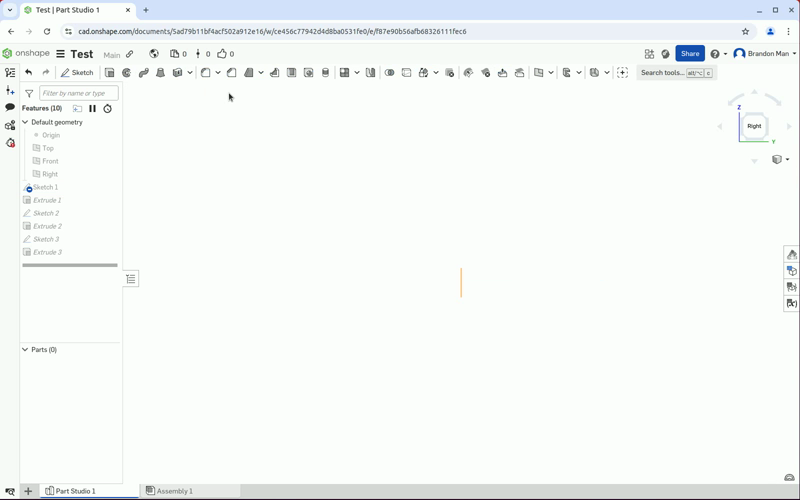
mouse_move(73, 352)
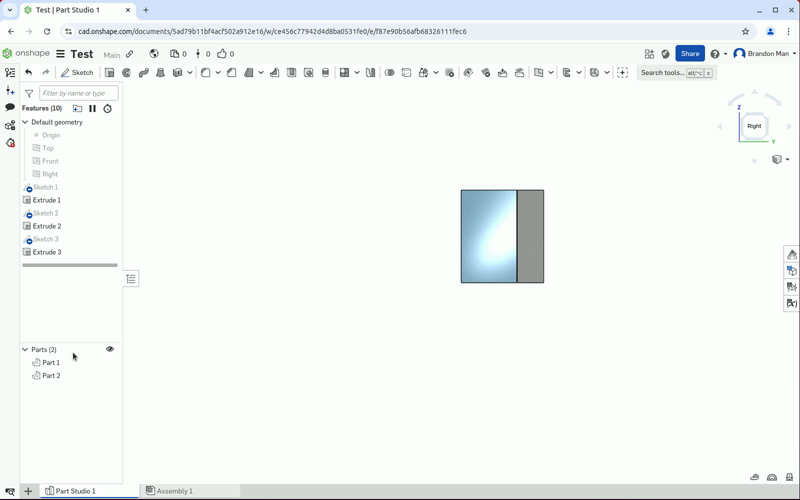
key(y)
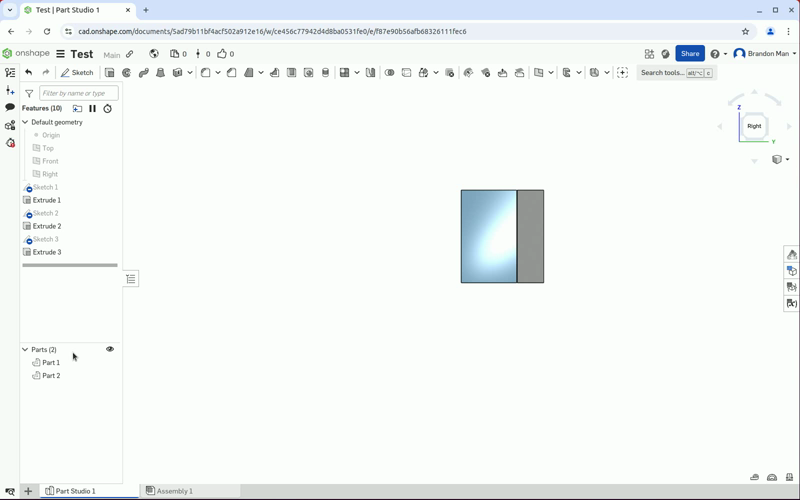
key(shift+p)
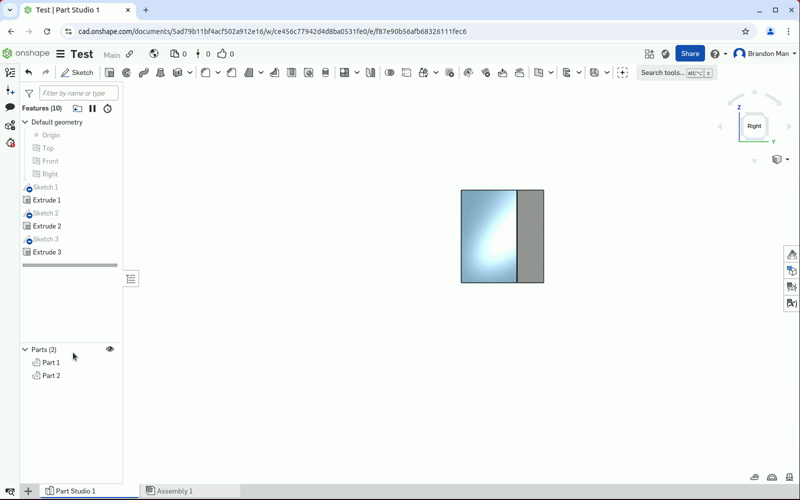
key(space)
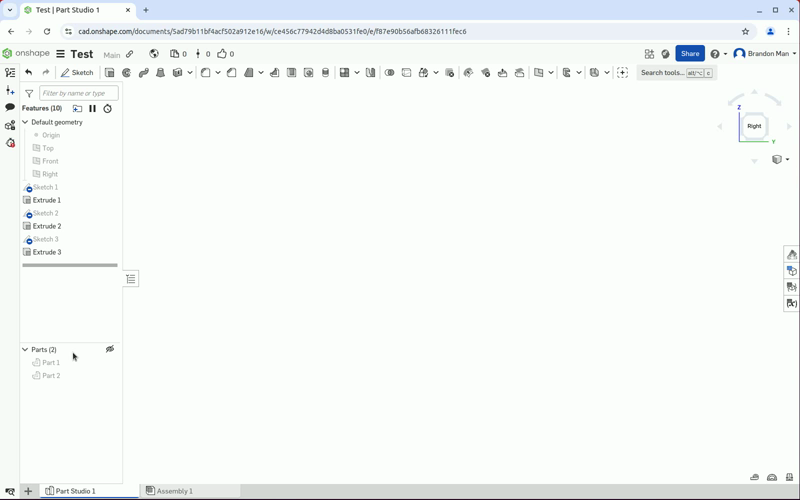
key_down(shift)
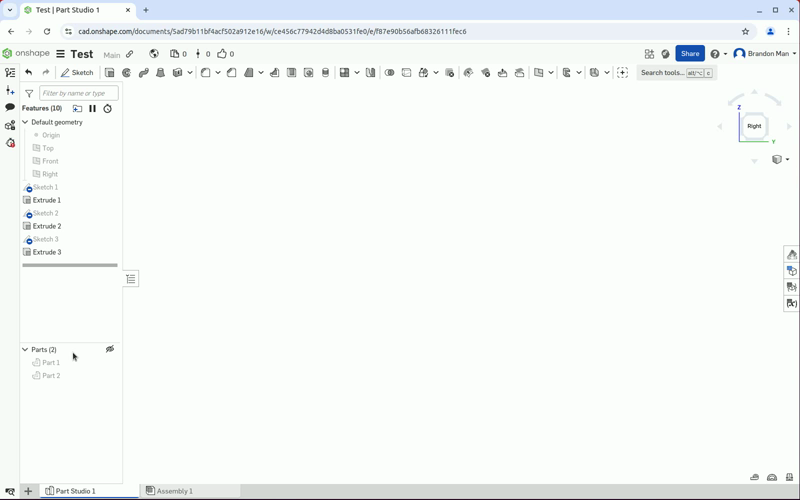
key(right)
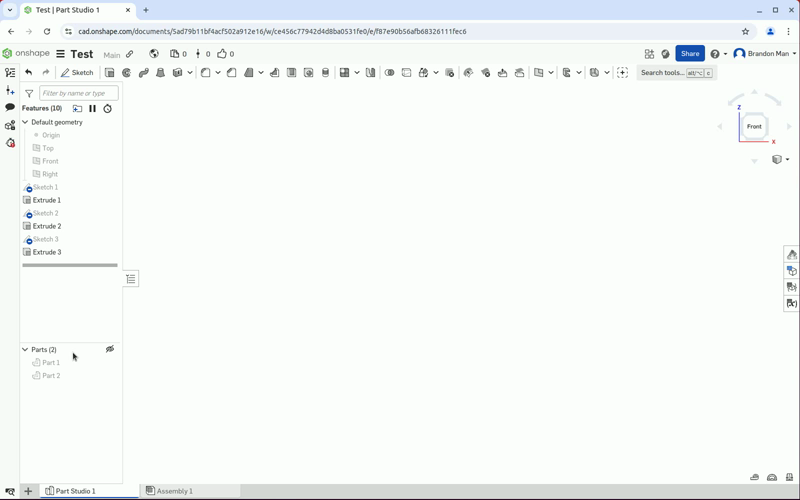
key_up(shift)
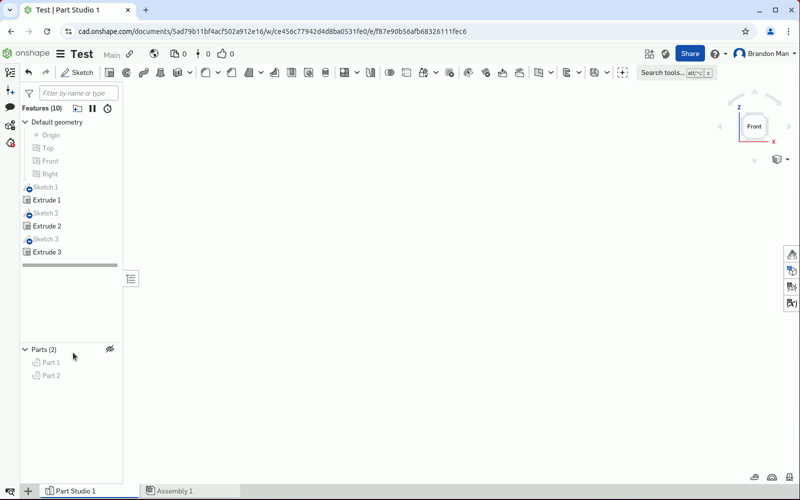
mouse_move(73, 352)
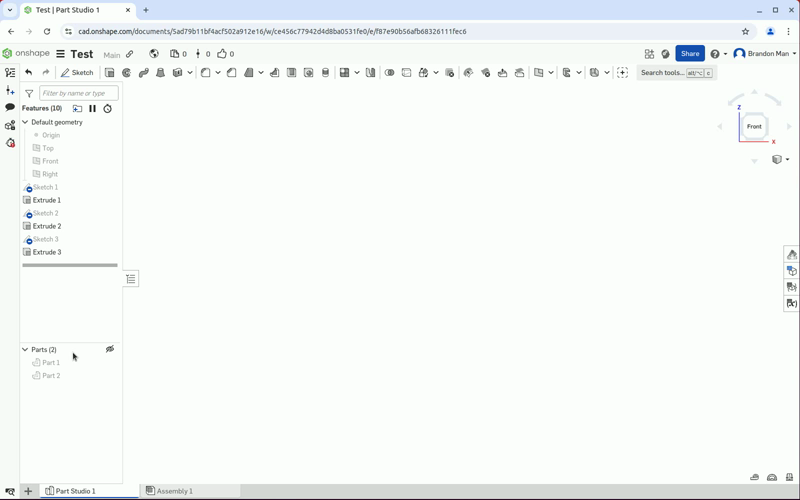
key(shift+y)
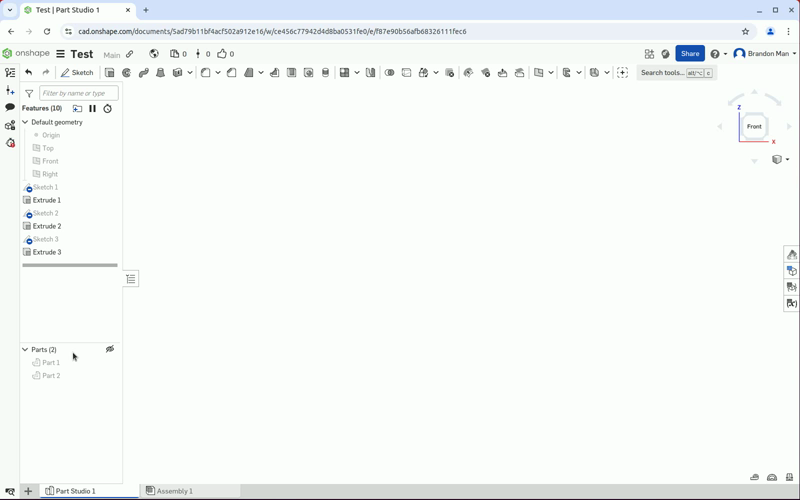
key(shift+s)
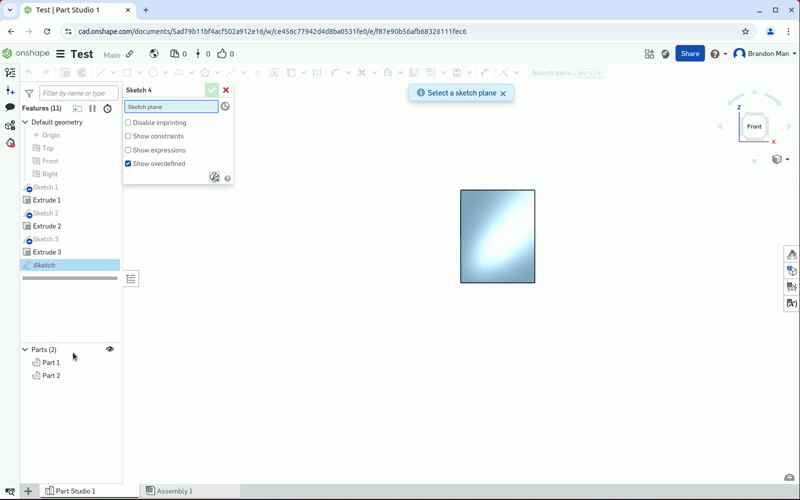
mouse_move(73, 163)
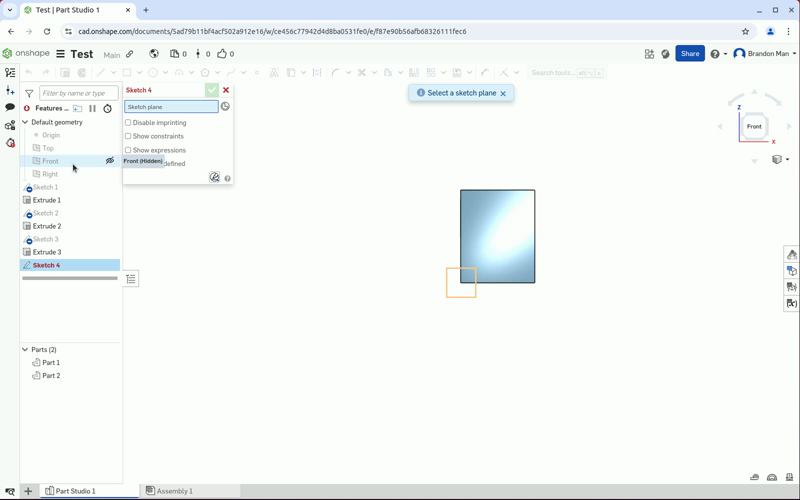
click(73, 163)
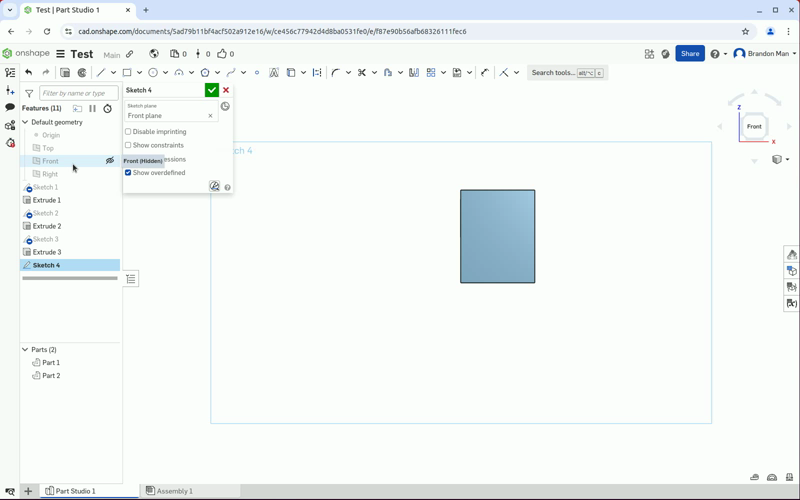
mouse_move(73, 352)
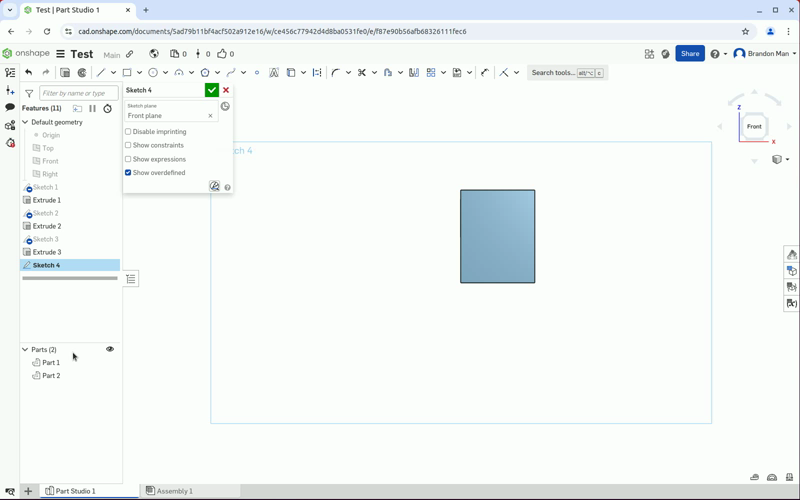
key(y)
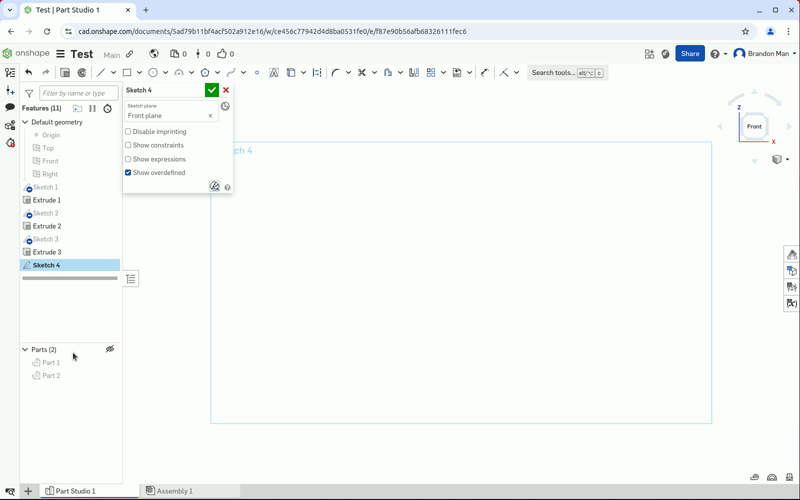
key(a)
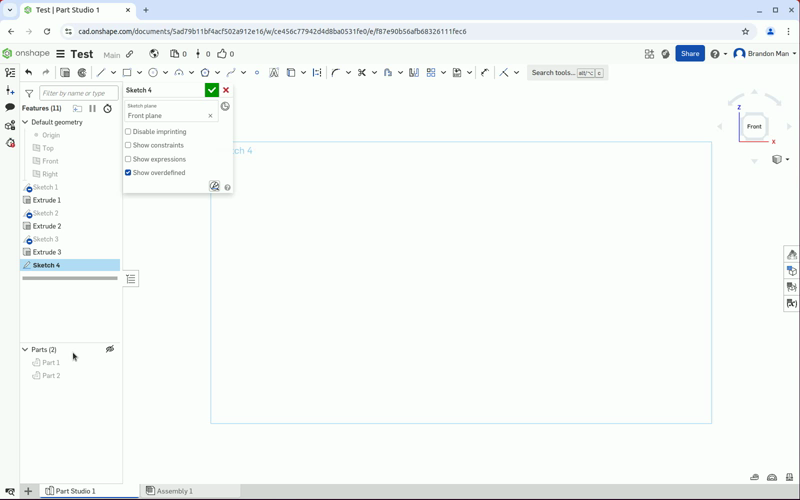
key_down(shift)
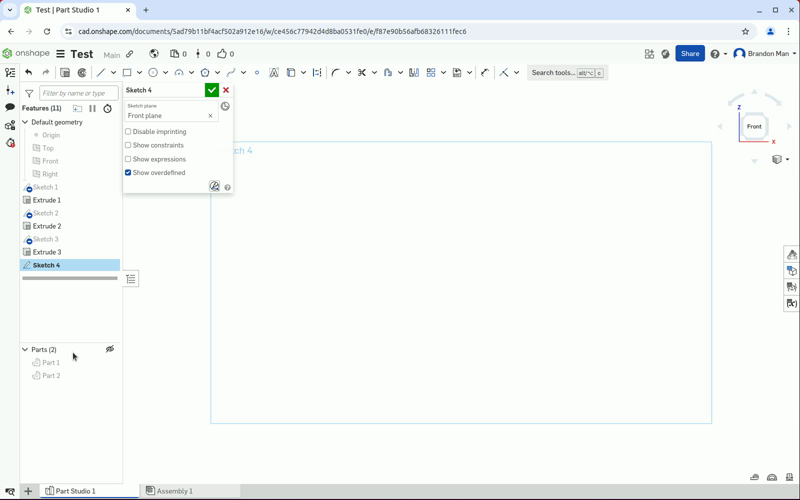
mouse_move(460, 218)
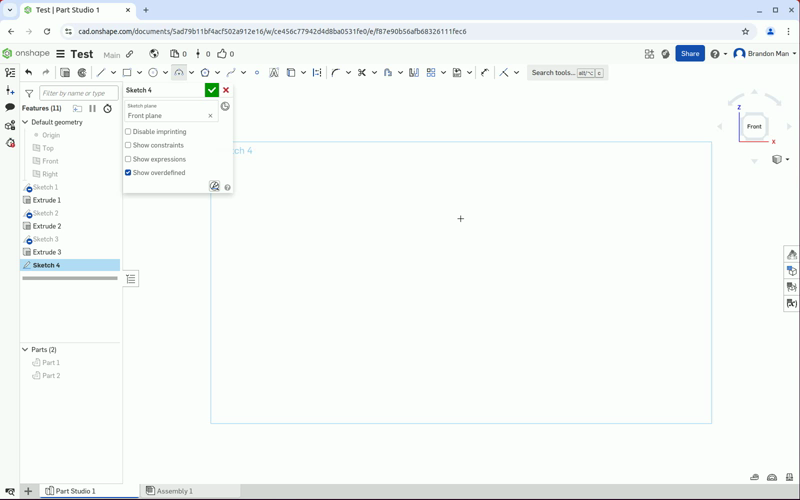
click(460, 218)
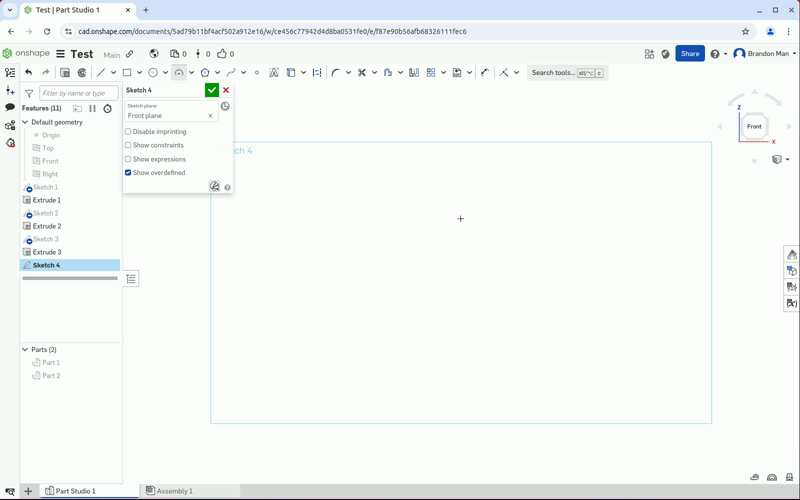
key_up(shift)
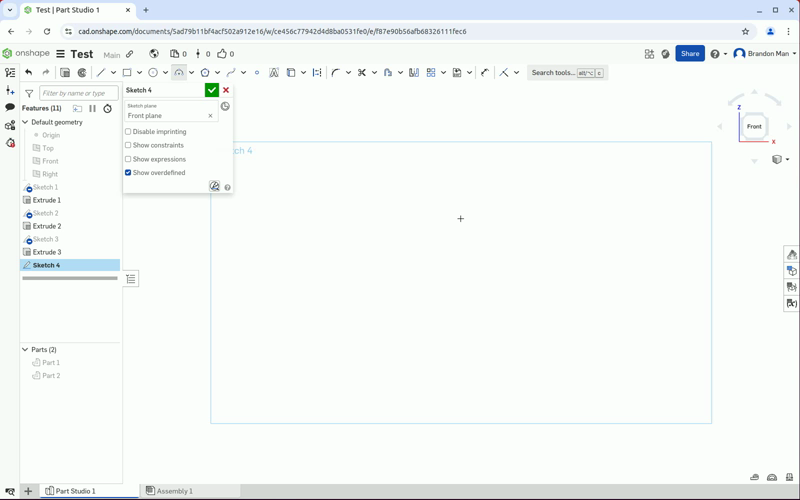
key_down(shift)
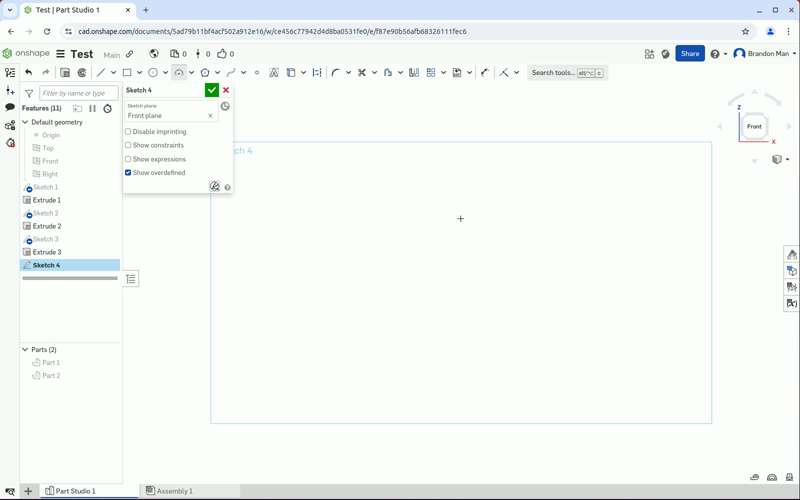
mouse_move(517, 251)
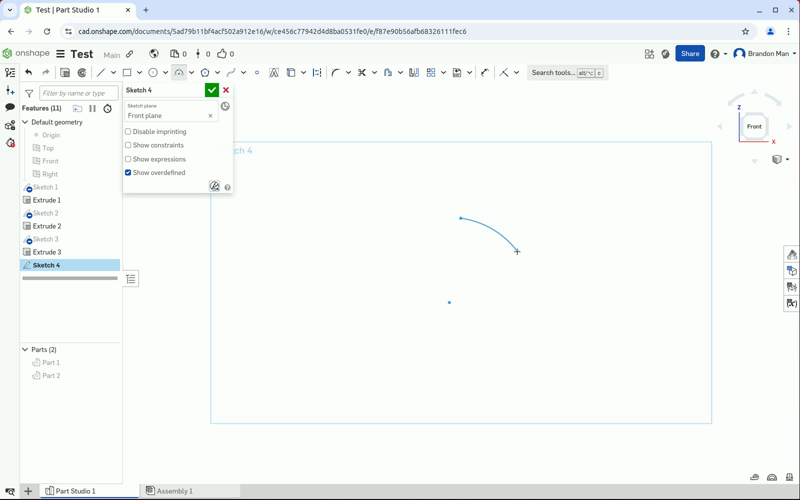
click(517, 251)
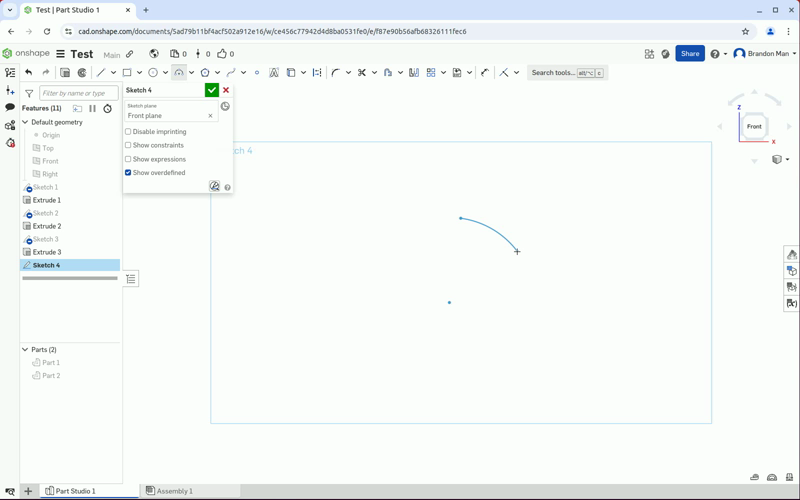
mouse_move(493, 227)
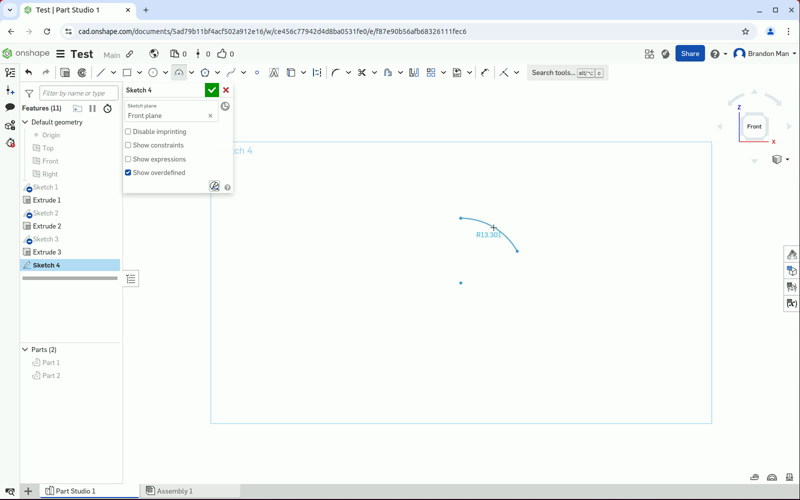
click(493, 227)
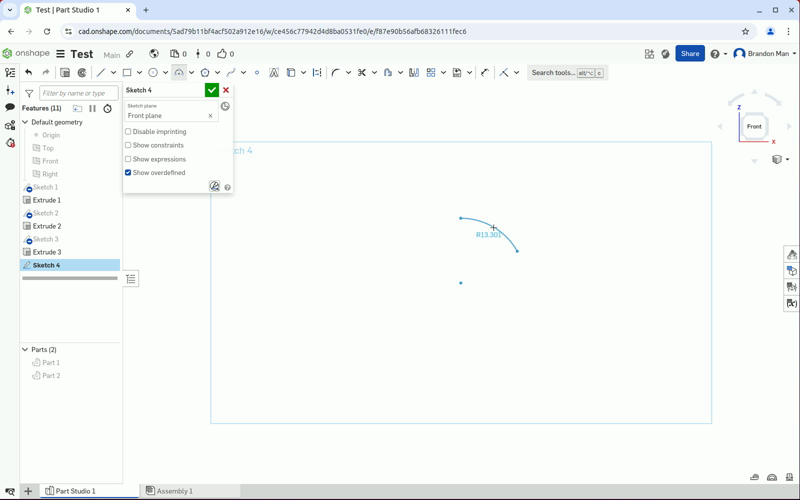
key_up(shift)
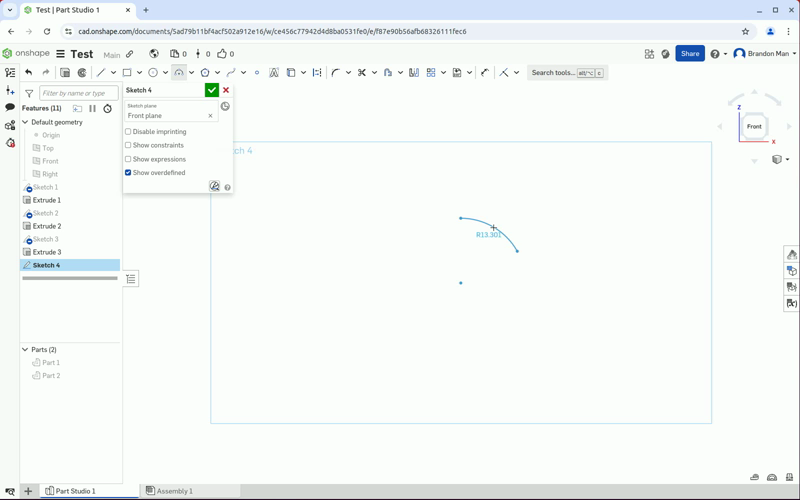
key(esc)
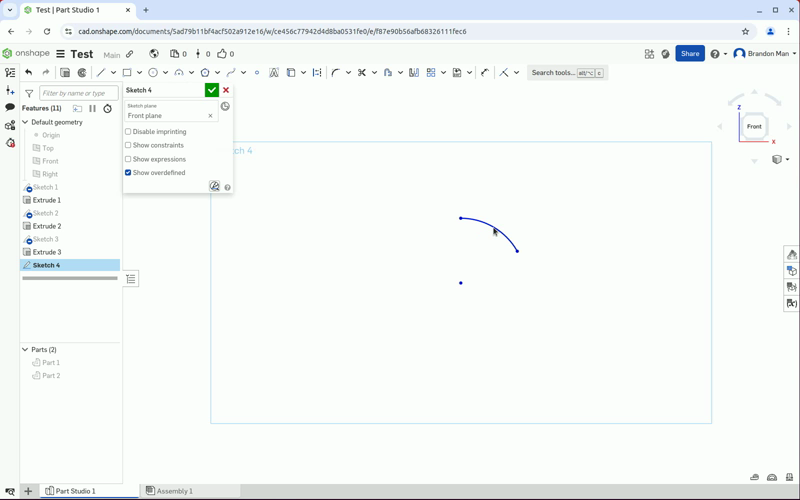
key(l)
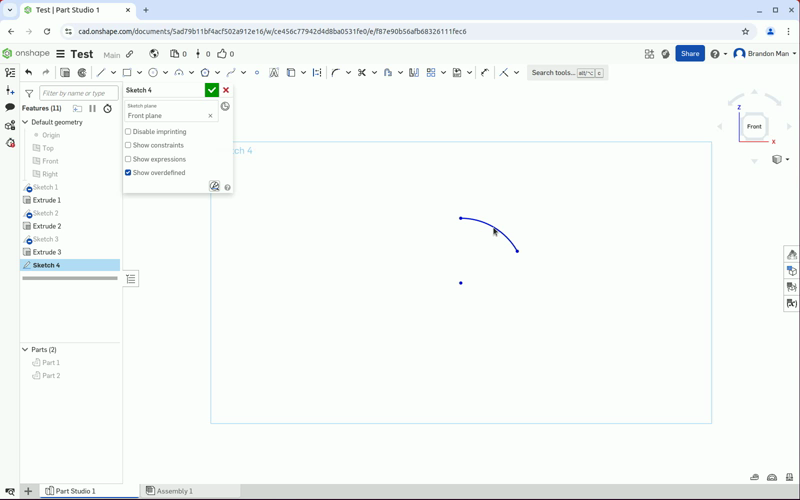
mouse_move(517, 251)
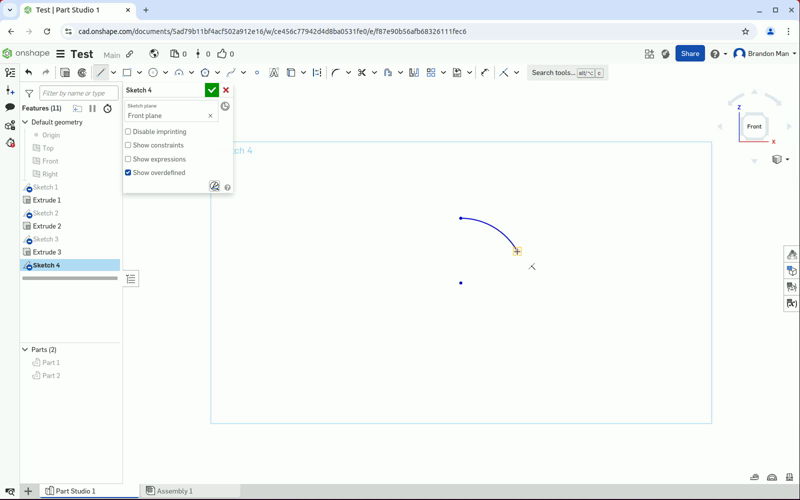
click(517, 251)
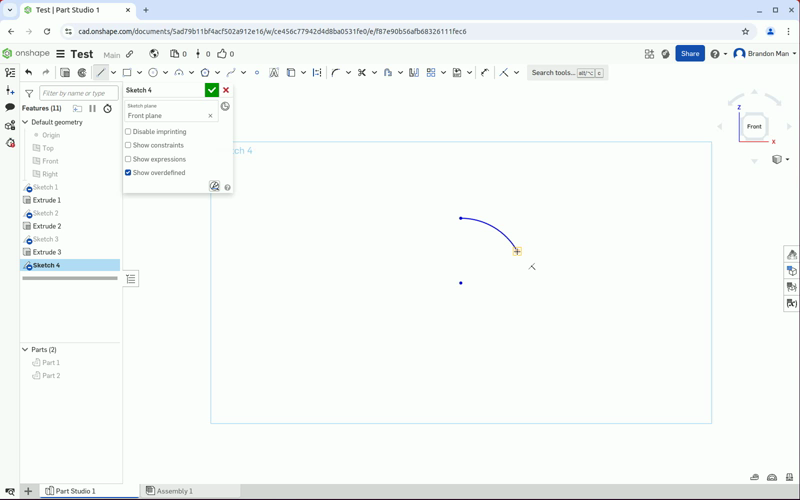
key_down(shift)
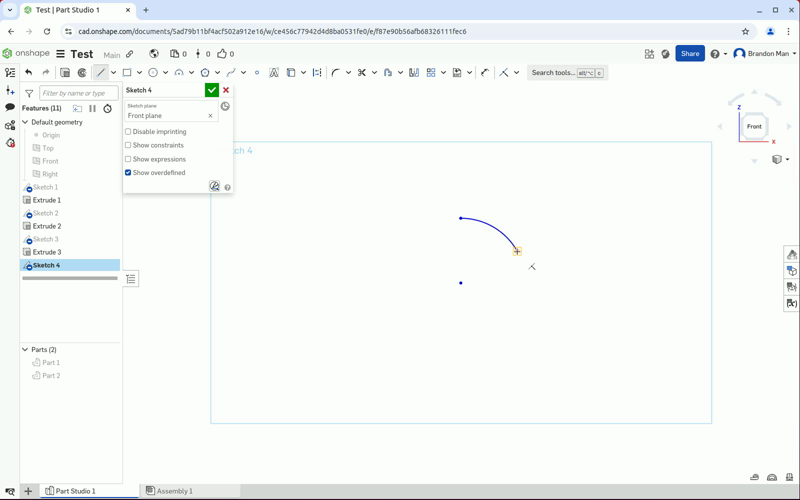
mouse_move(547, 251)
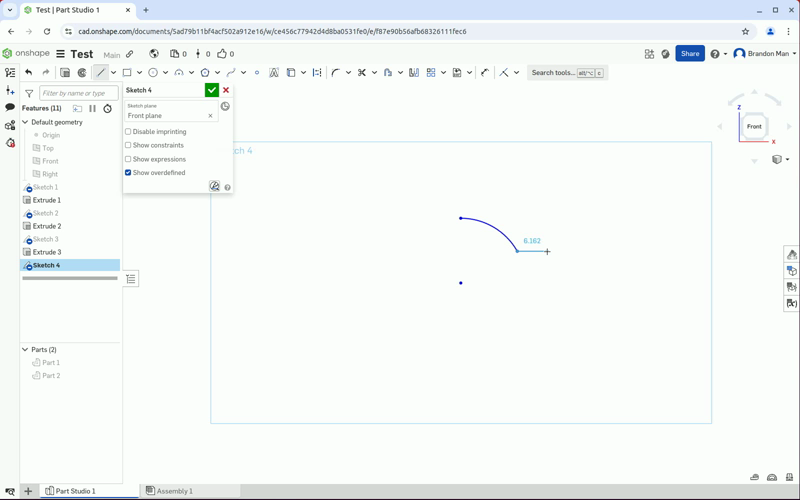
mouse_move(558, 226)
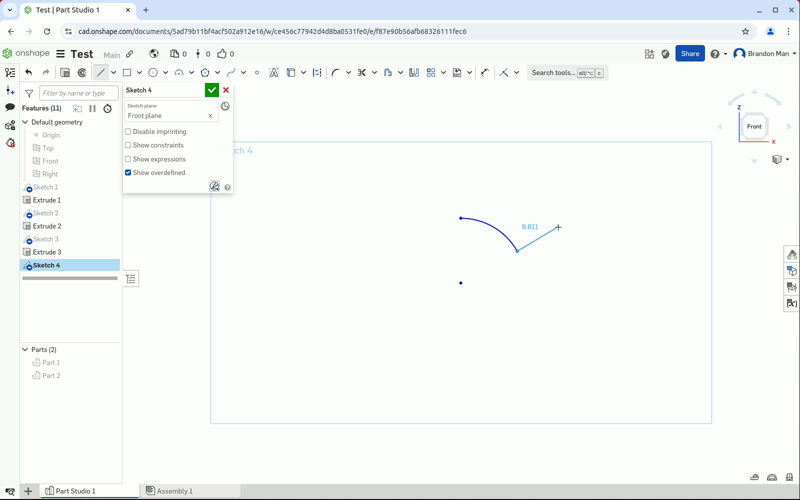
click(558, 226)
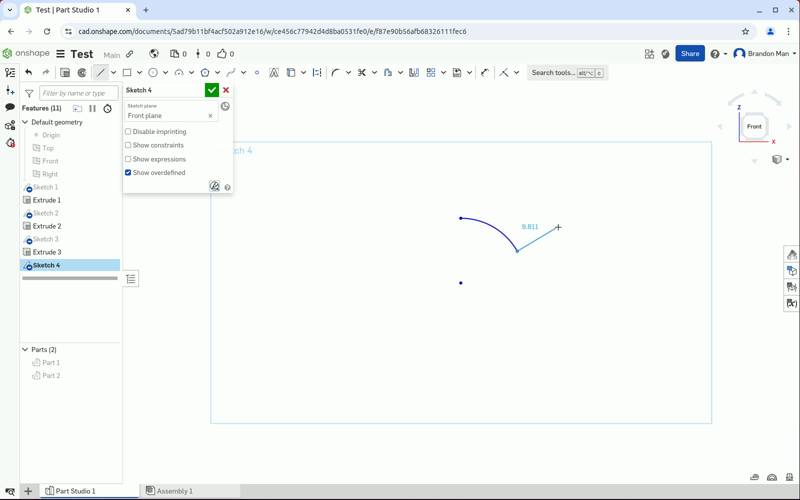
key_up(shift)
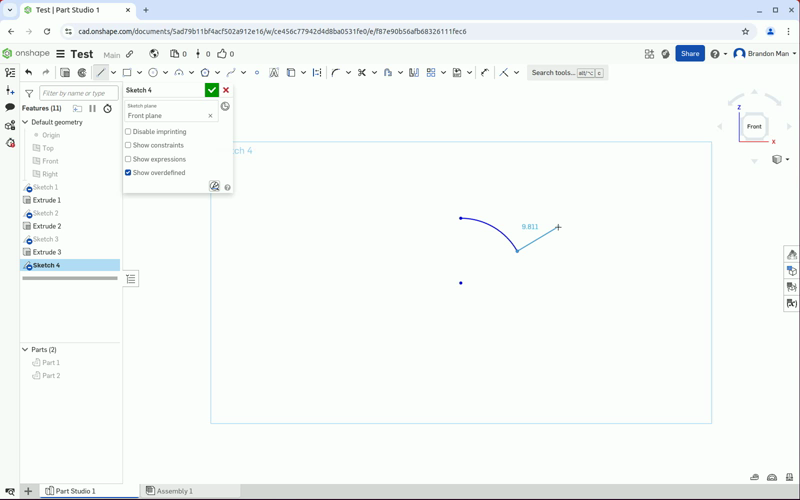
key_down(shift)
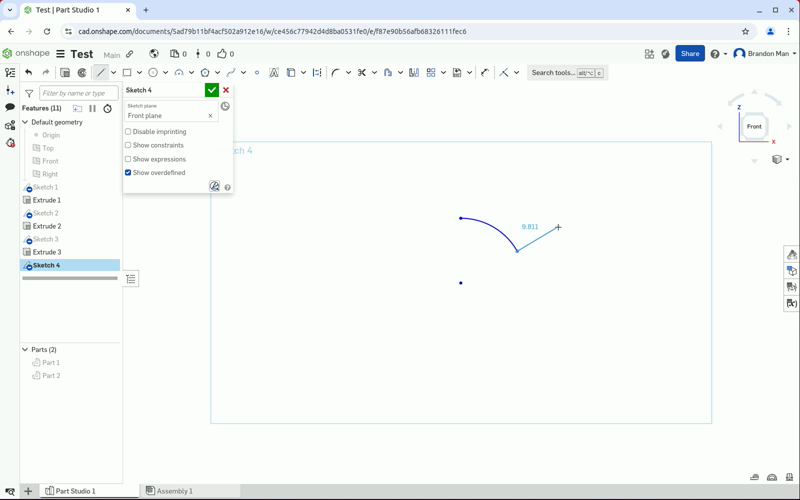
mouse_move(460, 171)
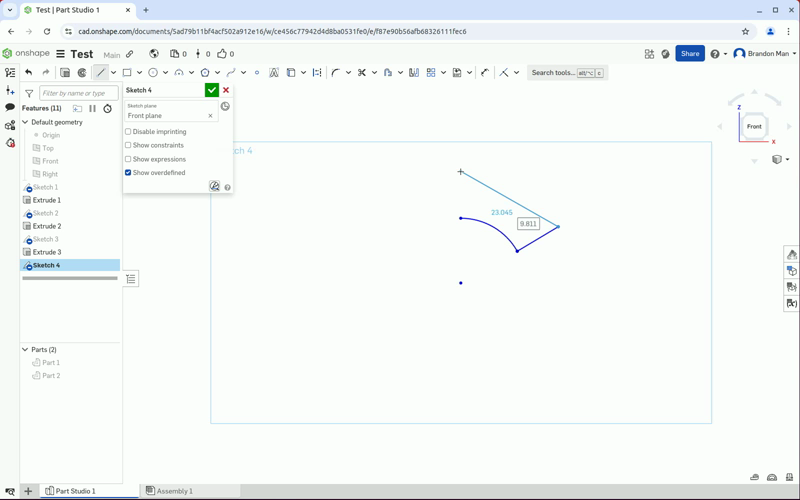
click(460, 171)
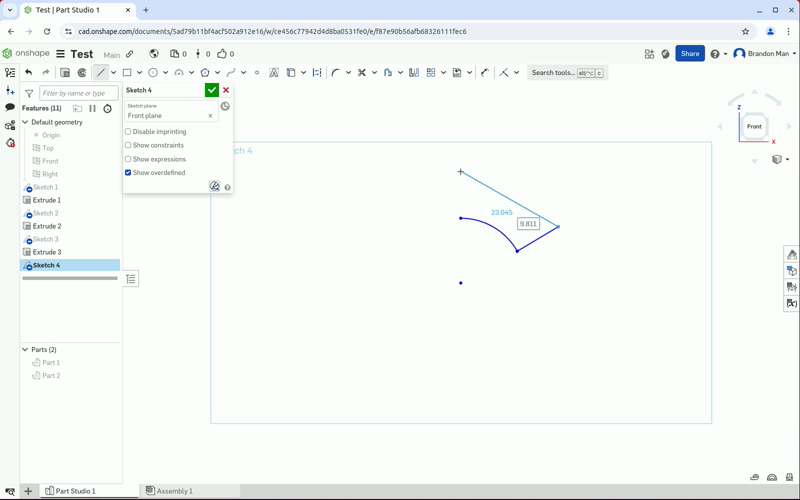
key_up(shift)
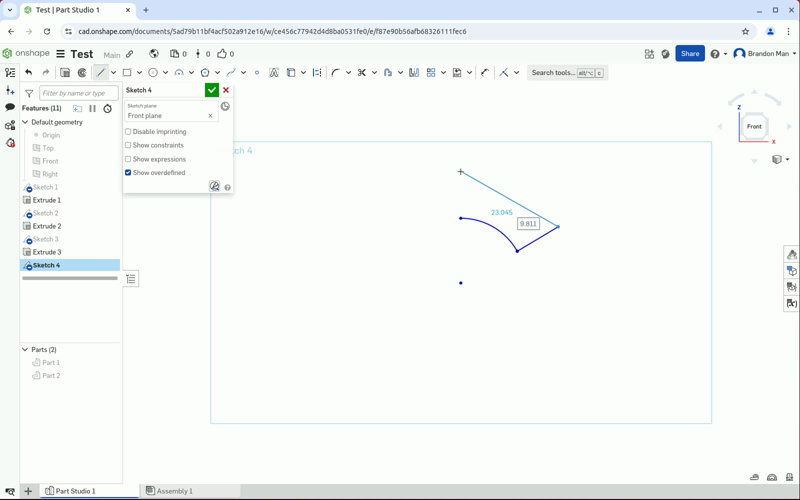
mouse_move(490, 171)
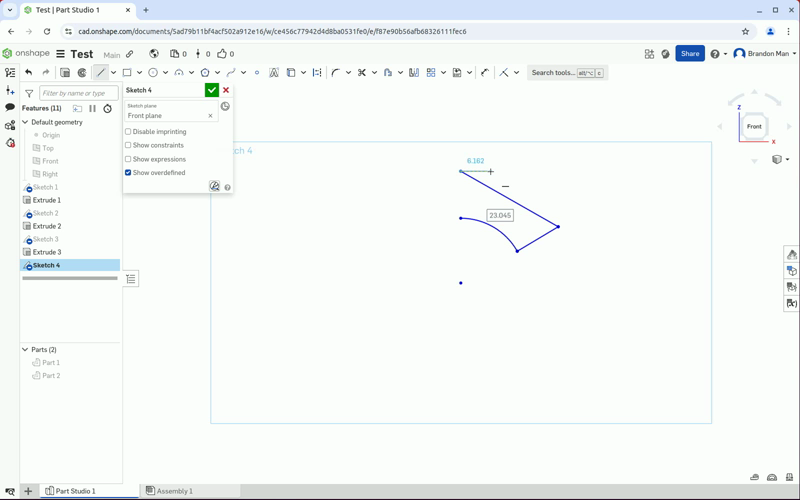
key_down(shift)
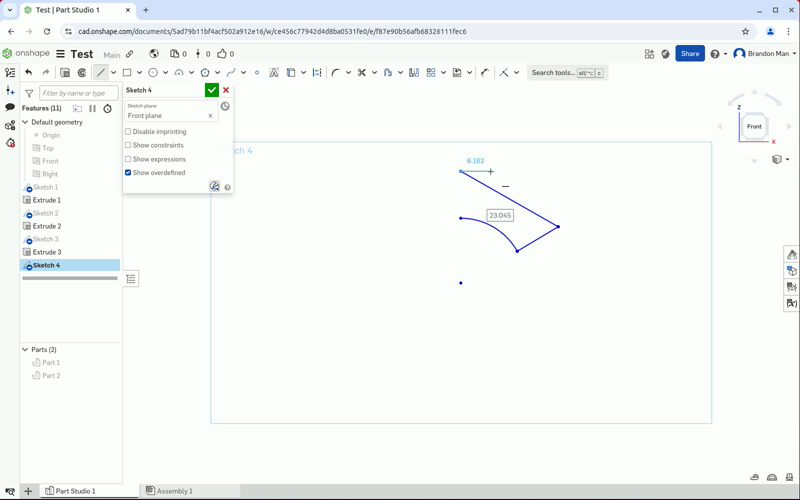
mouse_move(460, 218)
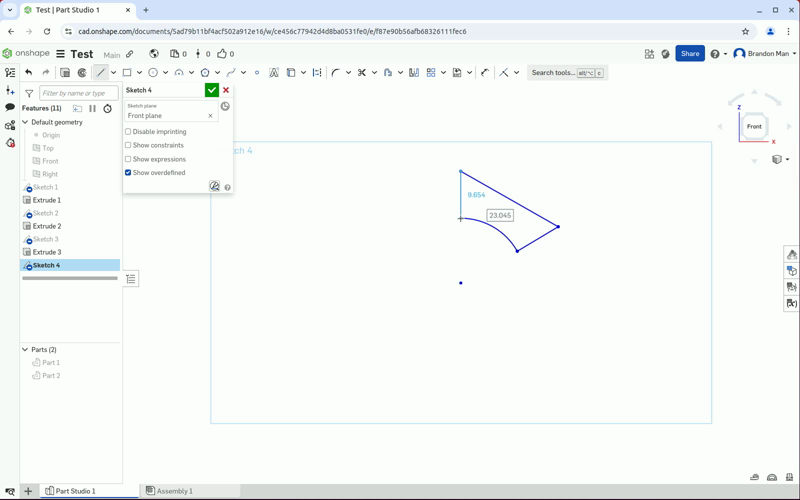
key_up(shift)
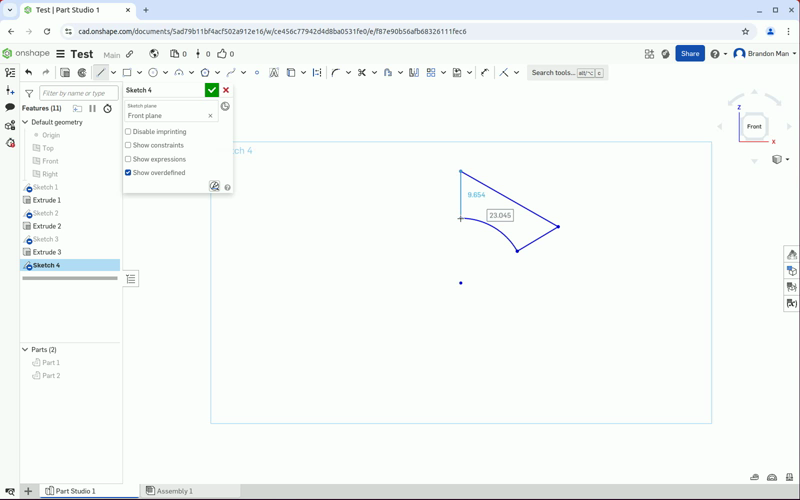
click(460, 218)
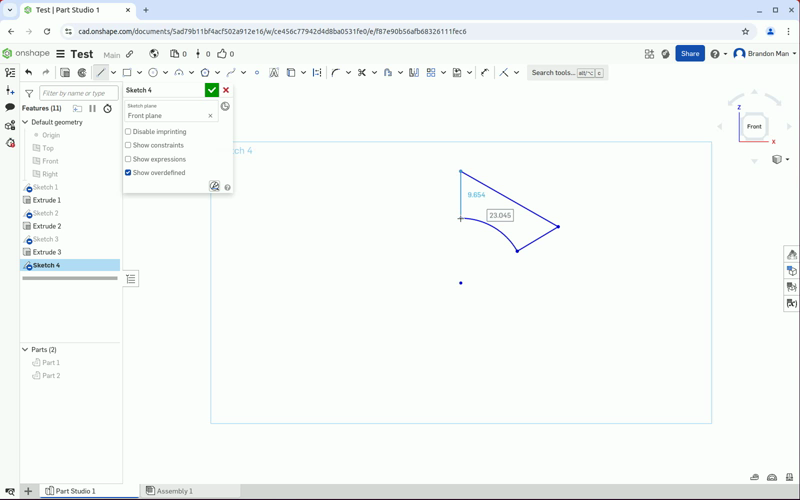
key(esc)
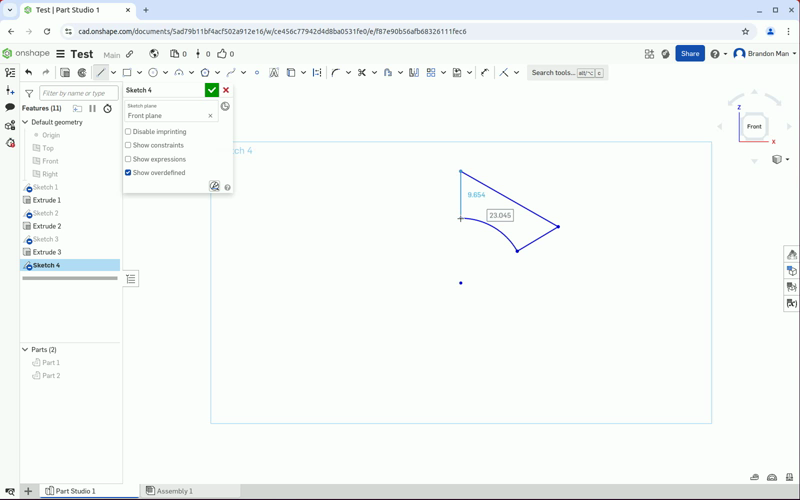
mouse_move(535, 235)
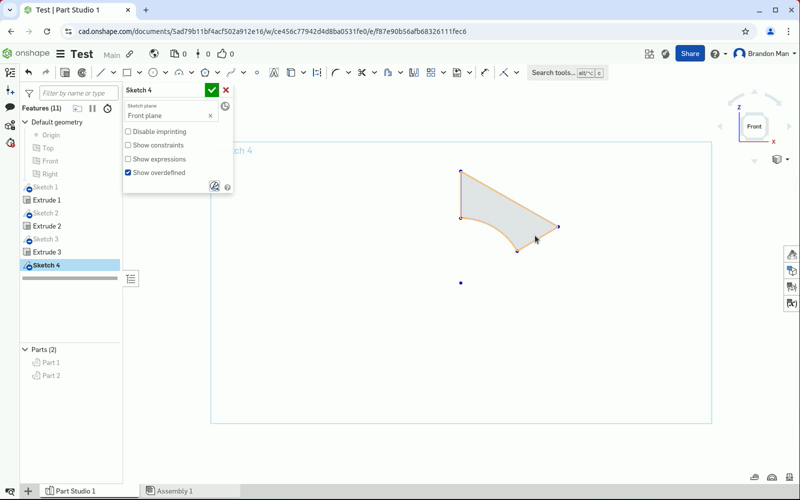
click(535, 235)
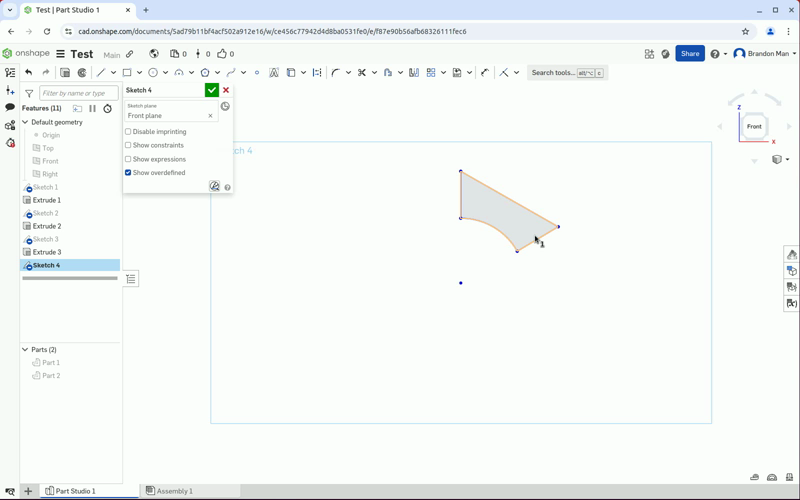
mouse_move(73, 352)
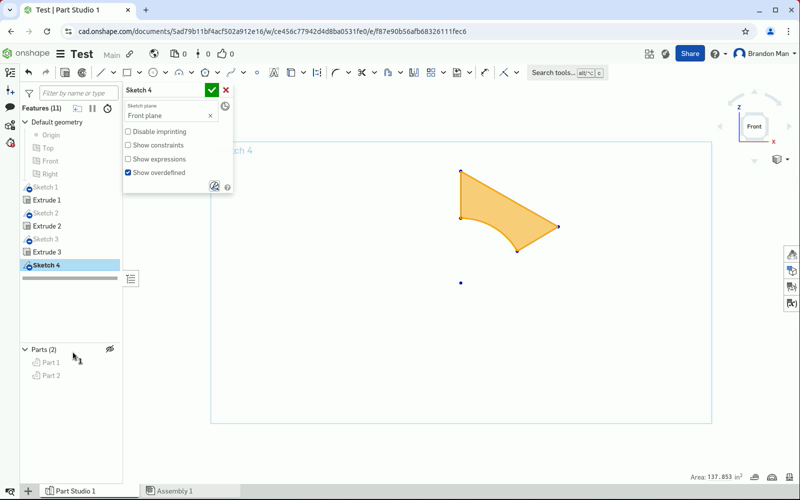
key(shift+y)
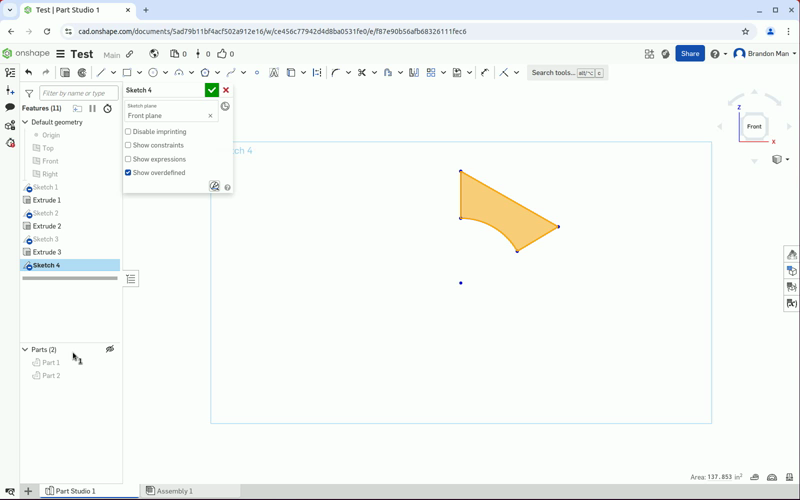
key(shift+e)
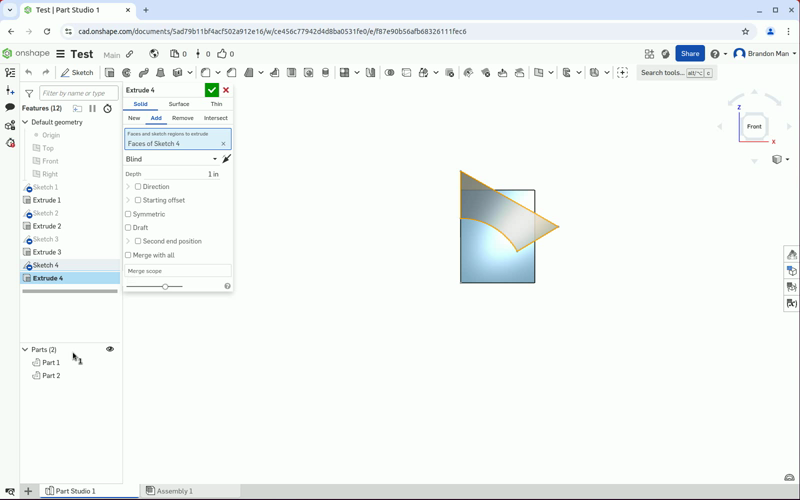
mouse_move(143, 106)
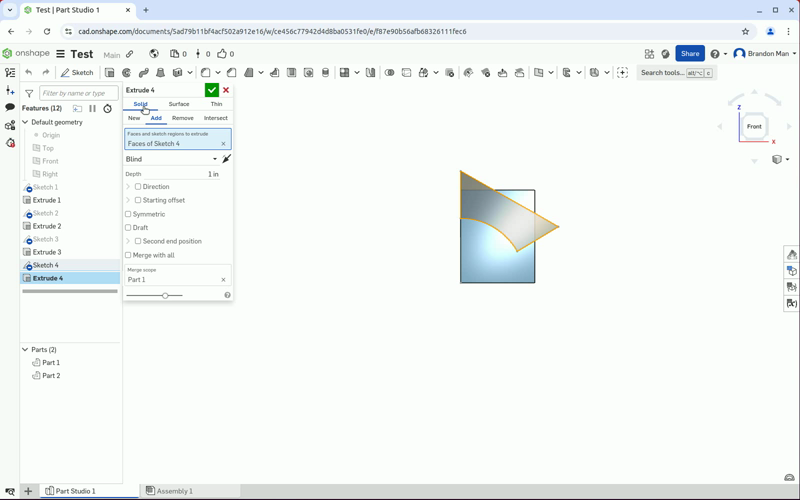
click(143, 106)
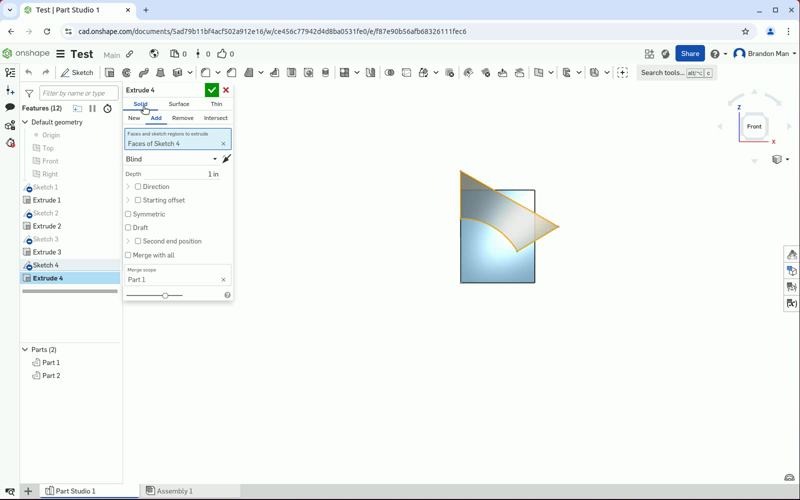
mouse_move(137, 120)
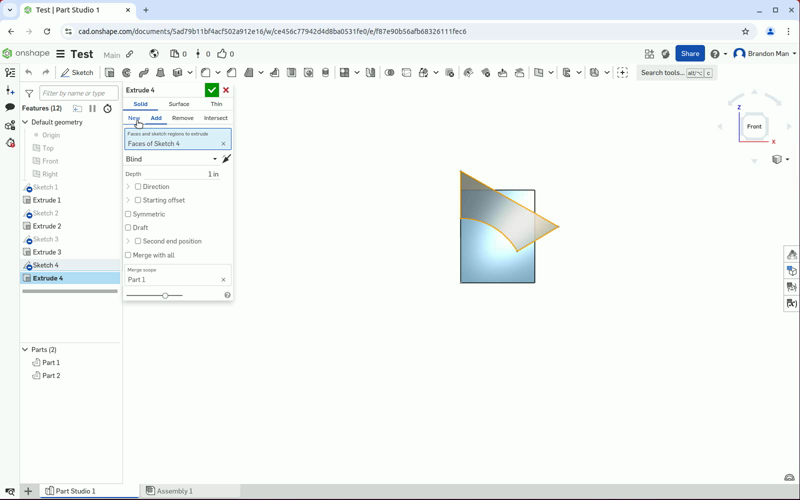
click(137, 120)
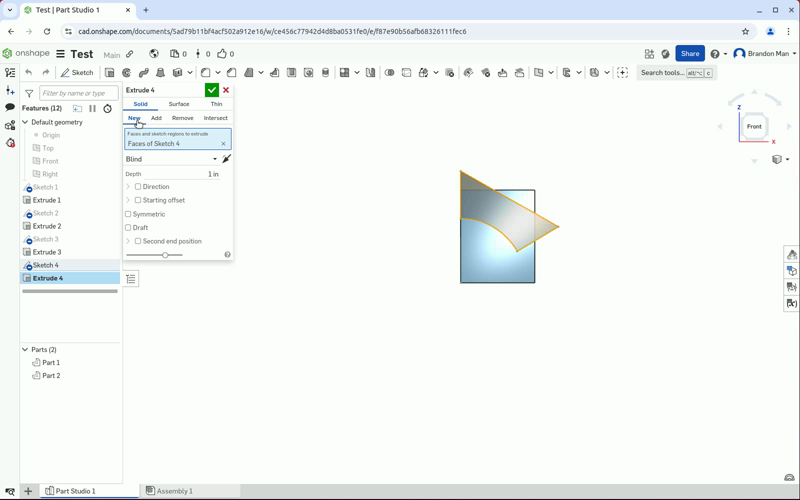
key(tab, 4)
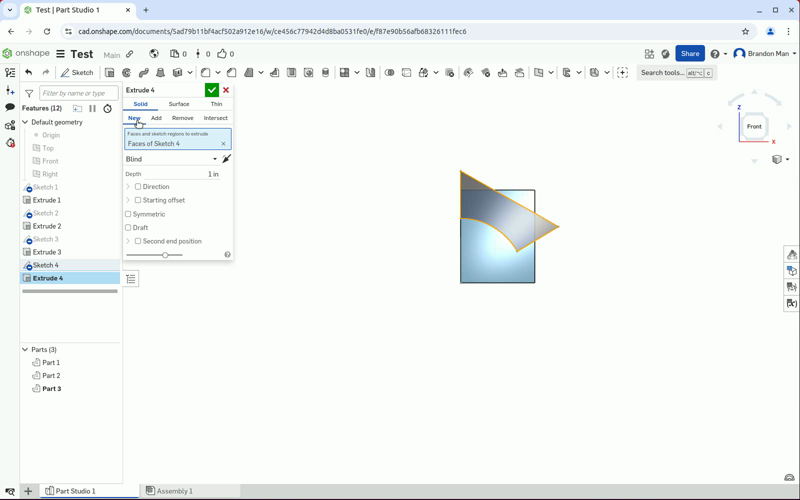
text(3.851)
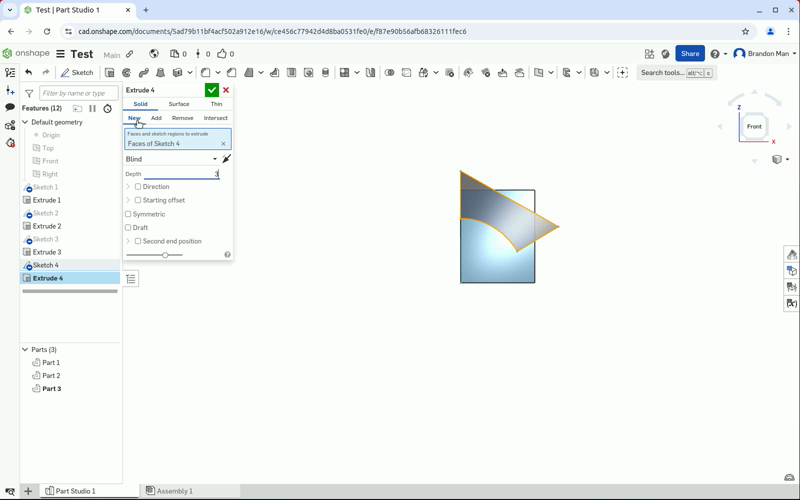
key(enter)
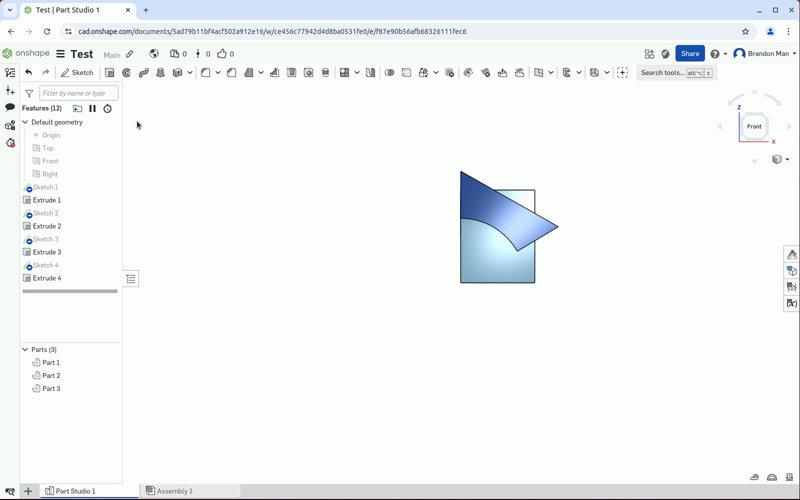
key(shift+h)
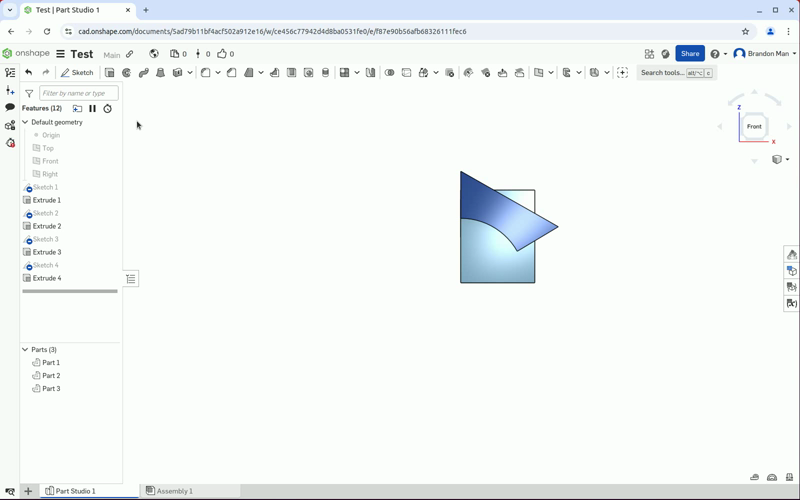
key(shift+h)
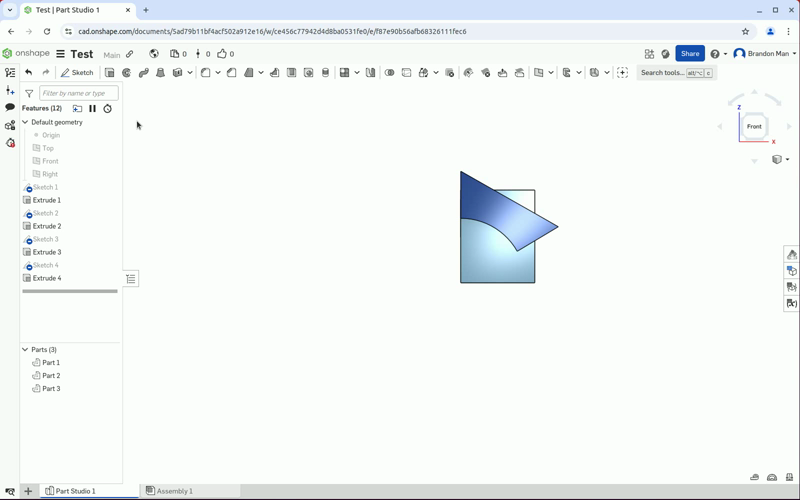
mouse_move(73, 189)
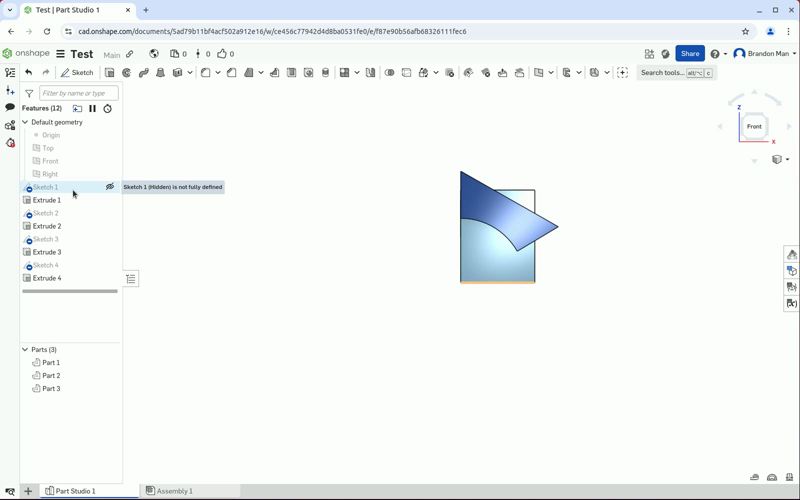
click(73, 189)
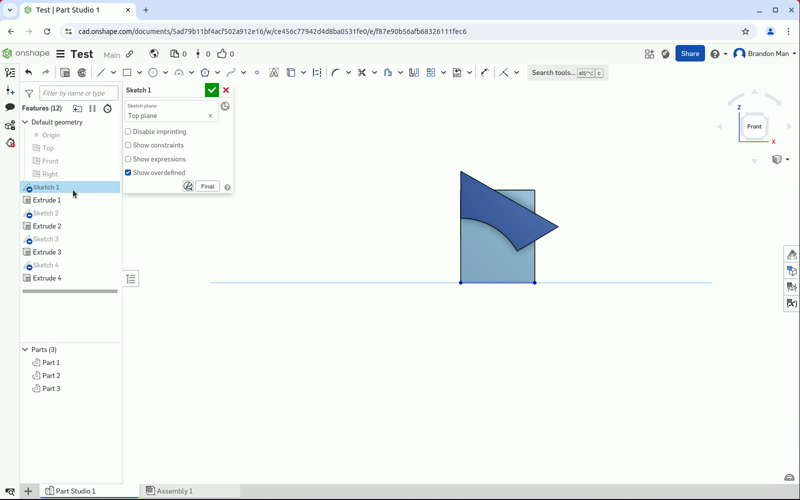
mouse_move(229, 92)
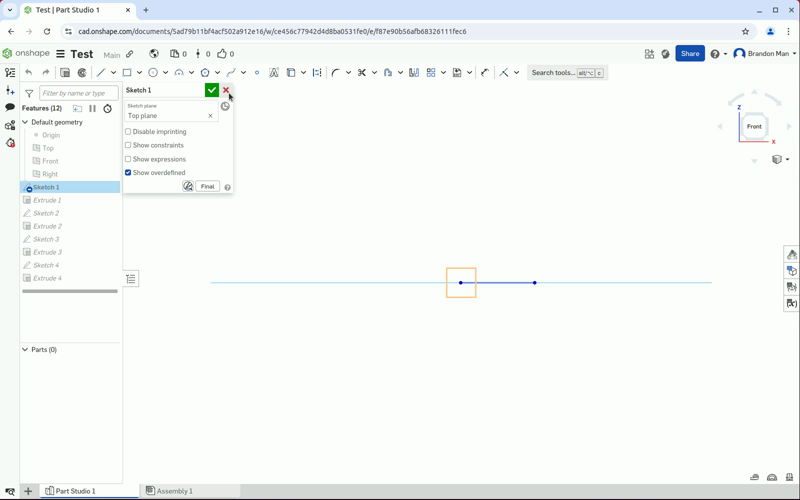
click(229, 92)
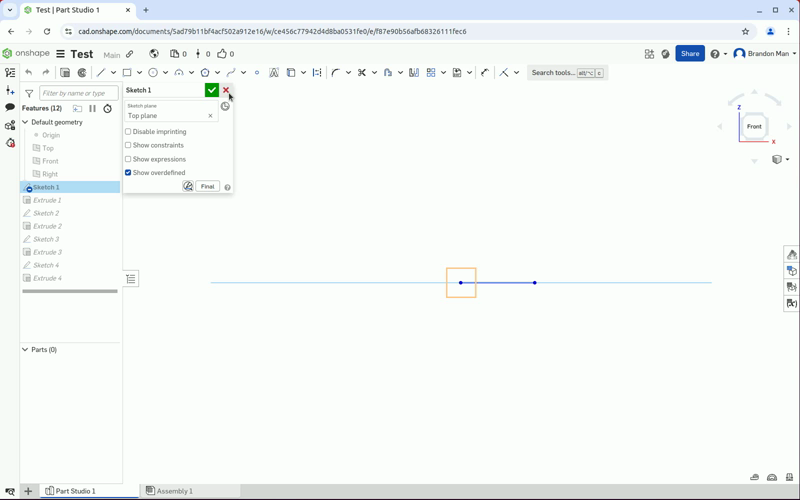
key(shift+s)
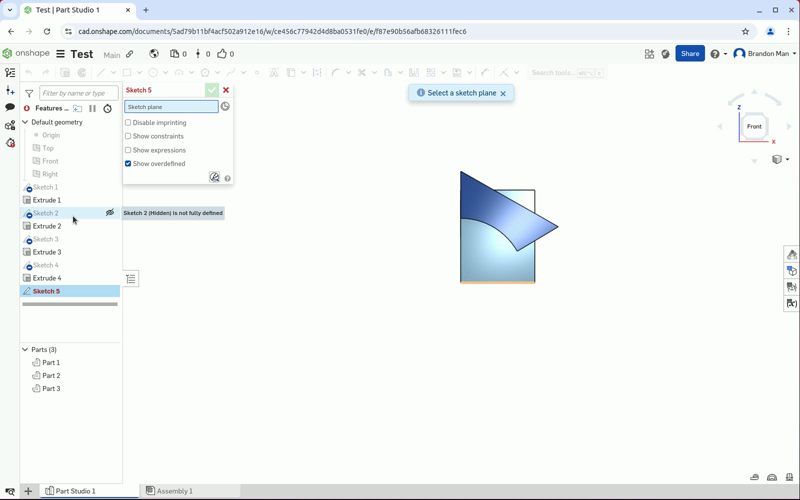
scroll(3)
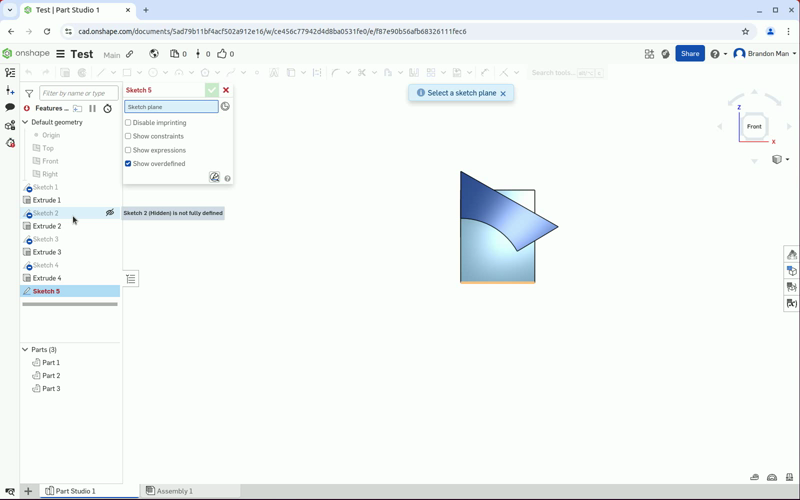
mouse_move(73, 163)
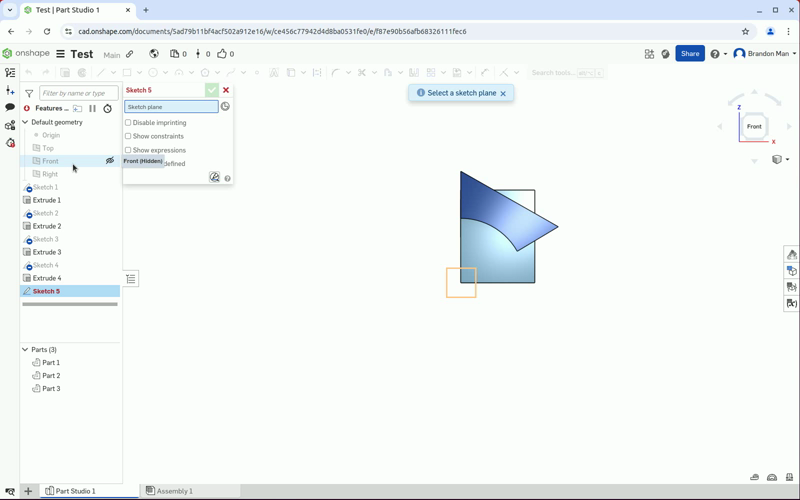
click(73, 163)
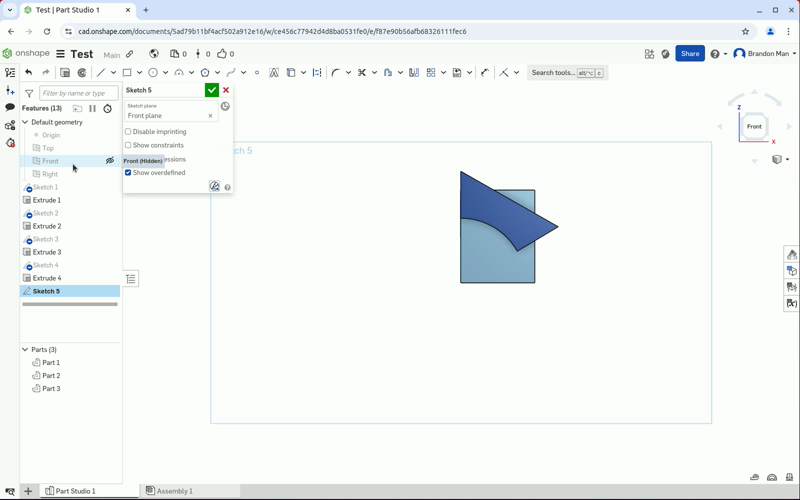
mouse_move(73, 352)
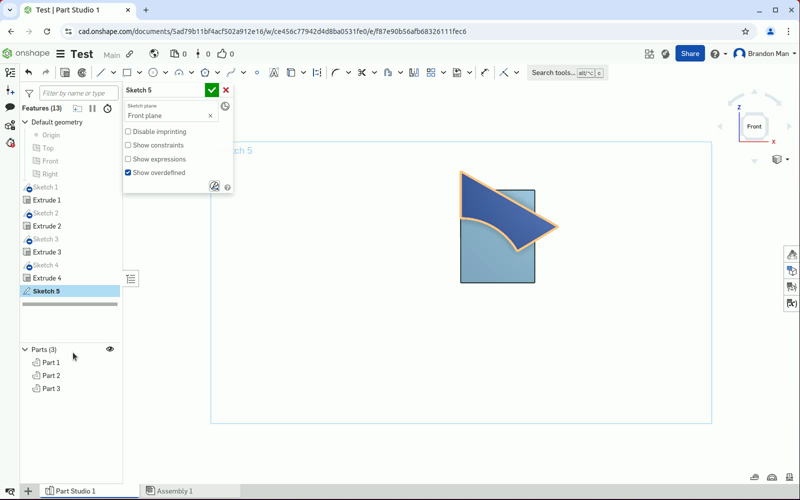
key(y)
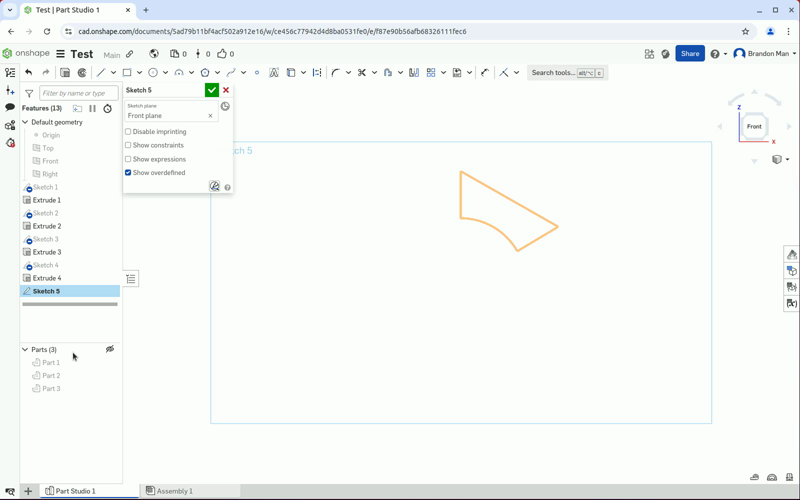
key(l)
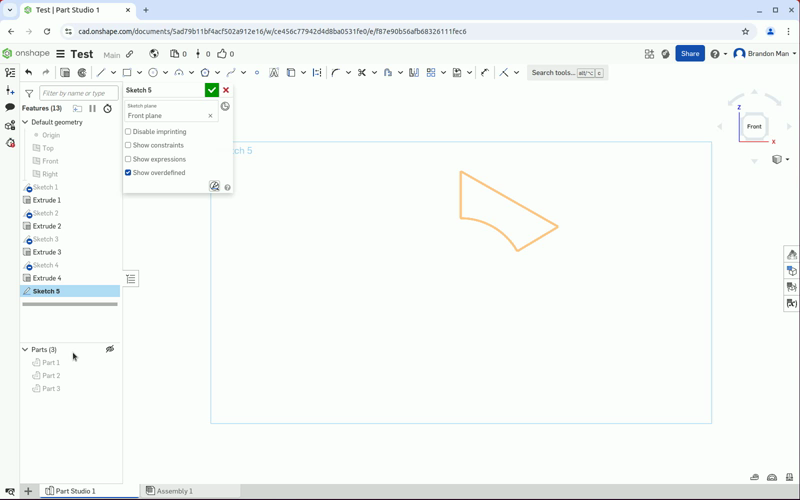
key_down(shift)
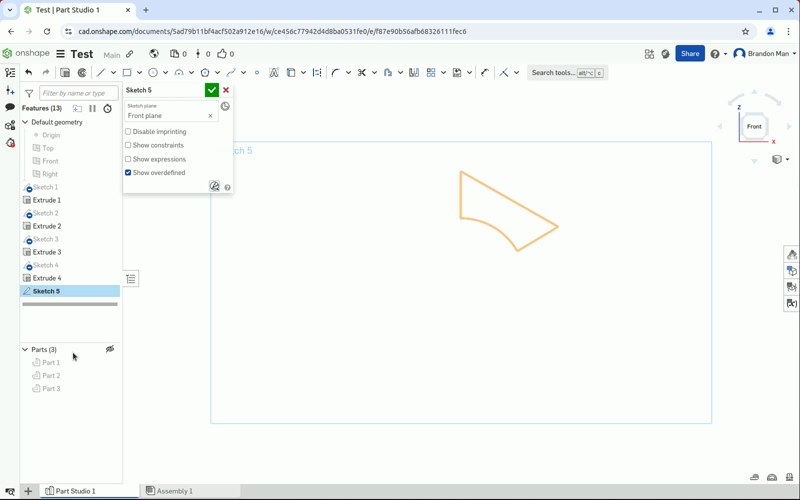
mouse_move(460, 282)
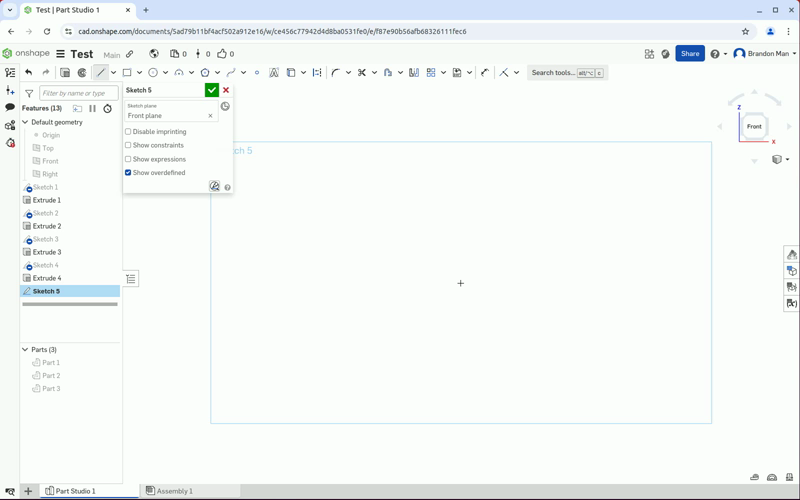
click(460, 282)
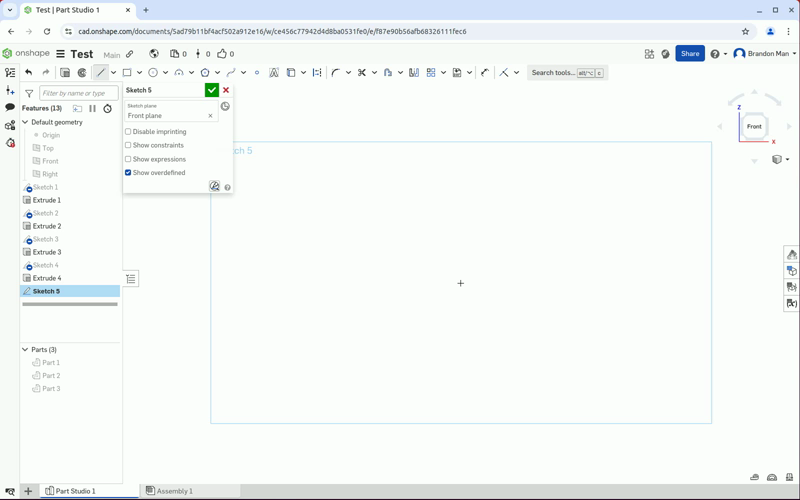
key_up(shift)
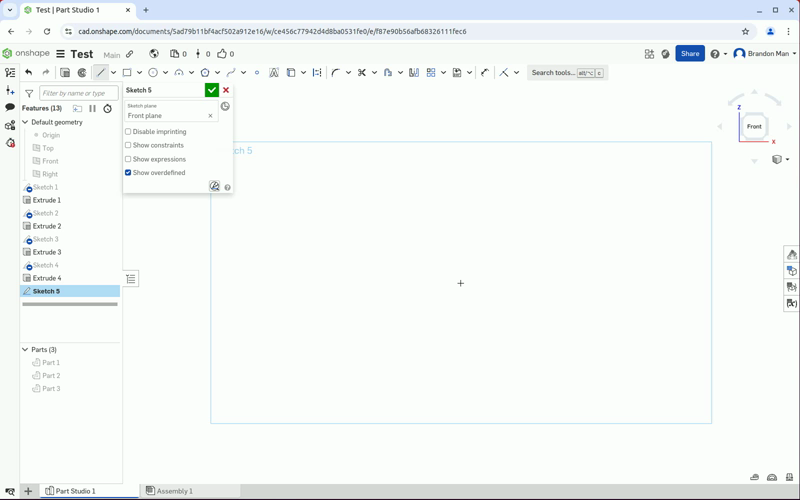
key_down(shift)
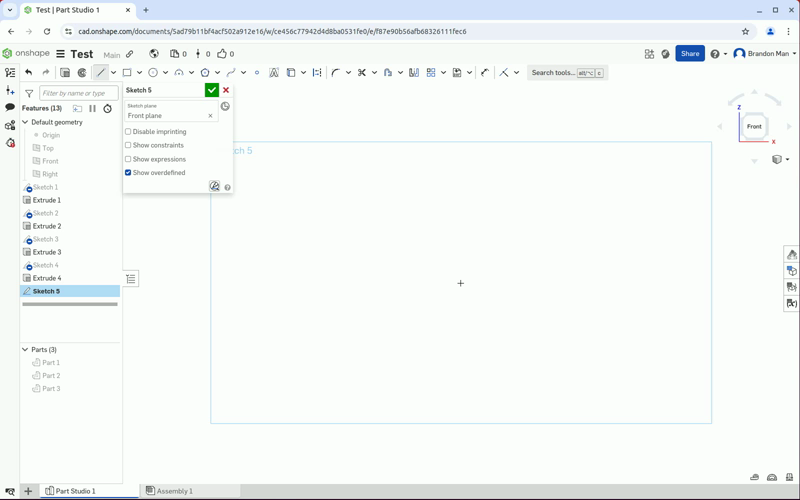
mouse_move(516, 250)
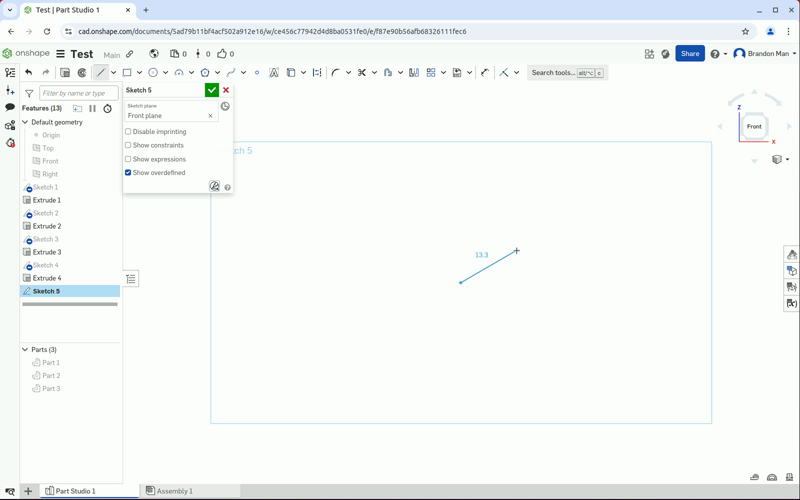
click(516, 250)
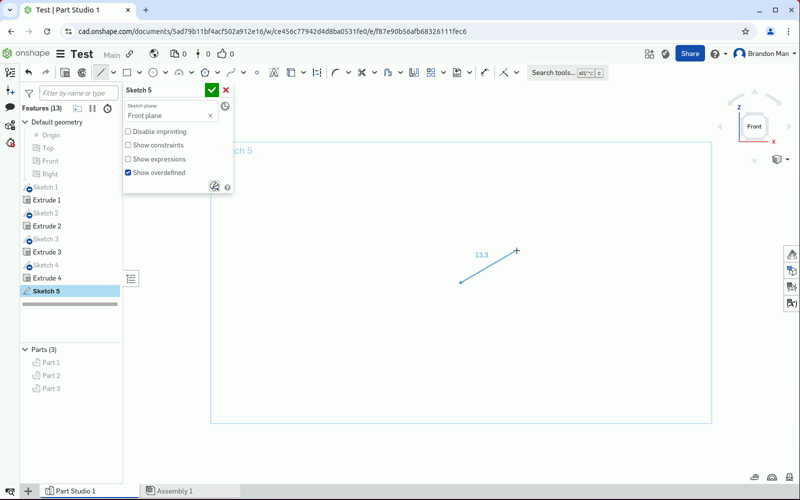
key_up(shift)
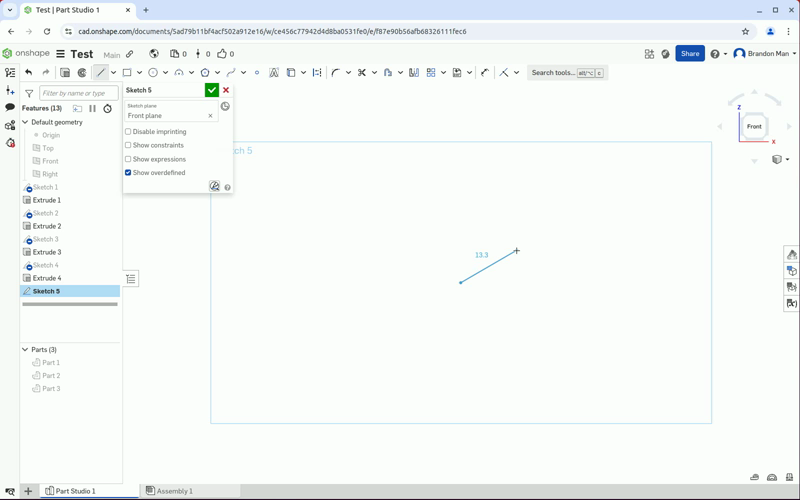
key(esc)
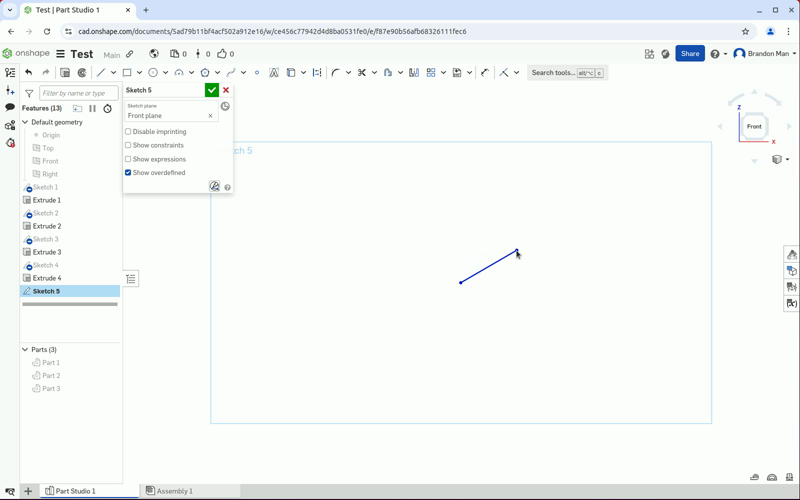
key(a)
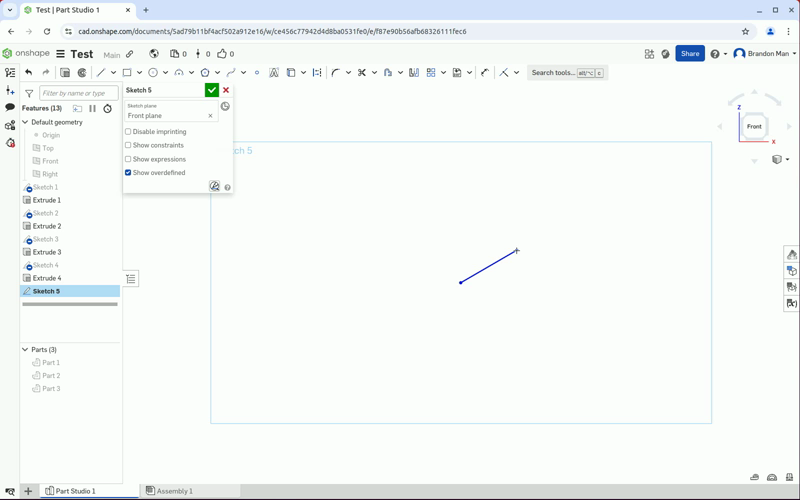
mouse_move(516, 250)
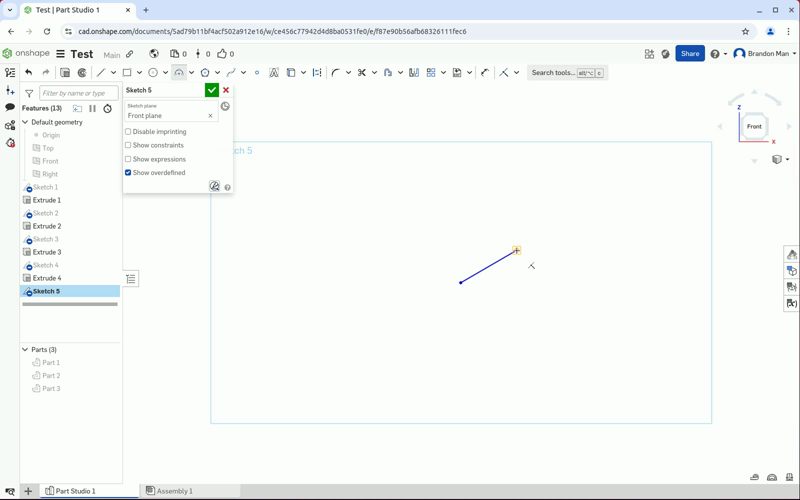
click(516, 250)
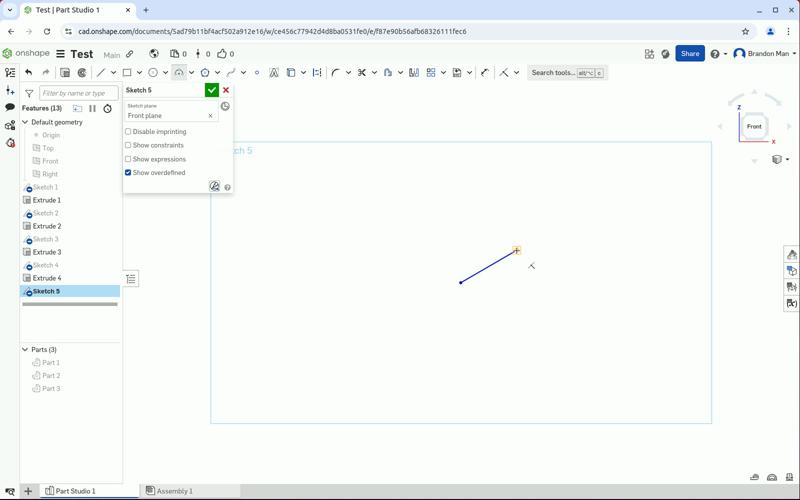
key_down(shift)
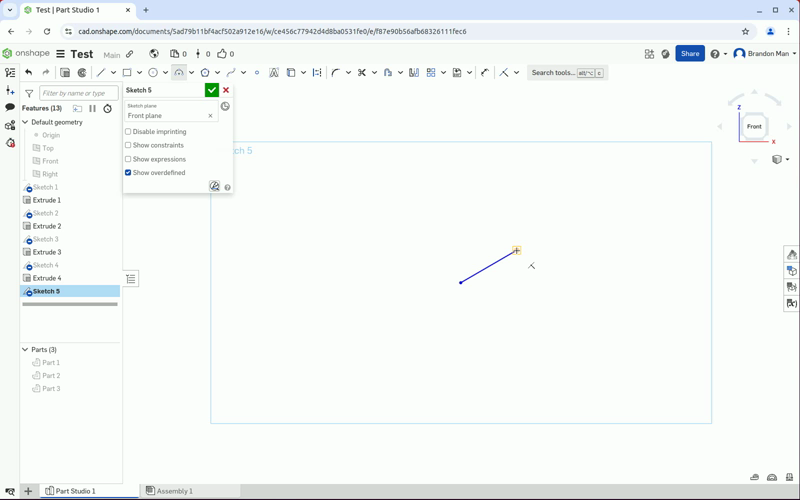
mouse_move(460, 218)
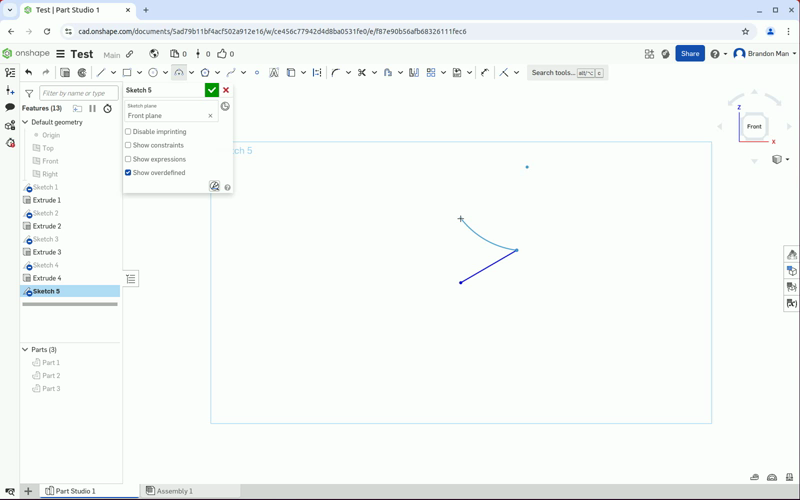
click(460, 218)
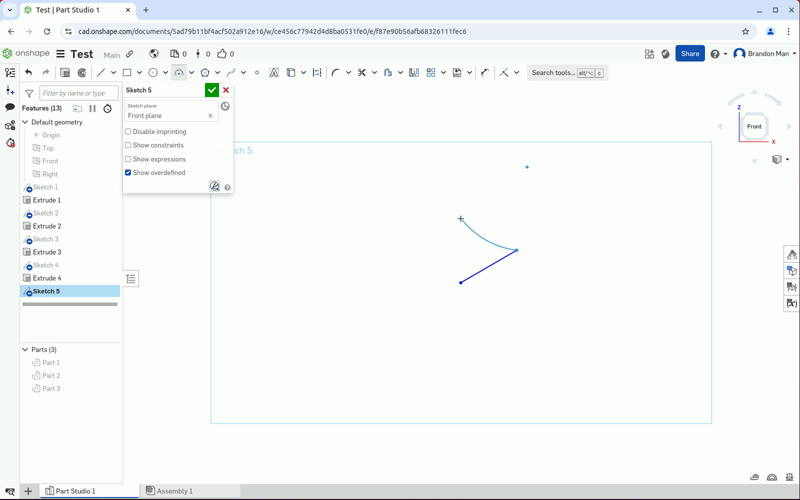
mouse_move(429, 337)
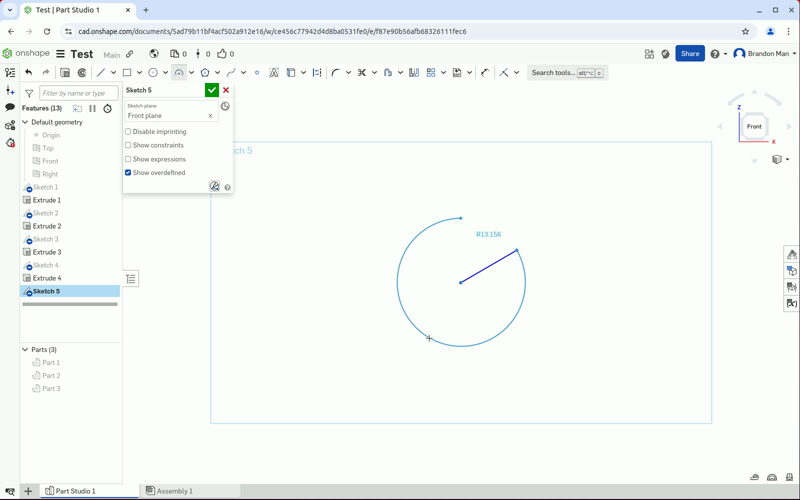
click(429, 337)
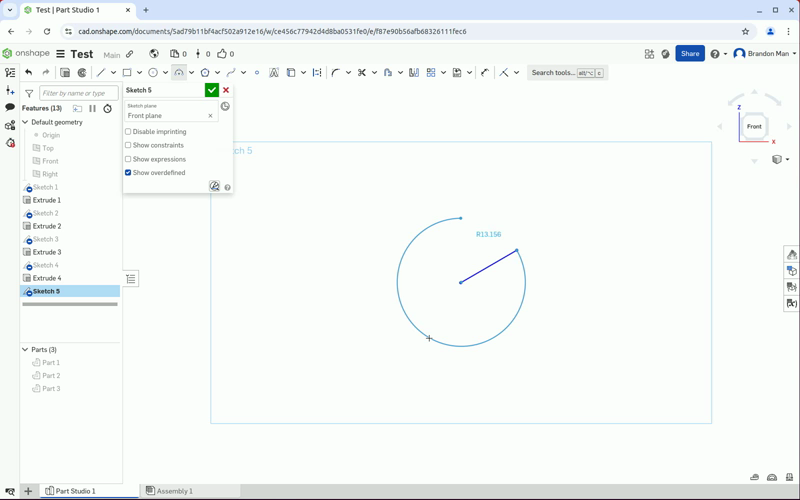
key_up(shift)
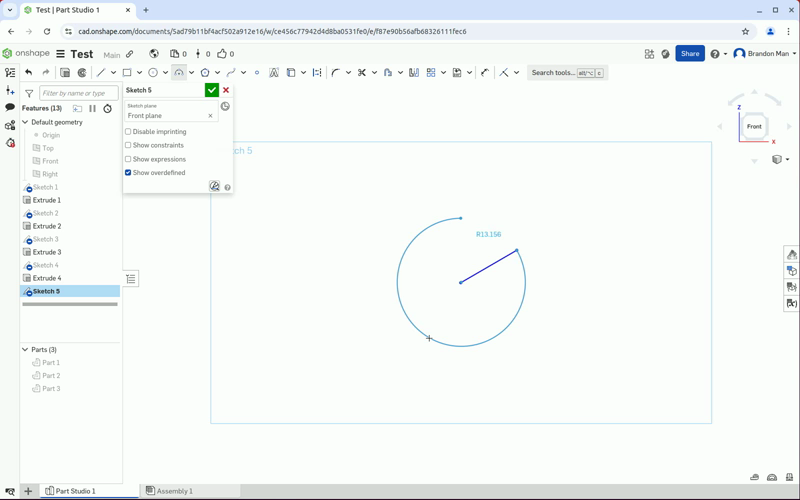
key(esc)
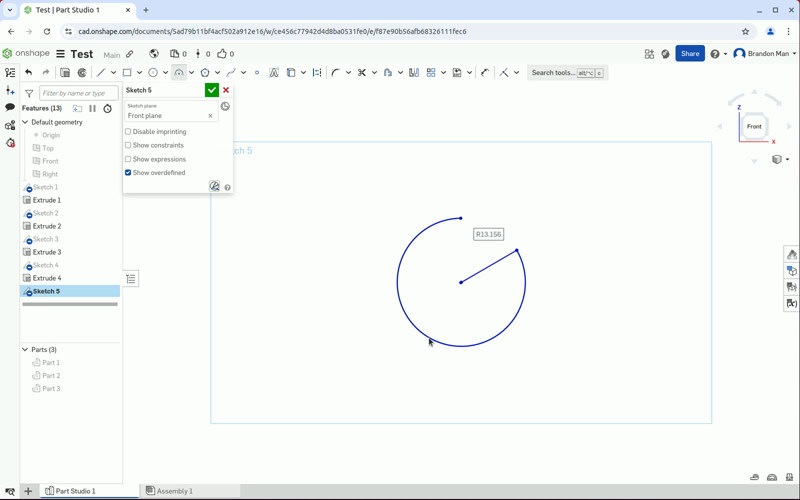
key(l)
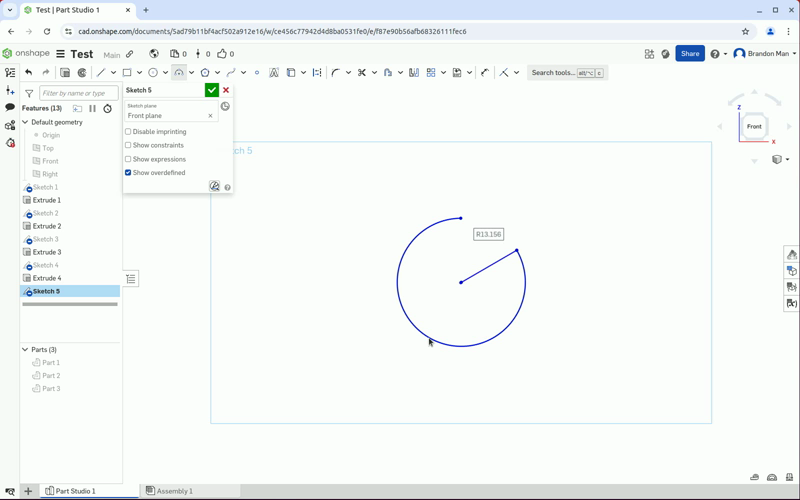
mouse_move(460, 218)
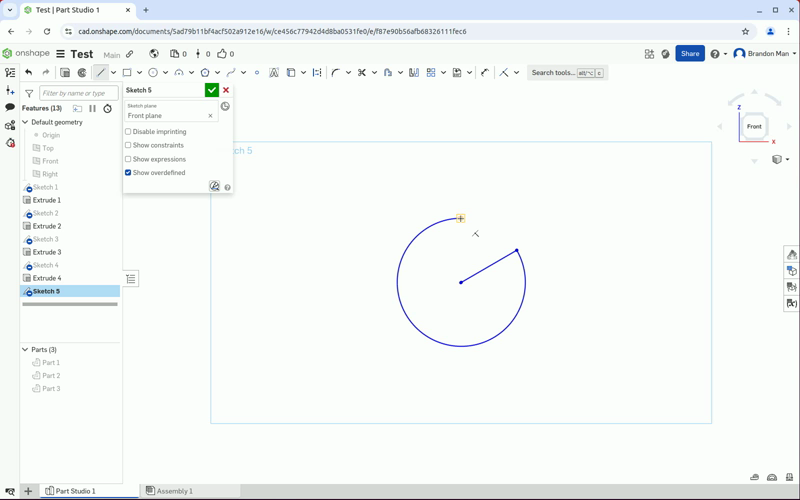
click(460, 218)
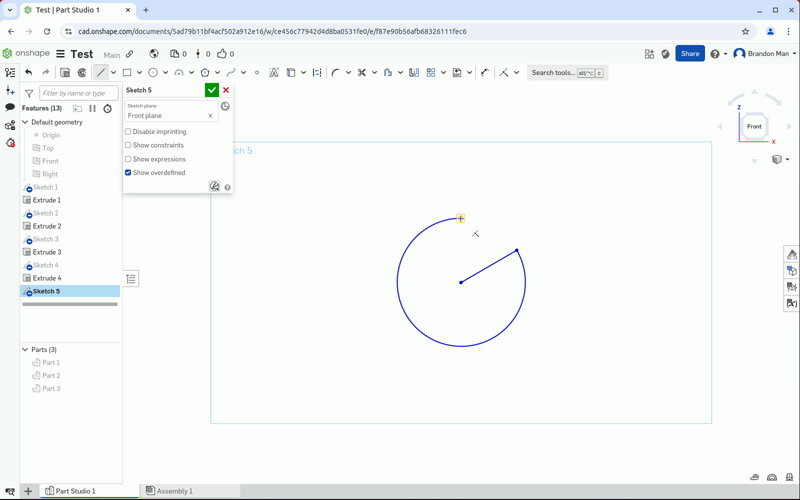
key_down(shift)
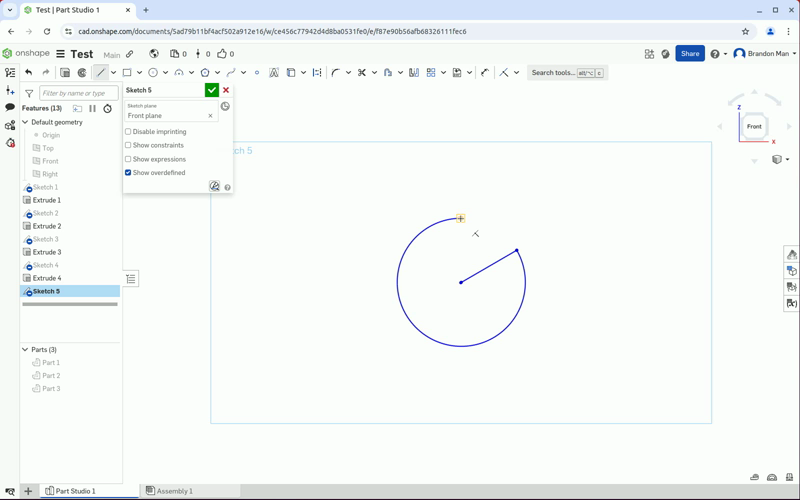
mouse_move(460, 282)
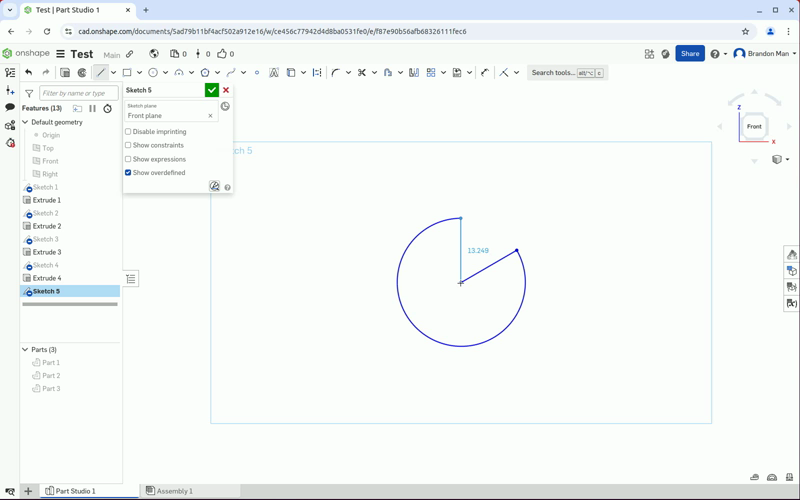
scroll(6)
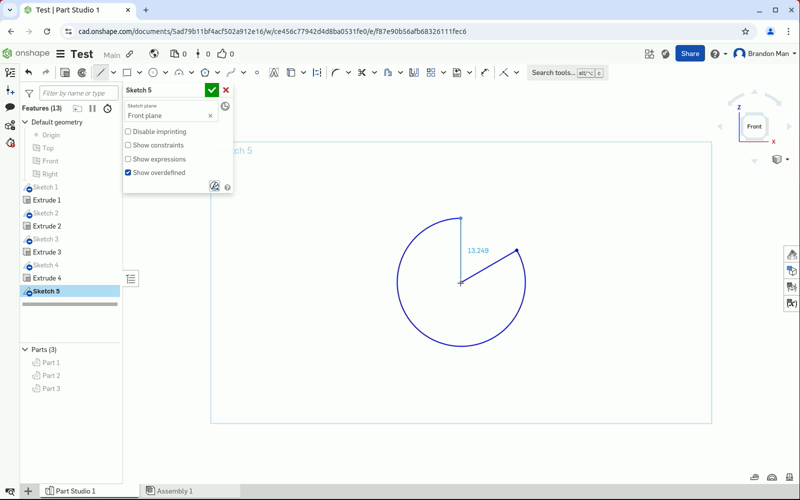
scroll(6)
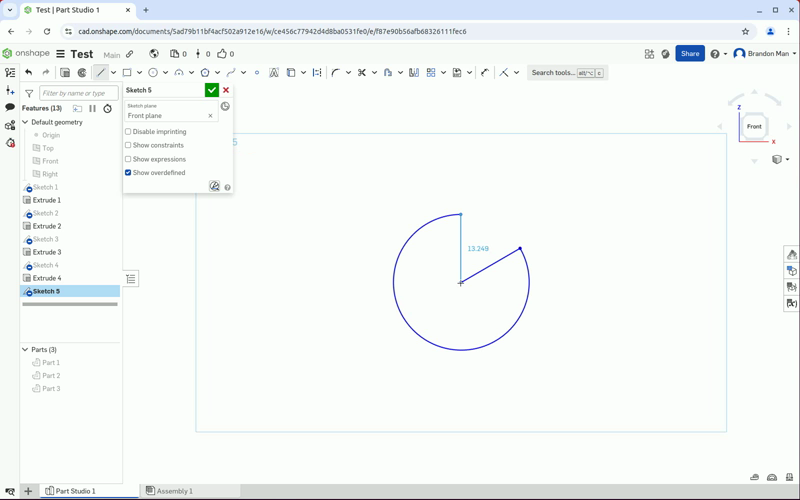
scroll(6)
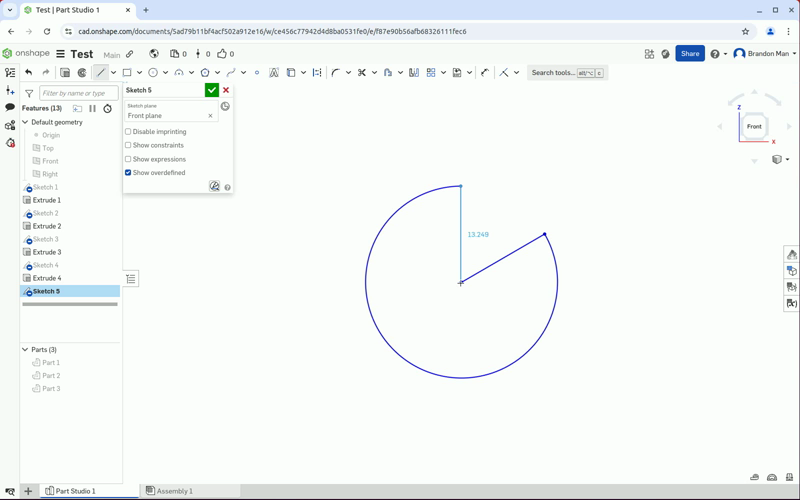
scroll(6)
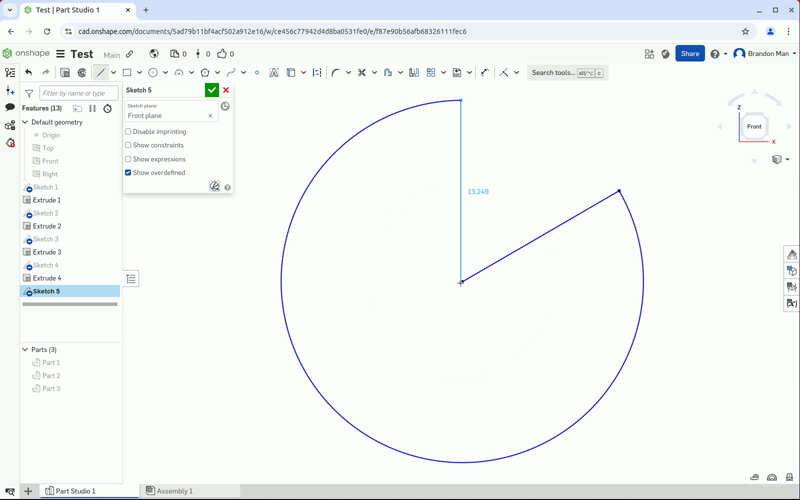
scroll(6)
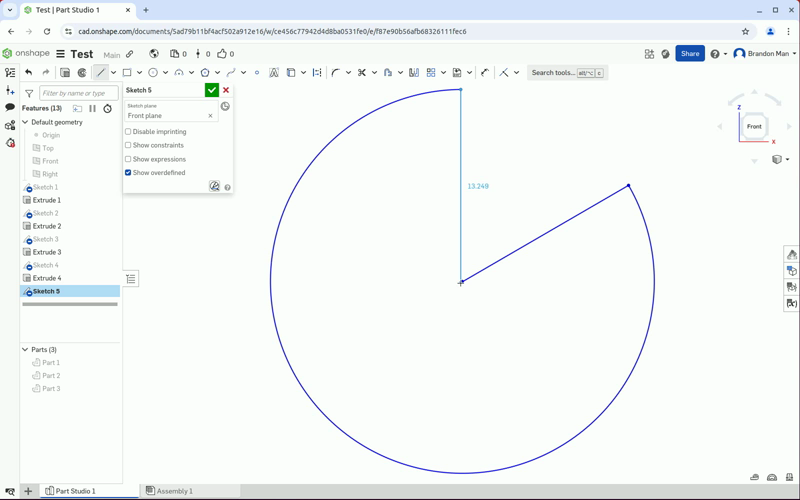
scroll(6)
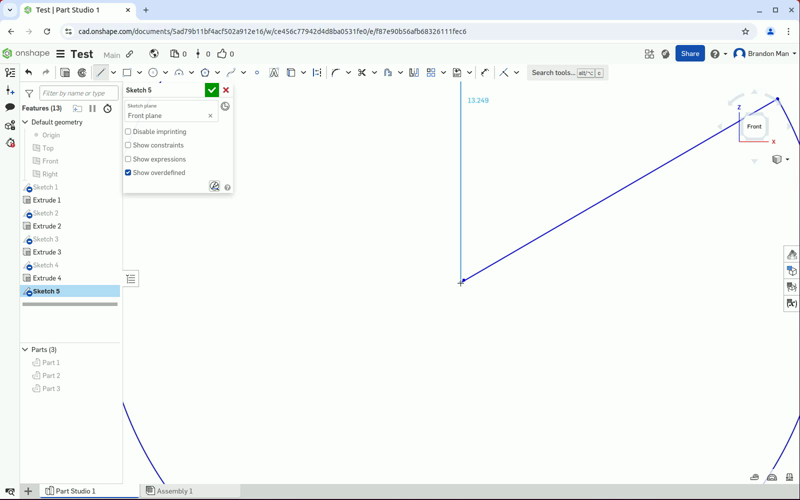
scroll(6)
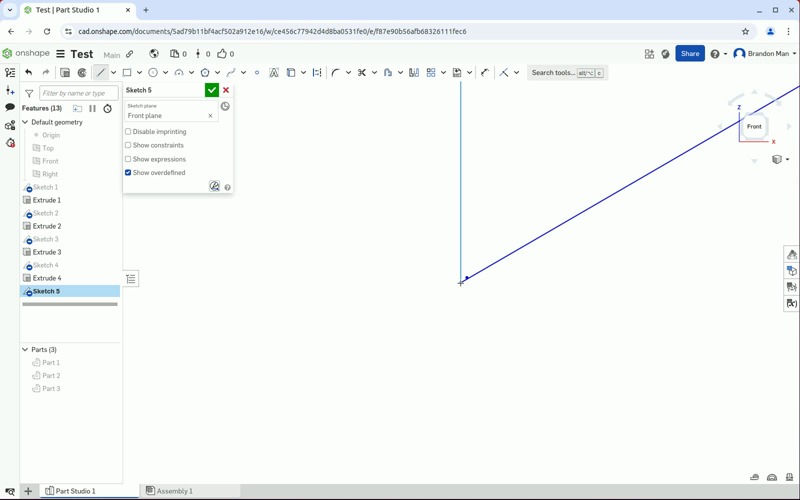
key_up(shift)
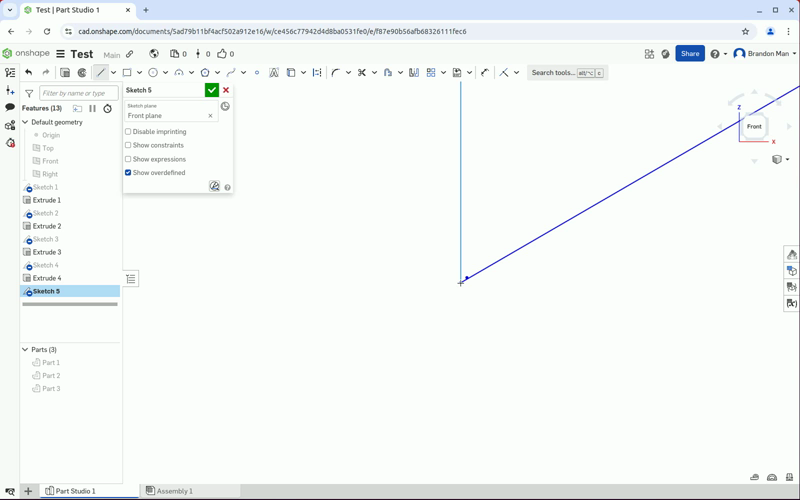
click(460, 282)
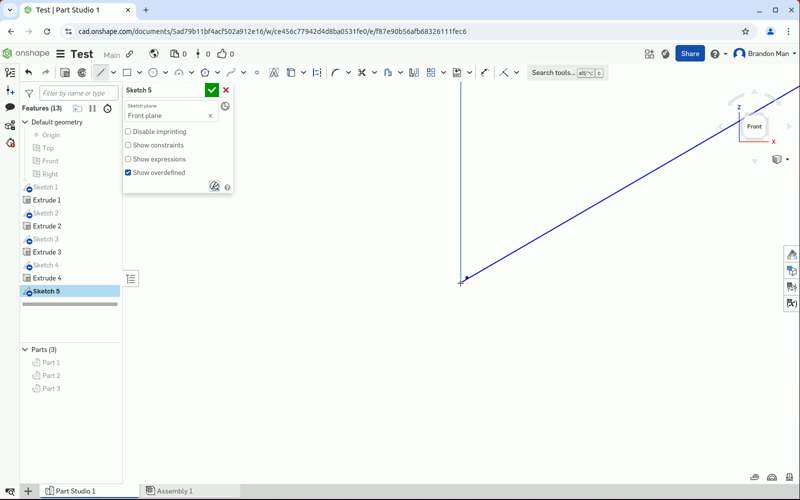
scroll(-6)
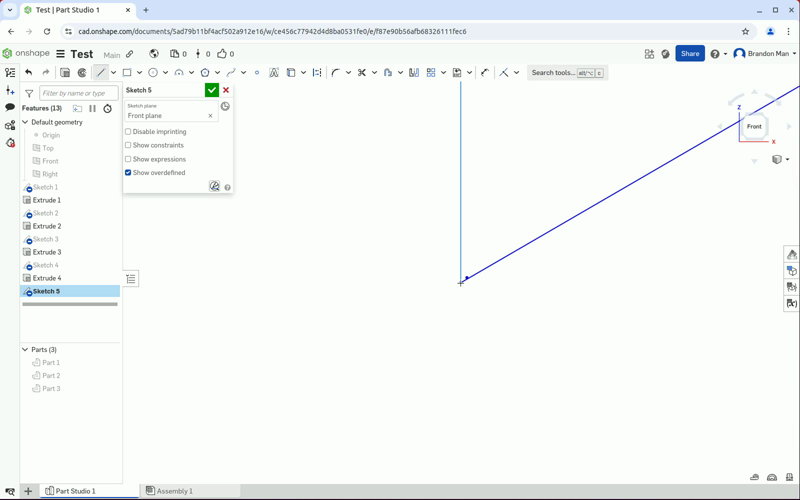
scroll(-6)
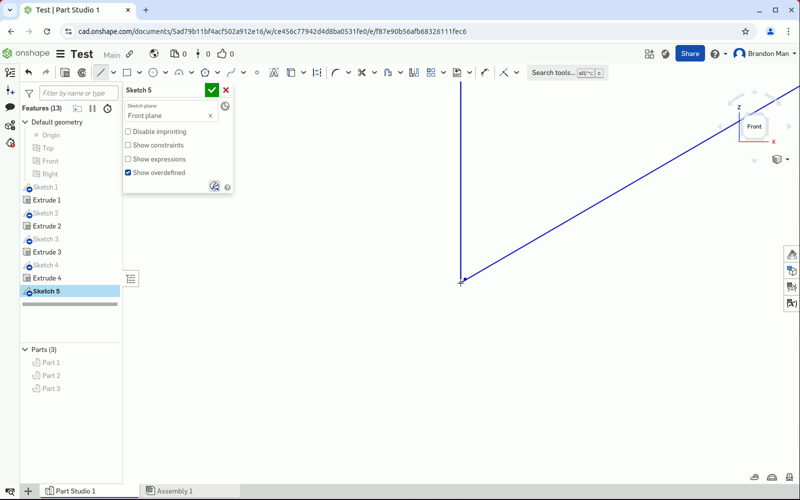
scroll(-6)
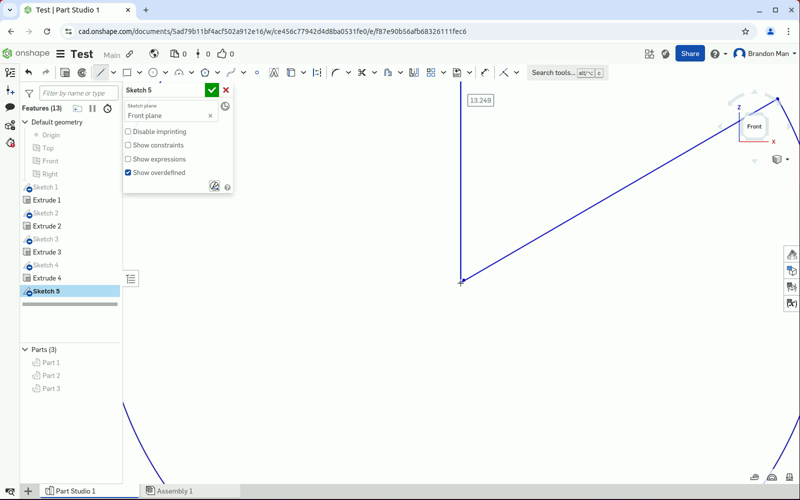
scroll(-6)
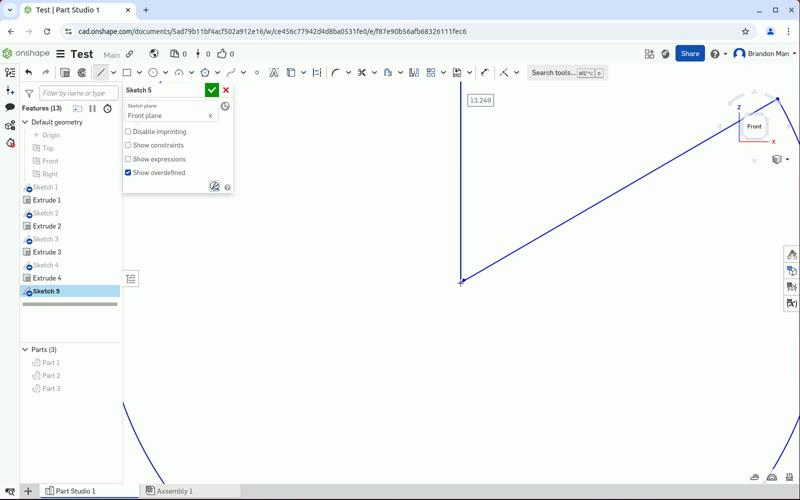
scroll(-6)
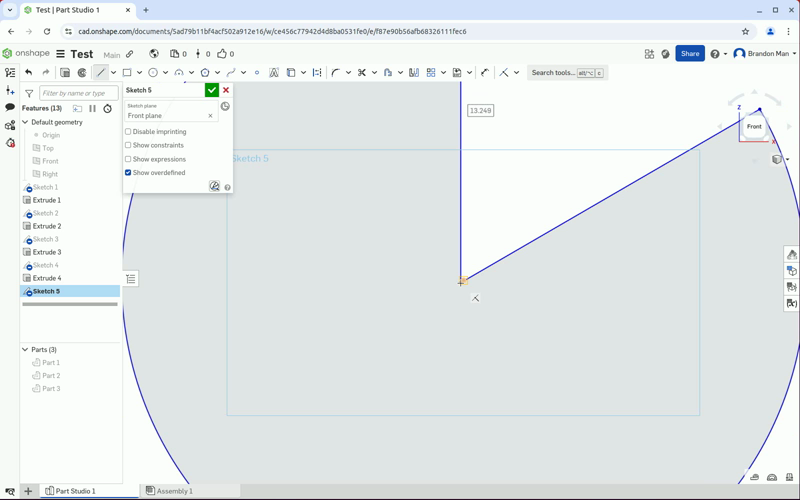
scroll(-6)
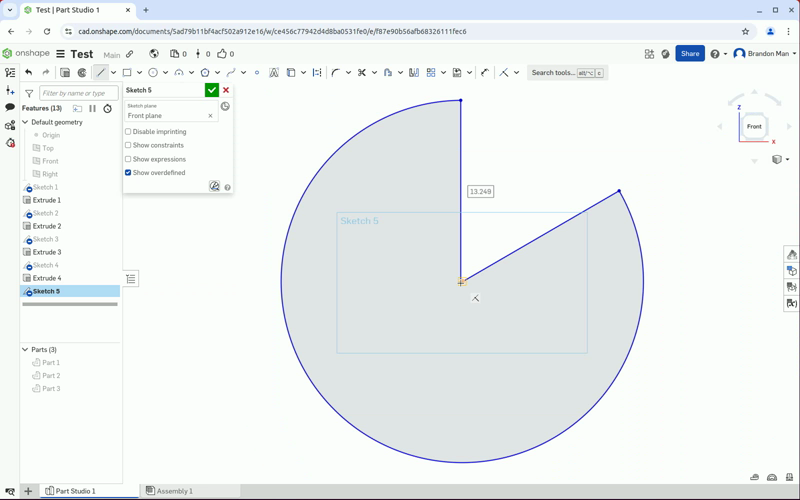
scroll(-6)
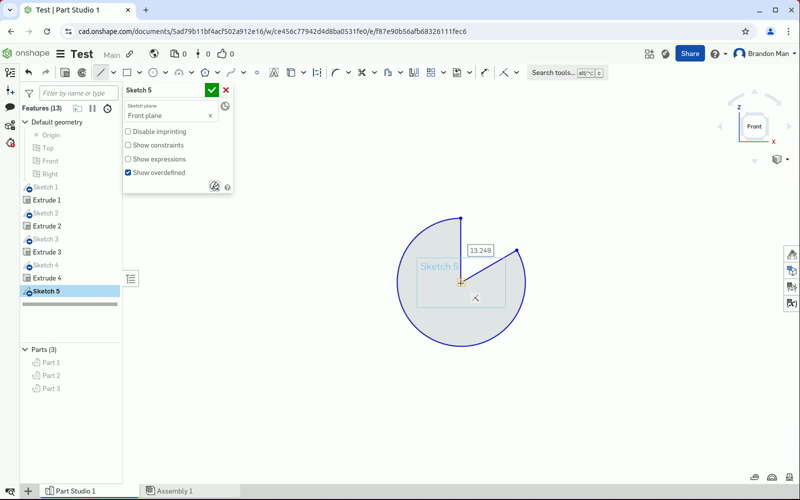
key(esc)
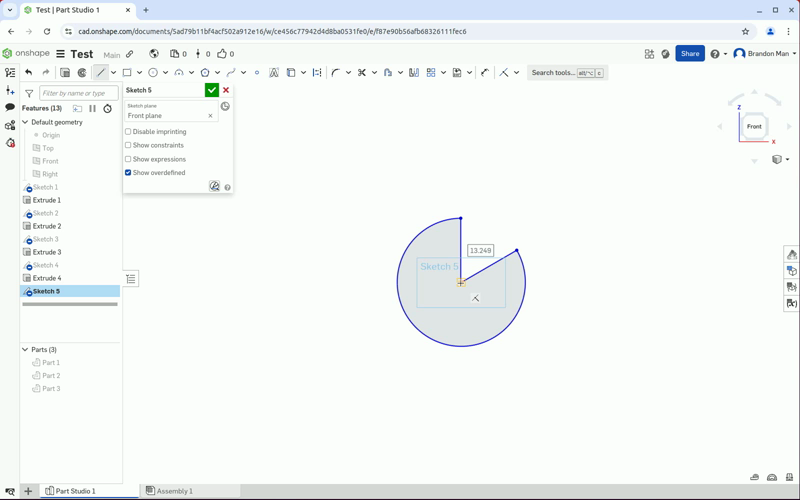
mouse_move(426, 286)
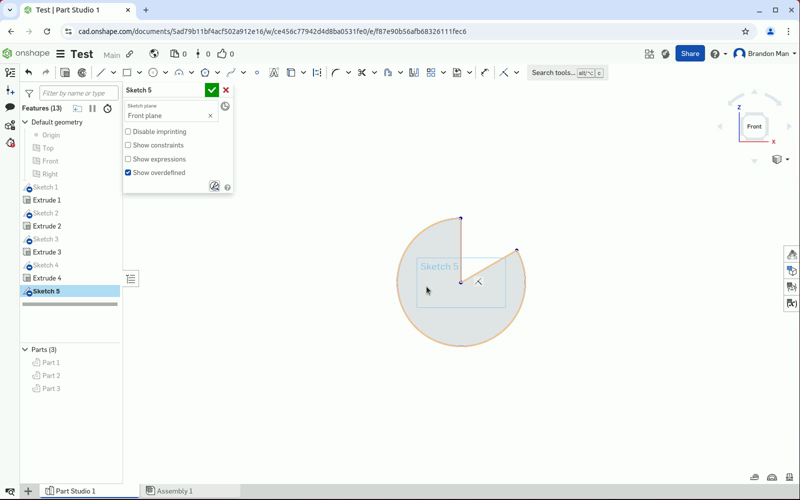
click(426, 286)
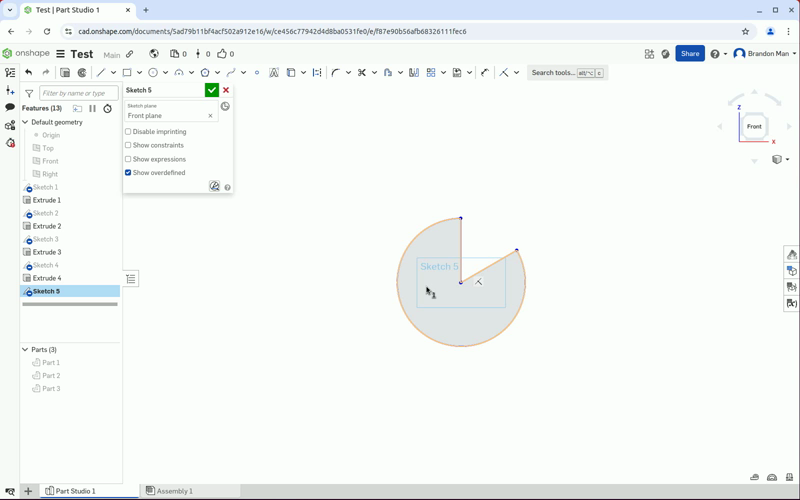
mouse_move(73, 352)
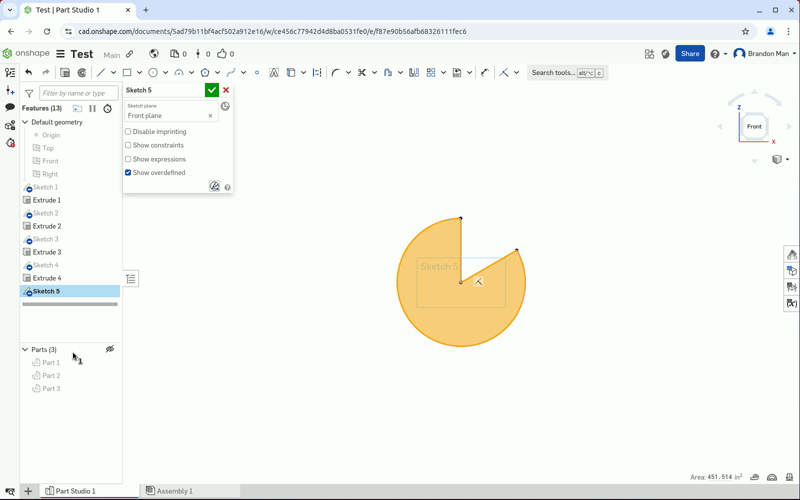
key(shift+y)
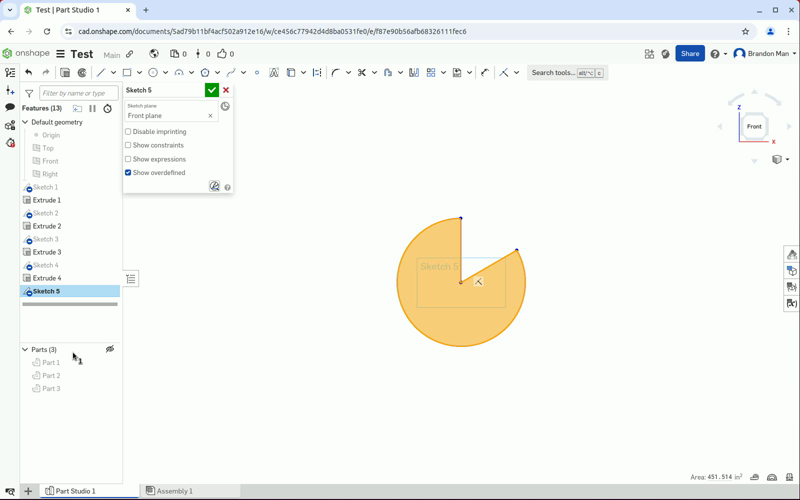
key(shift+e)
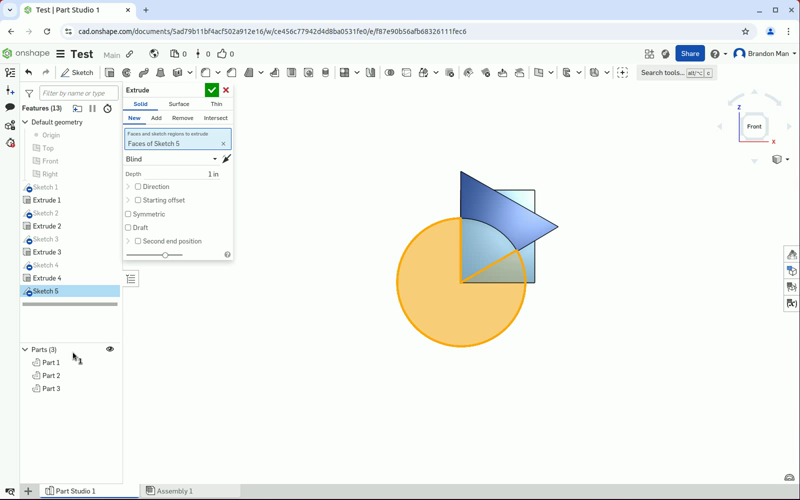
mouse_move(143, 106)
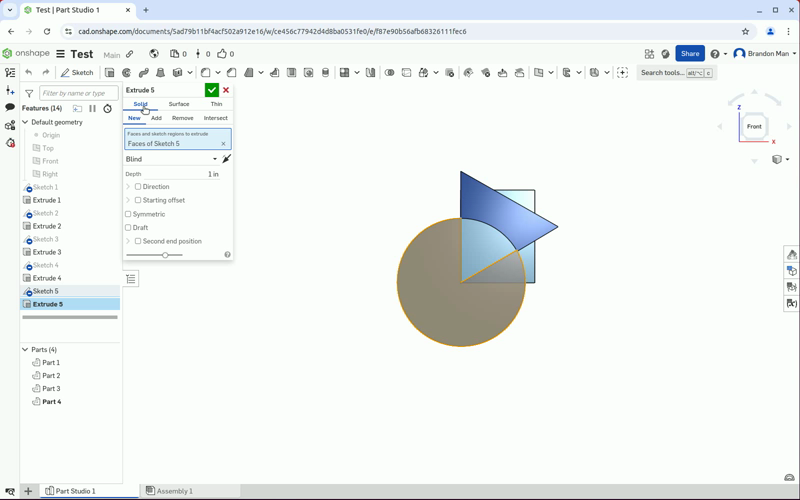
click(143, 106)
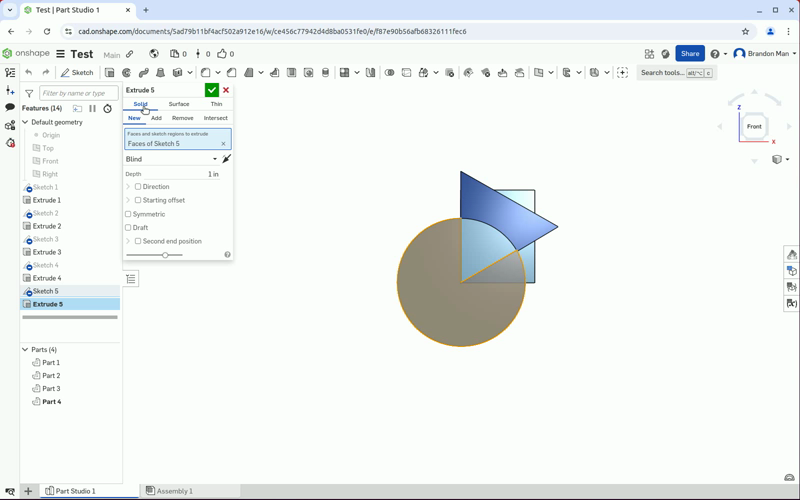
mouse_move(137, 120)
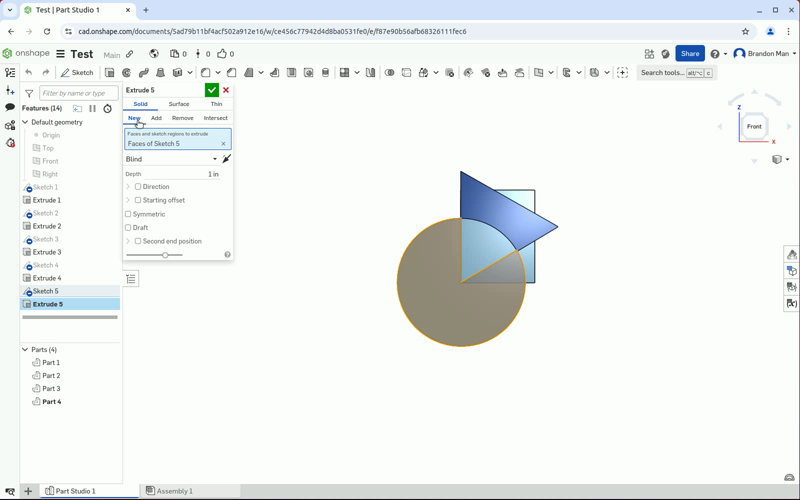
click(137, 120)
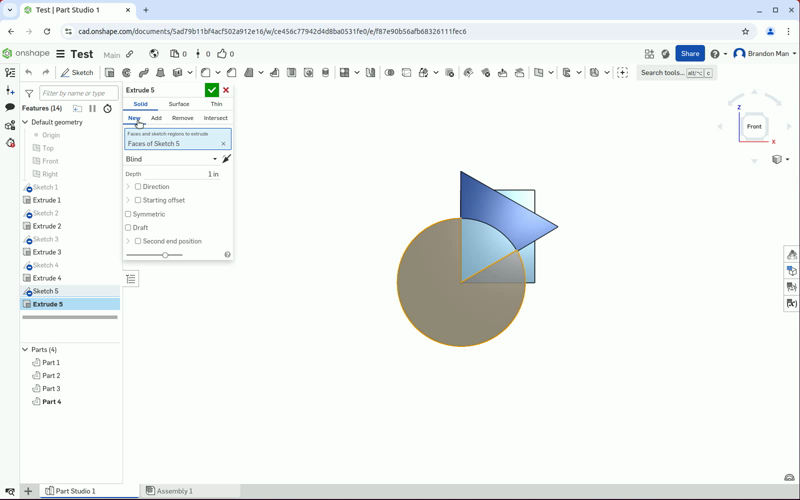
key(tab, 4)
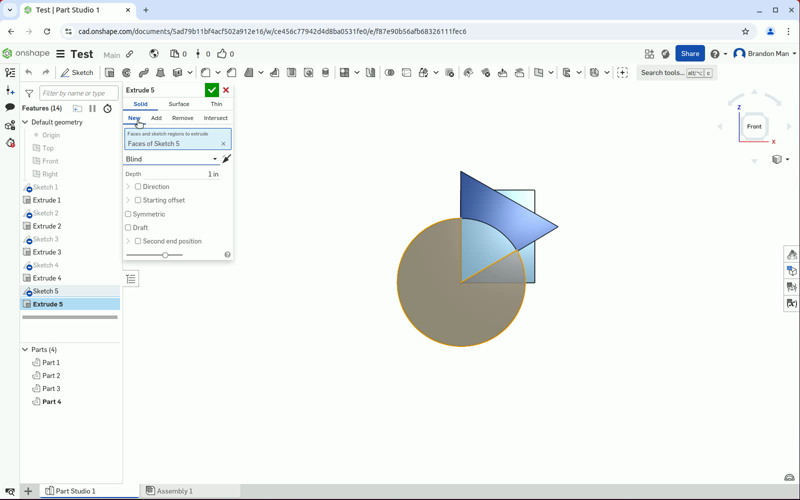
text(3.851)
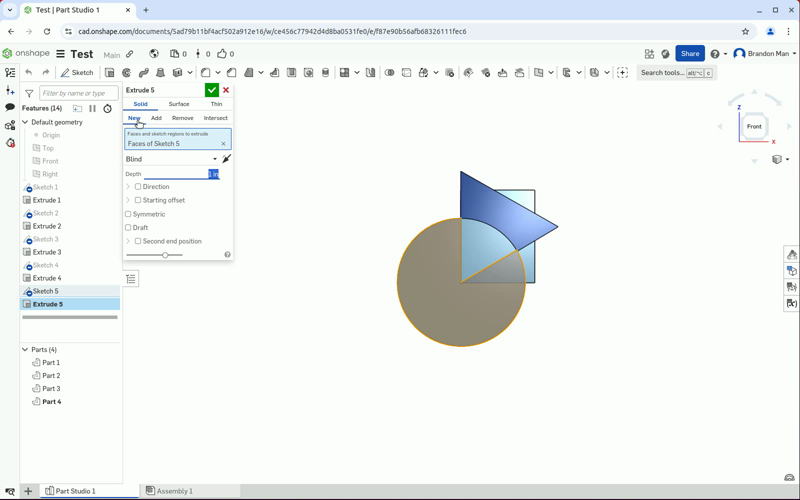
key(enter)
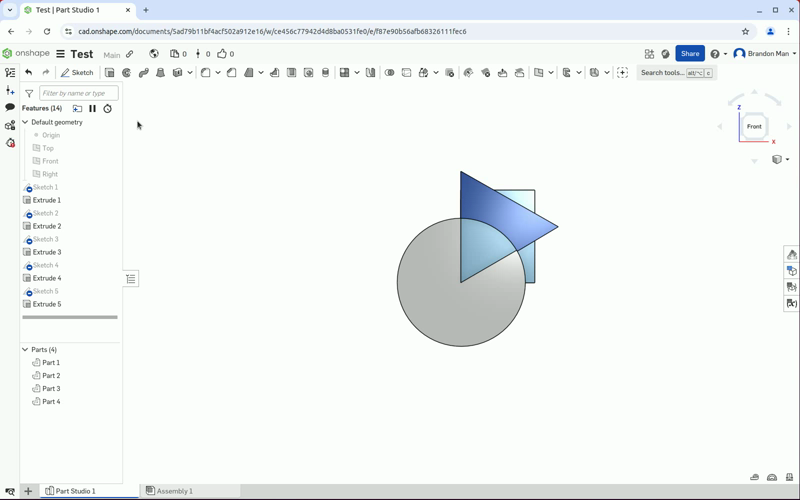
key(shift+h)
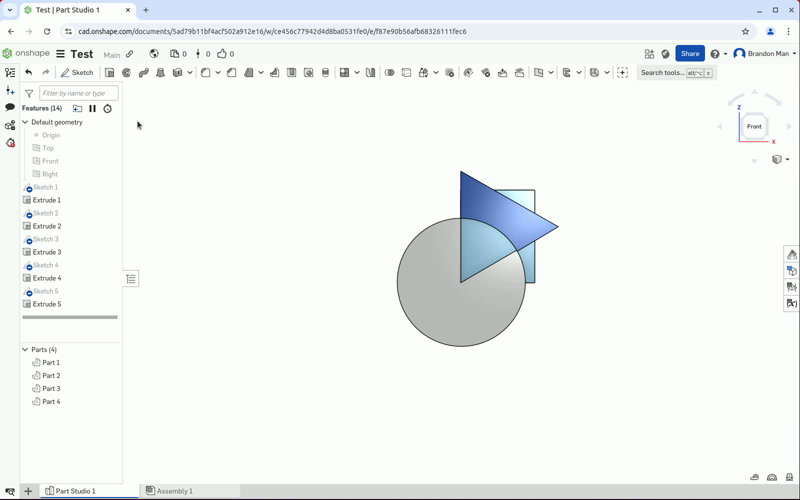
key(shift+h)
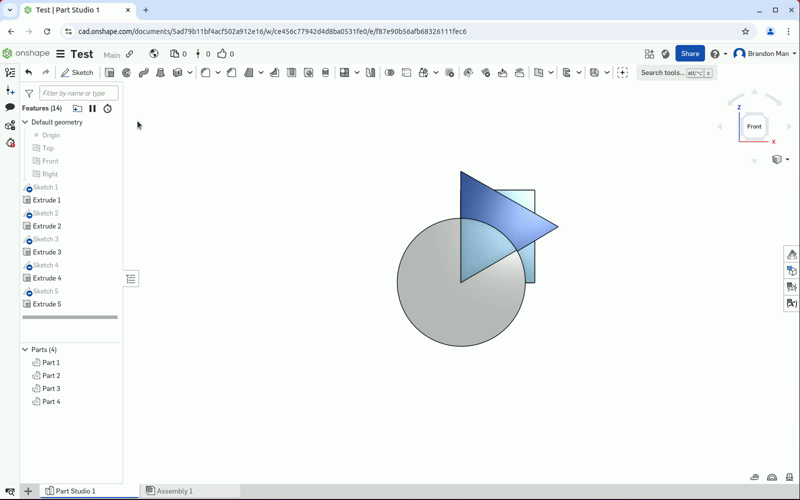
mouse_move(73, 189)
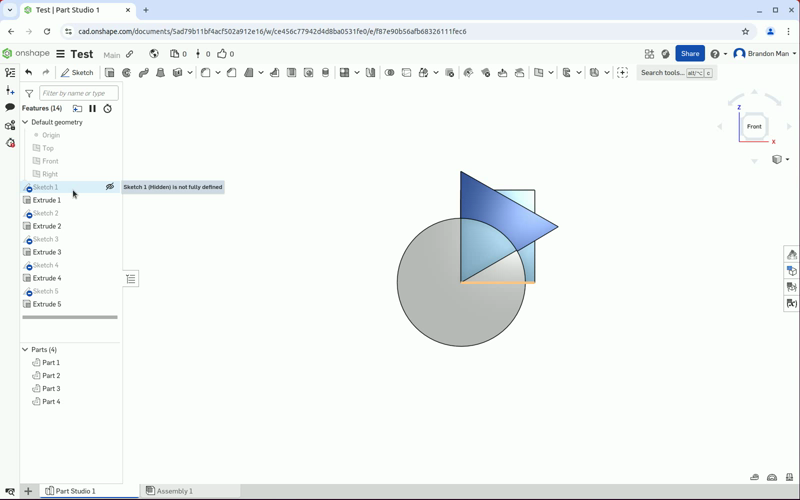
click(73, 189)
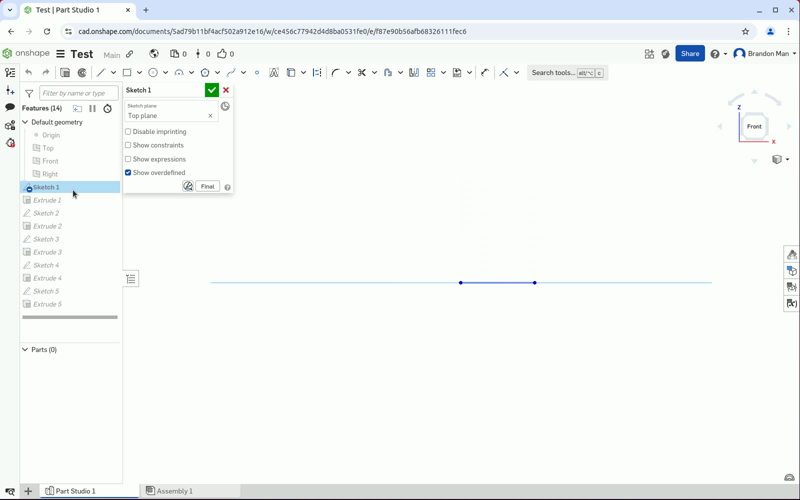
mouse_move(229, 92)
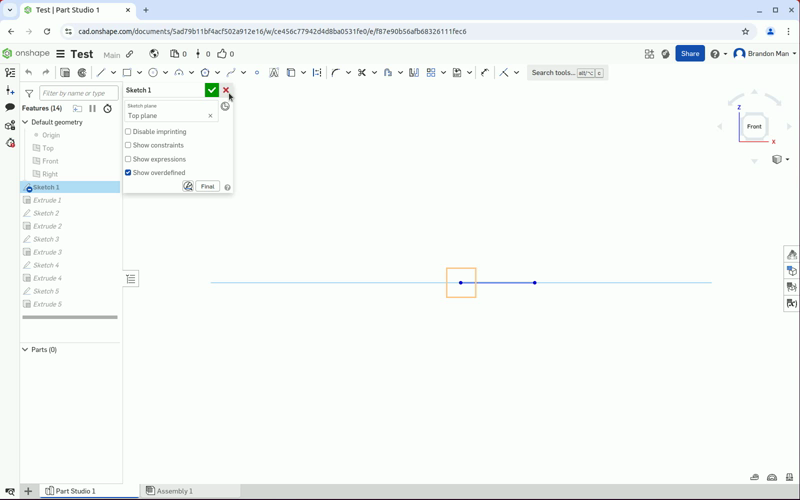
click(229, 92)
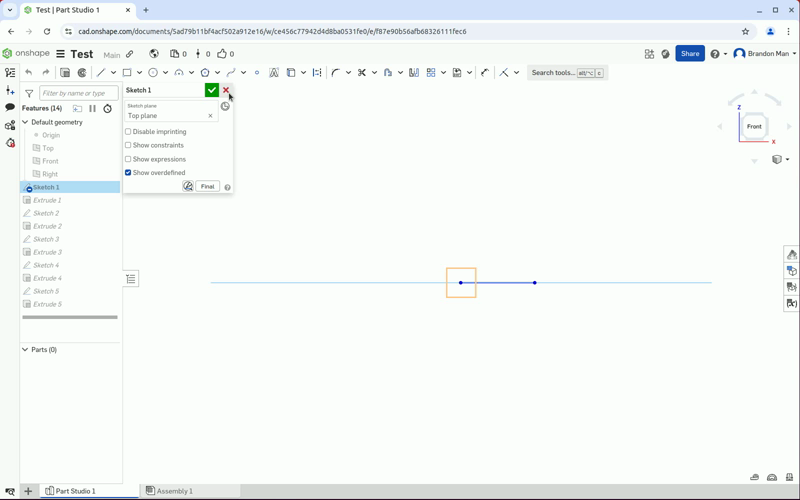
key(shift+s)
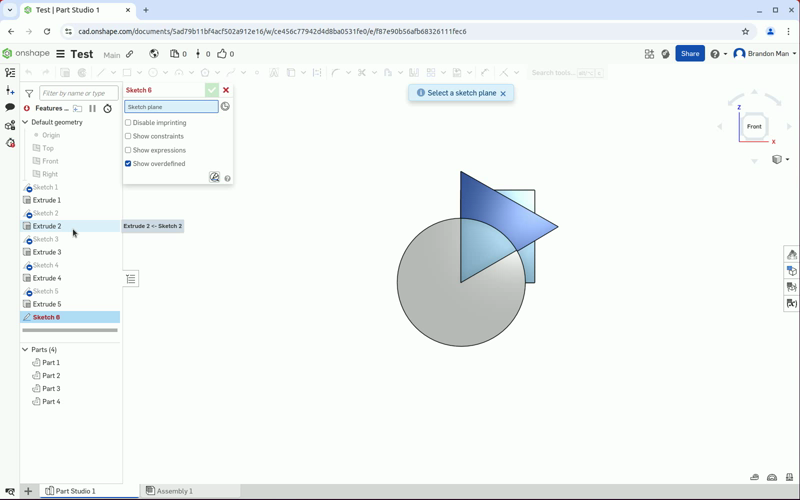
scroll(3)
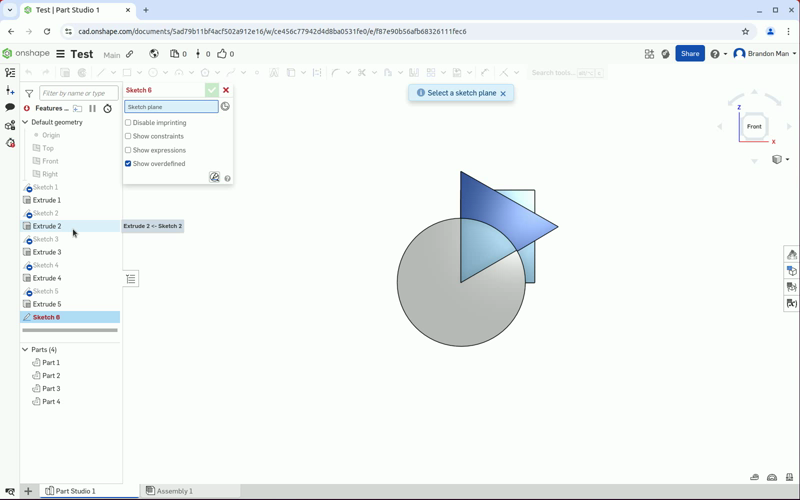
mouse_move(73, 163)
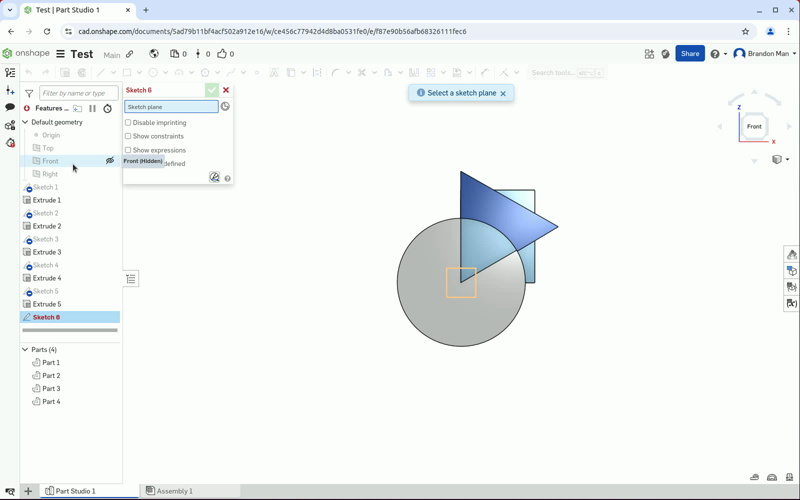
click(73, 163)
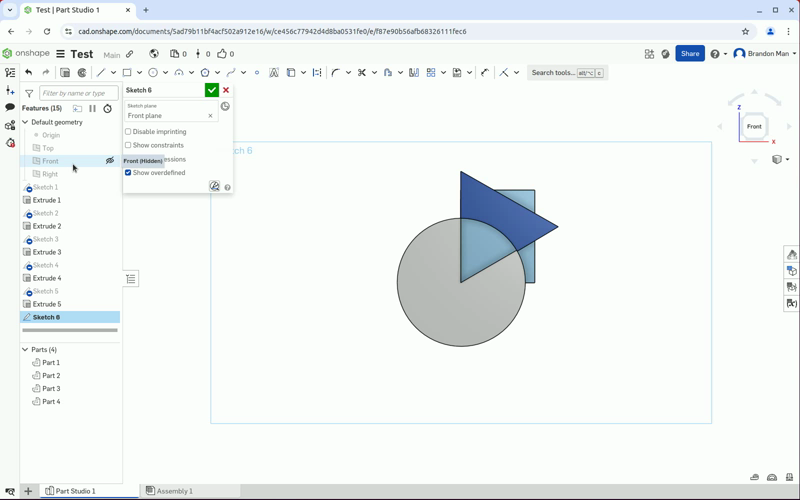
mouse_move(73, 352)
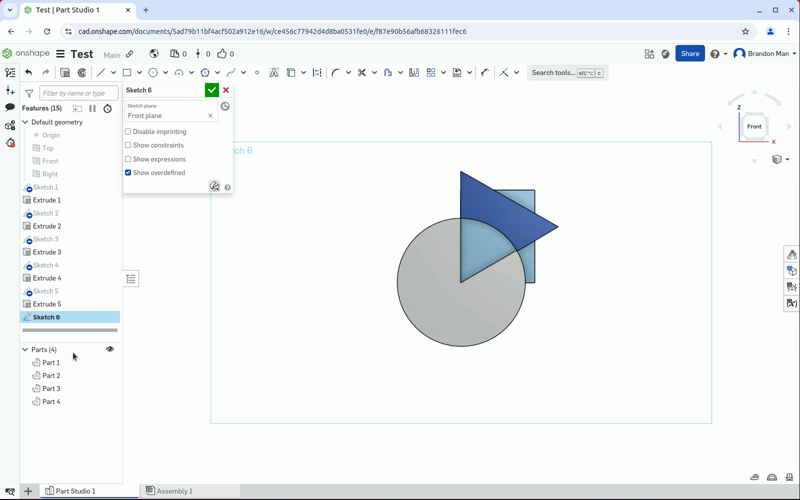
key(y)
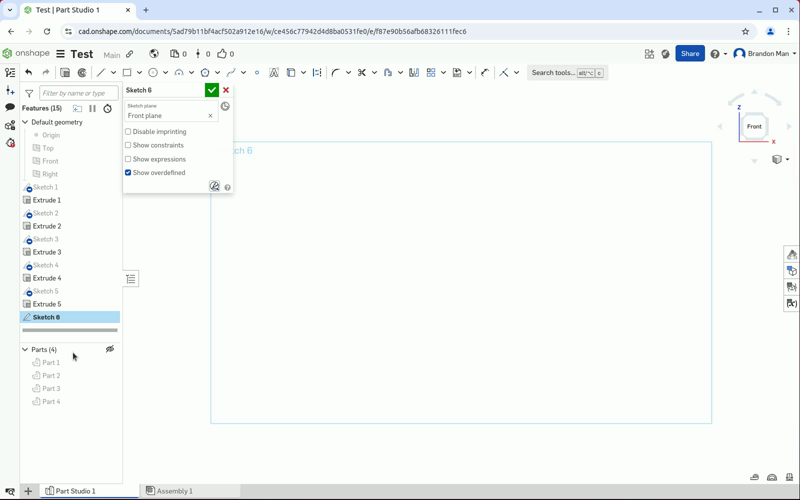
key(l)
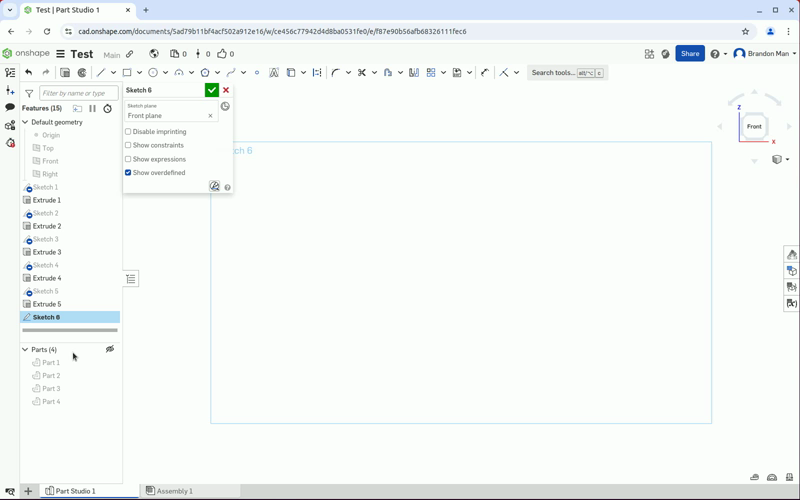
key_down(shift)
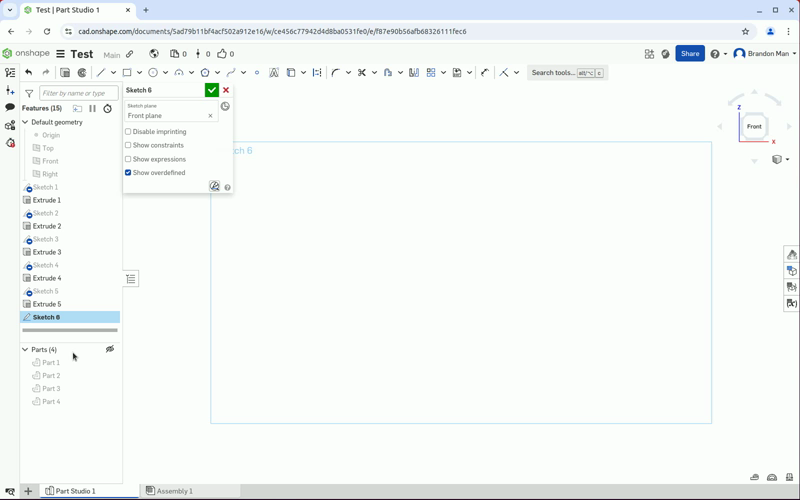
mouse_move(460, 282)
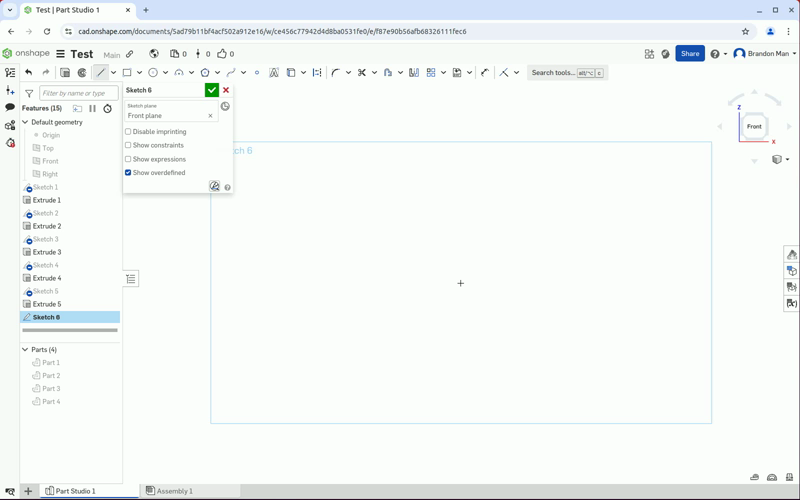
click(460, 282)
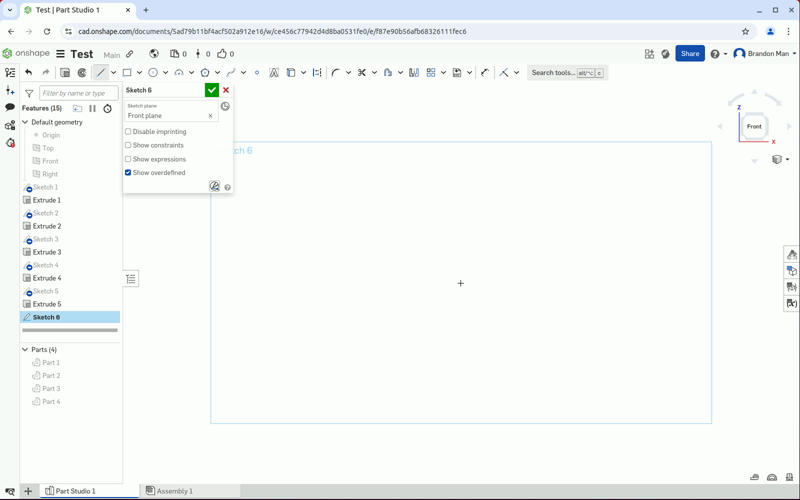
key_up(shift)
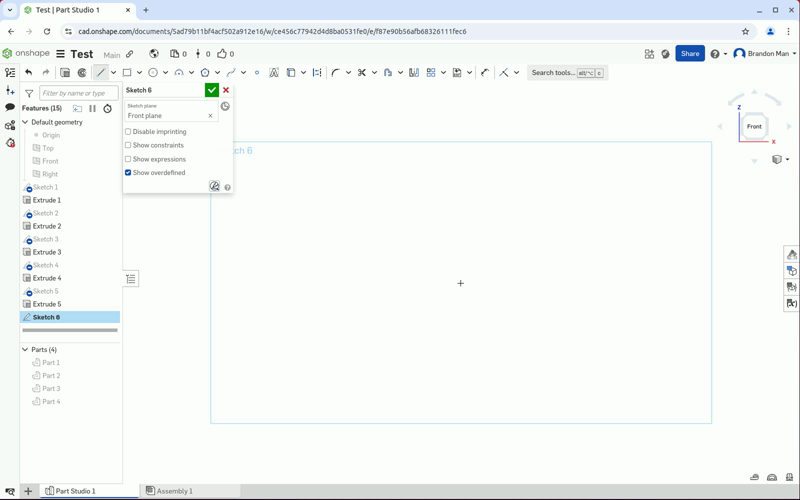
key_down(shift)
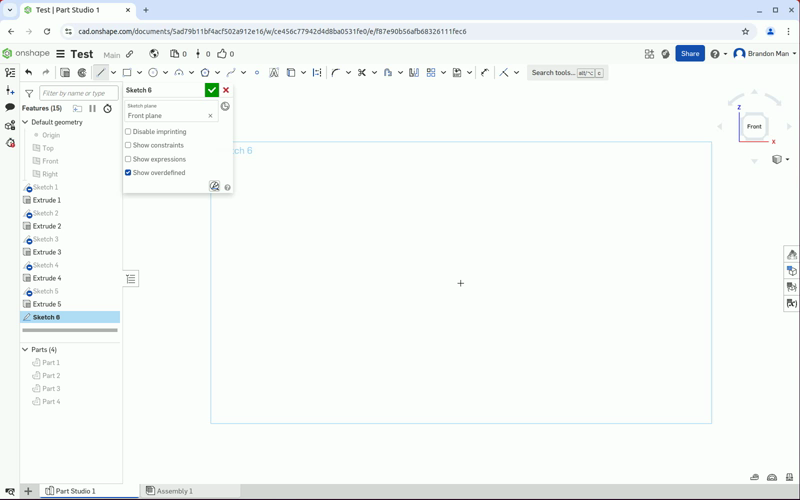
mouse_move(516, 250)
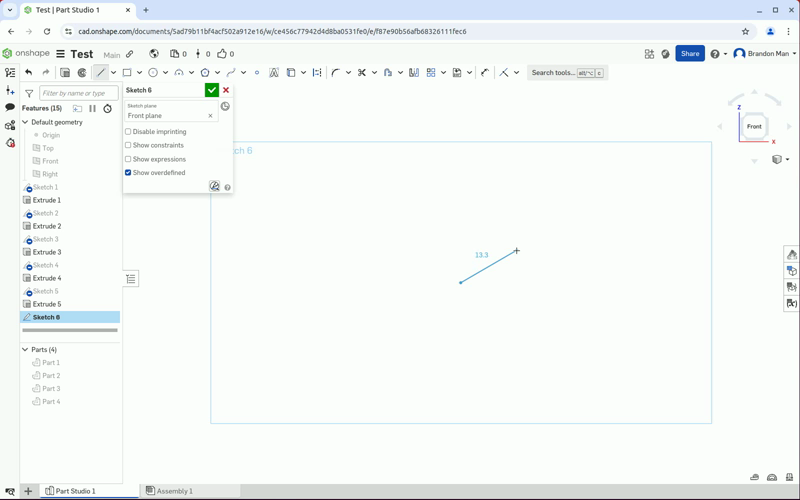
click(516, 250)
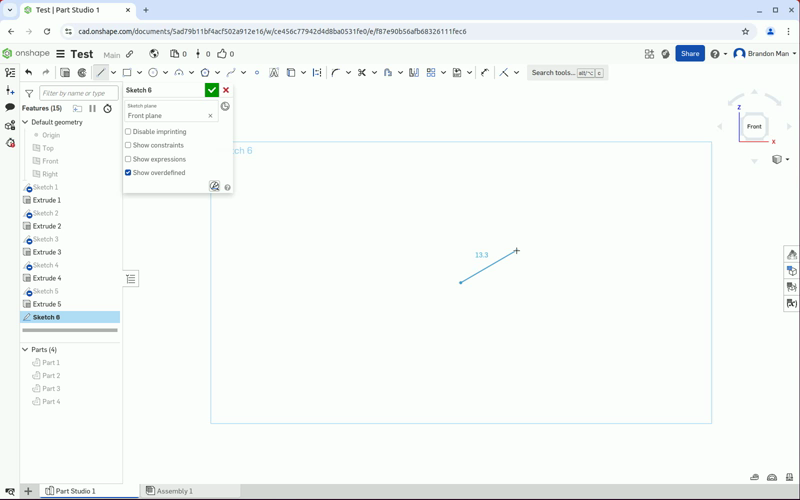
key_up(shift)
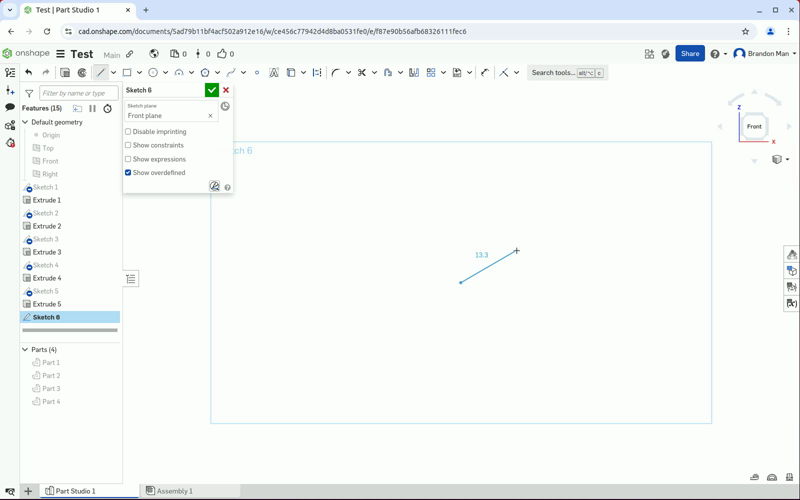
key(esc)
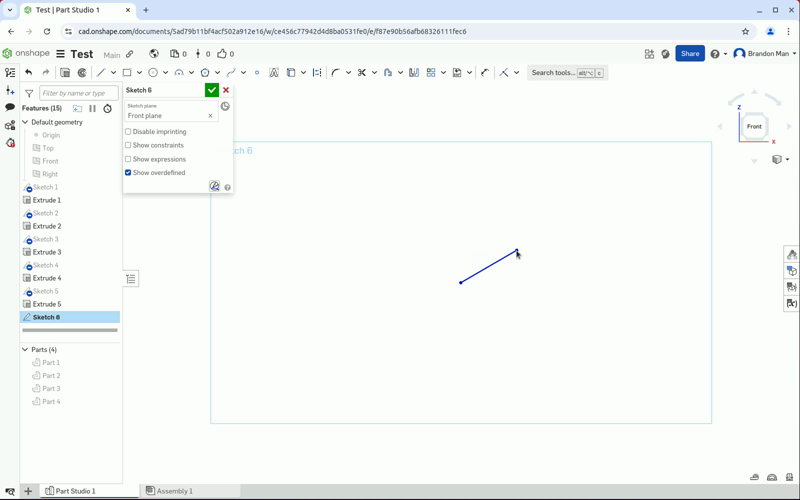
key(a)
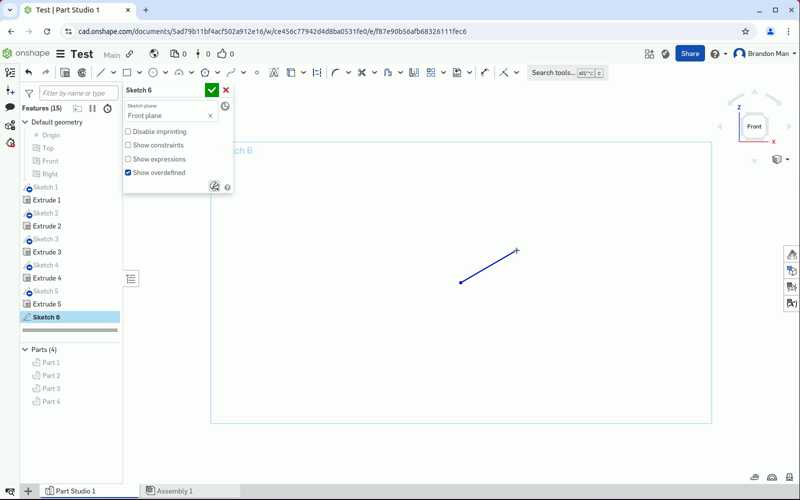
mouse_move(516, 250)
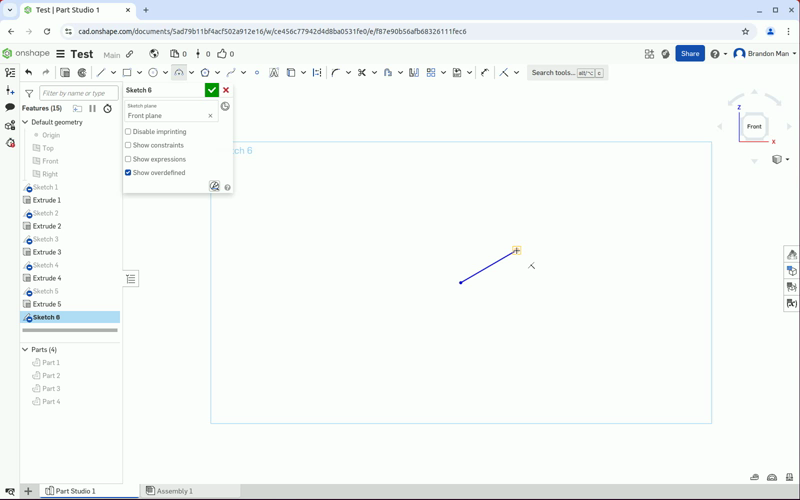
click(516, 250)
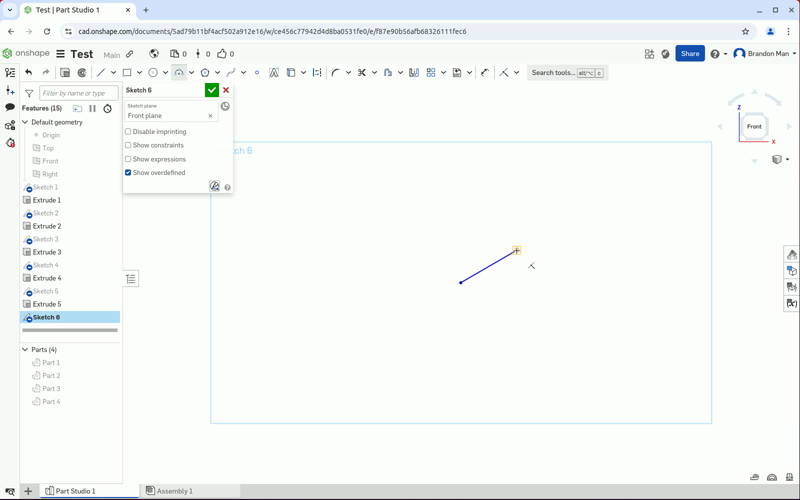
key_down(shift)
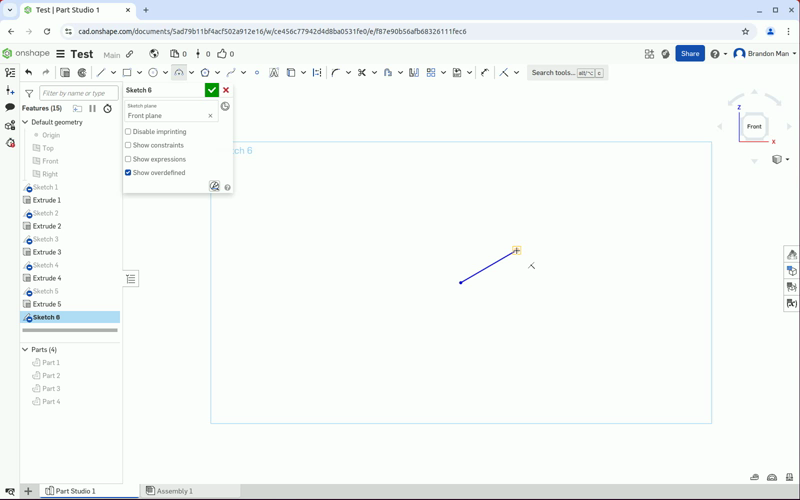
mouse_move(460, 218)
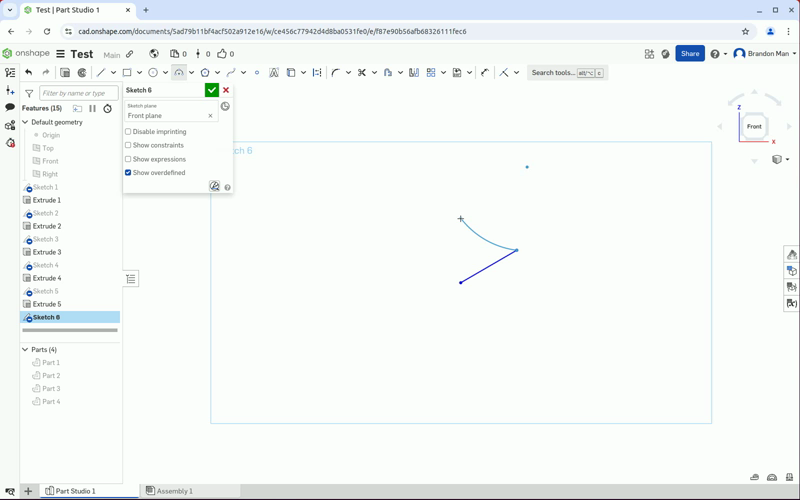
click(460, 218)
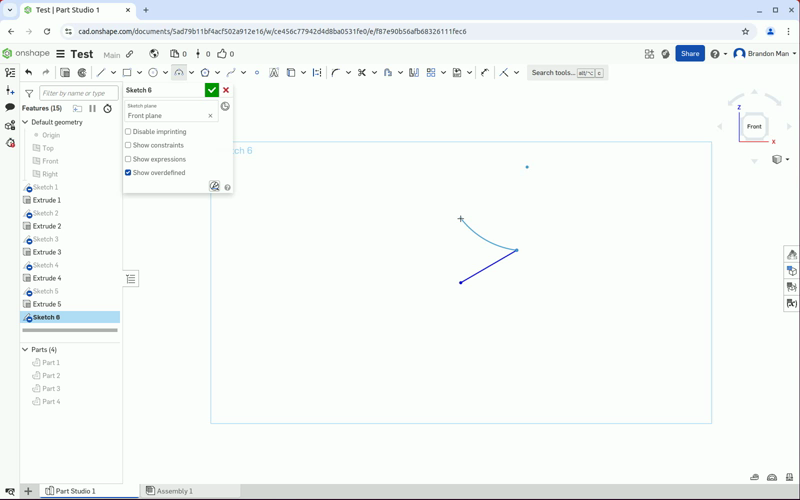
mouse_move(493, 226)
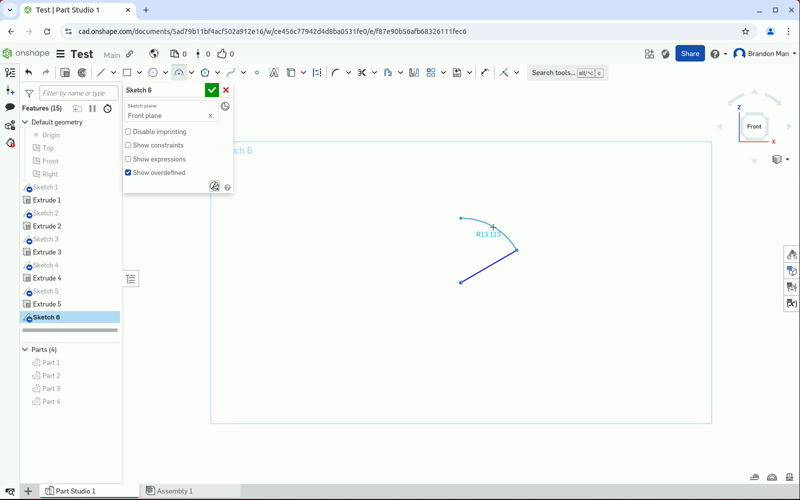
click(493, 226)
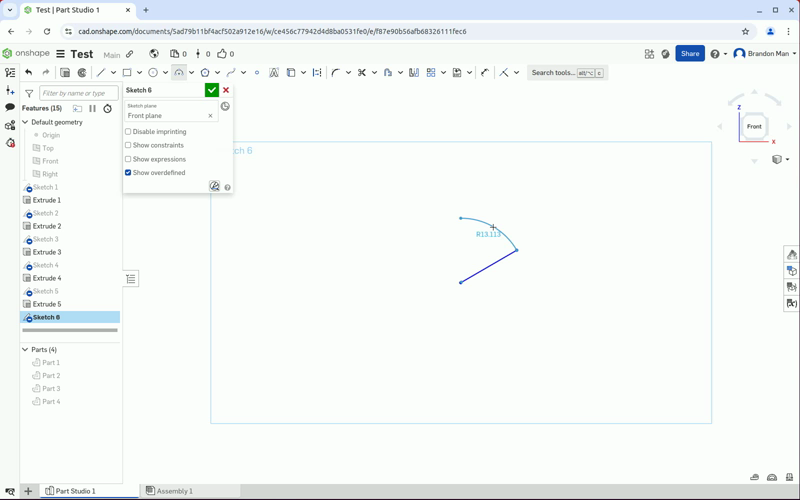
key_up(shift)
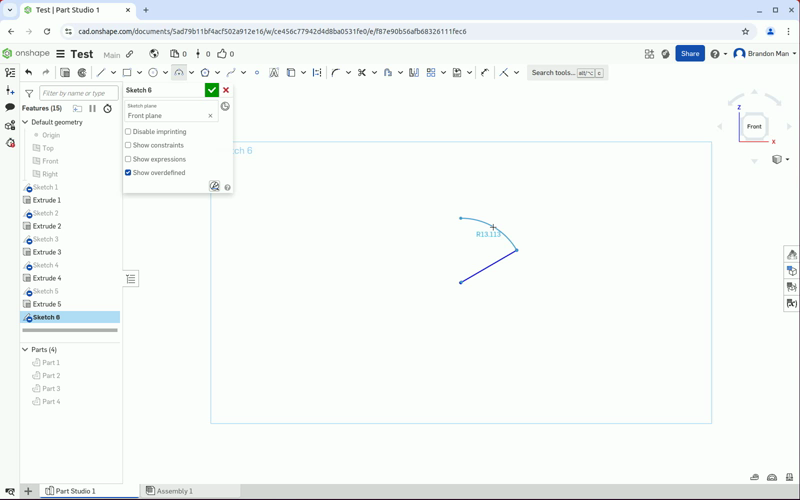
key(esc)
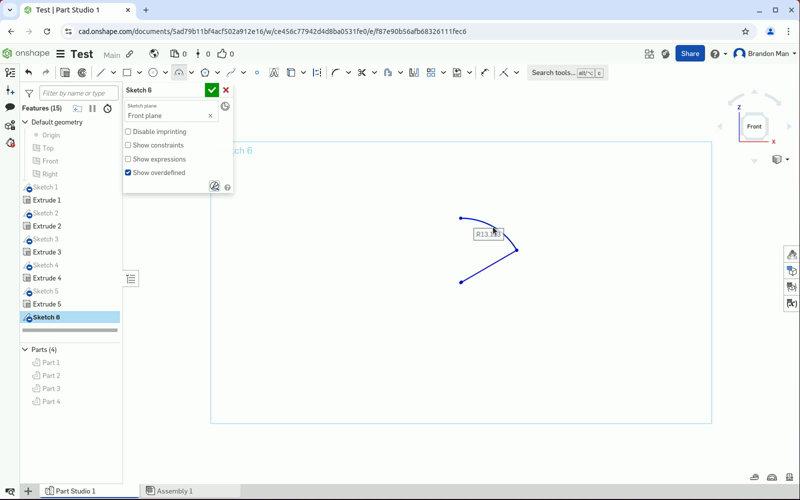
key(l)
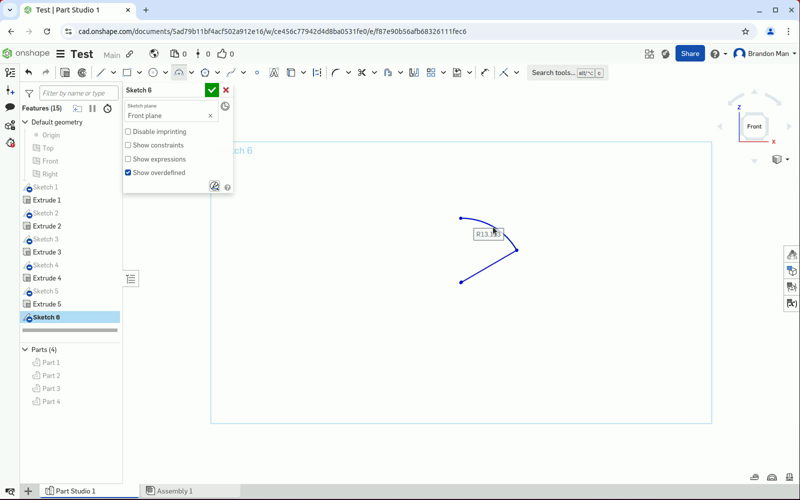
mouse_move(460, 218)
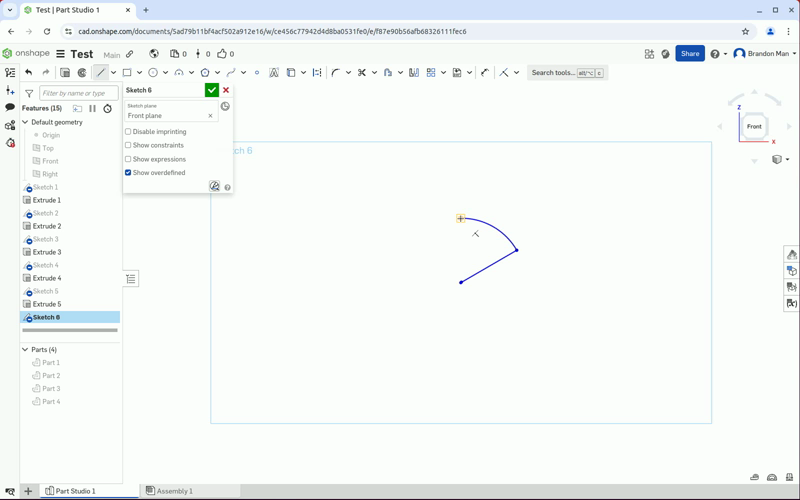
click(460, 218)
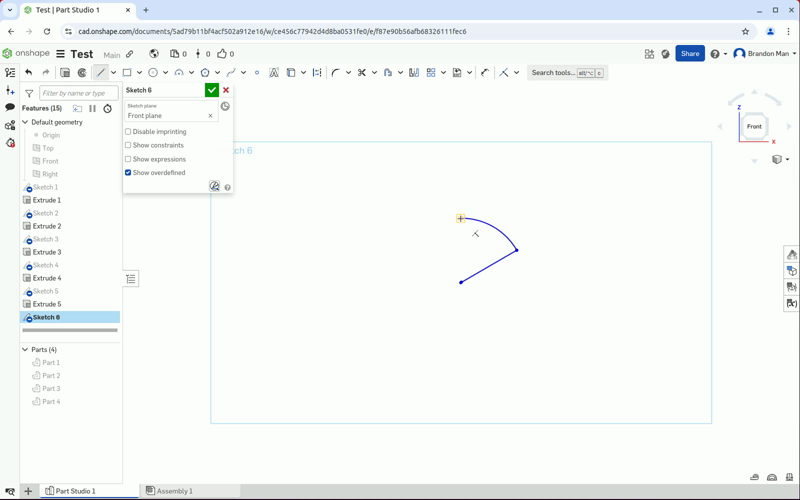
key_down(shift)
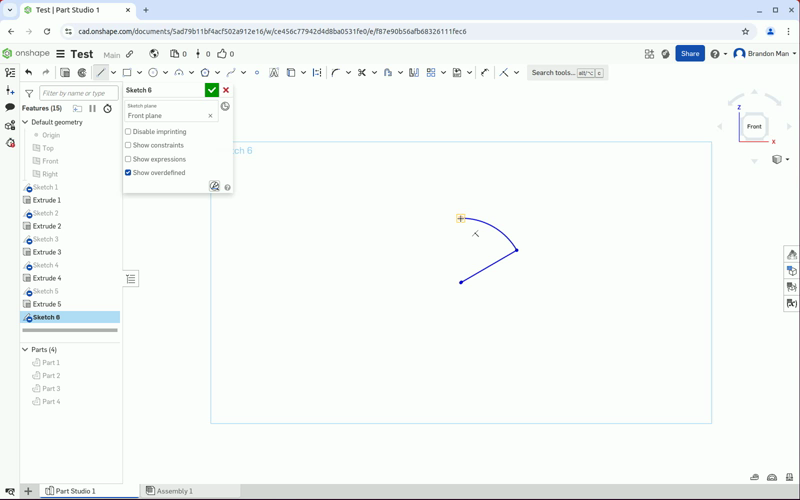
mouse_move(460, 282)
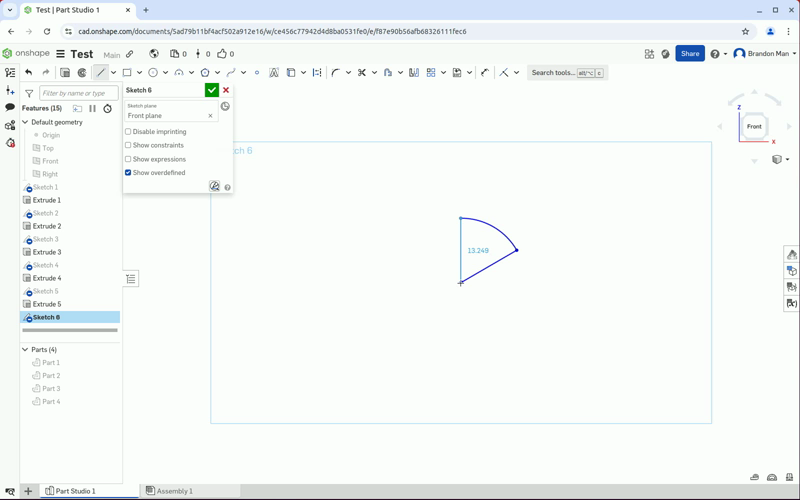
scroll(6)
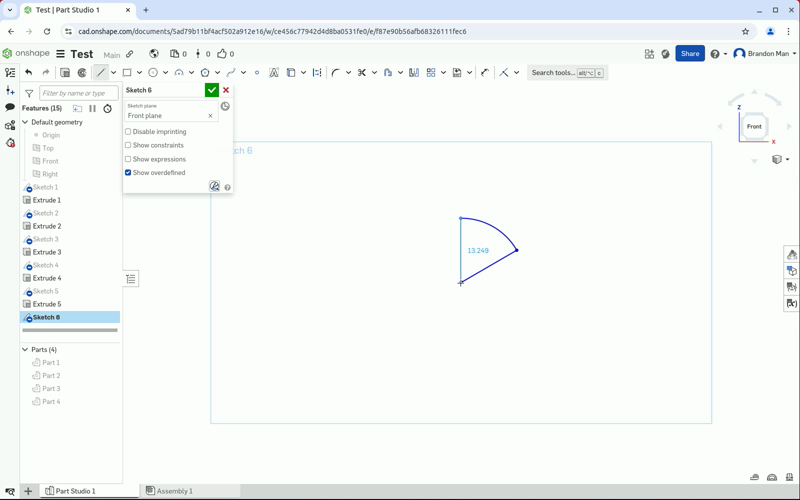
scroll(6)
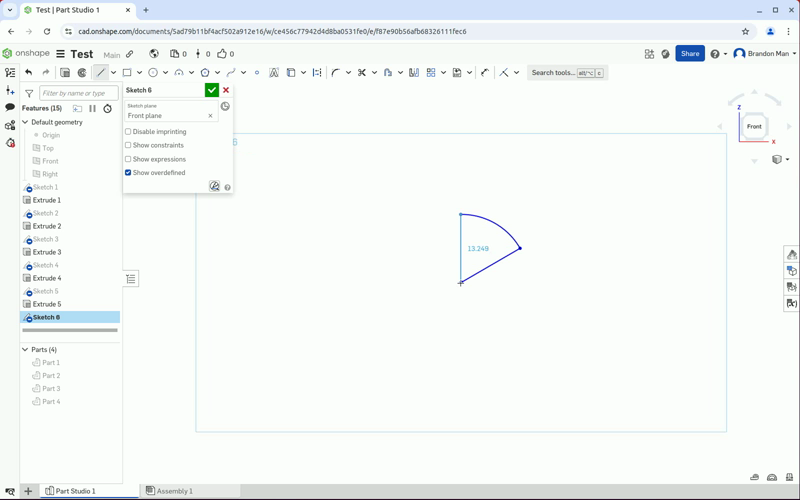
scroll(6)
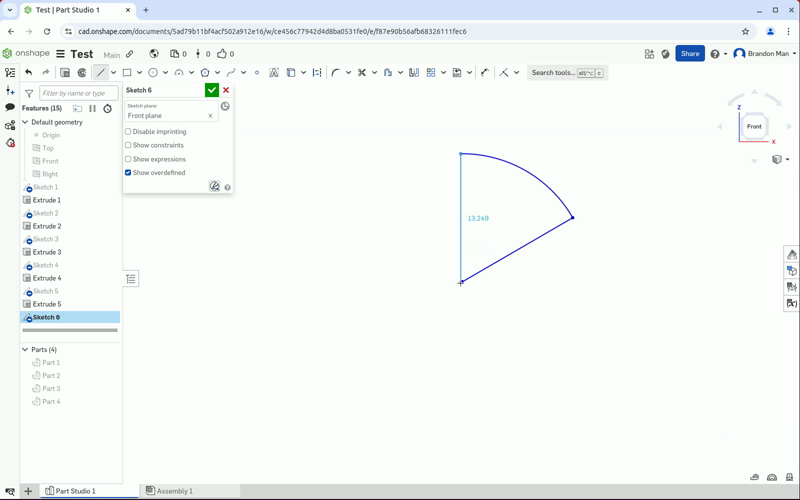
scroll(6)
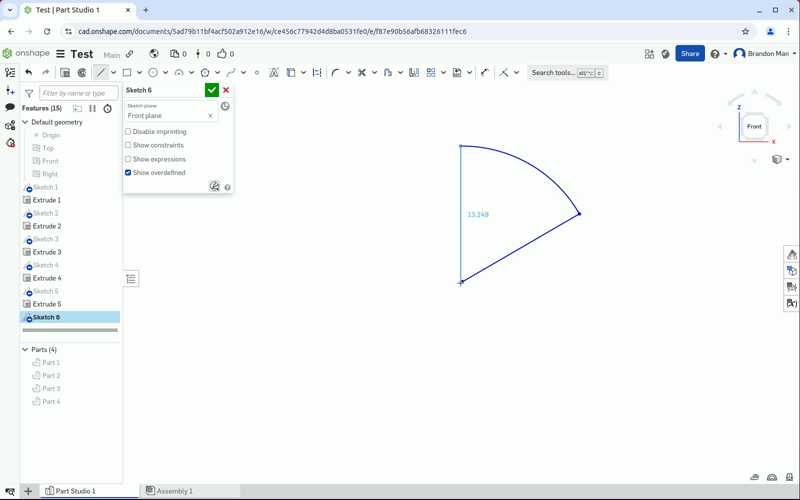
scroll(6)
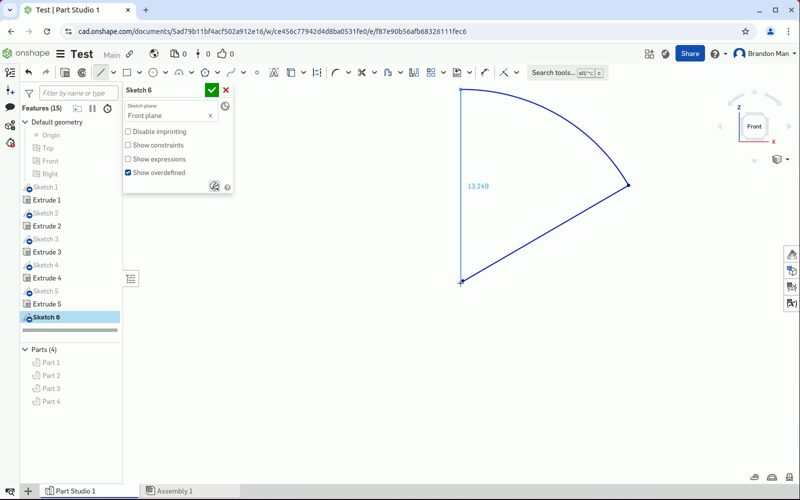
scroll(6)
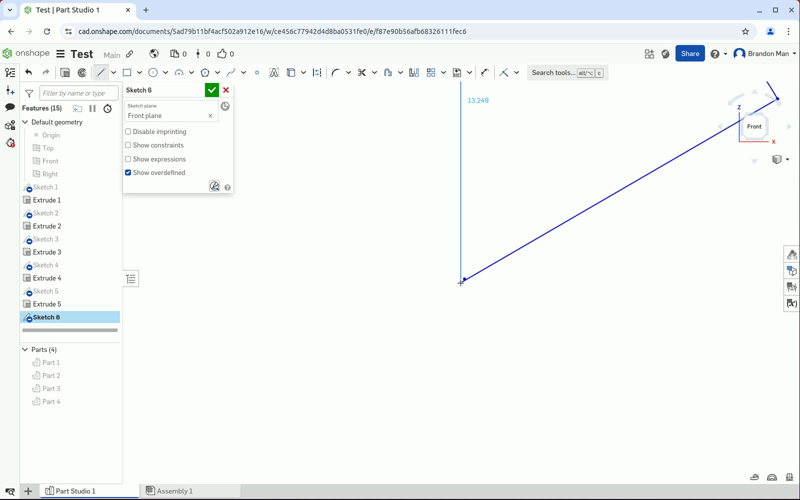
scroll(6)
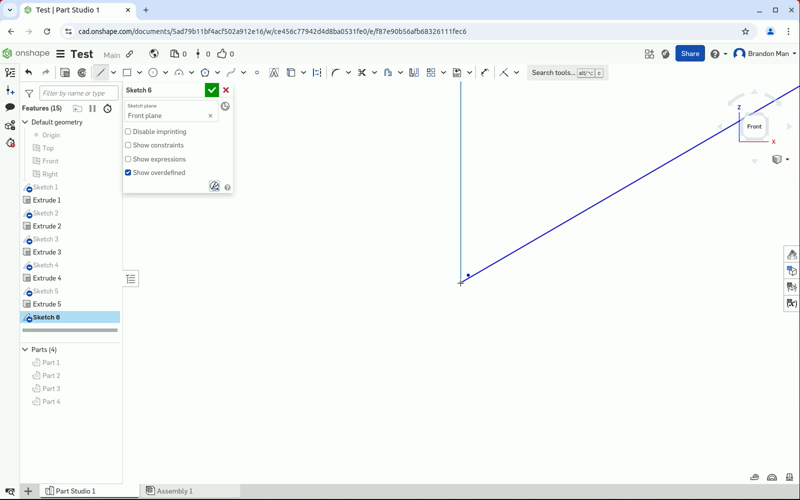
key_up(shift)
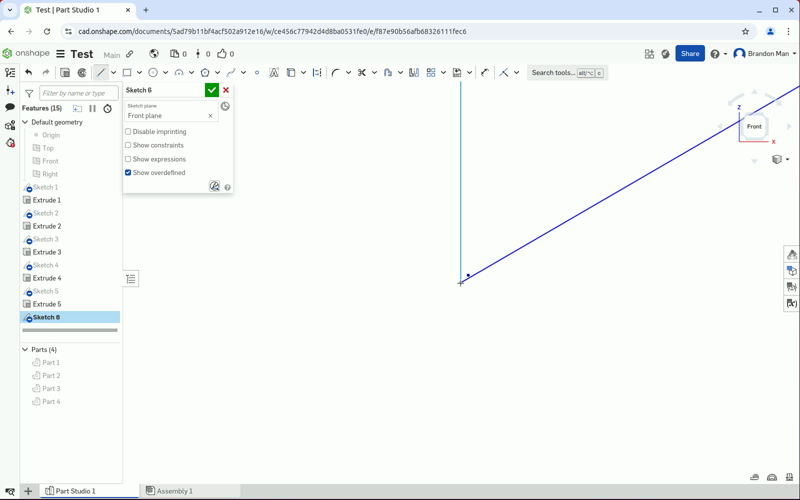
click(460, 282)
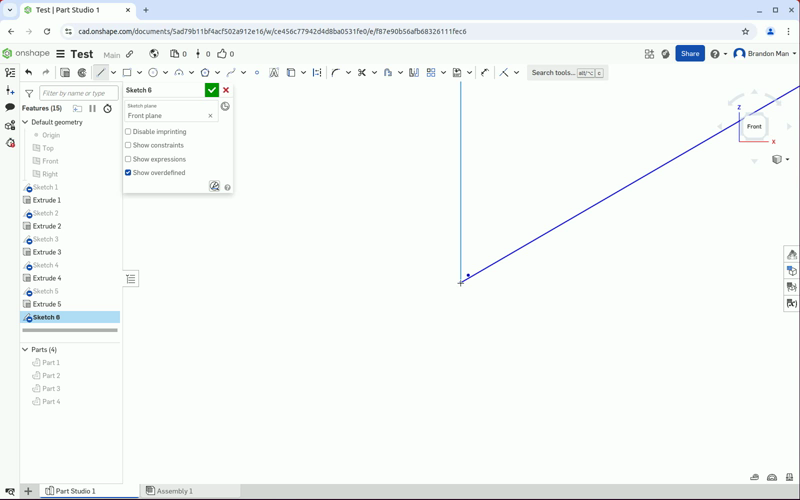
scroll(-6)
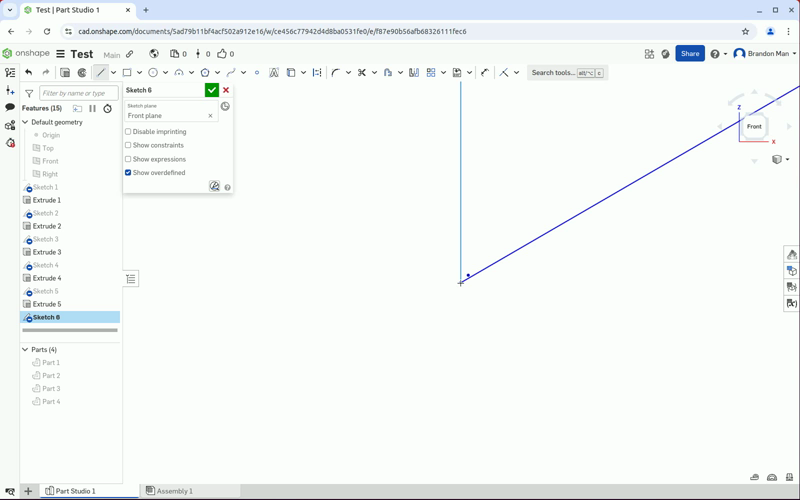
scroll(-6)
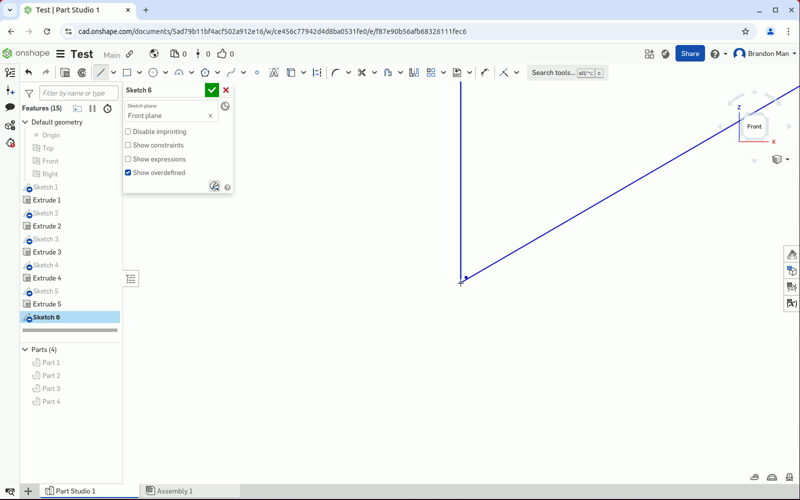
scroll(-6)
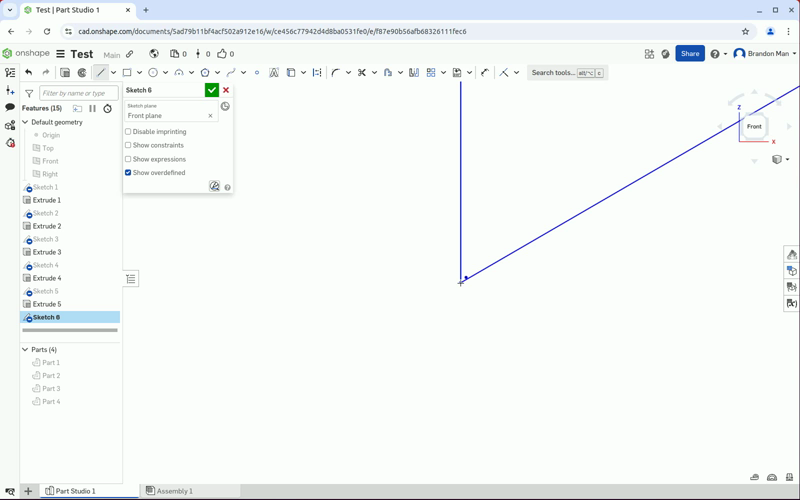
scroll(-6)
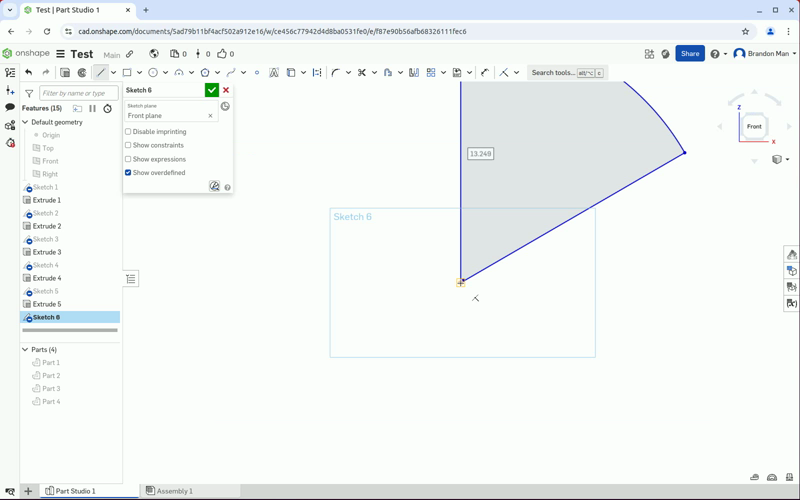
scroll(-6)
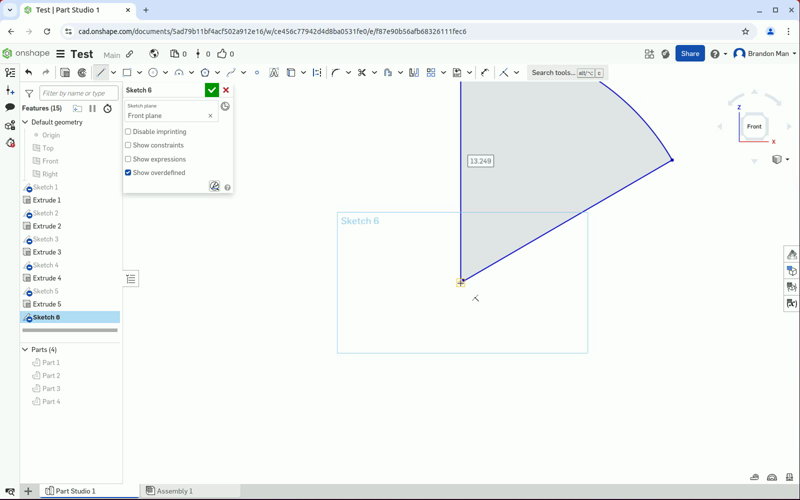
scroll(-6)
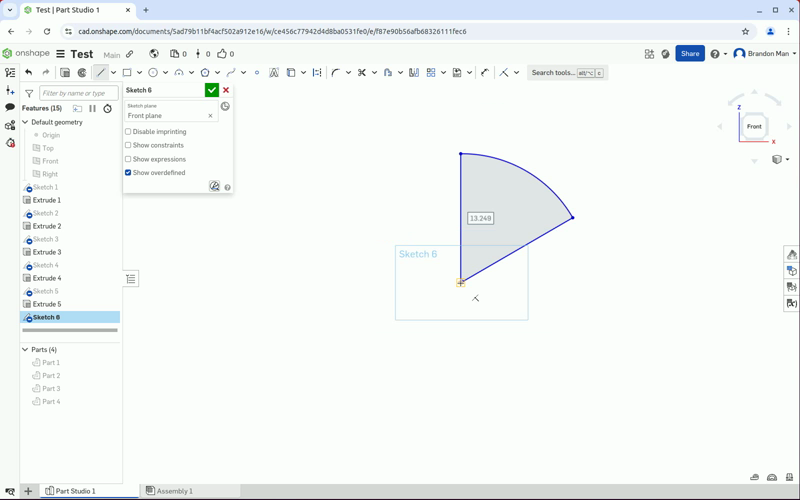
scroll(-6)
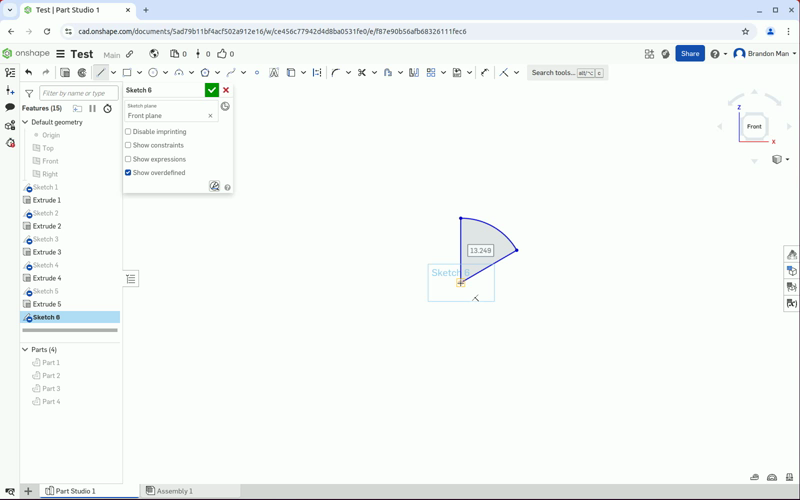
key(esc)
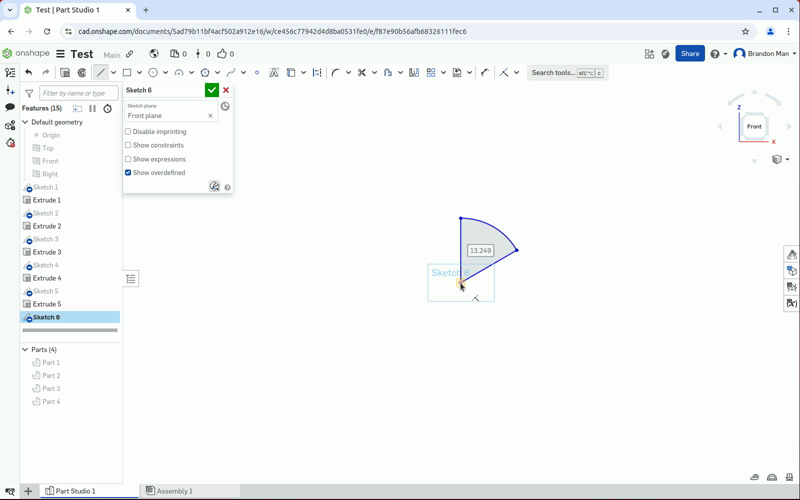
mouse_move(498, 257)
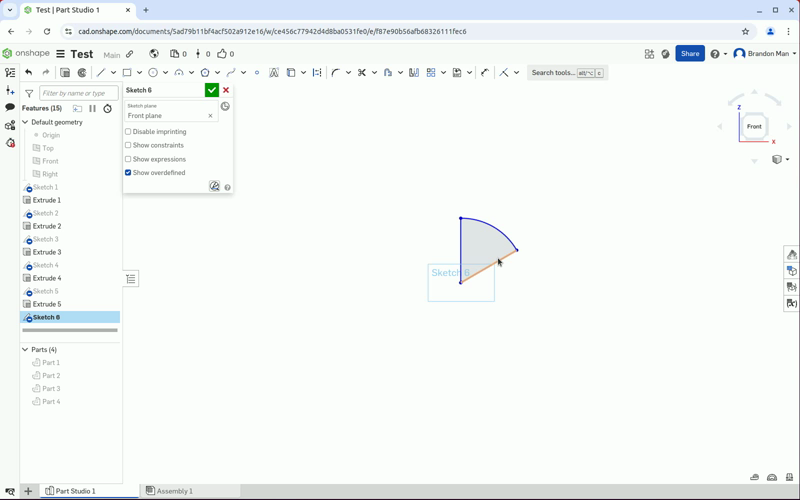
click(498, 257)
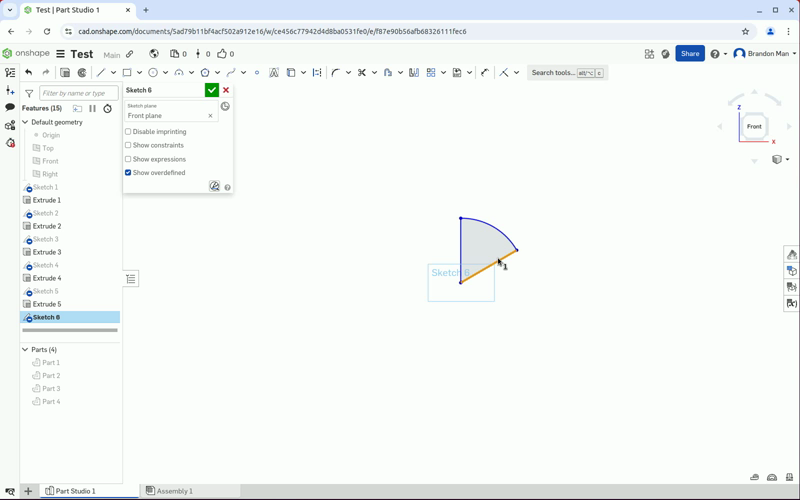
mouse_move(73, 352)
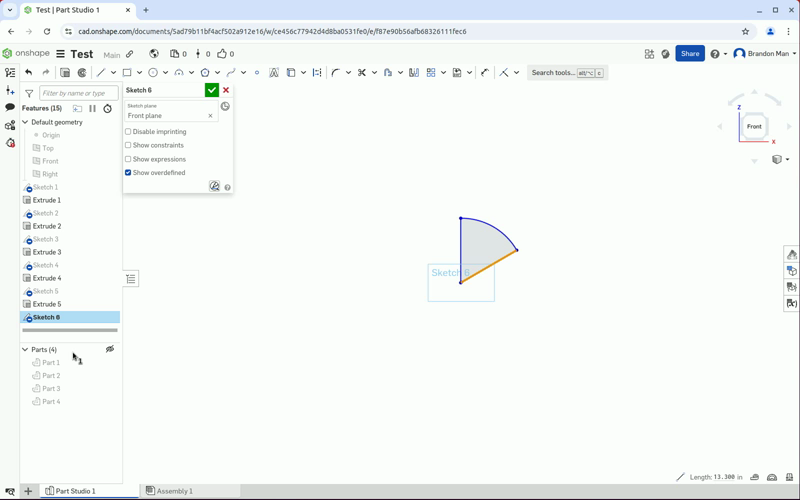
key(shift+y)
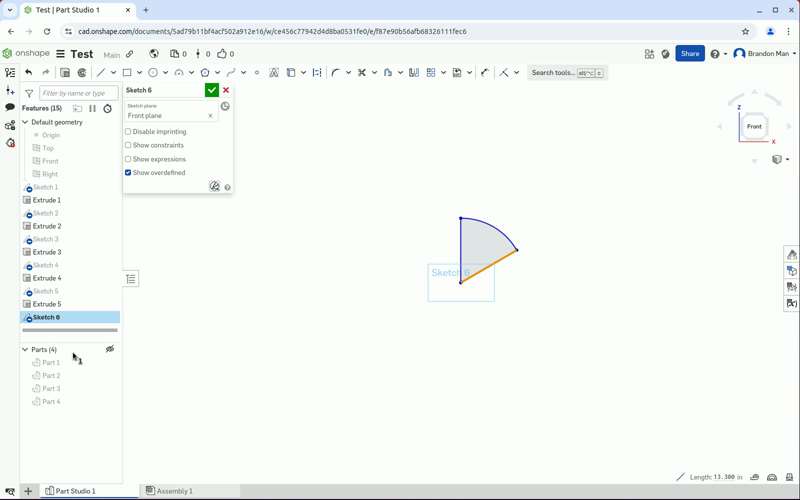
key(shift+e)
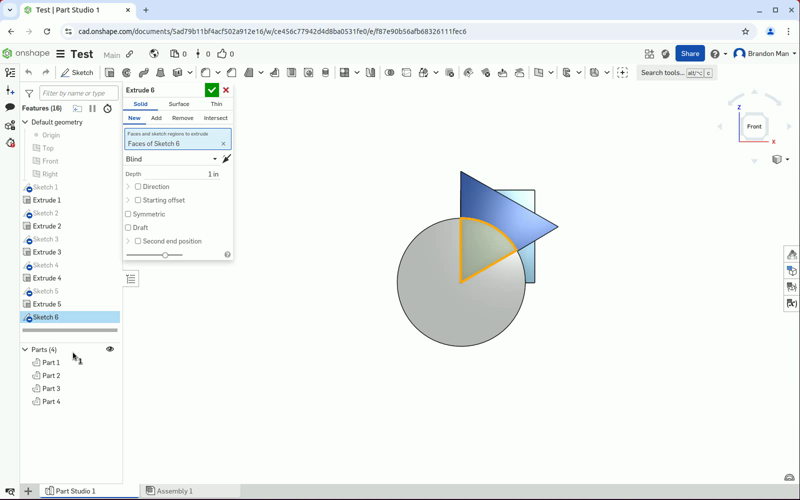
mouse_move(143, 106)
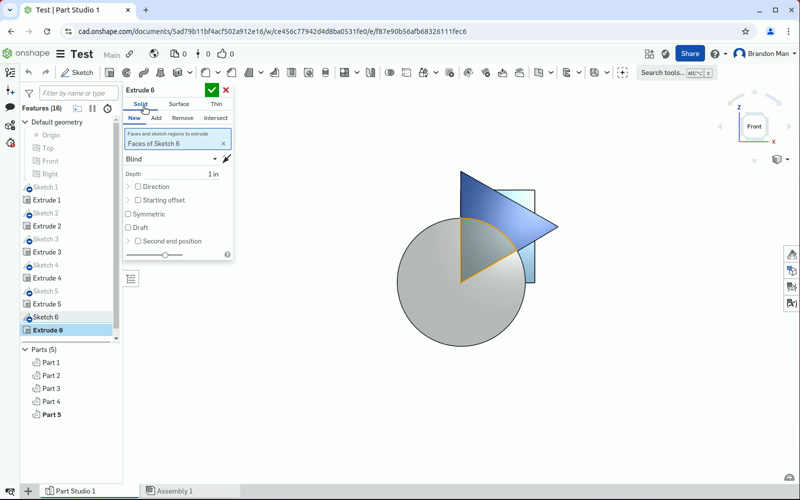
click(143, 106)
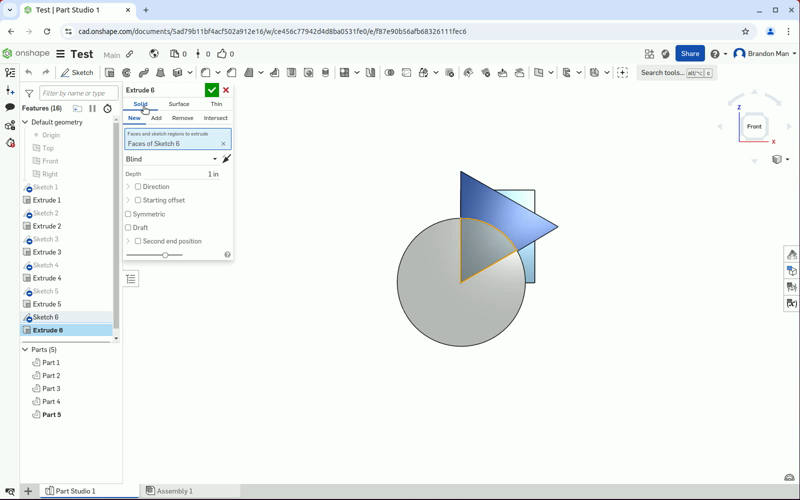
mouse_move(137, 120)
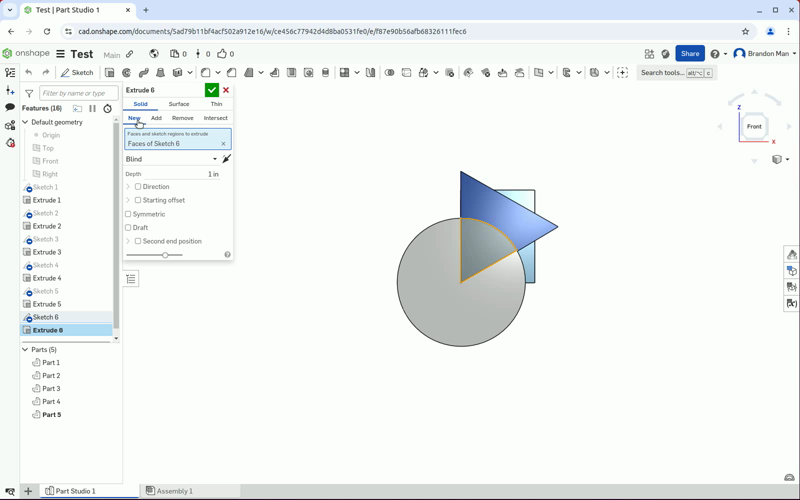
click(137, 120)
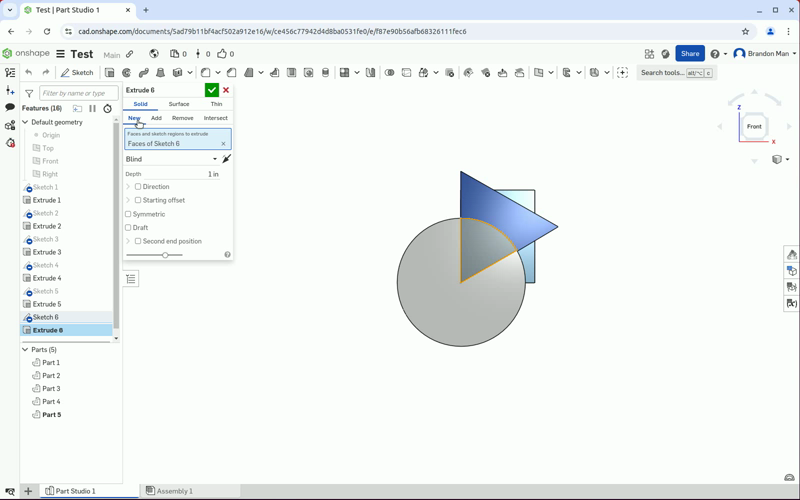
key(tab, 4)
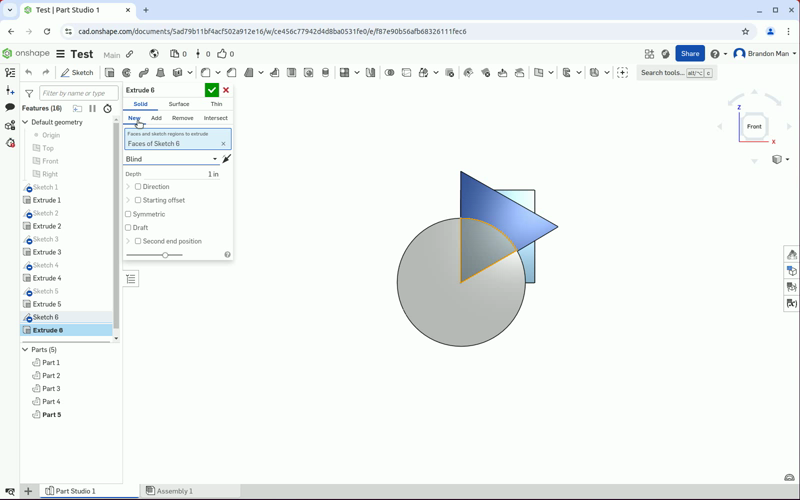
text(3.851)
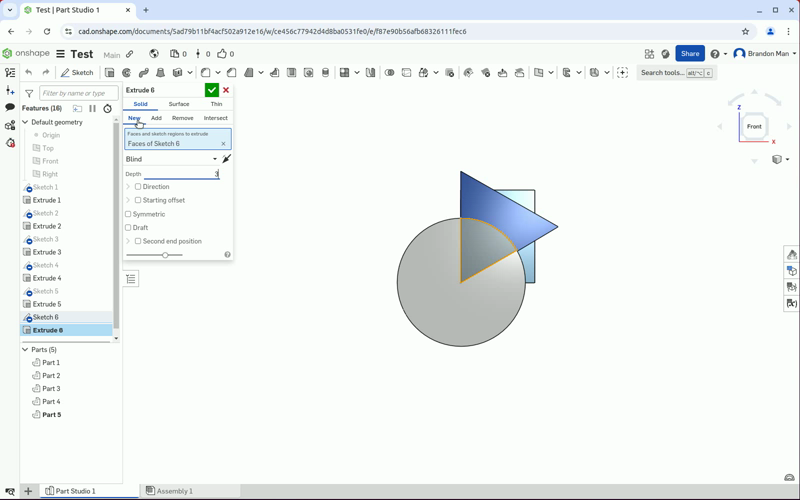
key(enter)
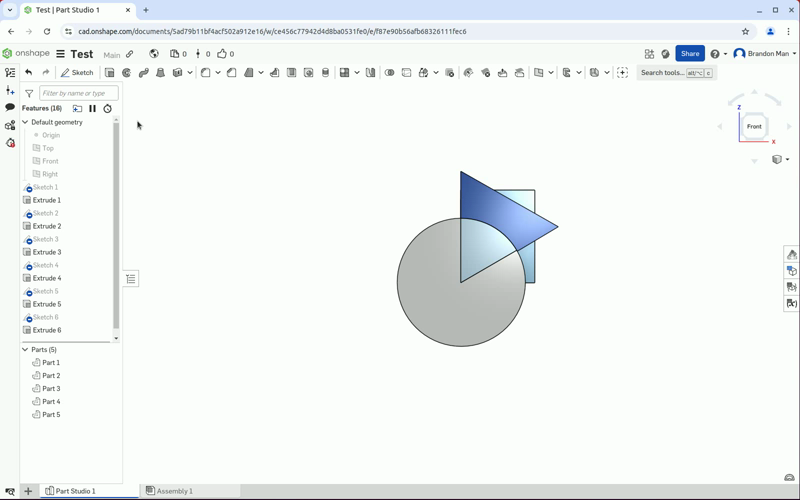
key(shift+h)
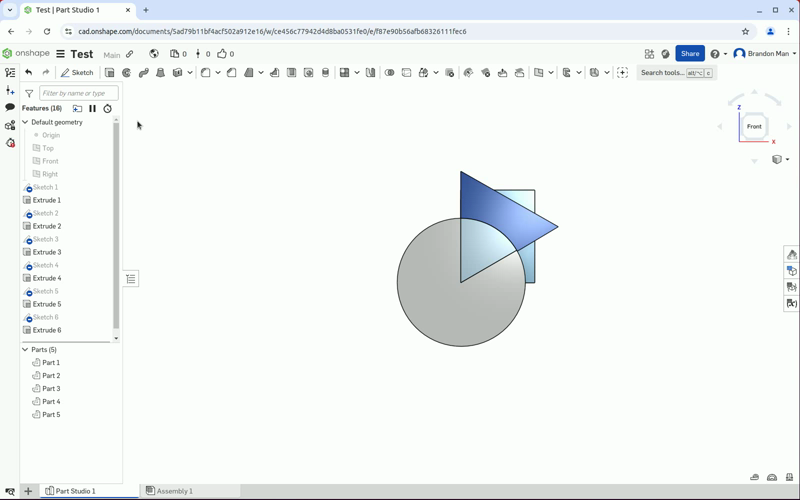
key(shift+h)
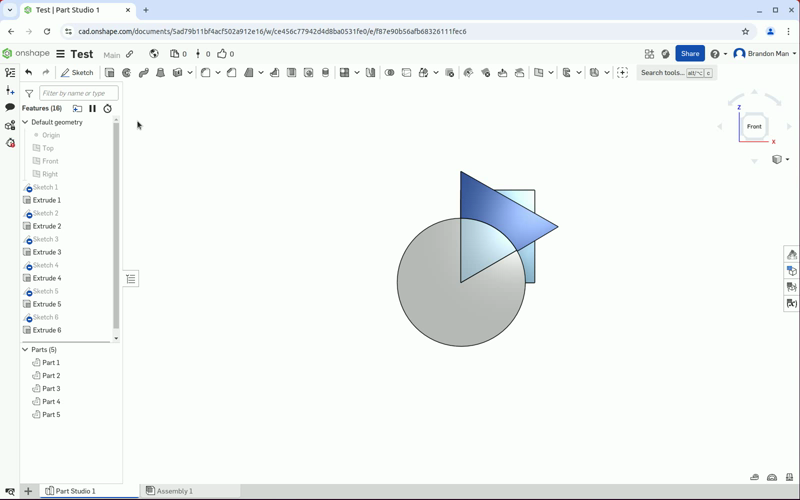
key(shift+7)
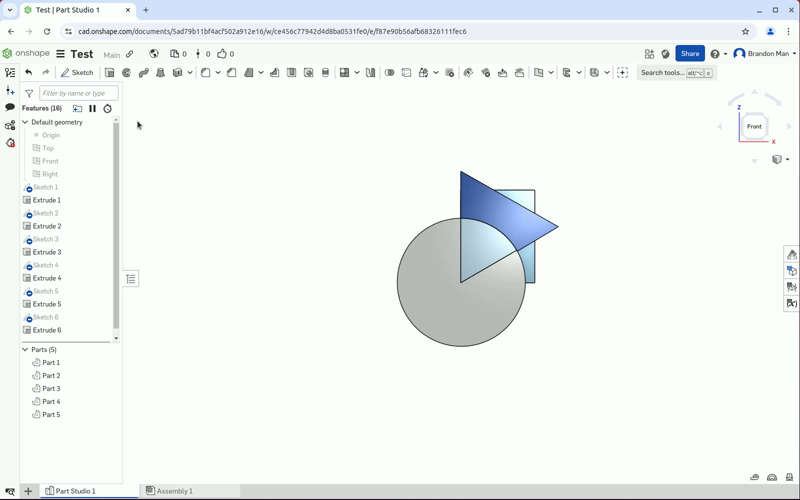
key(left, 2)
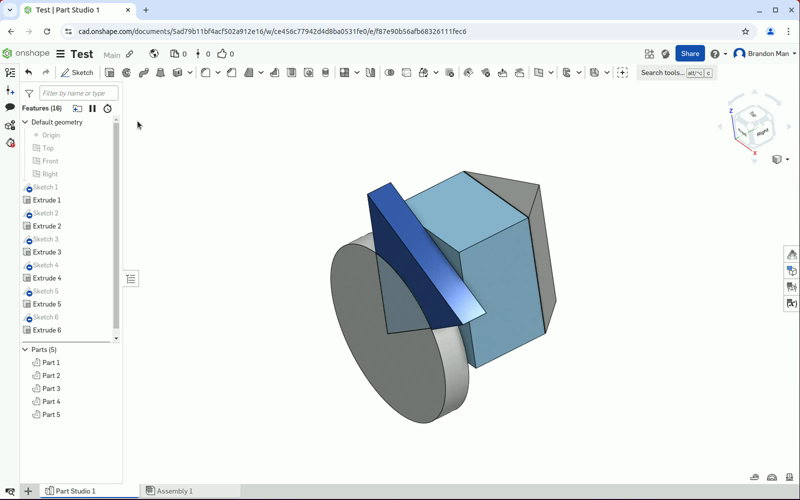
key(down, 2)
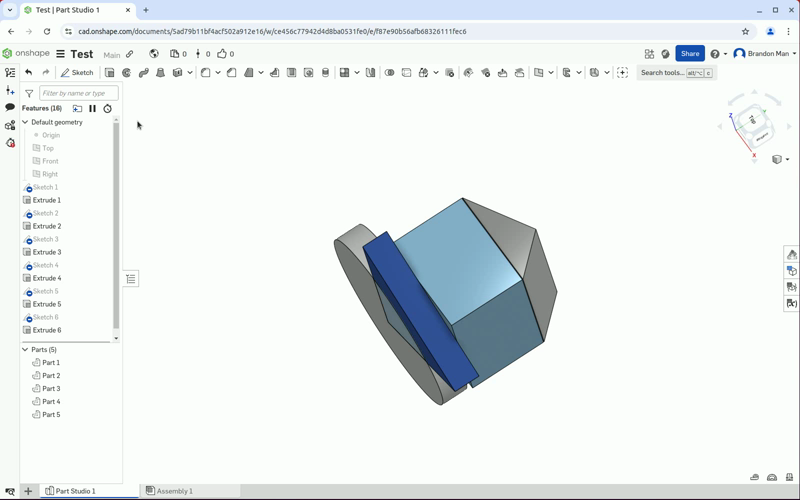
key(up, 2)
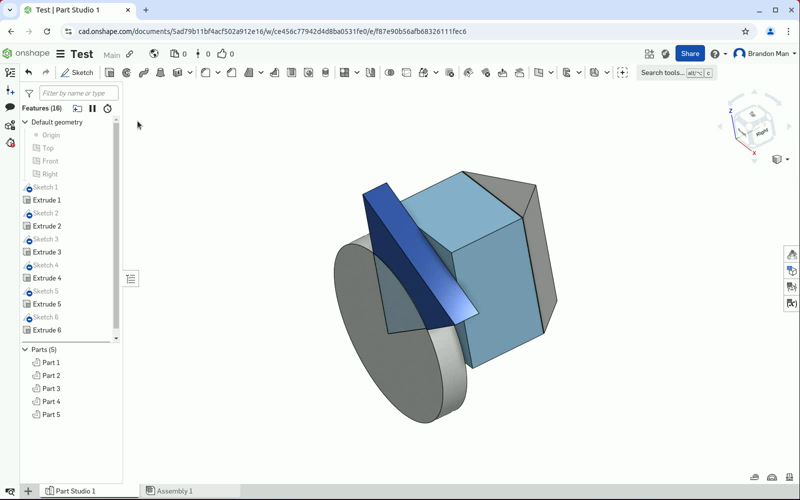
key(right, 2)
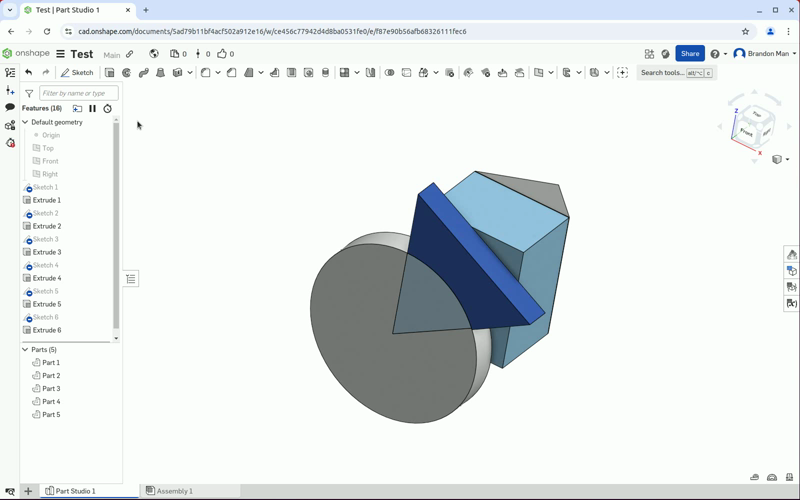
mouse_move(69, 189)
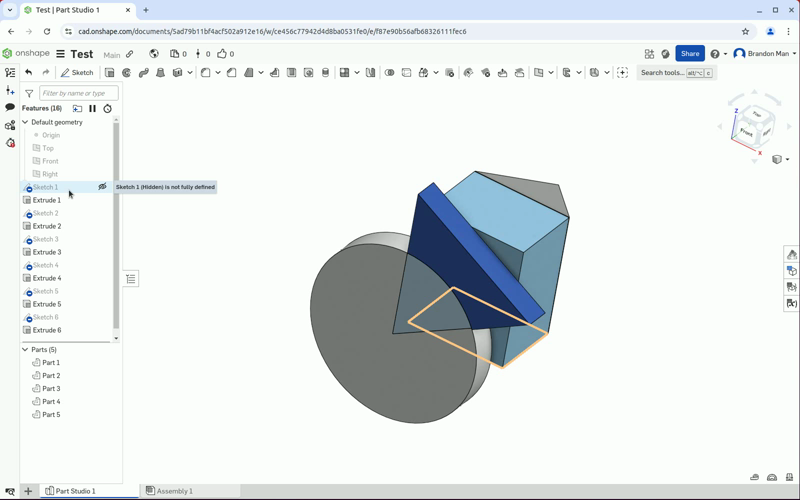
click(69, 189)